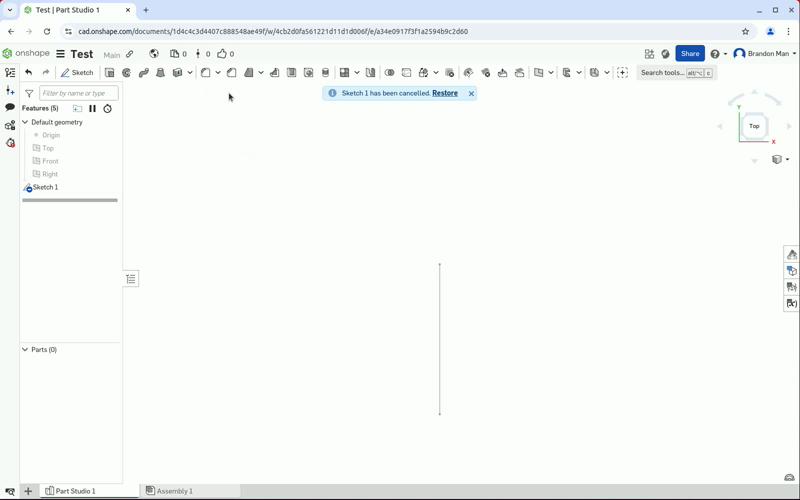
key(shift+h)
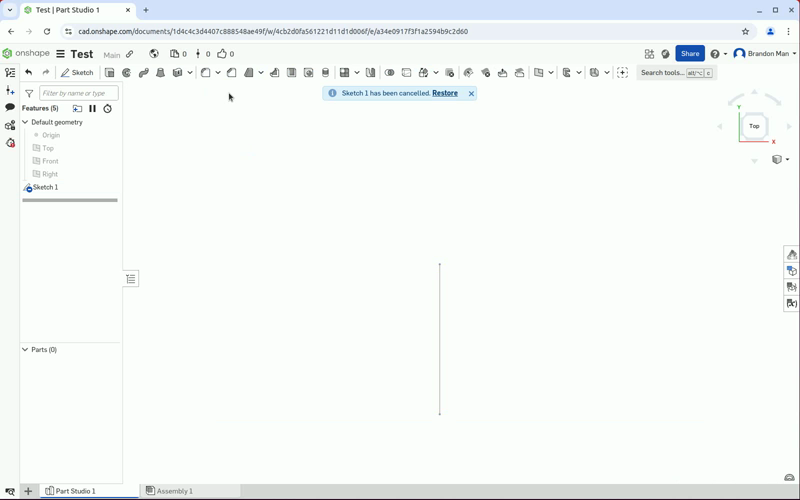
key(shift+s)
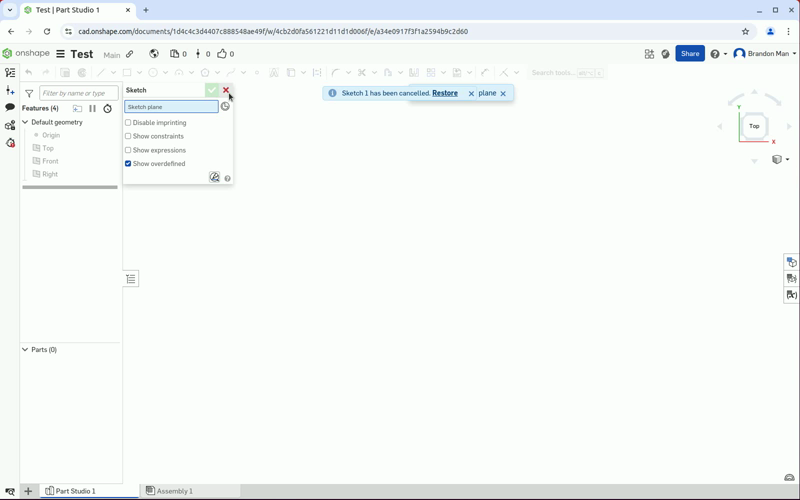
mouse_move(73, 150)
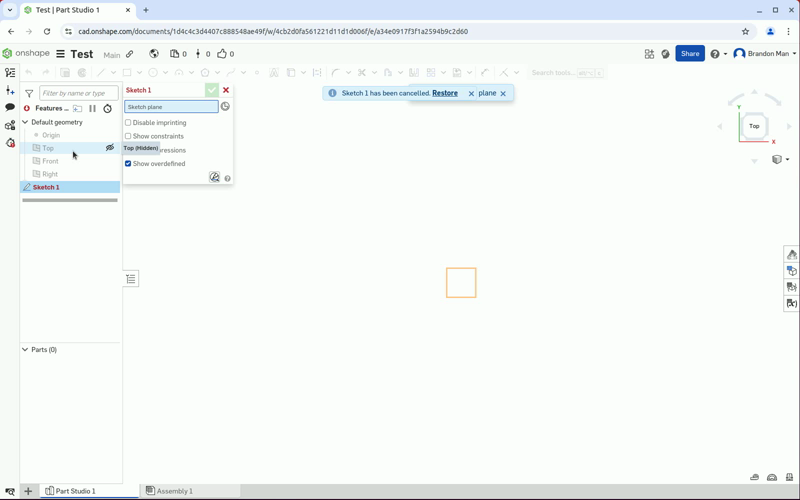
click(73, 150)
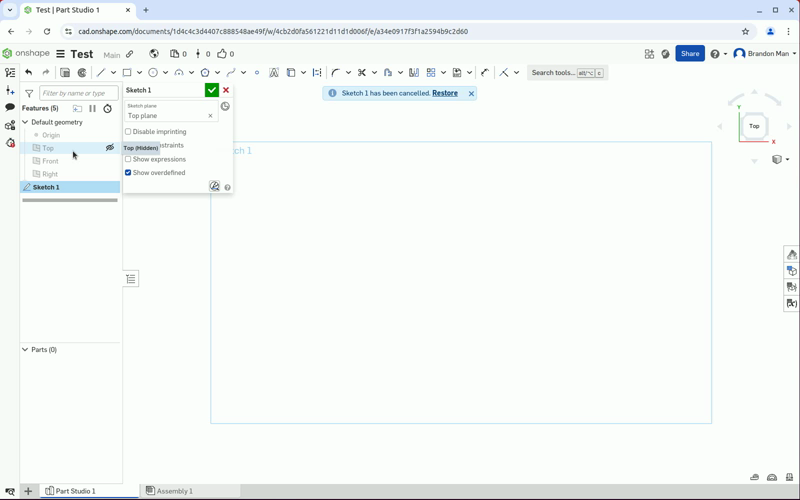
mouse_move(73, 352)
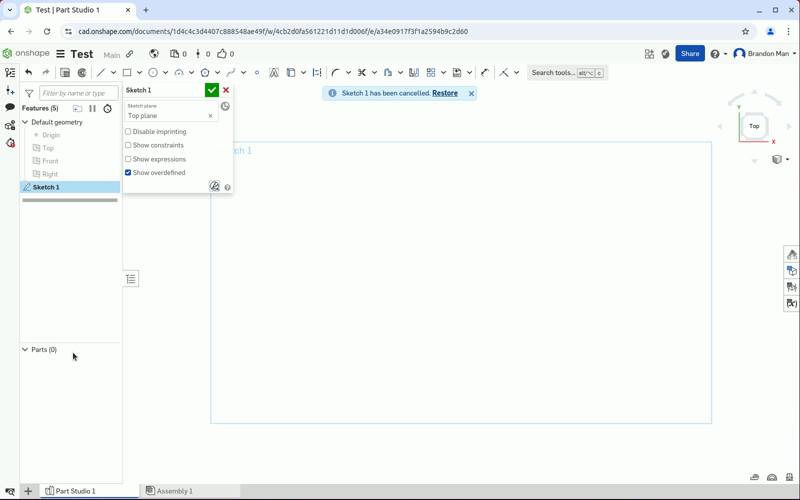
key(y)
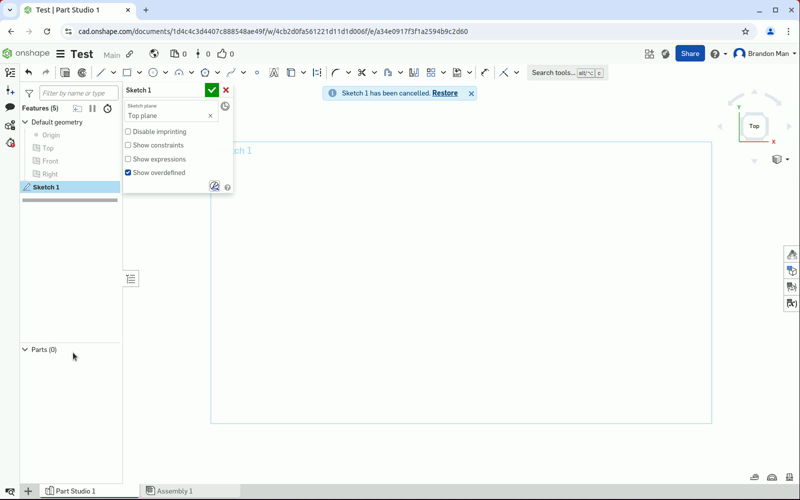
key(c)
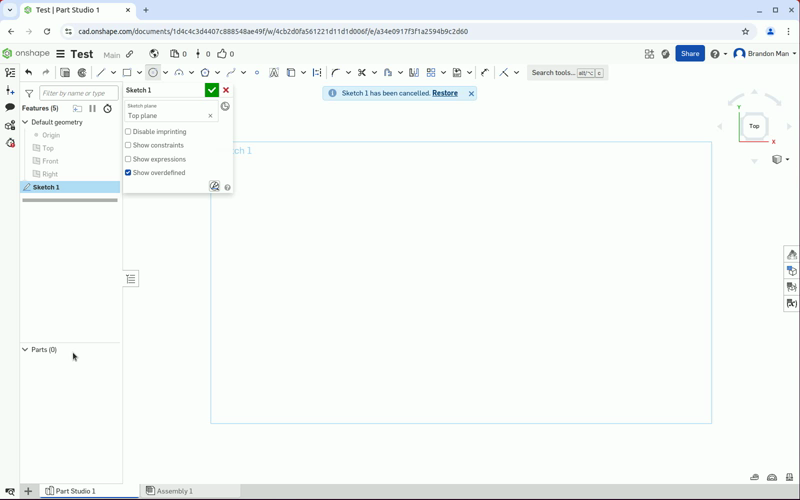
key_down(shift)
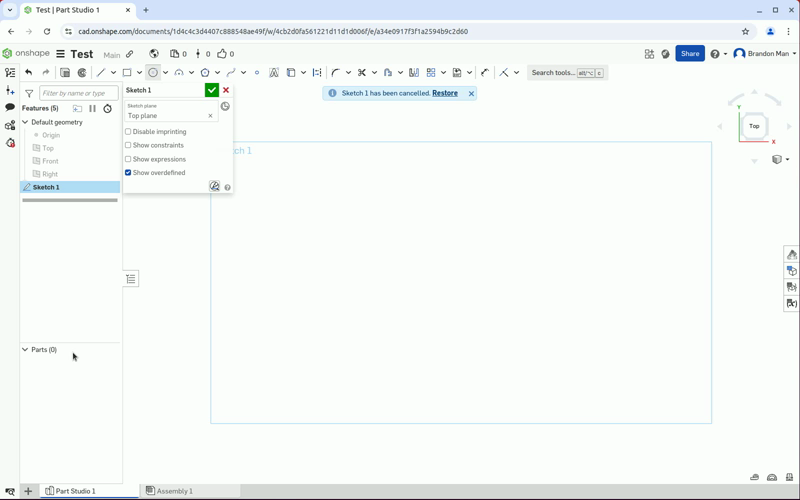
mouse_move(461, 282)
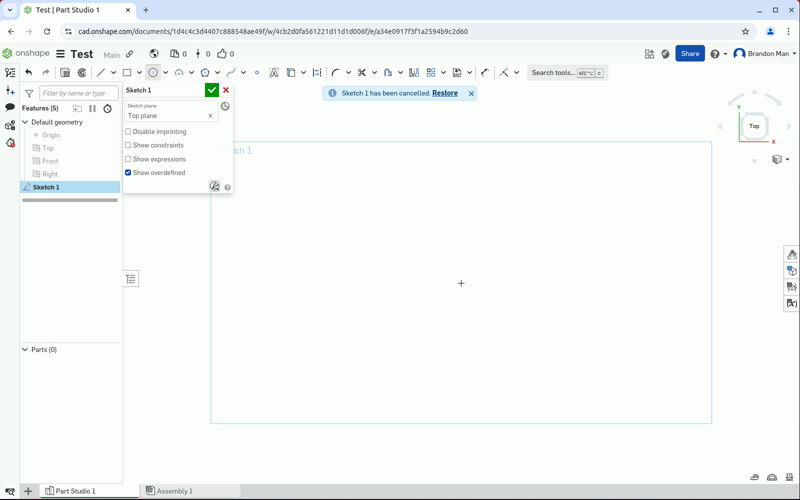
click(461, 282)
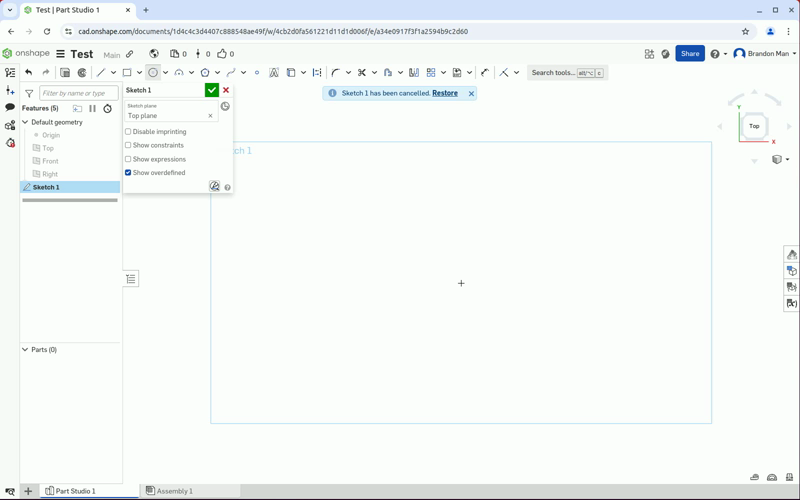
key_up(shift)
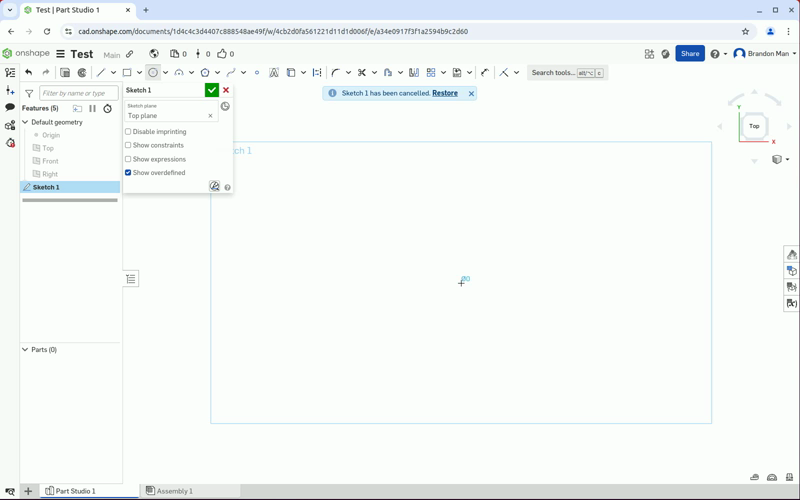
mouse_move(477, 282)
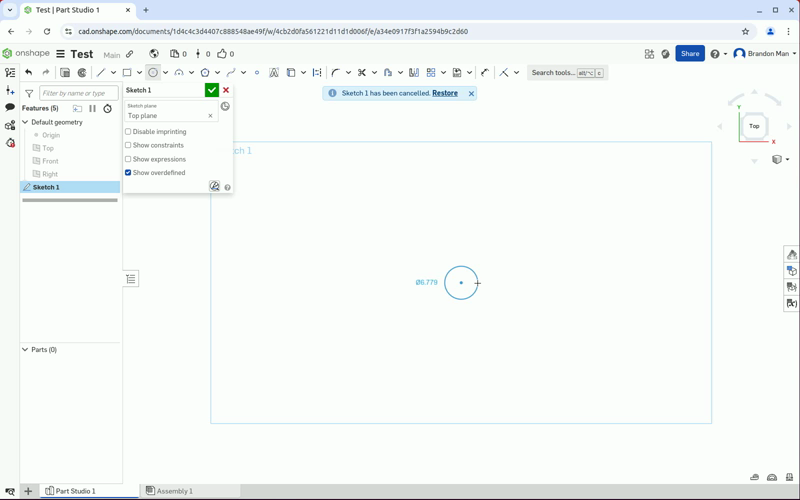
click(477, 282)
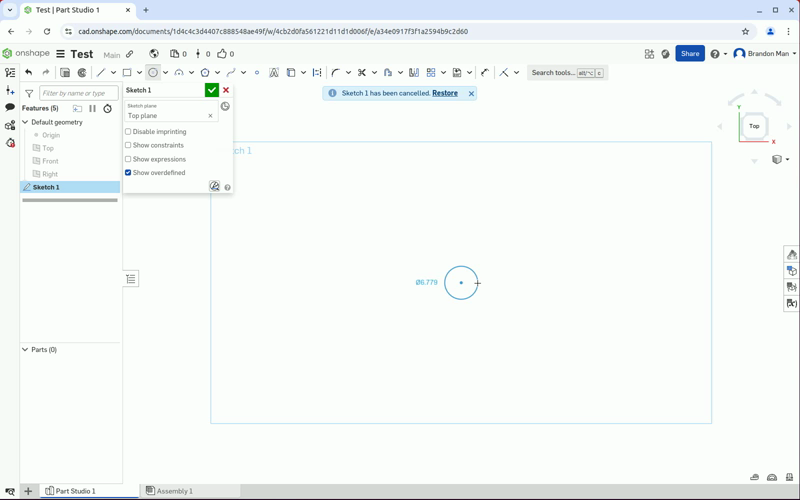
key(esc)
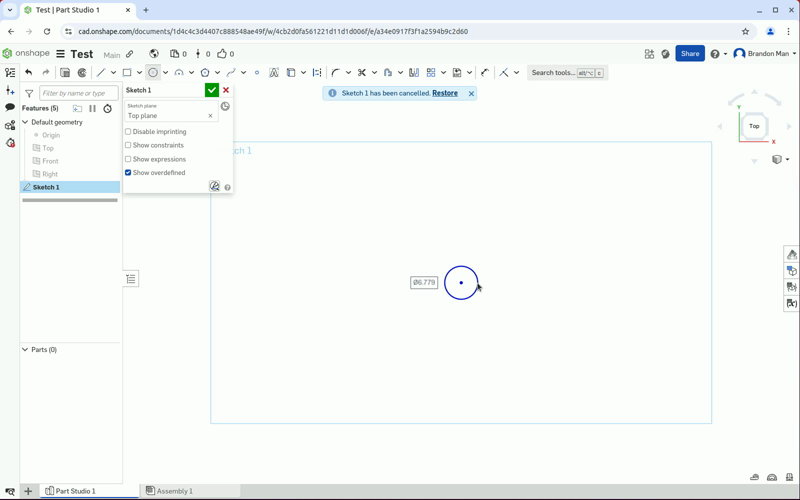
mouse_move(466, 288)
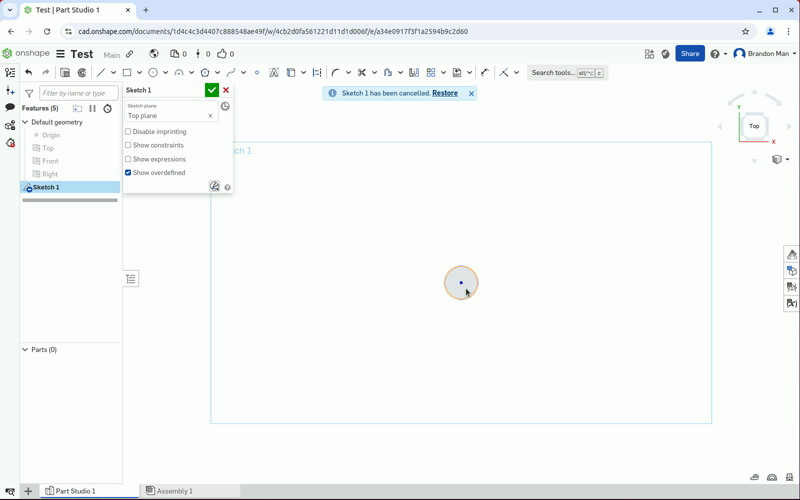
scroll(6)
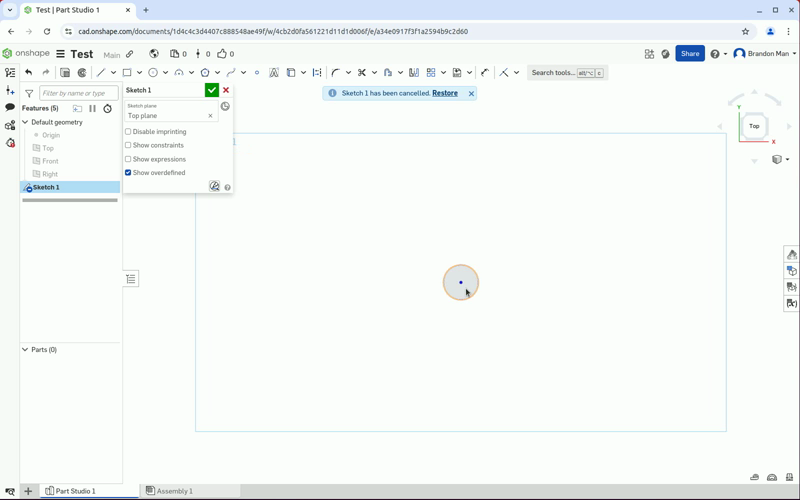
scroll(6)
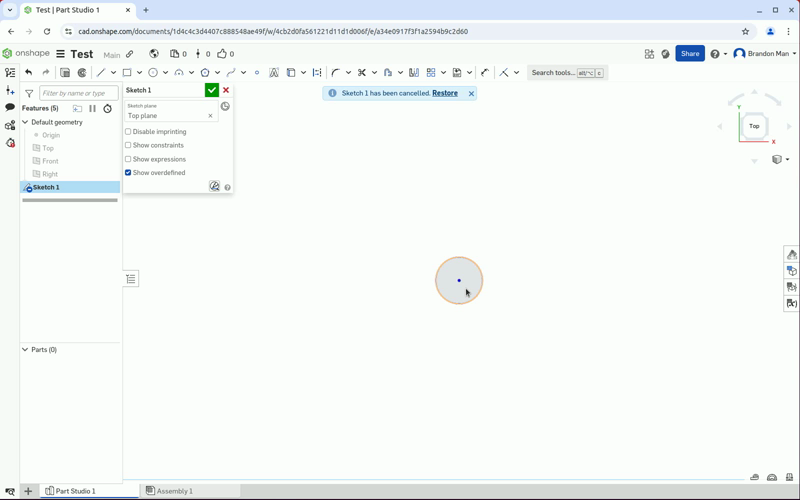
scroll(6)
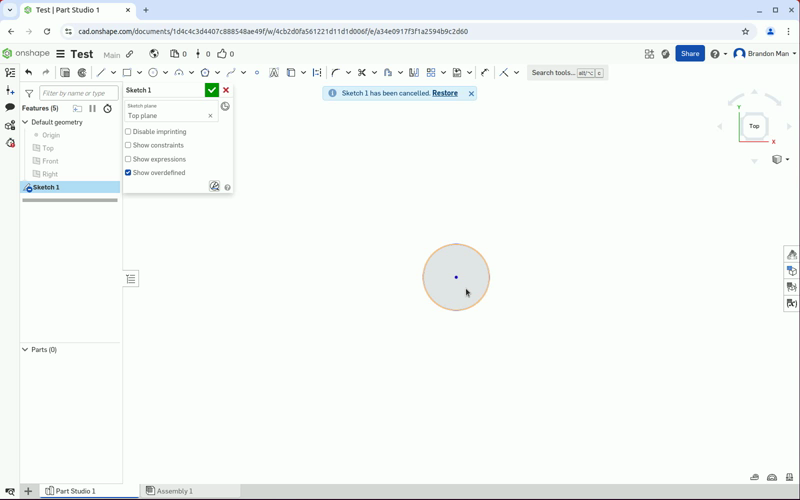
scroll(6)
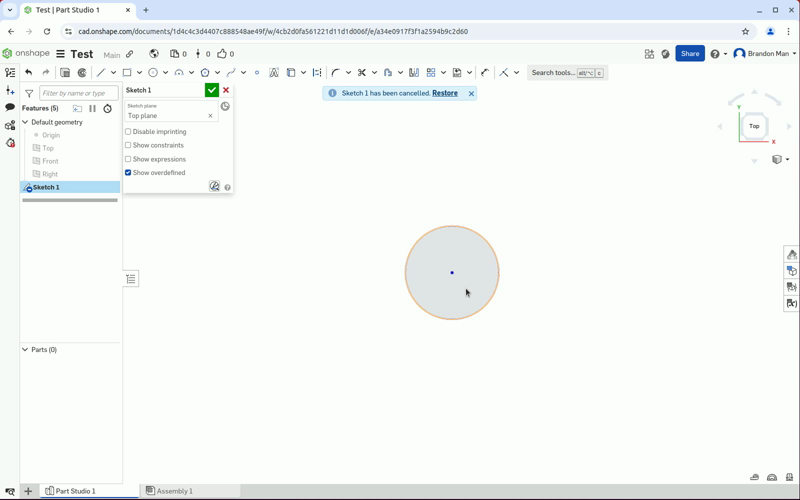
scroll(6)
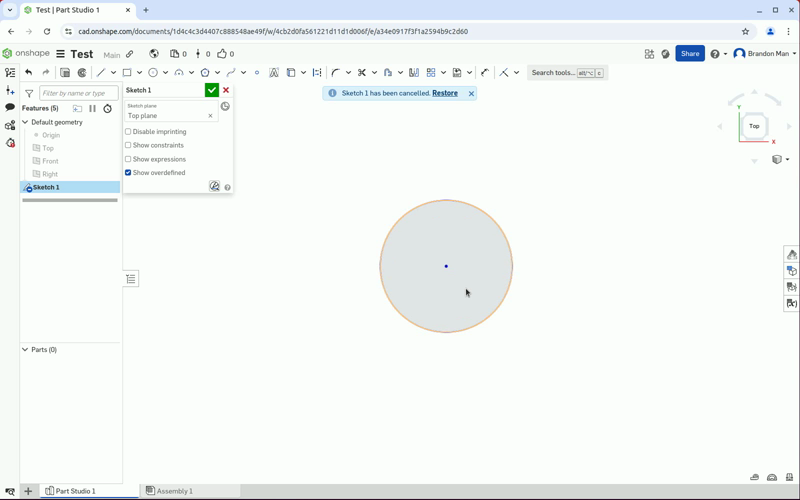
scroll(6)
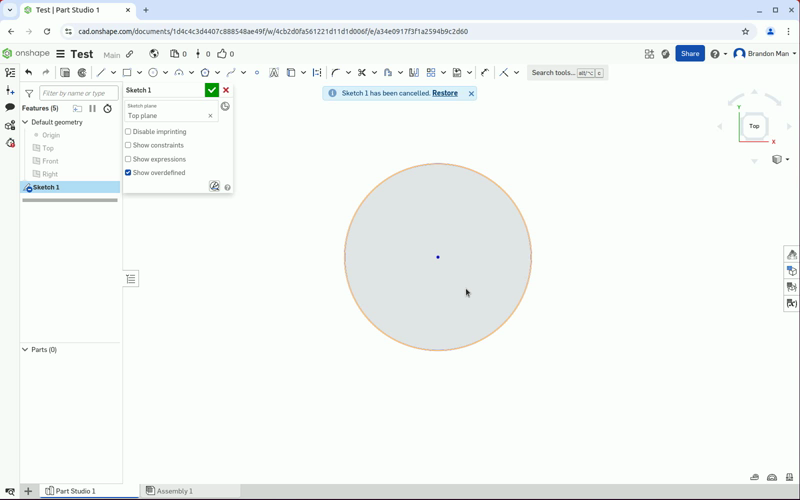
scroll(6)
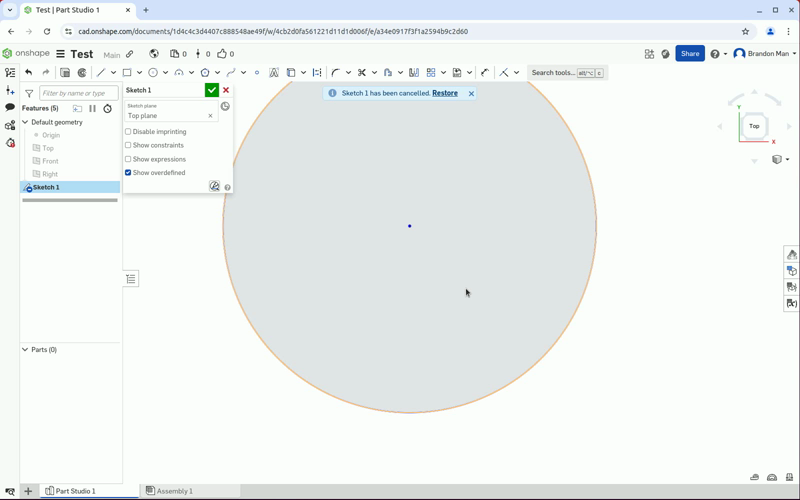
click(466, 288)
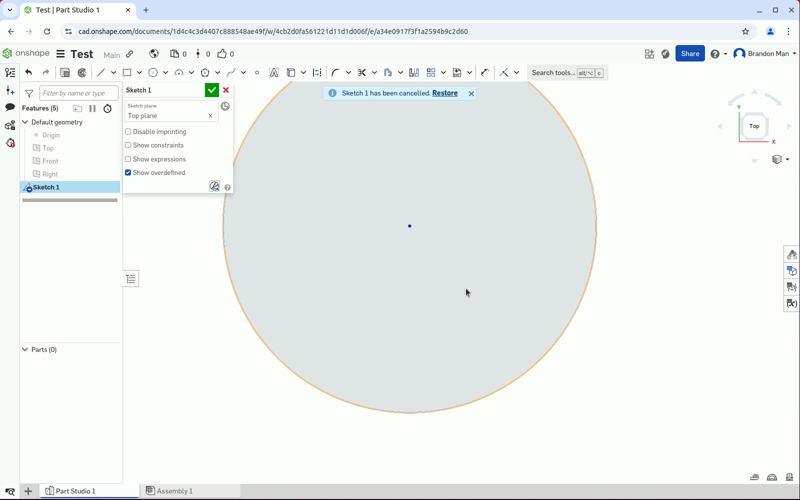
scroll(-6)
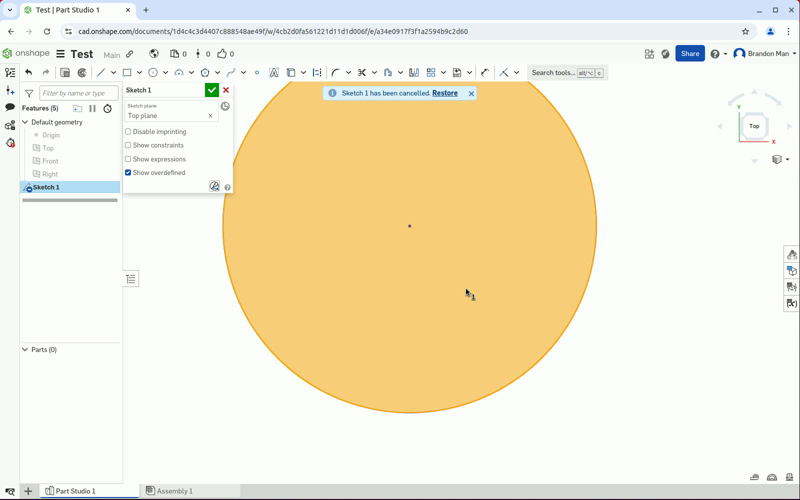
scroll(-6)
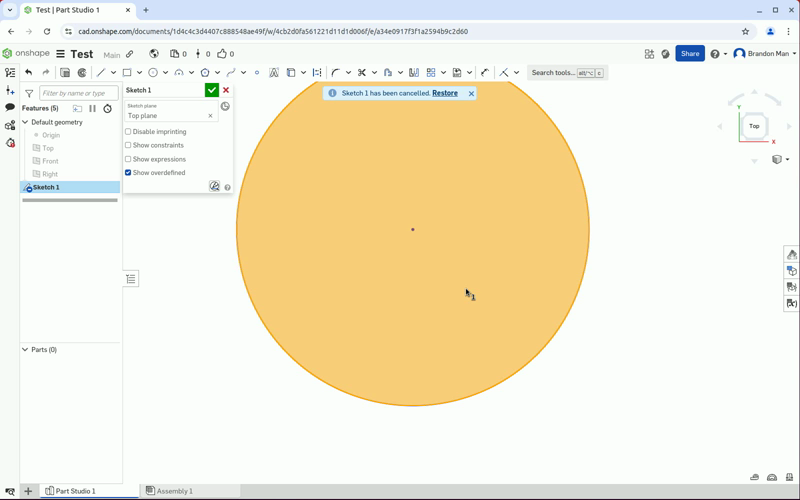
scroll(-6)
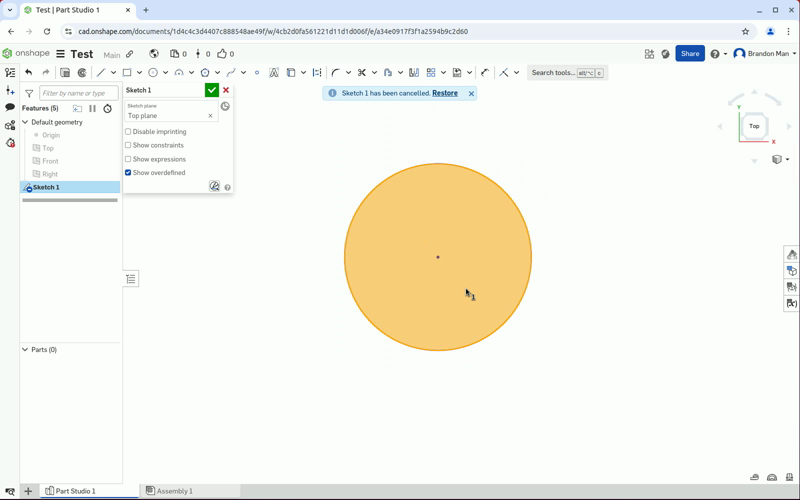
scroll(-6)
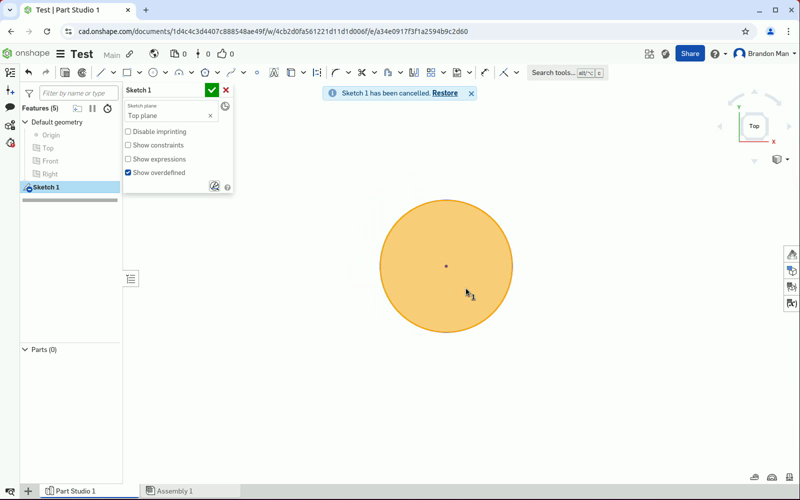
scroll(-6)
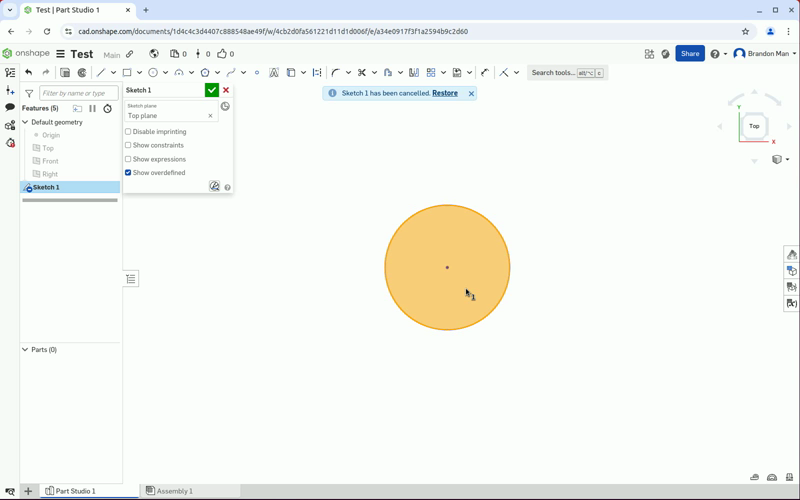
scroll(-6)
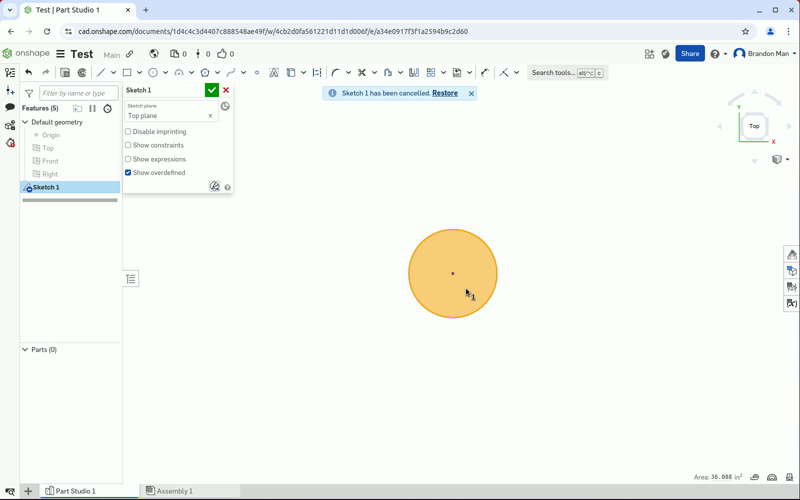
scroll(-6)
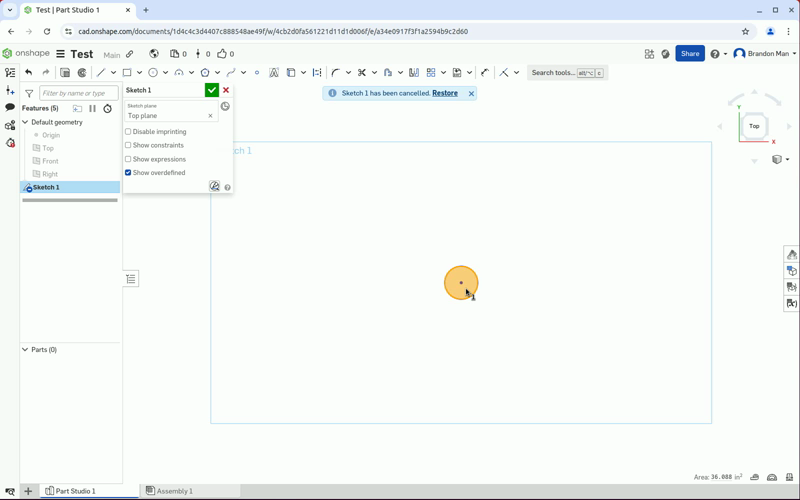
mouse_move(73, 352)
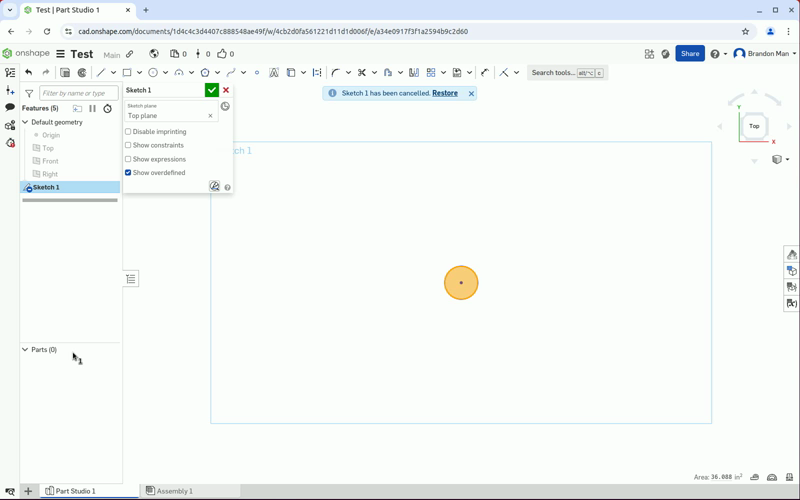
key(shift+y)
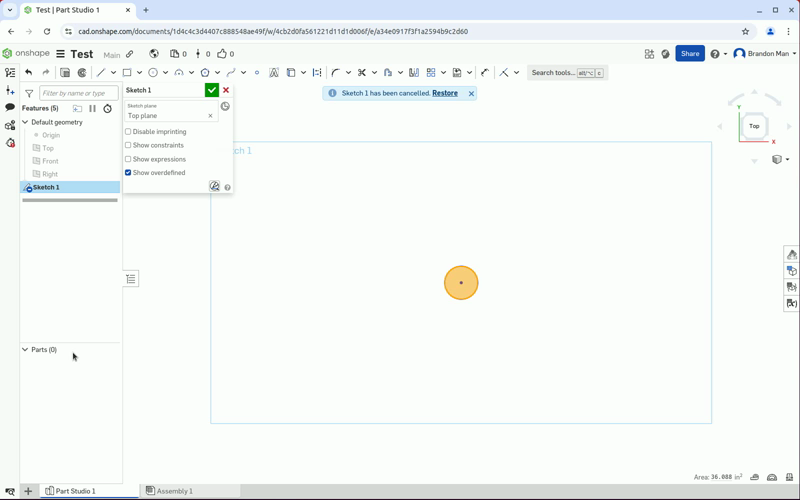
key(shift+e)
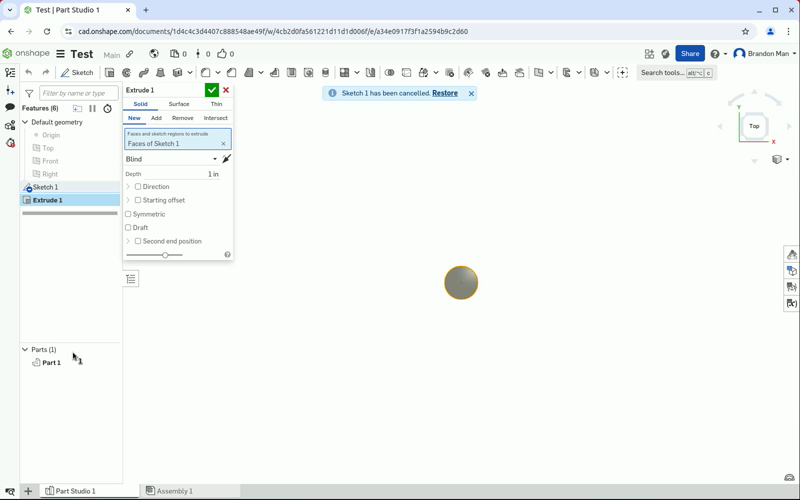
mouse_move(143, 106)
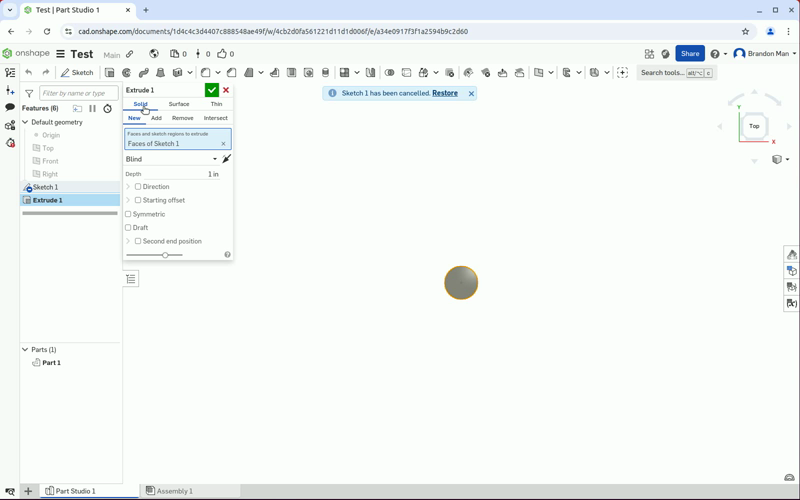
click(143, 106)
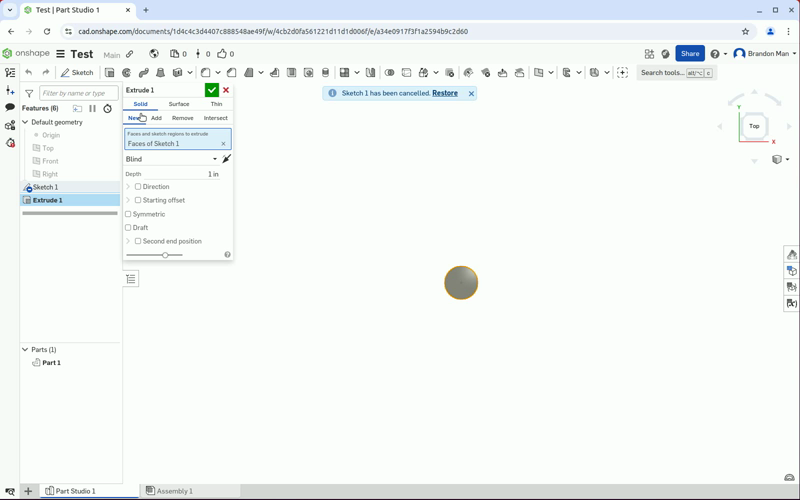
mouse_move(137, 120)
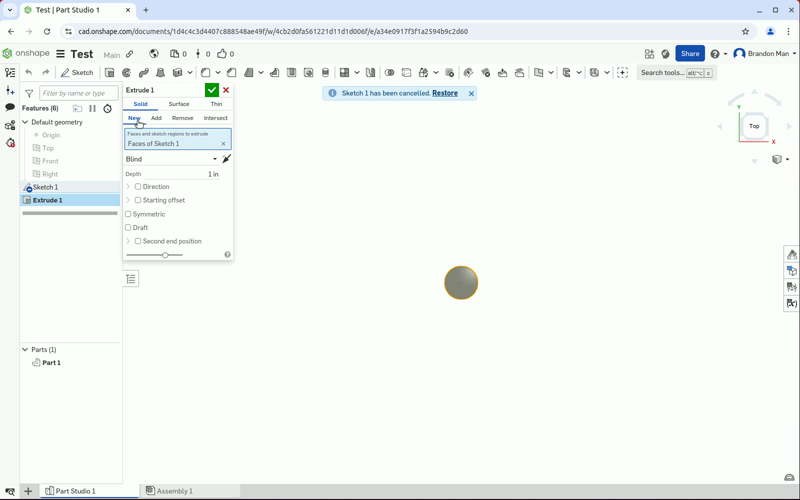
click(137, 120)
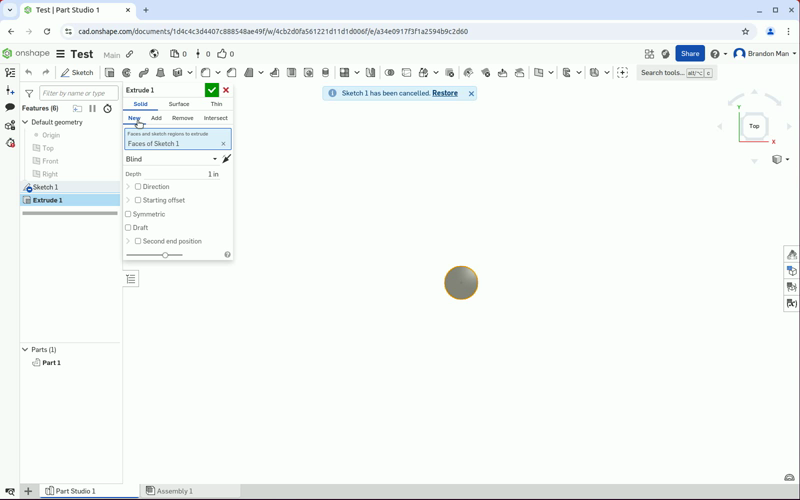
key(tab, 4)
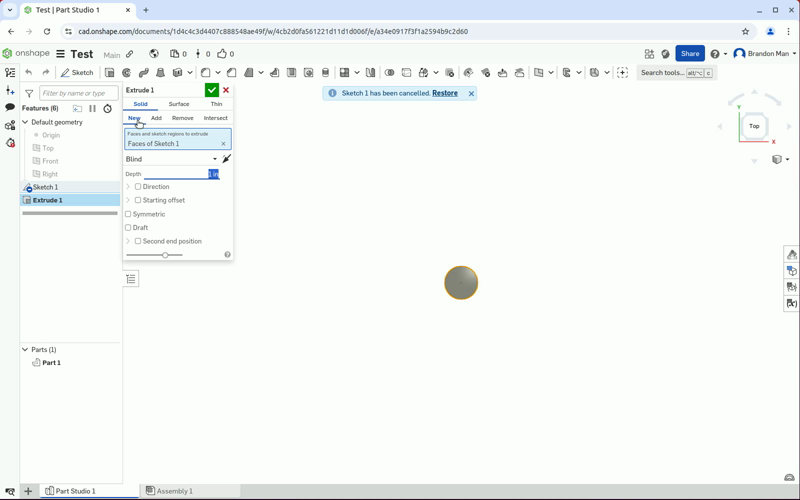
text(0.963)
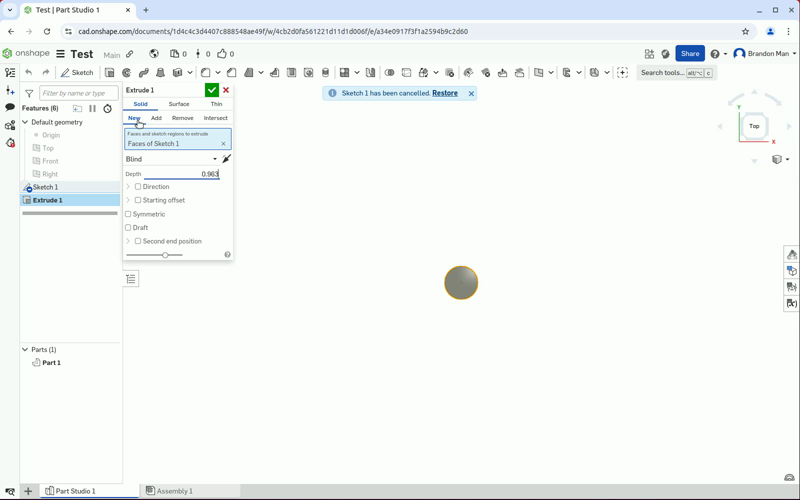
key(enter)
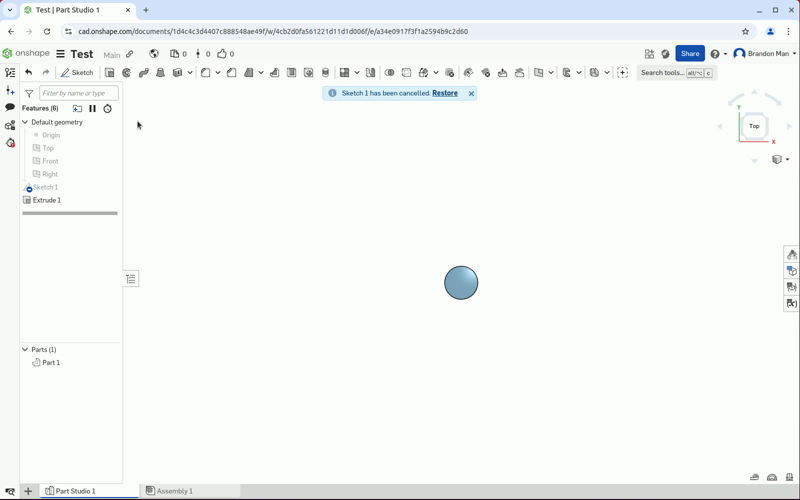
key(shift+h)
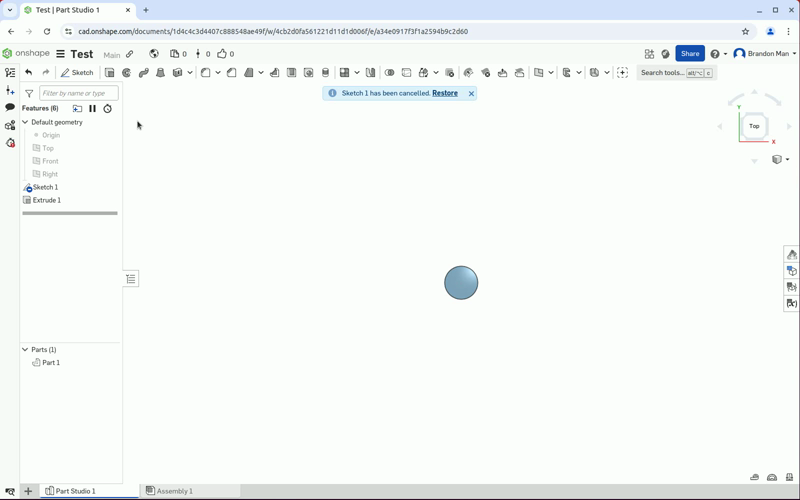
key(shift+h)
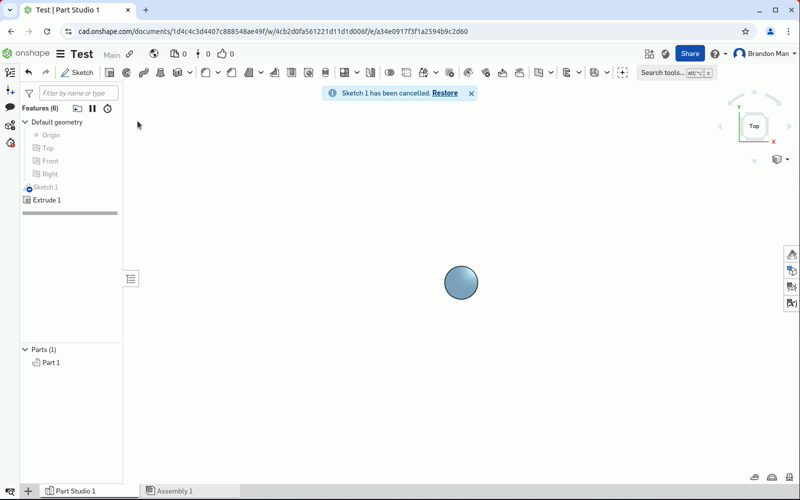
mouse_move(73, 189)
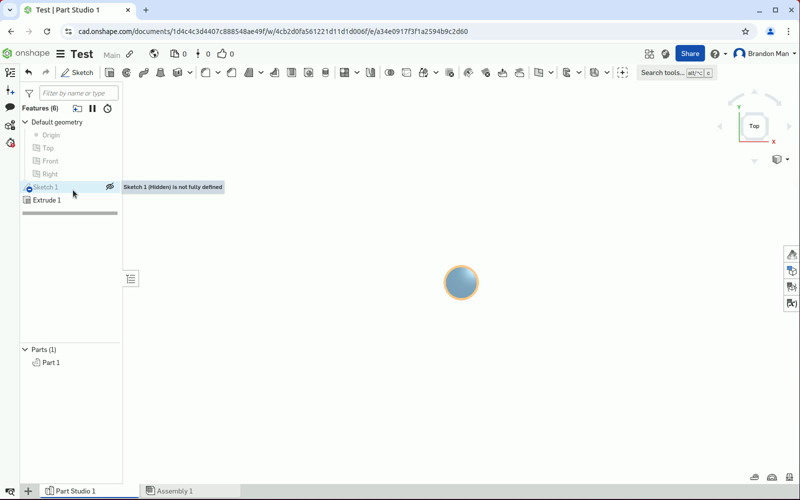
click(73, 189)
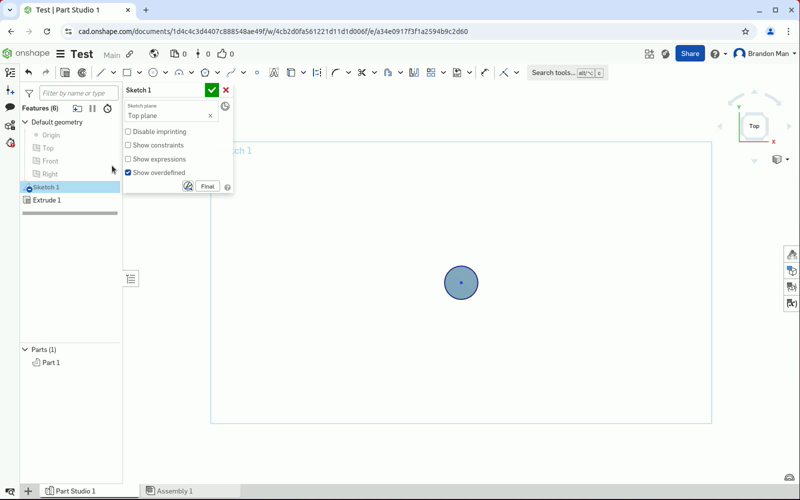
mouse_move(229, 92)
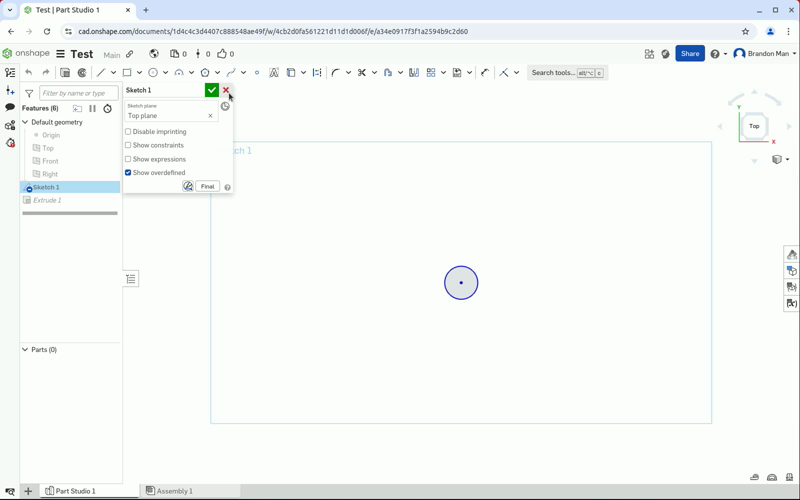
click(229, 92)
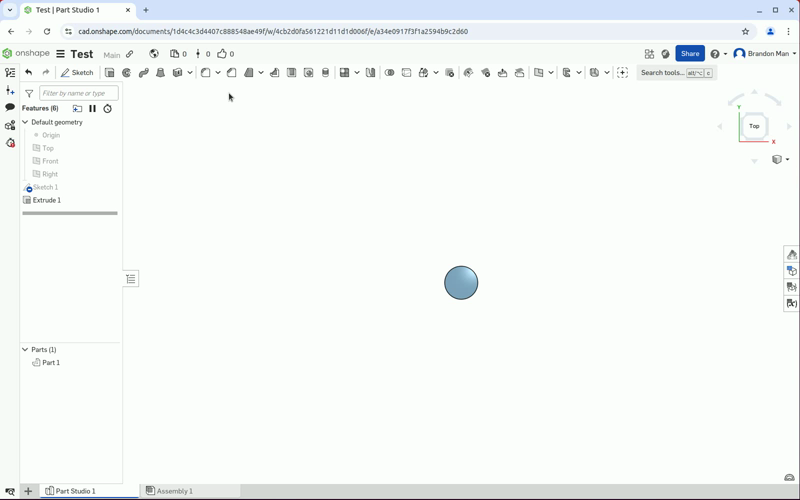
mouse_move(541, 75)
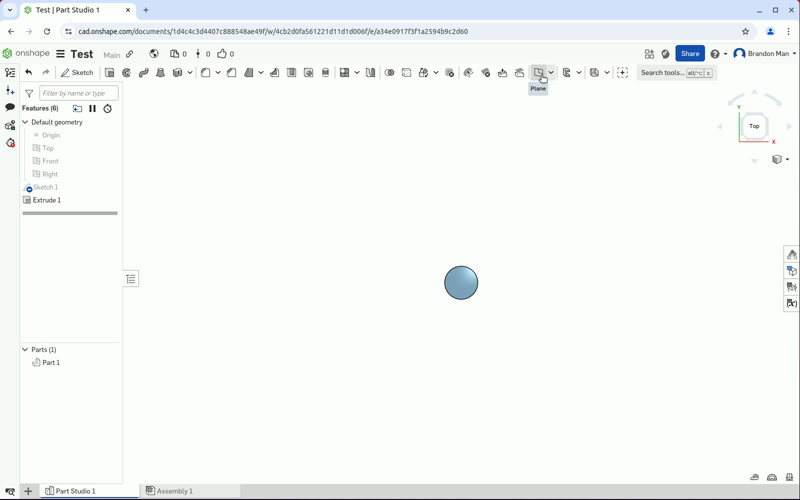
click(541, 75)
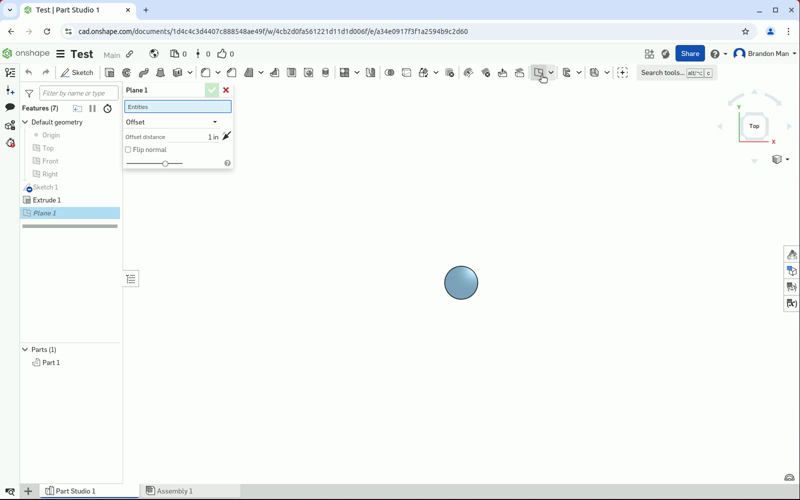
mouse_move(73, 150)
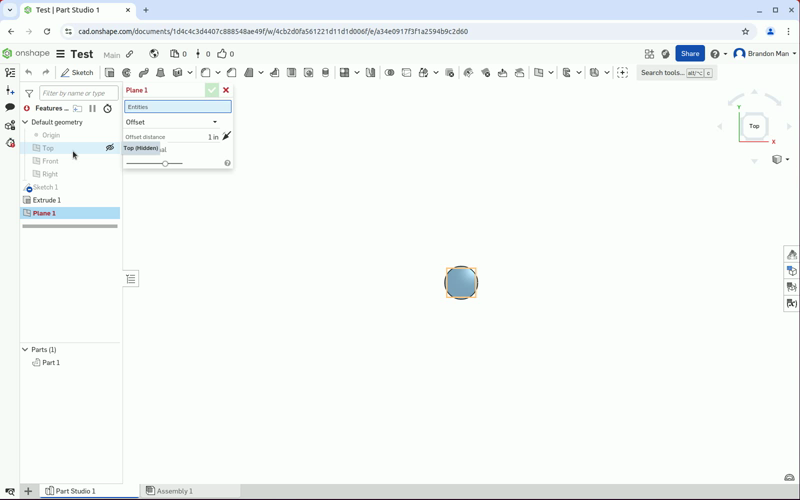
click(73, 150)
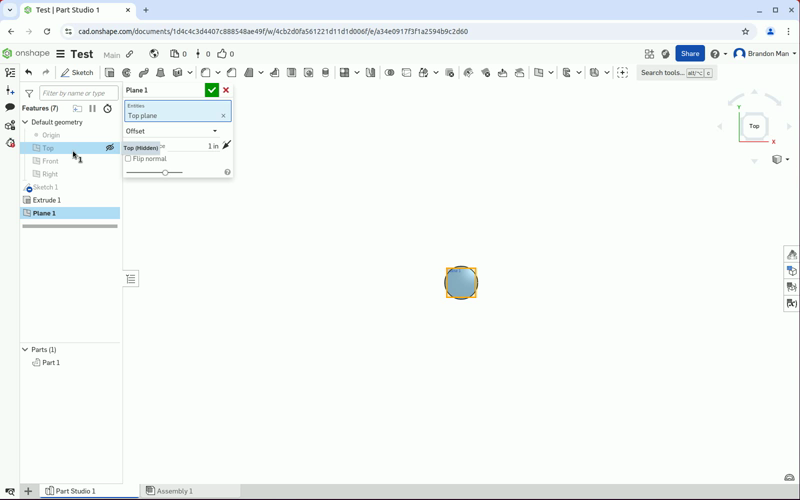
key(tab, 2)
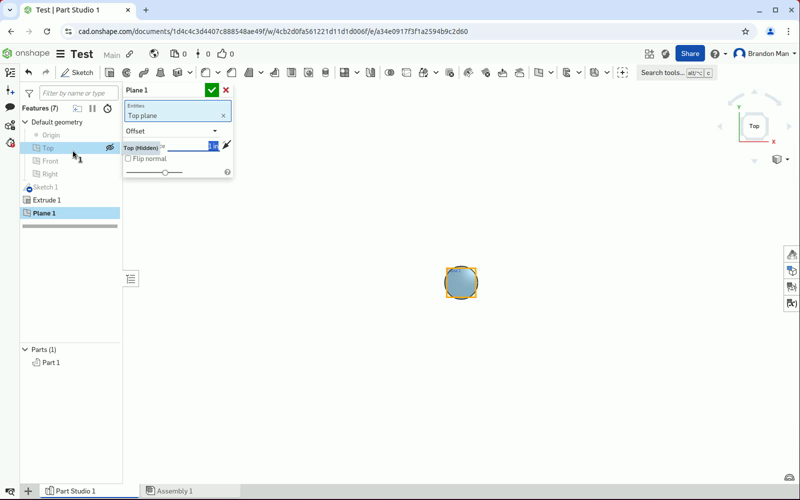
text(0.955)
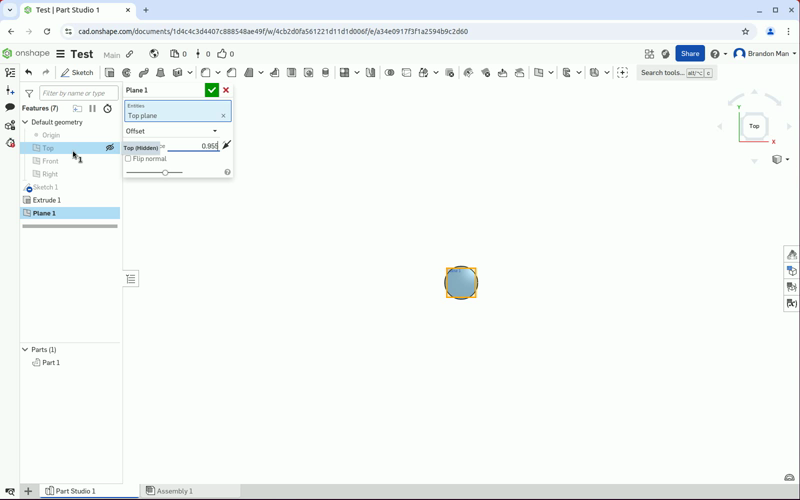
key(enter, 2)
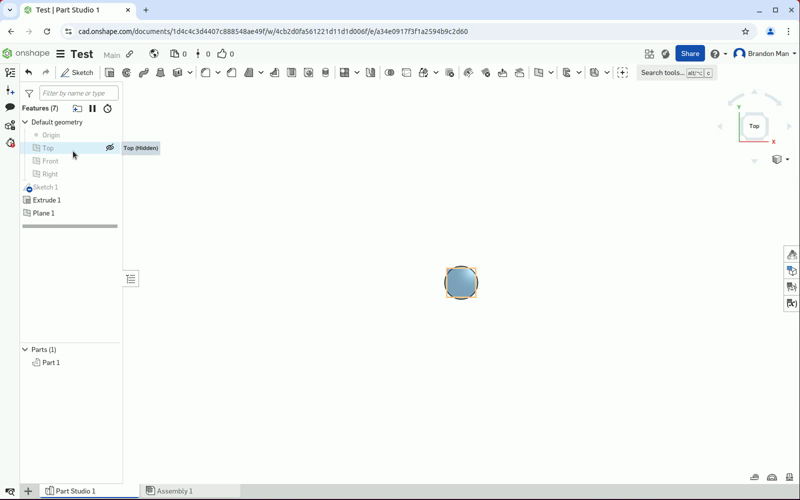
key(shift+s)
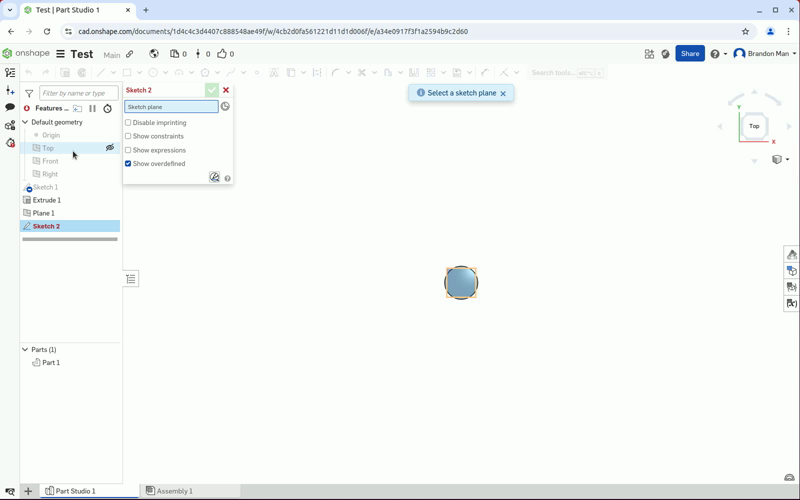
mouse_move(73, 215)
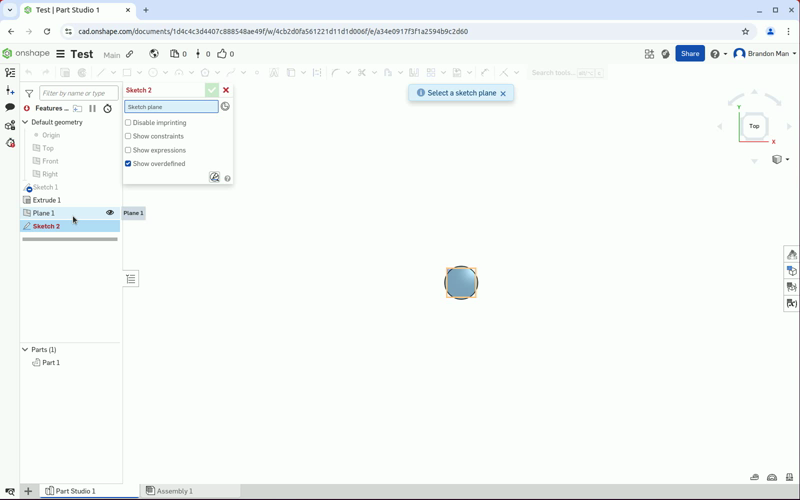
click(73, 215)
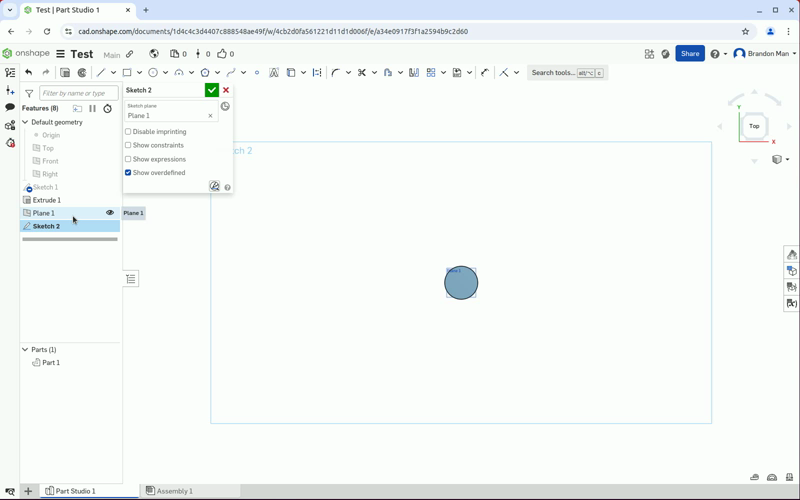
mouse_move(73, 352)
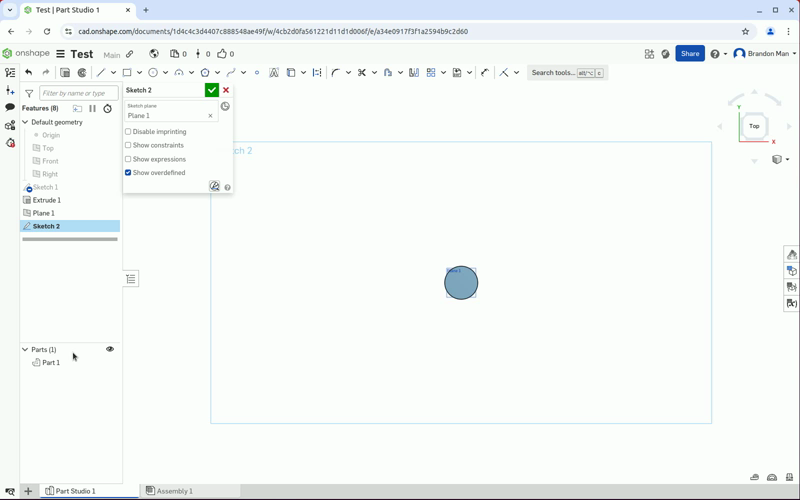
key(y)
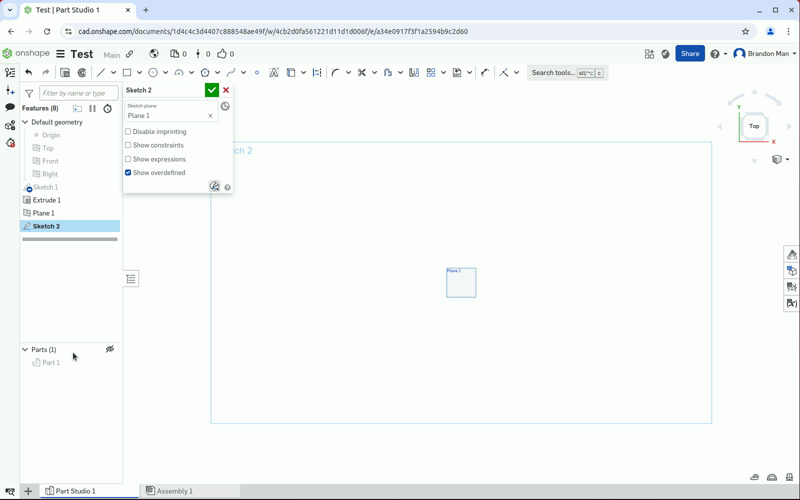
key(c)
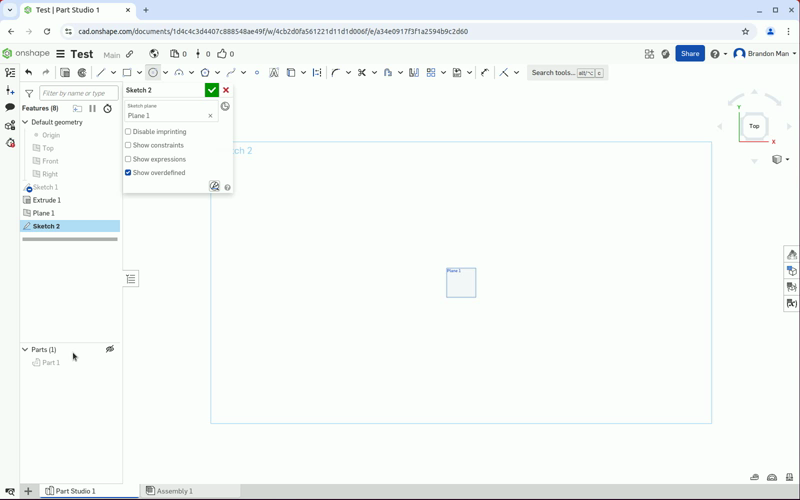
key_down(shift)
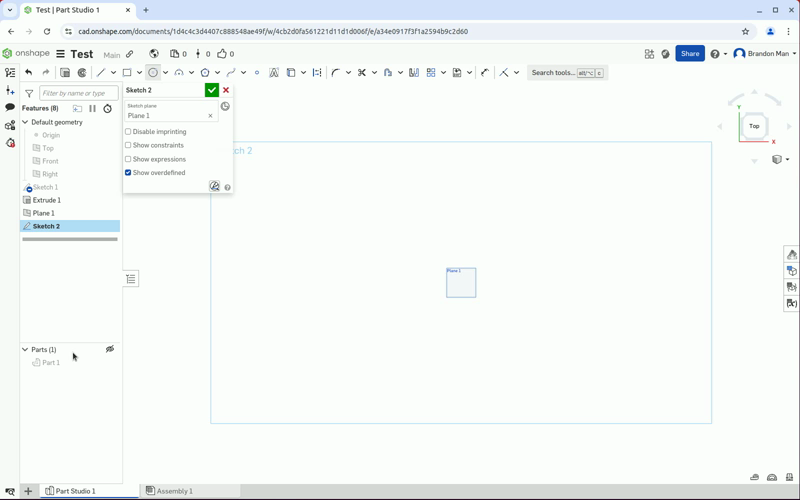
mouse_move(461, 282)
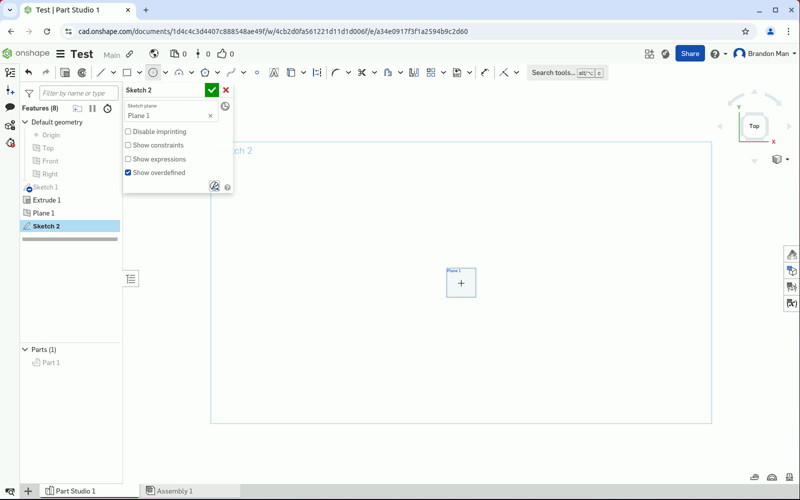
click(461, 282)
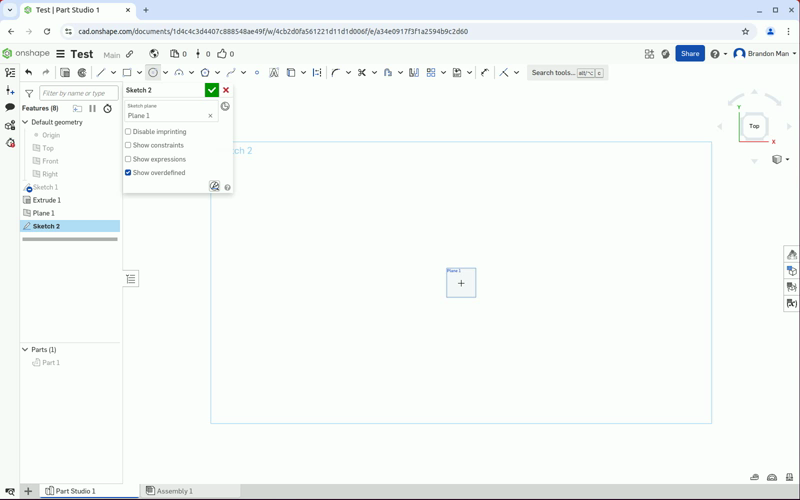
key_up(shift)
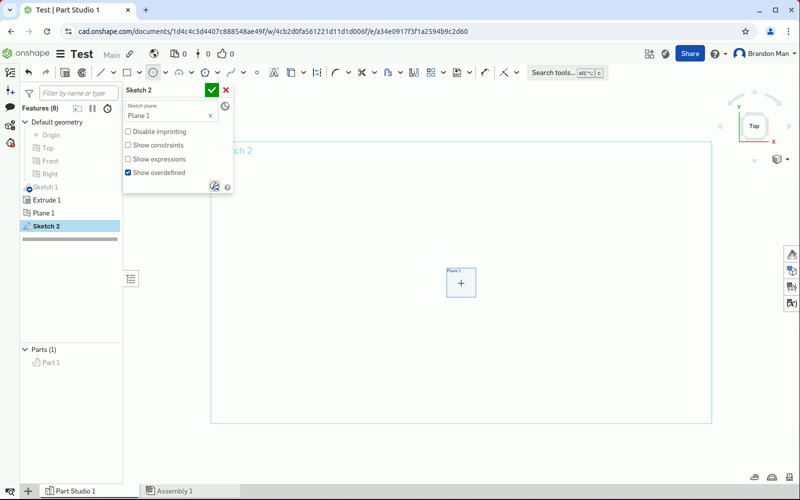
mouse_move(467, 282)
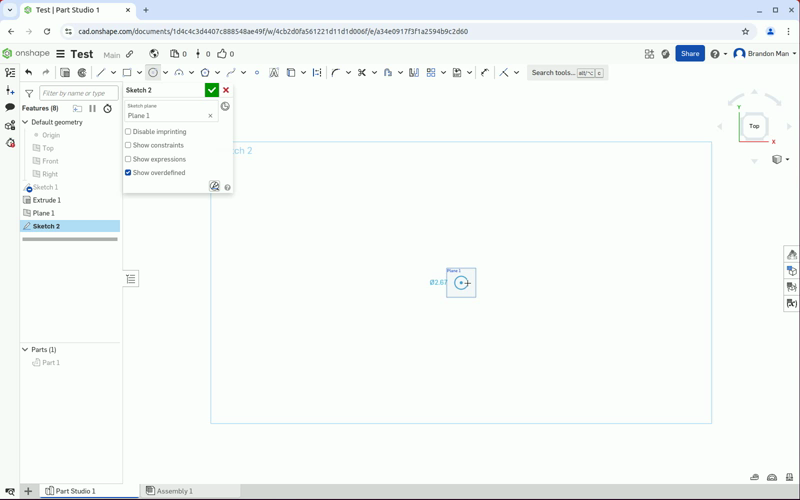
click(467, 282)
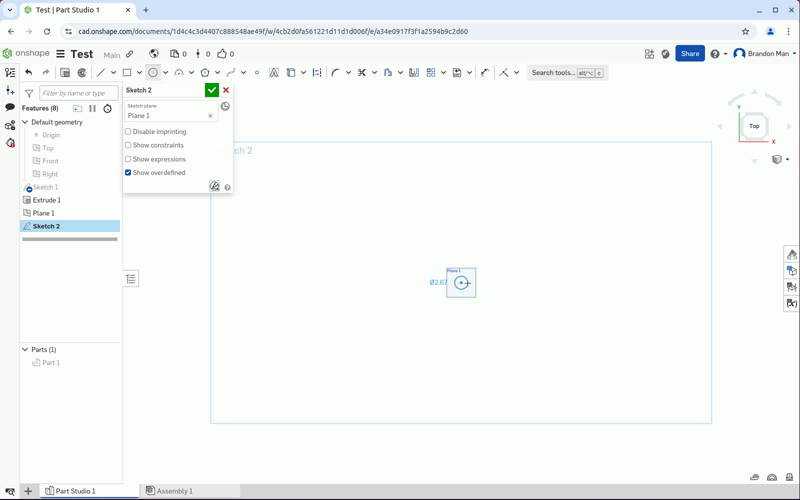
key(esc)
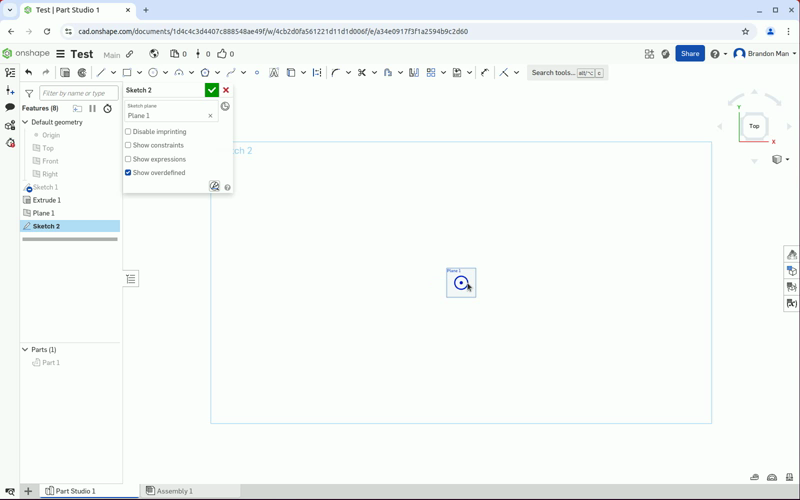
mouse_move(461, 277)
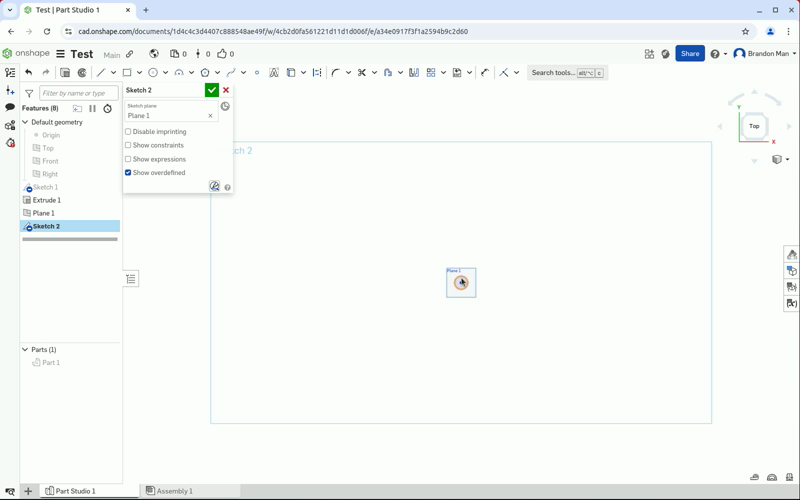
scroll(6)
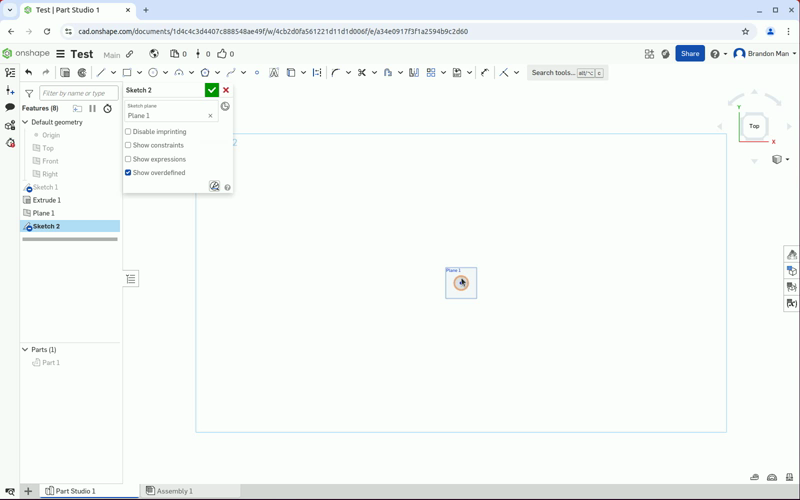
scroll(6)
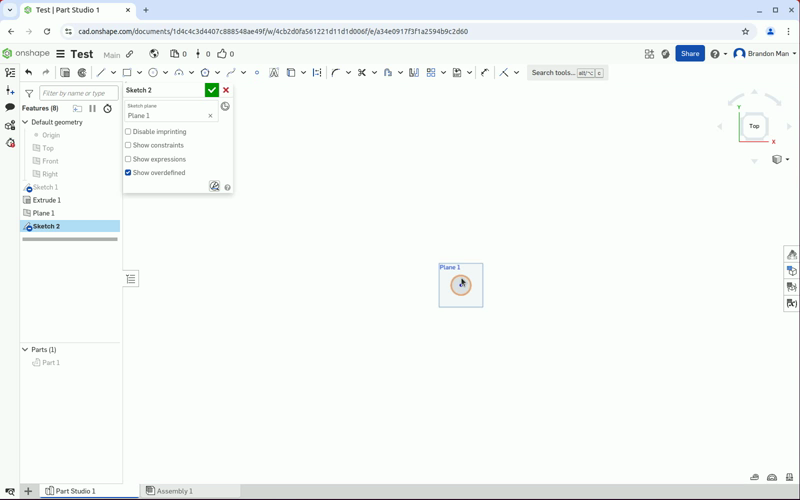
scroll(6)
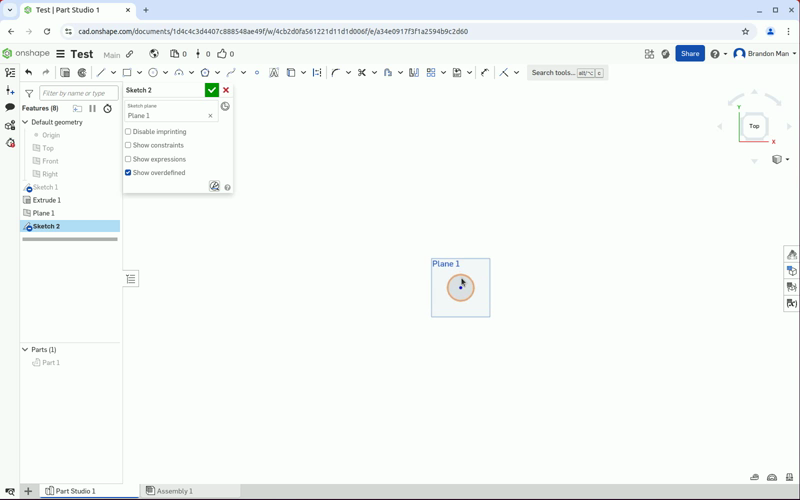
scroll(6)
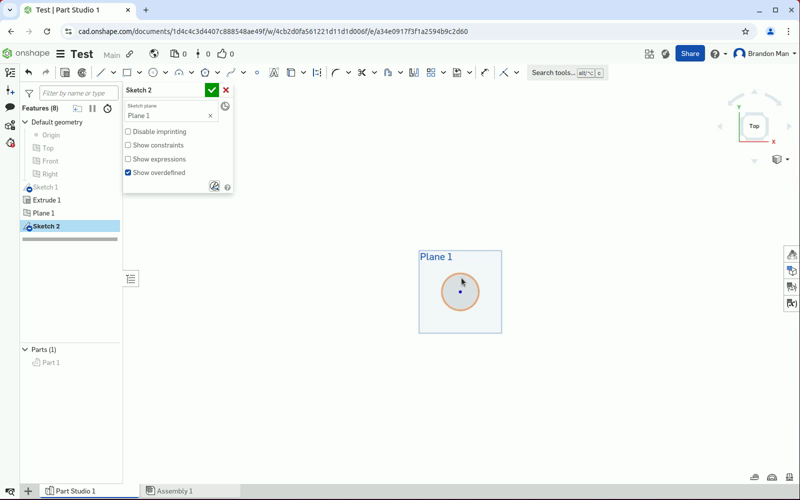
scroll(6)
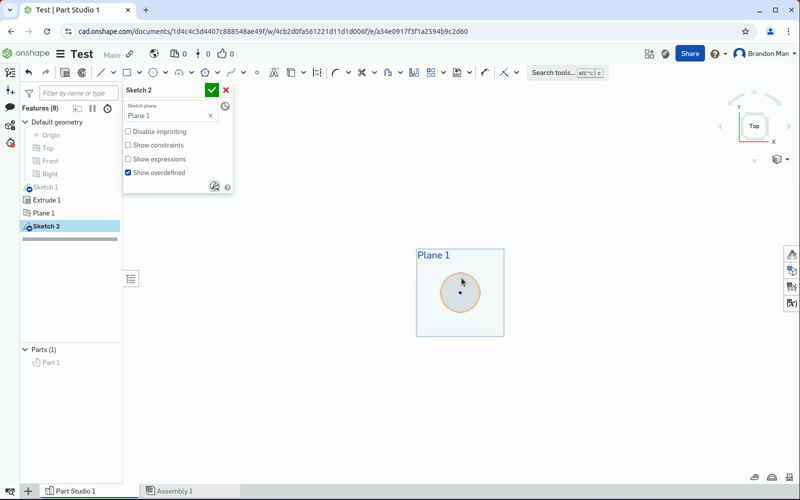
scroll(6)
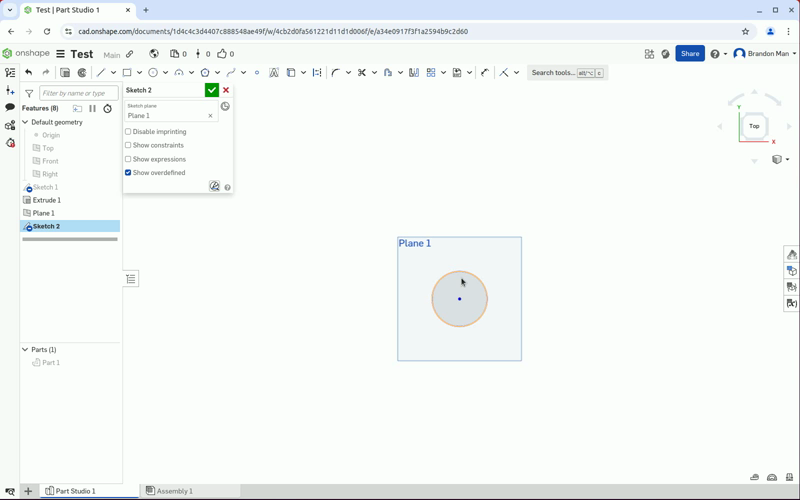
scroll(6)
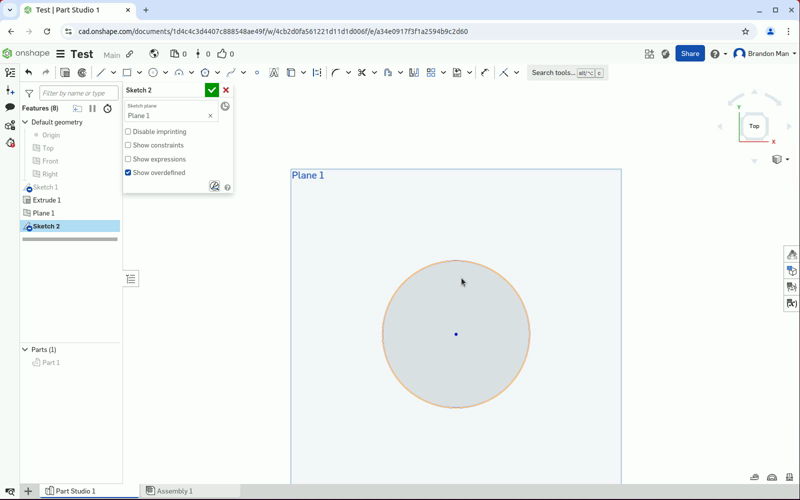
click(461, 277)
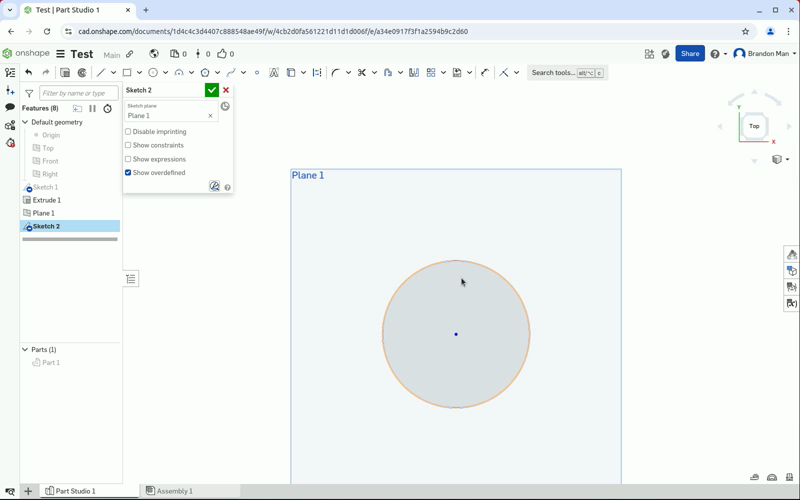
scroll(-6)
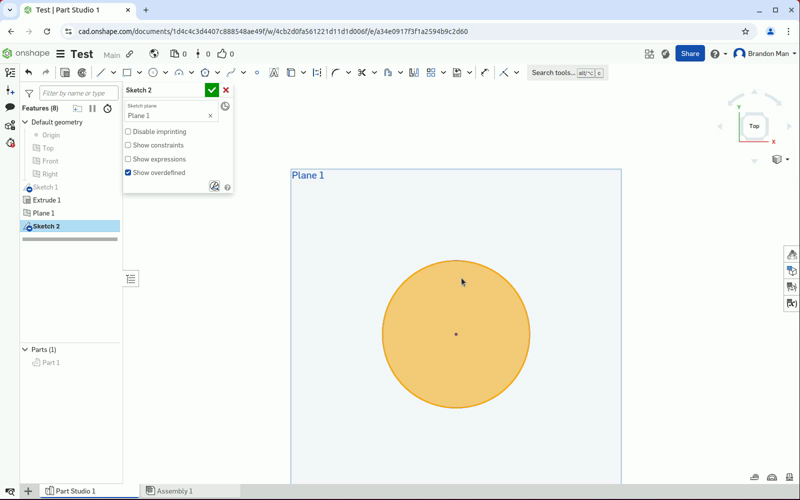
scroll(-6)
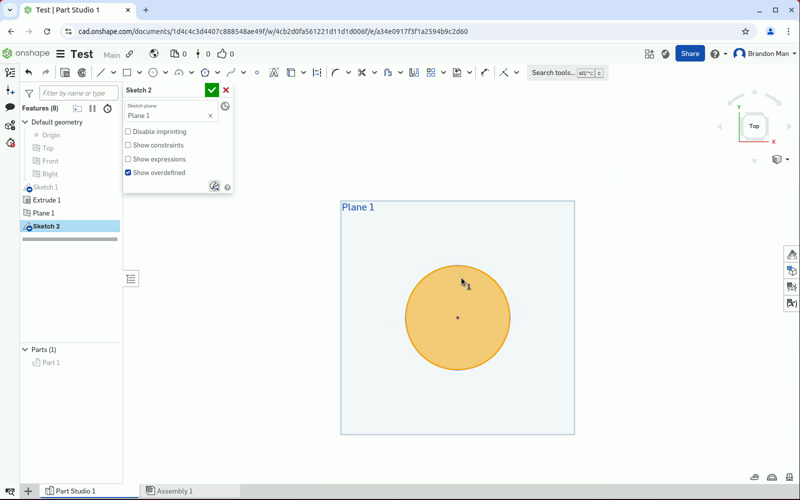
scroll(-6)
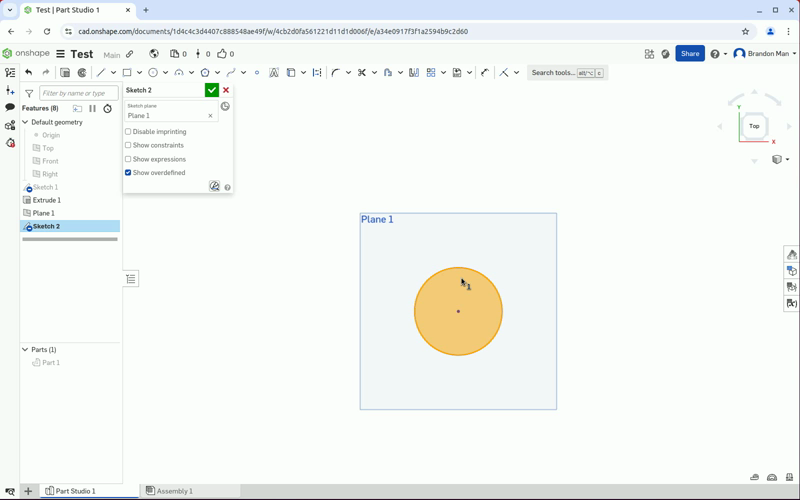
scroll(-6)
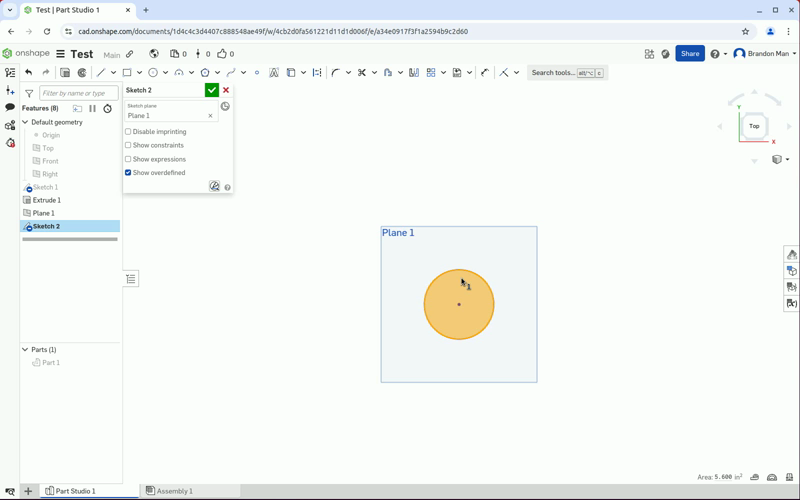
scroll(-6)
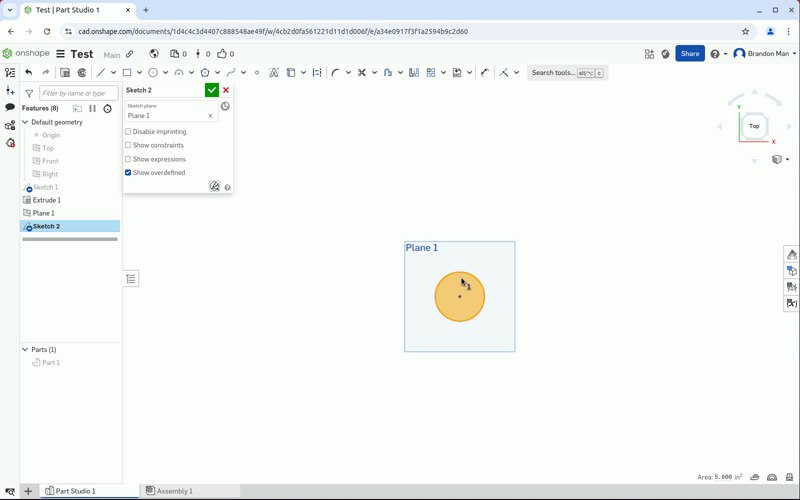
scroll(-6)
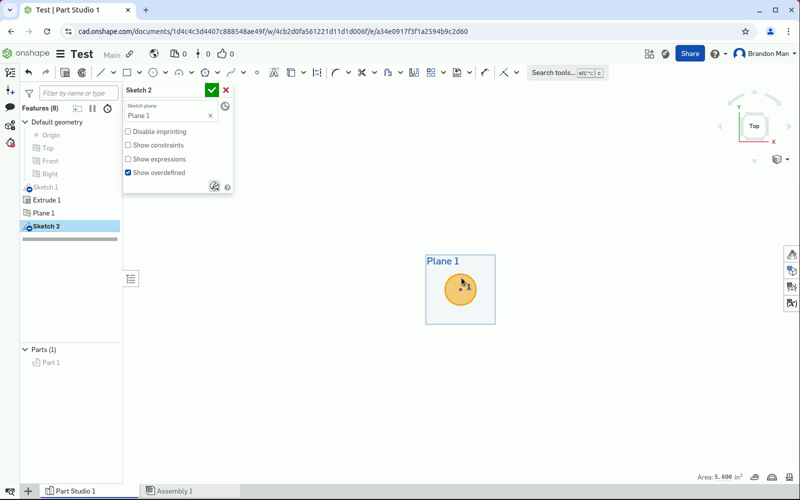
scroll(-6)
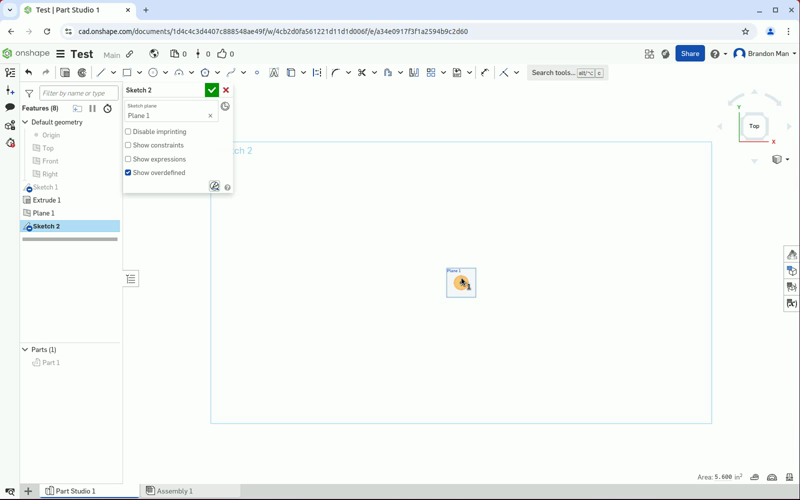
mouse_move(73, 352)
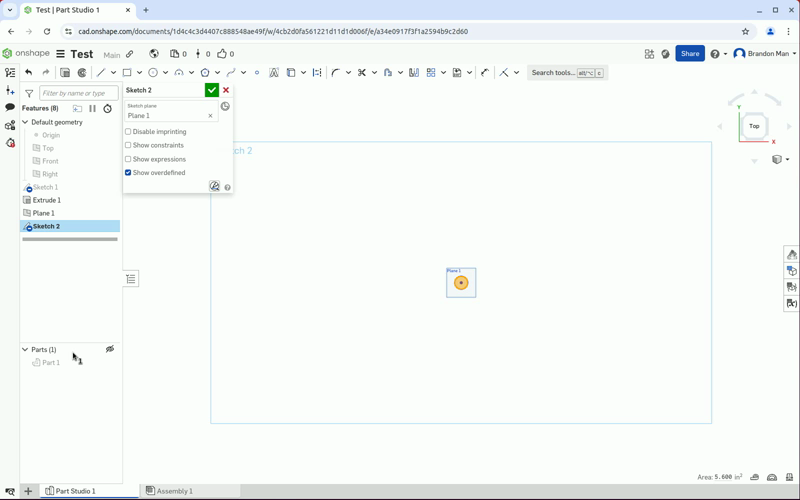
key(shift+y)
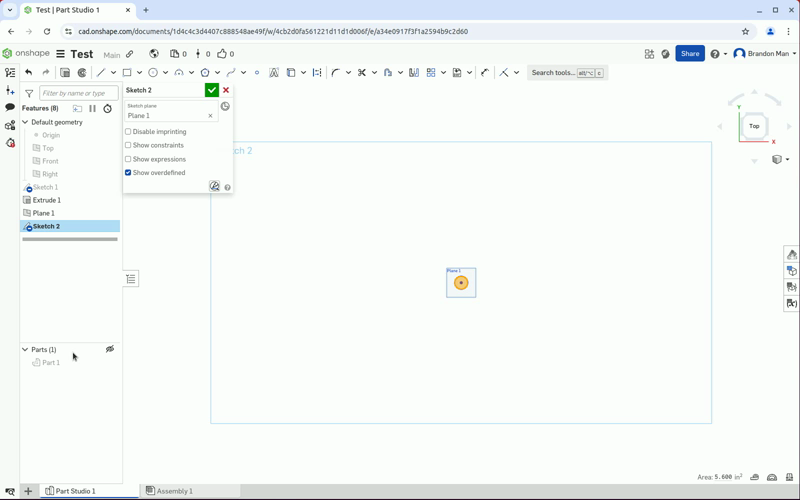
key(shift+e)
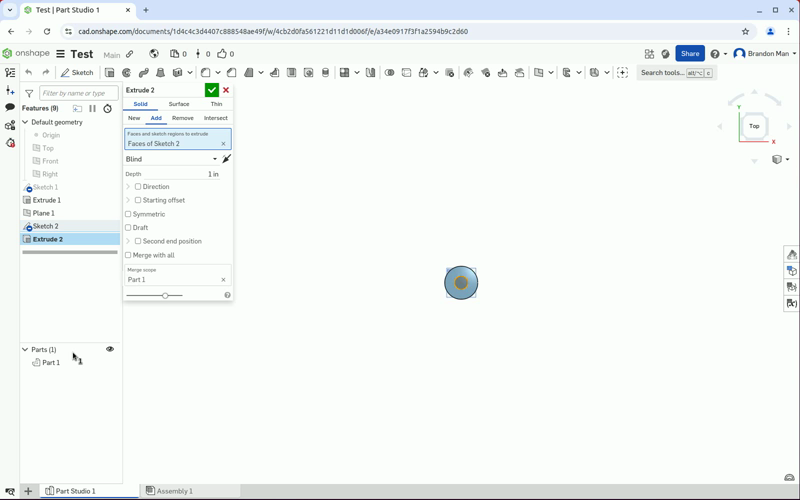
mouse_move(143, 106)
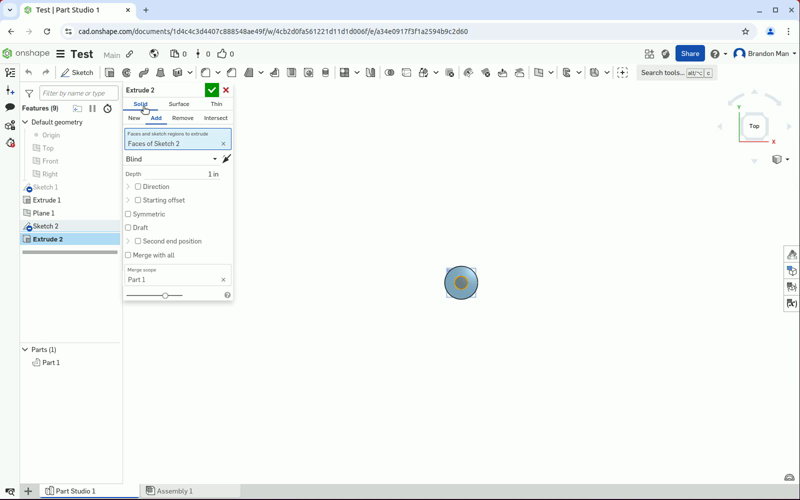
click(143, 106)
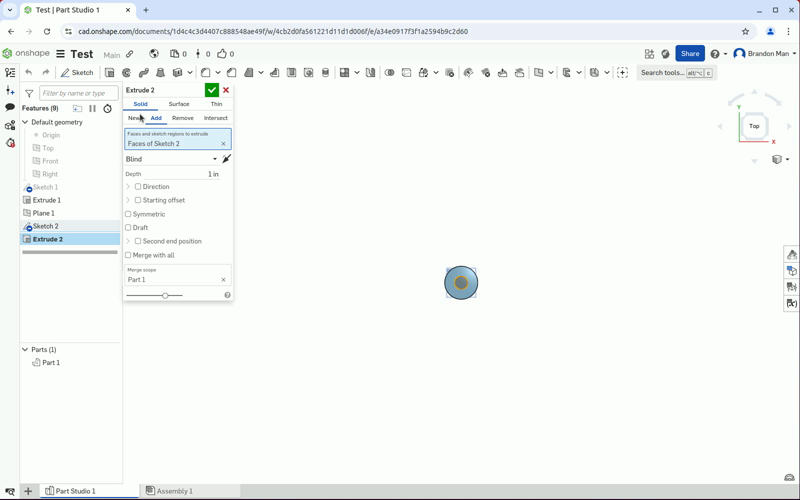
mouse_move(137, 120)
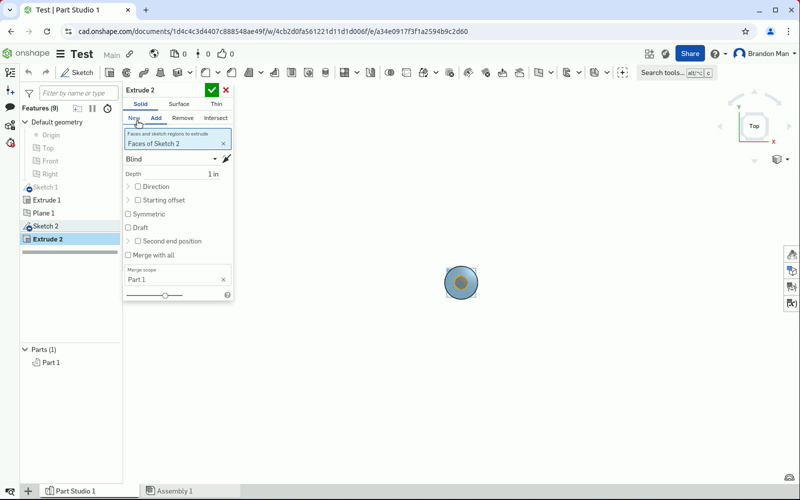
click(137, 120)
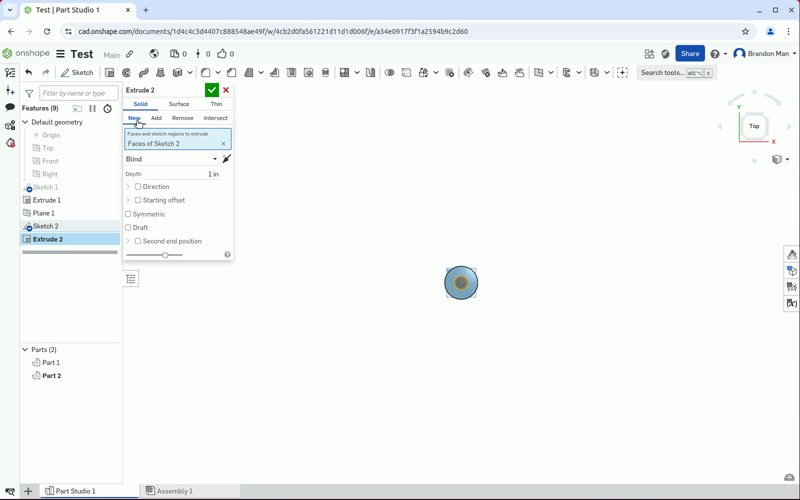
key(tab, 4)
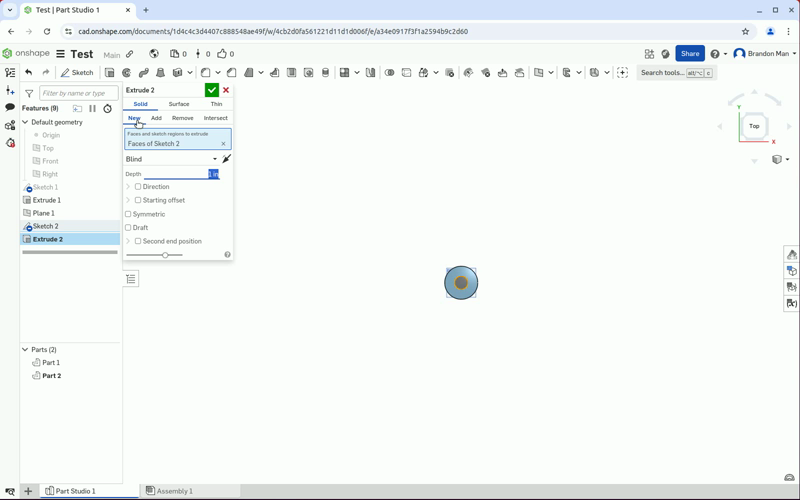
text(22.145)
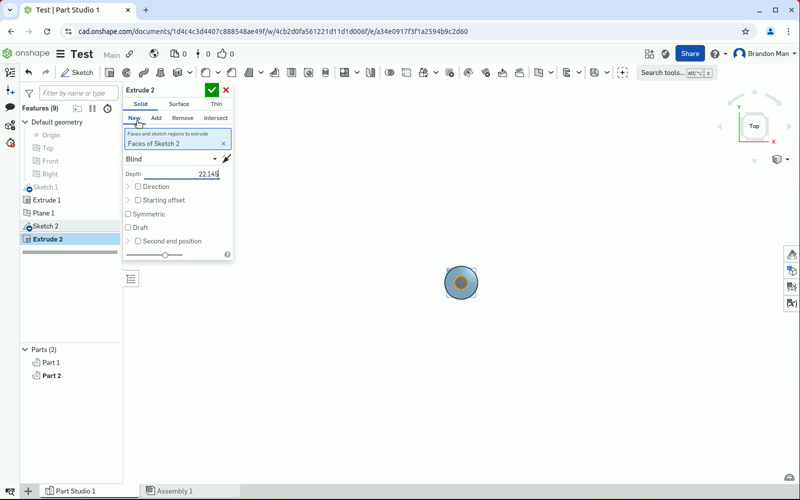
key(enter)
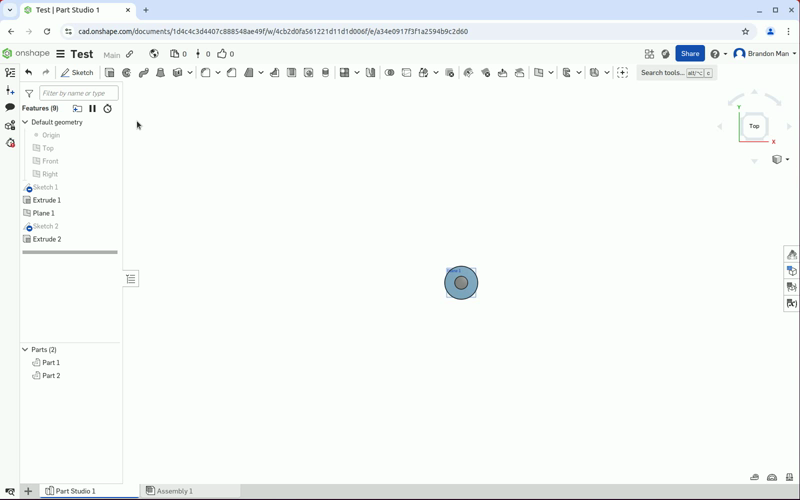
key(shift+h)
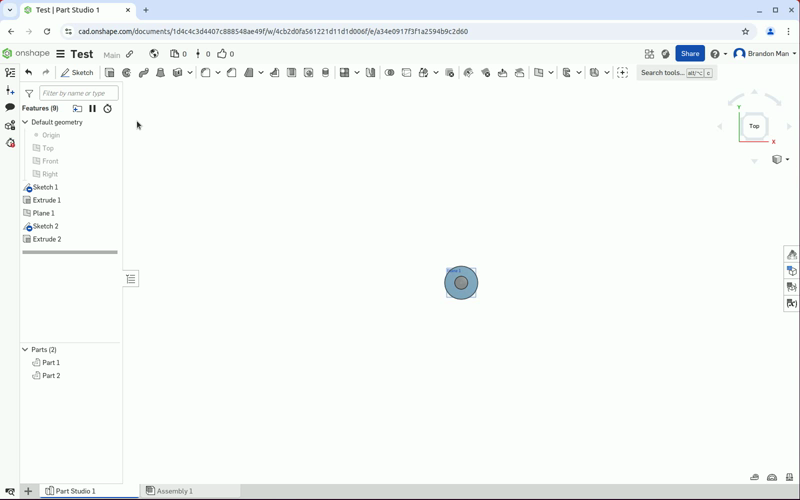
key(shift+h)
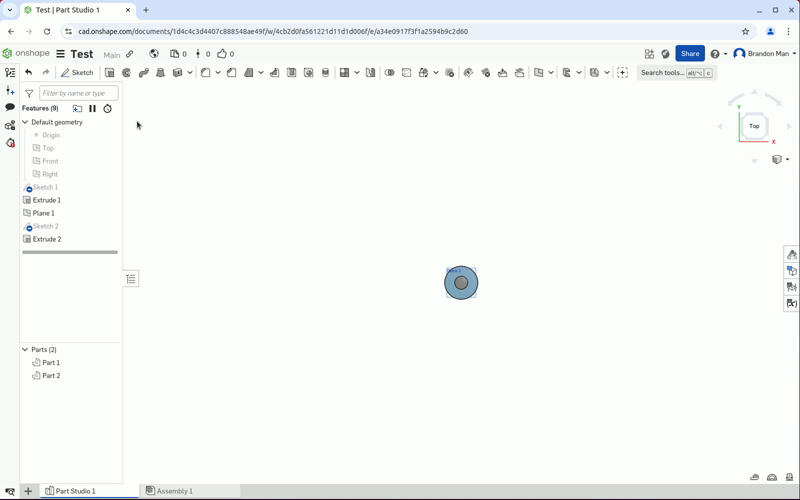
mouse_move(73, 189)
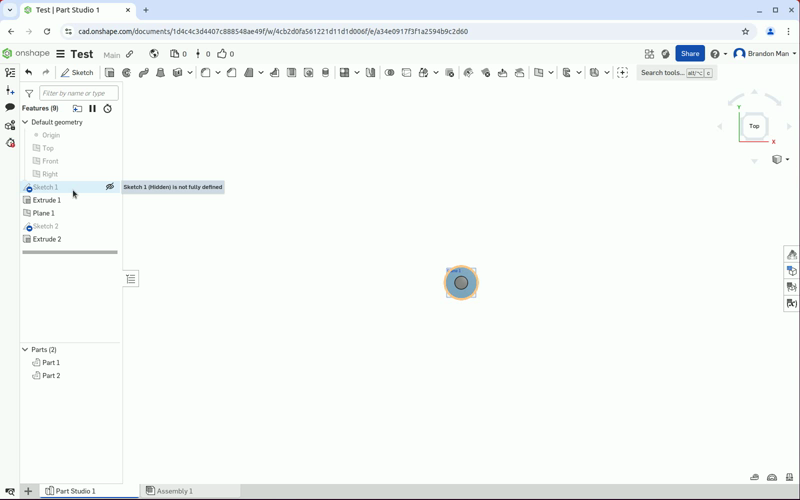
click(73, 189)
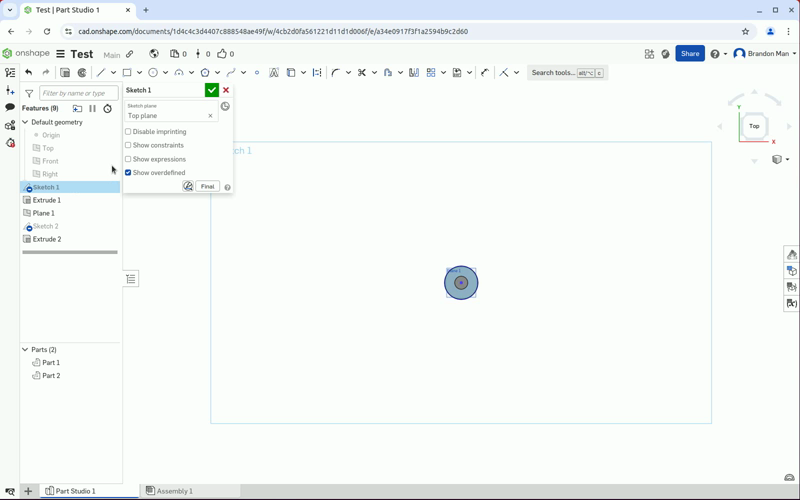
mouse_move(229, 92)
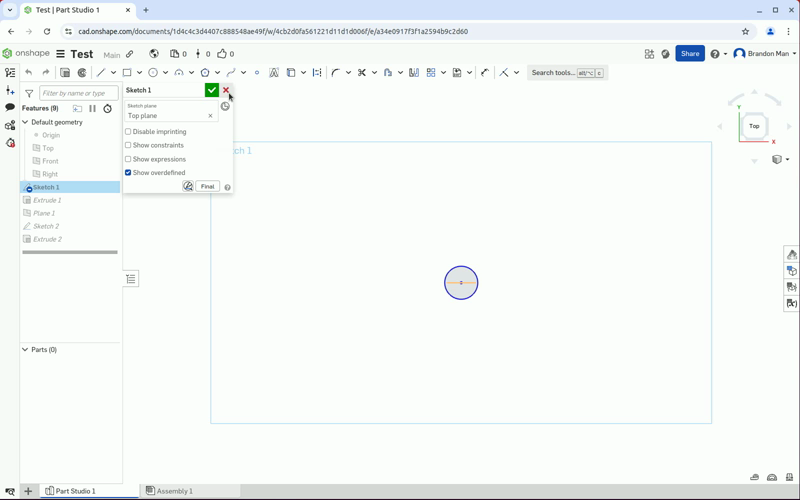
click(229, 92)
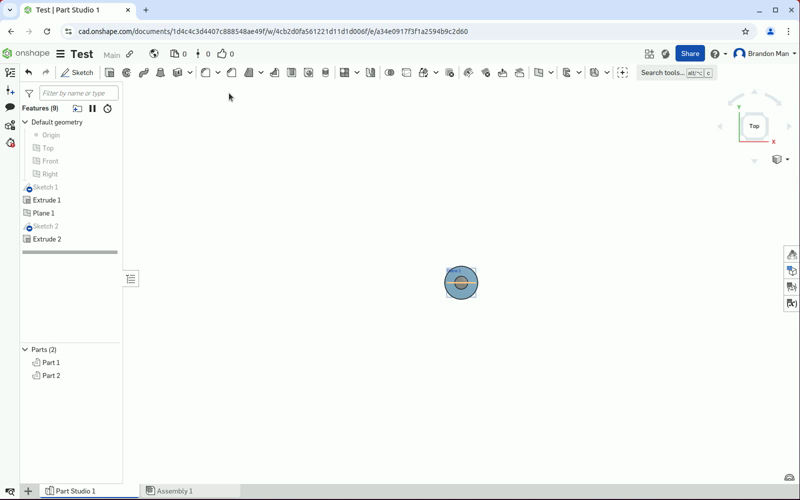
mouse_move(541, 75)
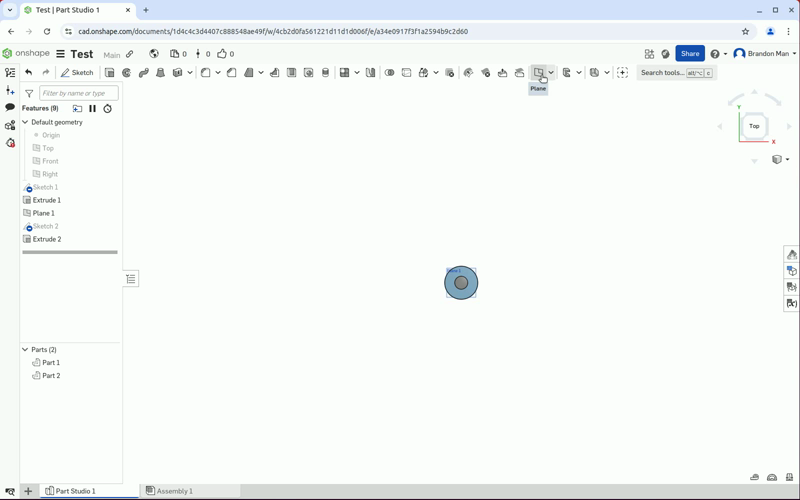
click(541, 75)
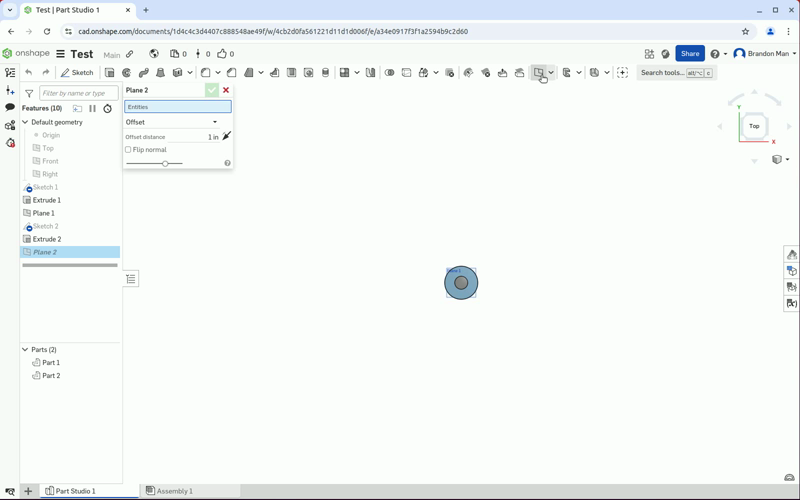
mouse_move(73, 150)
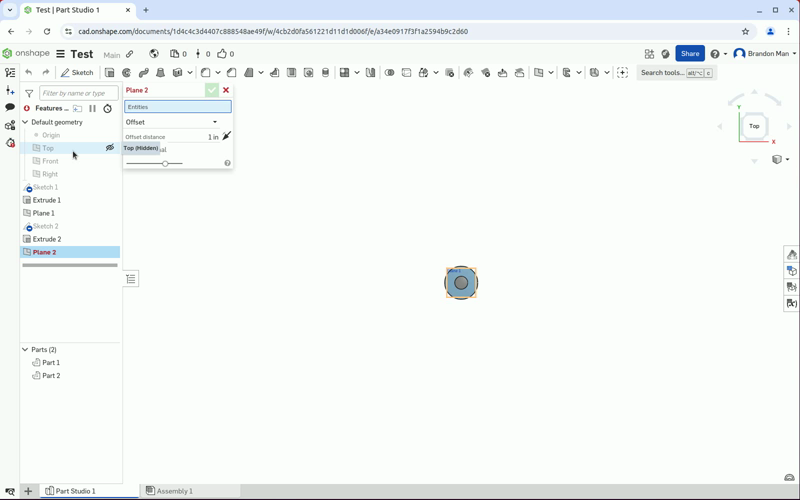
click(73, 150)
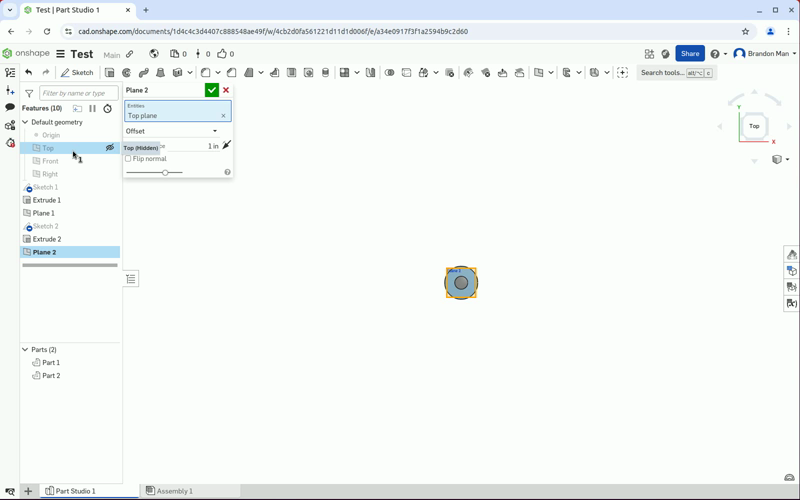
key(tab, 2)
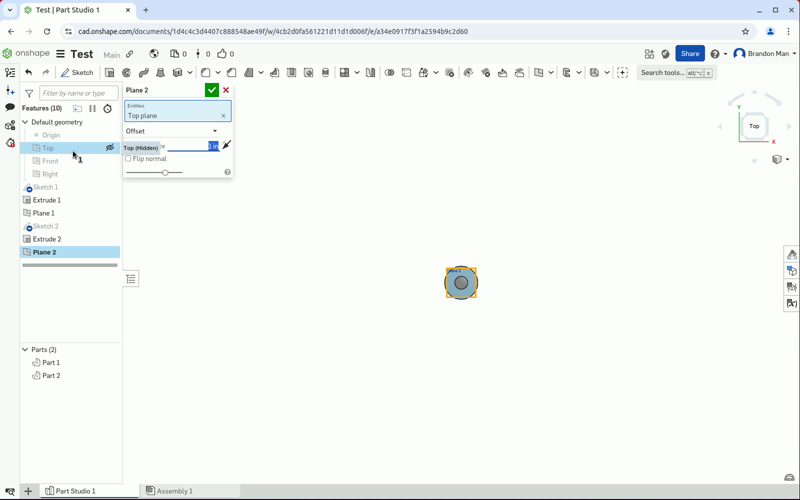
text(23.108)
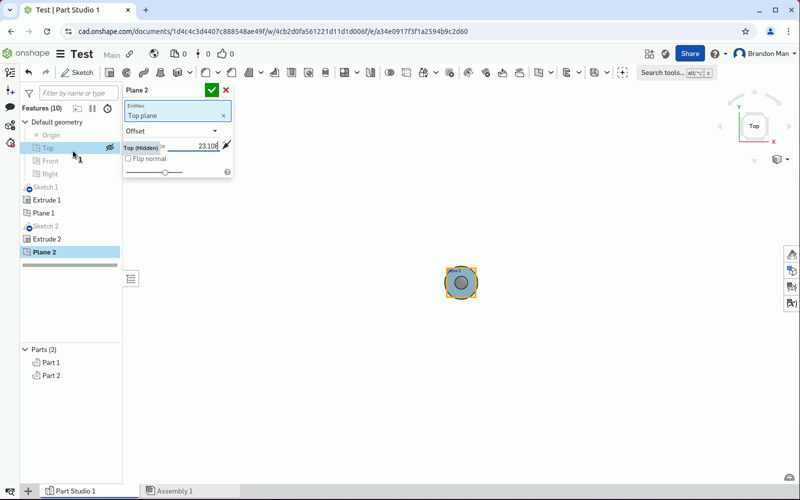
key(enter, 2)
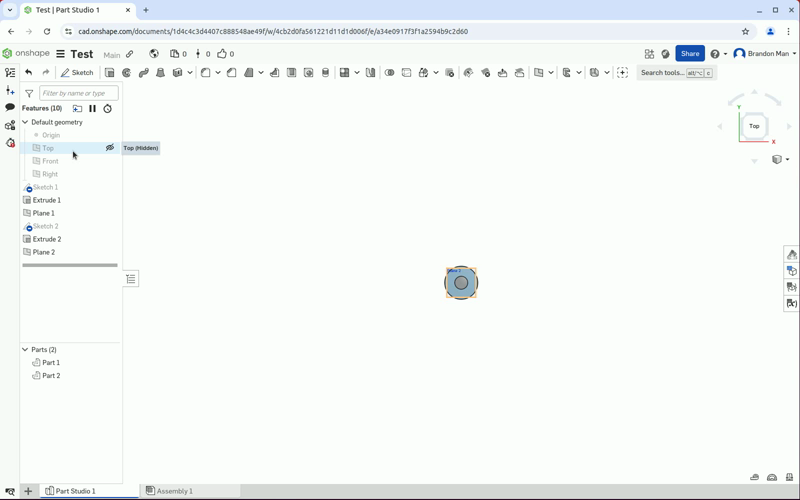
key(shift+s)
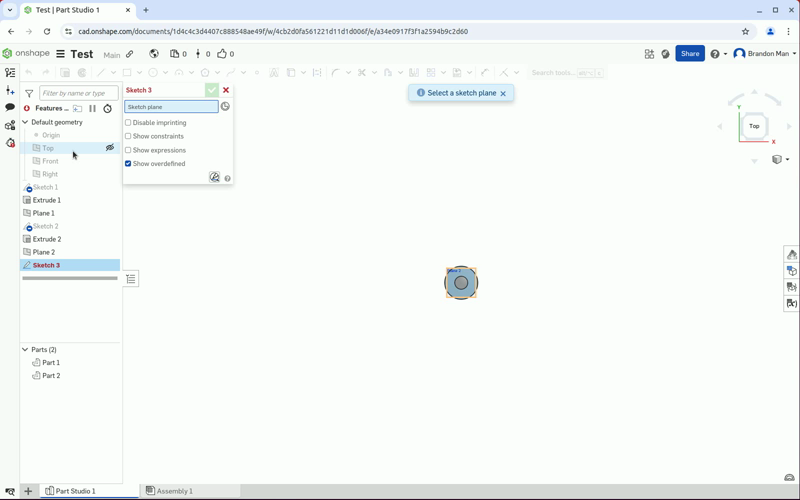
mouse_move(73, 254)
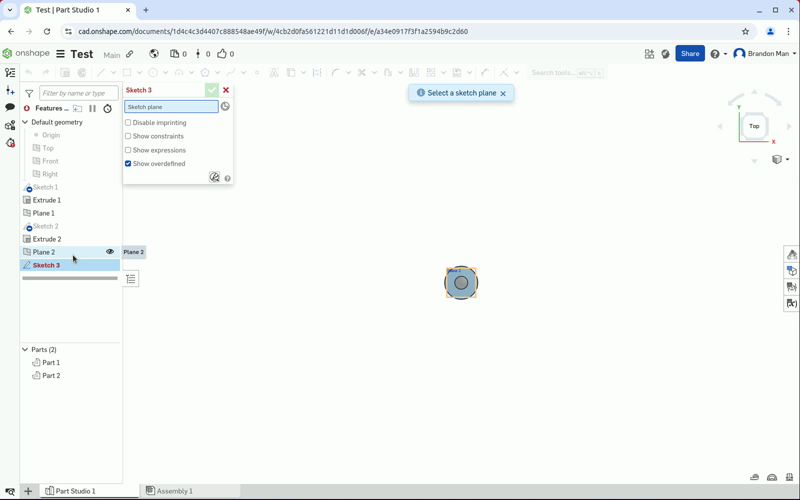
click(73, 254)
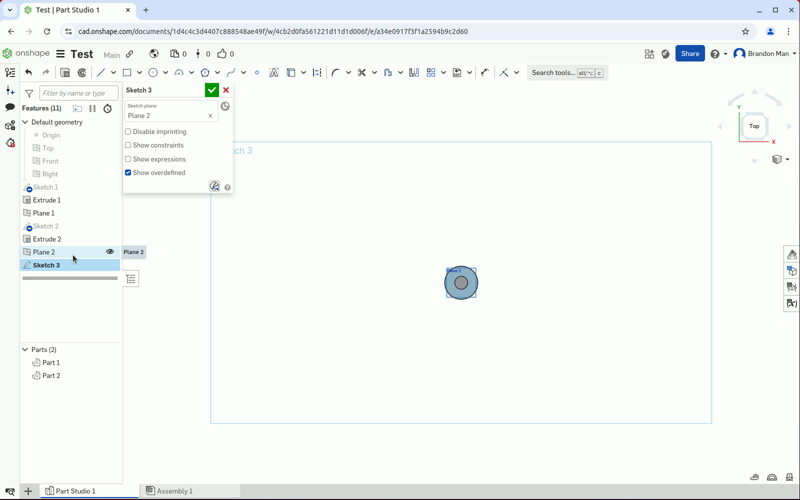
mouse_move(73, 352)
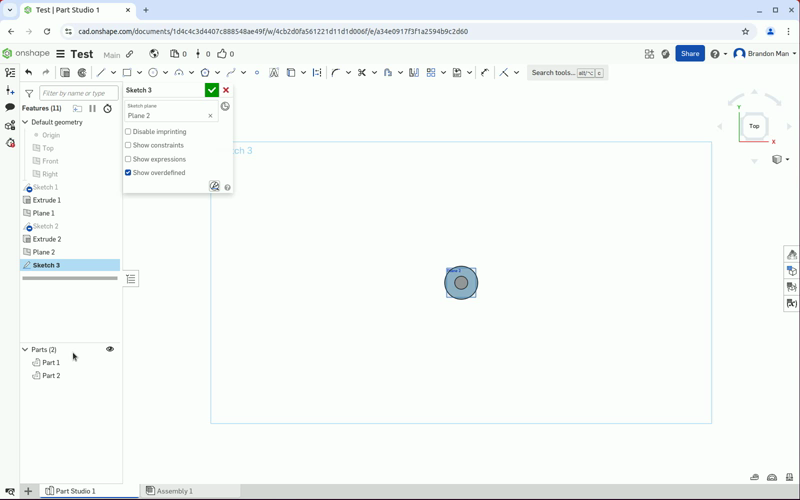
key(y)
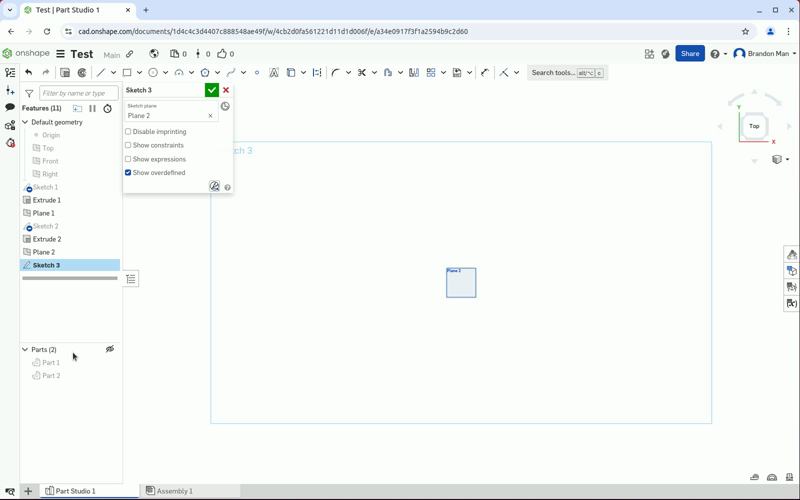
key(a)
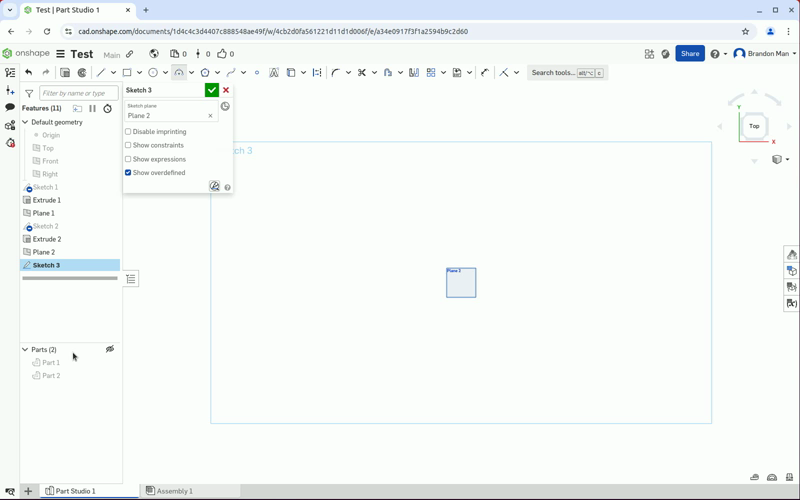
key_down(shift)
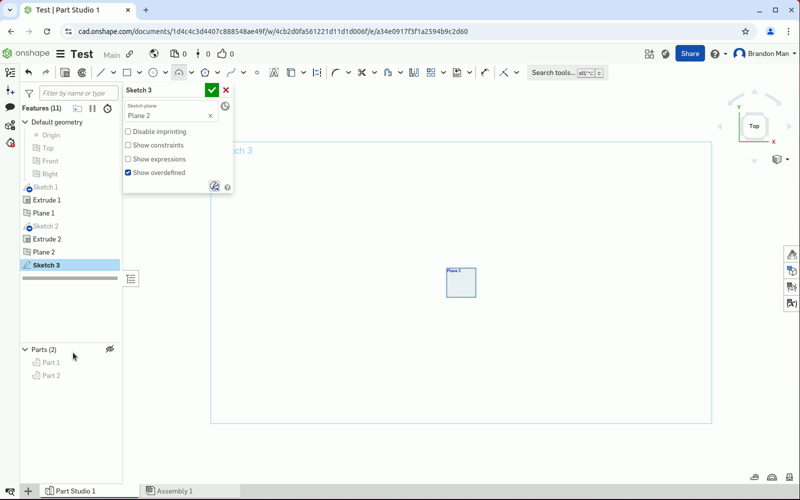
mouse_move(464, 278)
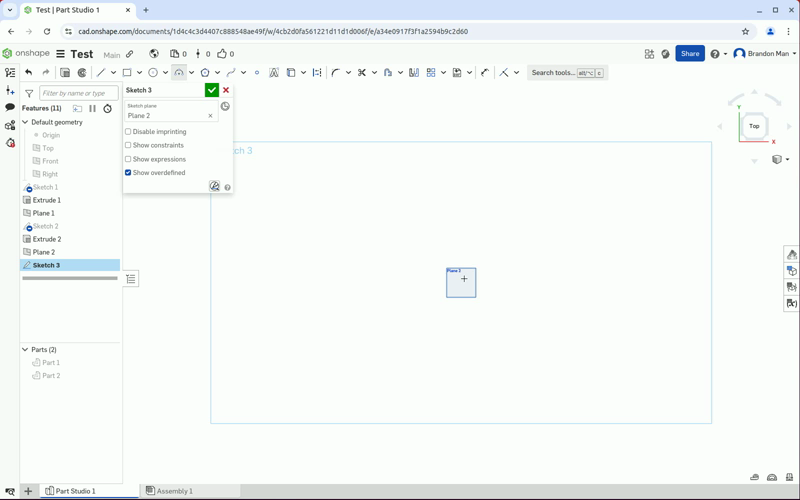
click(464, 278)
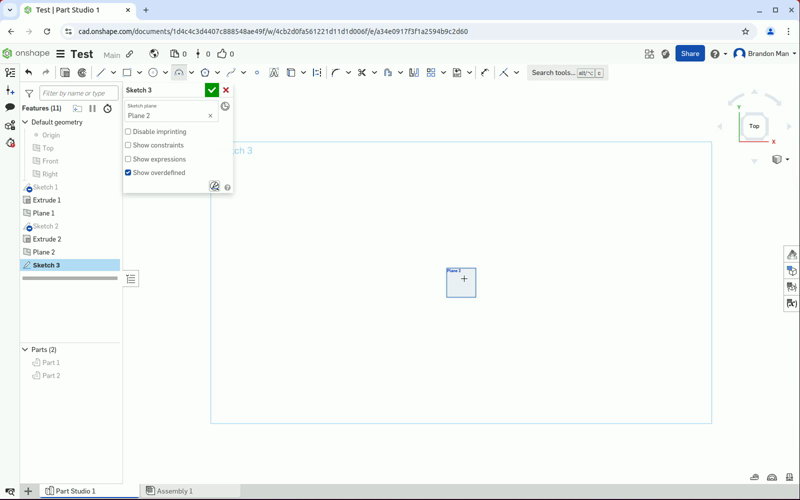
key_up(shift)
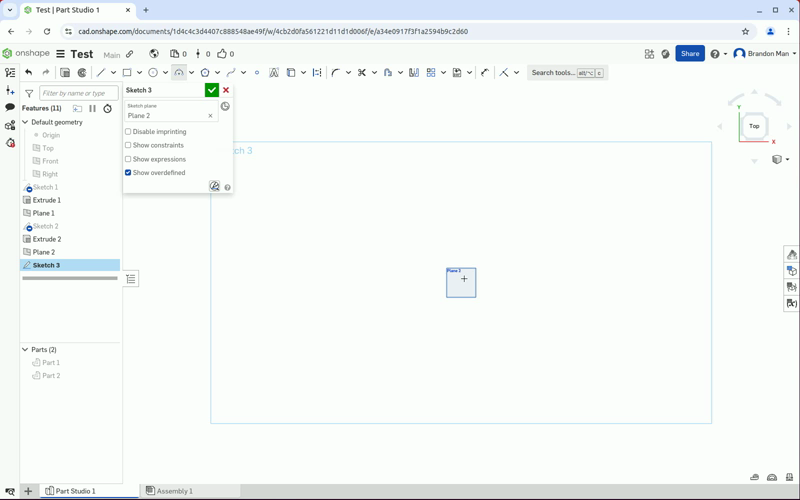
key_down(shift)
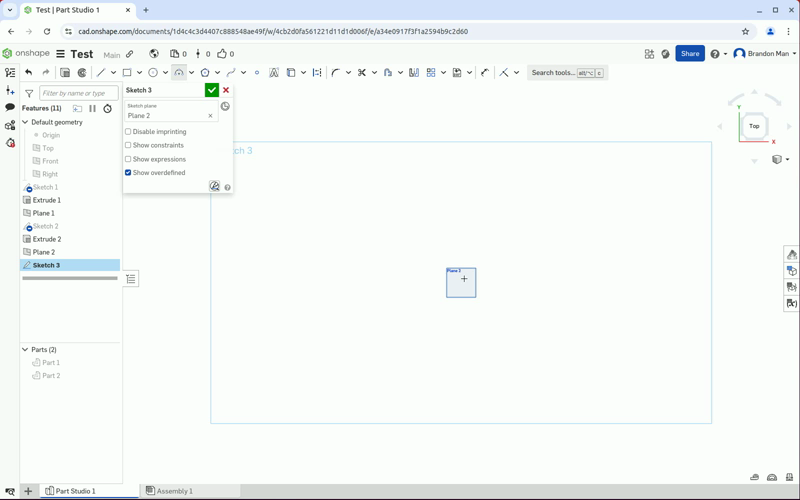
mouse_move(466, 280)
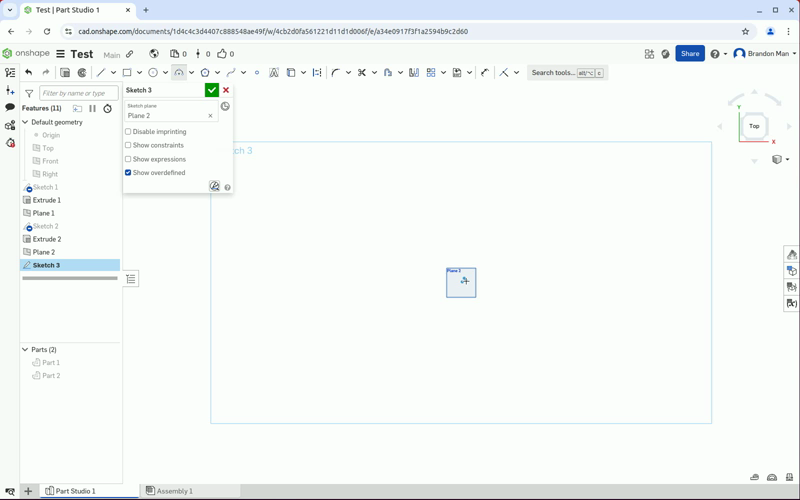
scroll(6)
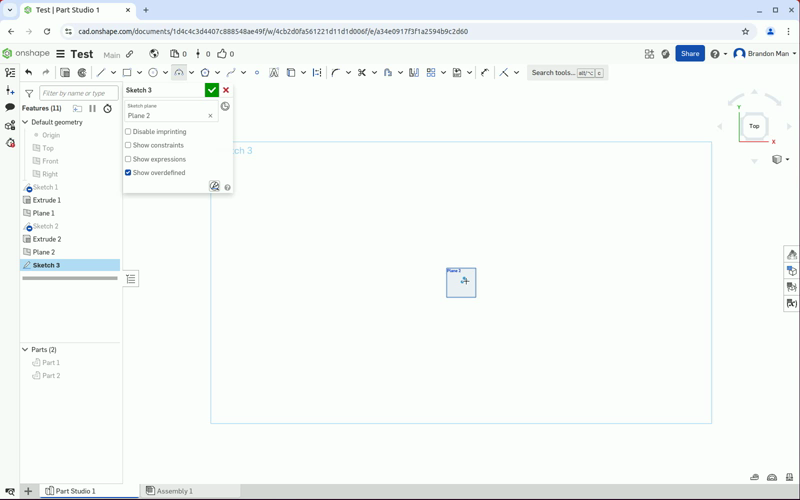
scroll(6)
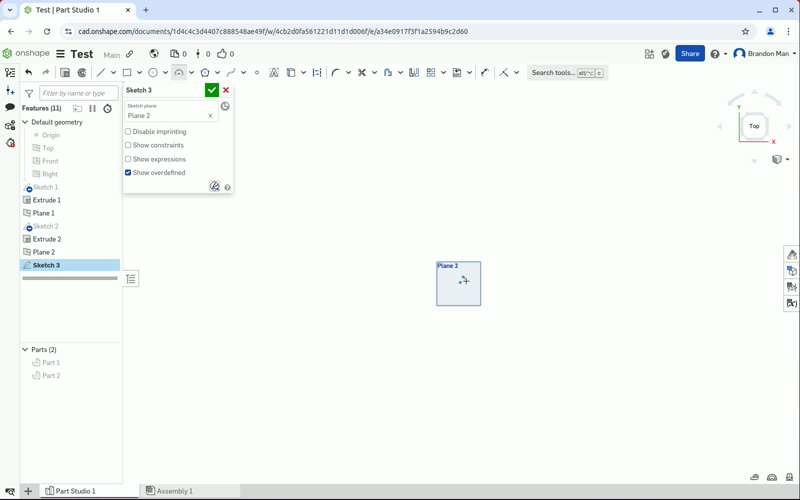
scroll(6)
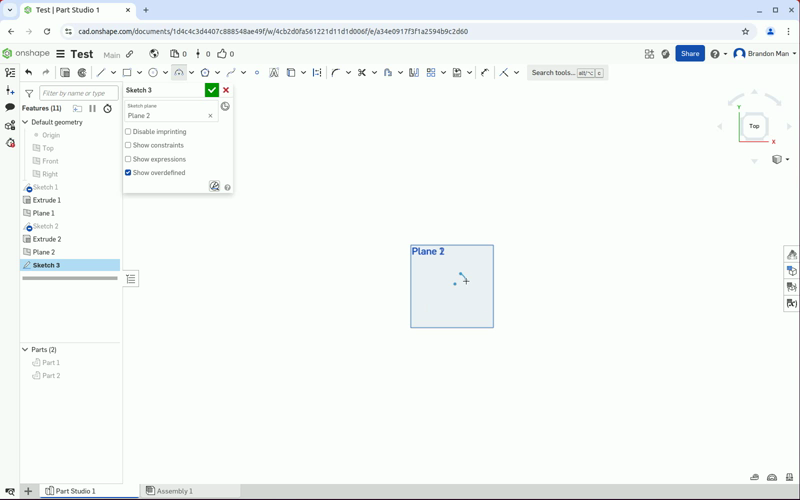
scroll(6)
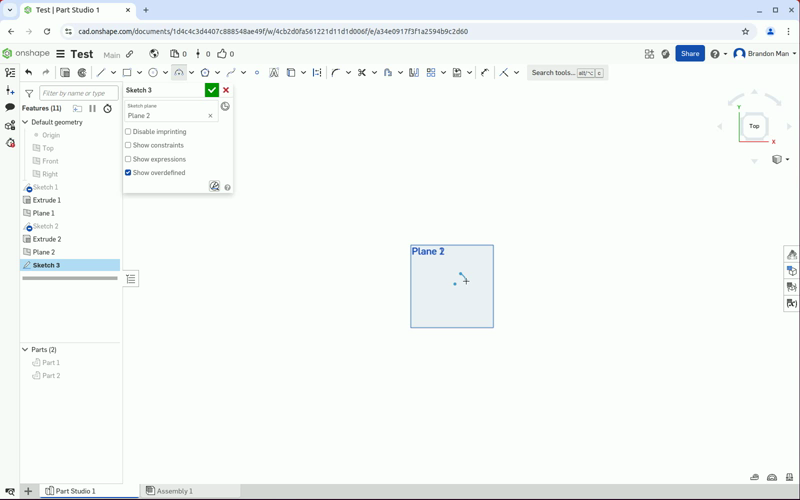
scroll(6)
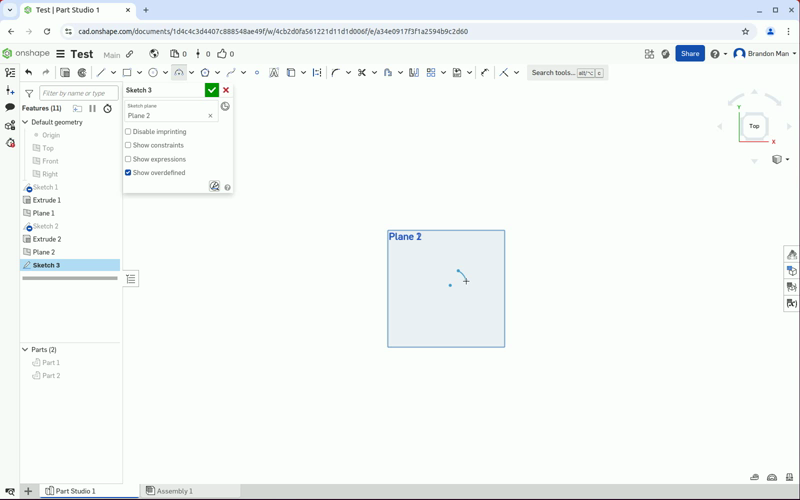
scroll(6)
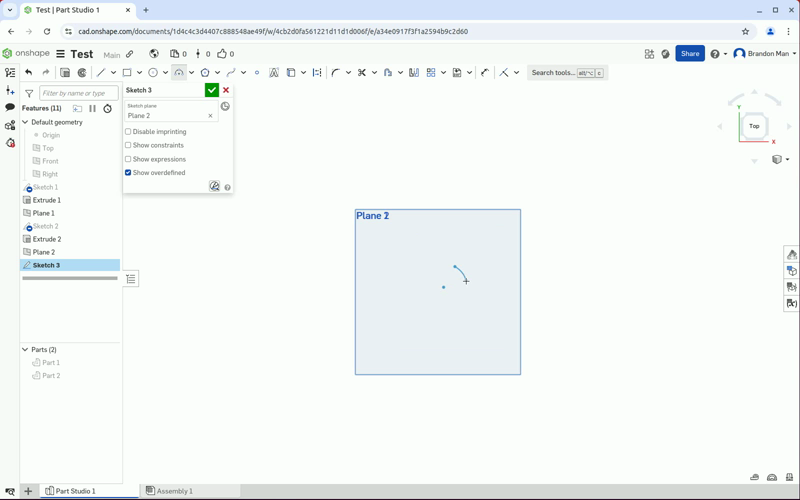
scroll(6)
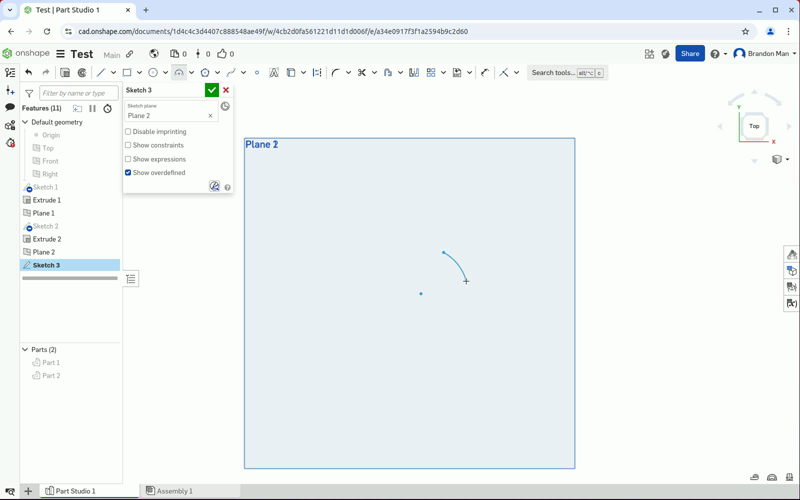
click(466, 280)
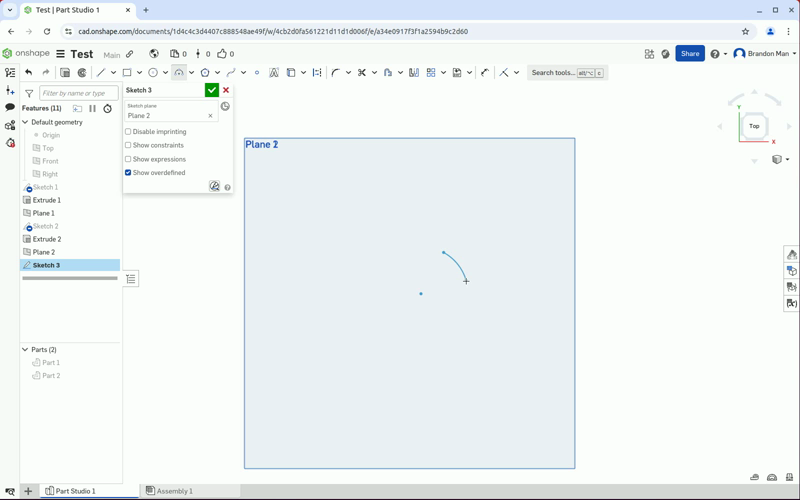
scroll(-6)
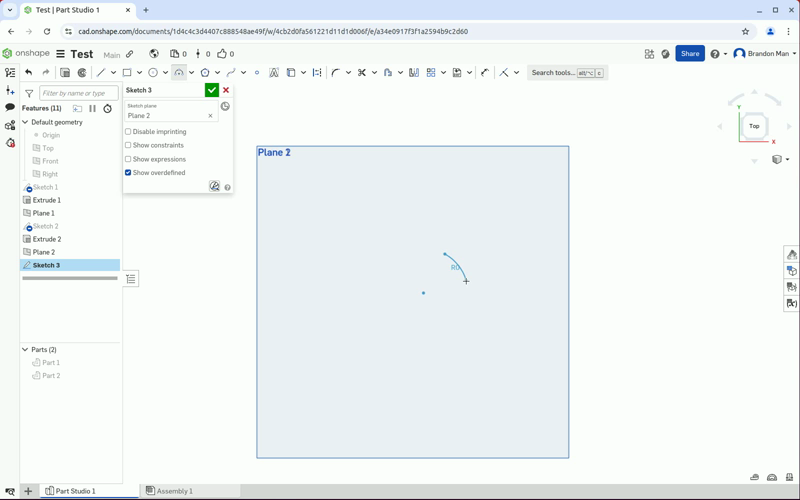
scroll(-6)
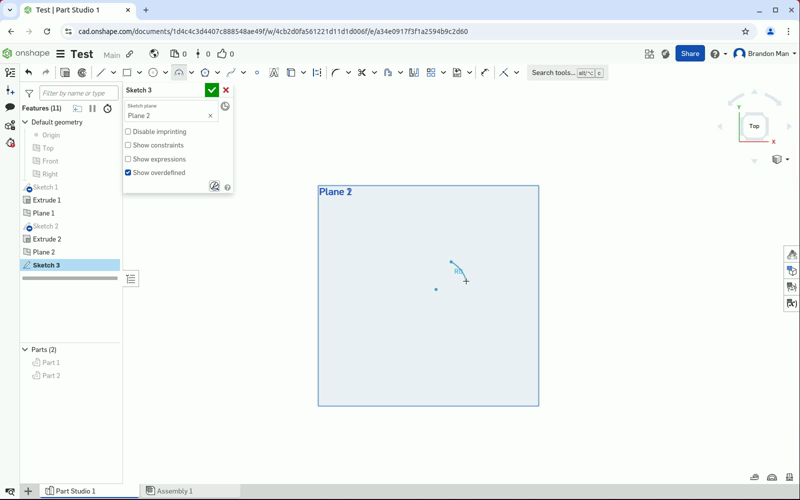
scroll(-6)
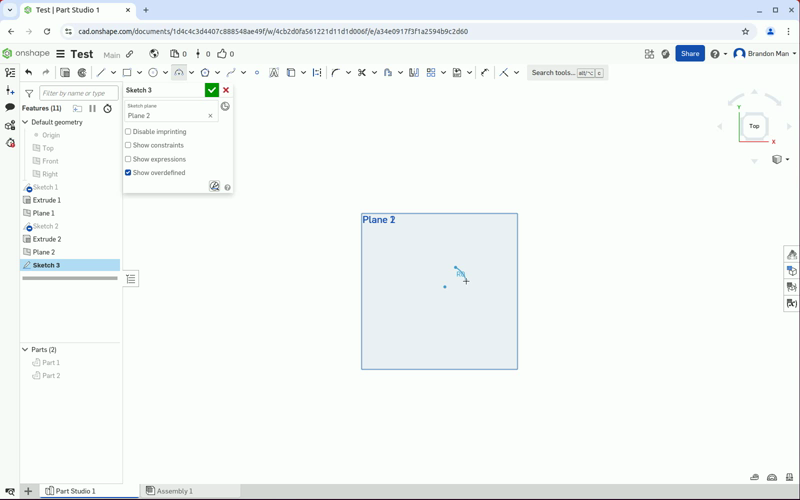
scroll(-6)
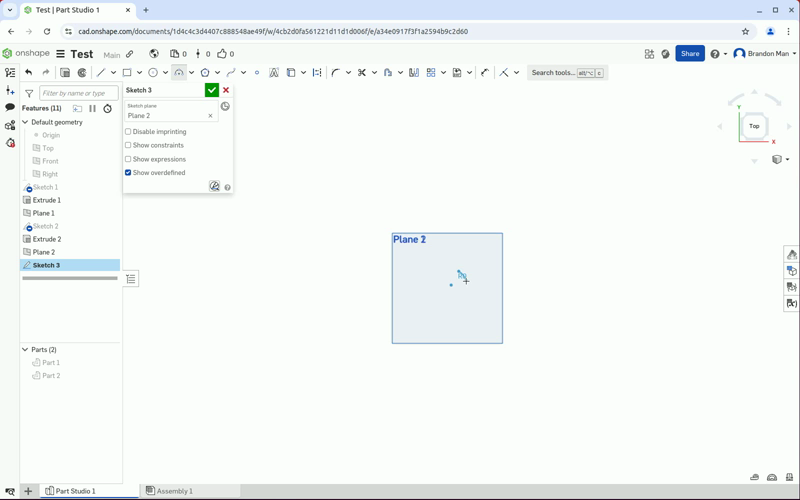
scroll(-6)
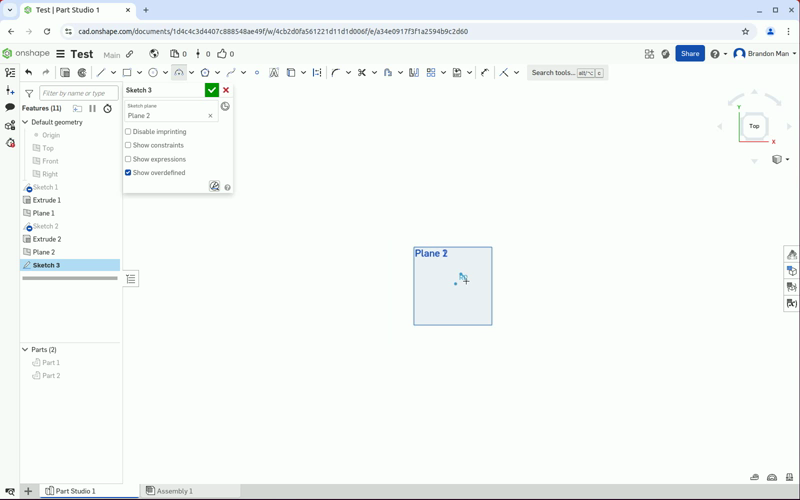
scroll(-6)
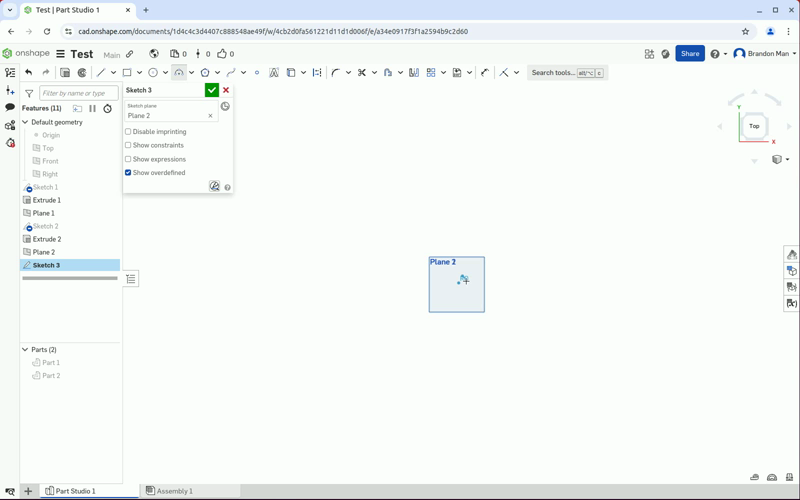
scroll(-6)
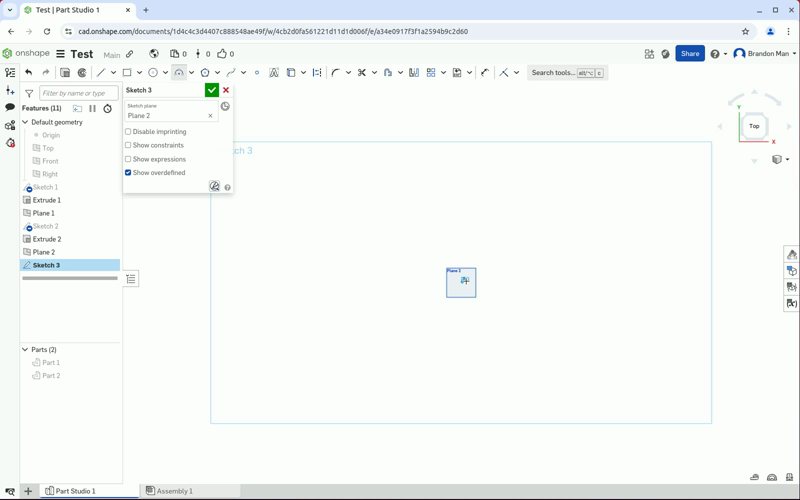
mouse_move(465, 279)
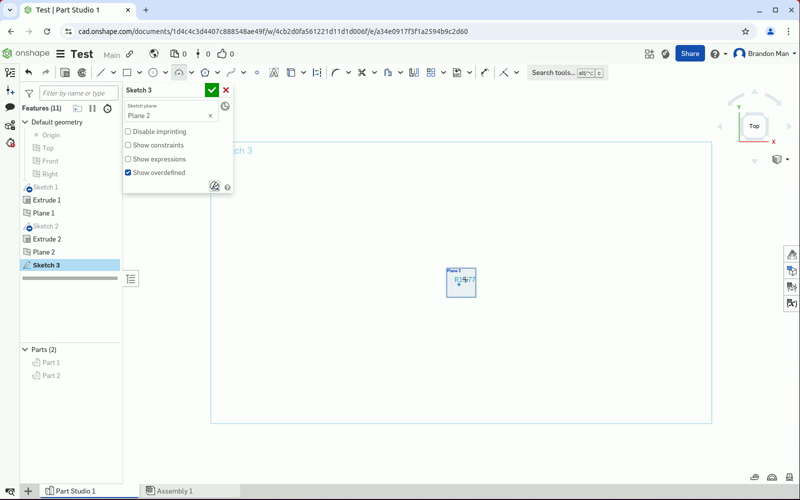
scroll(6)
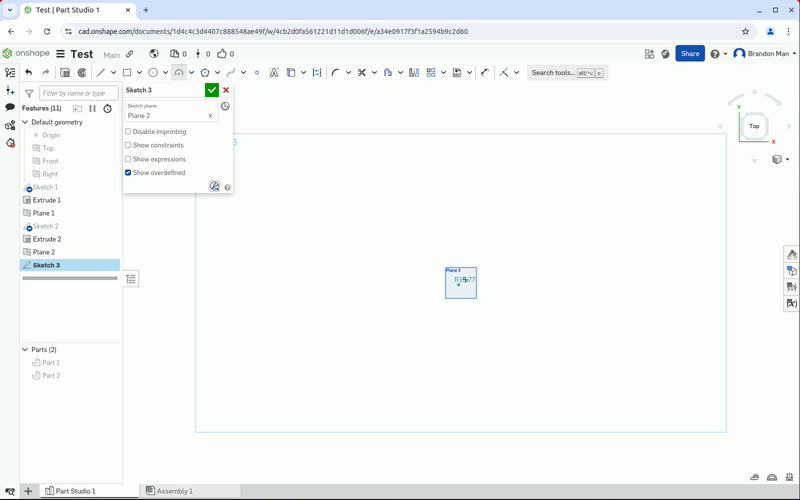
scroll(6)
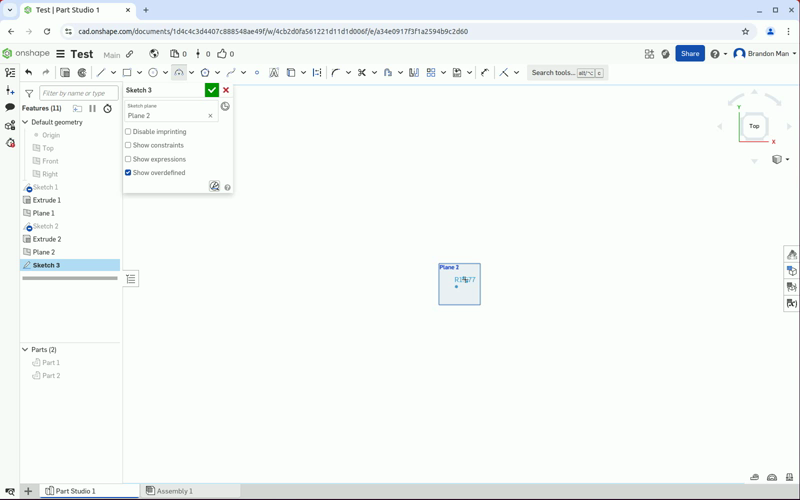
scroll(6)
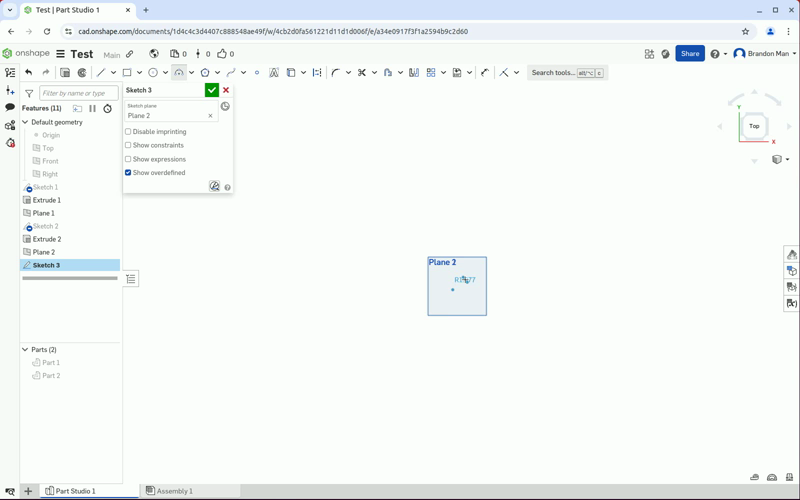
scroll(6)
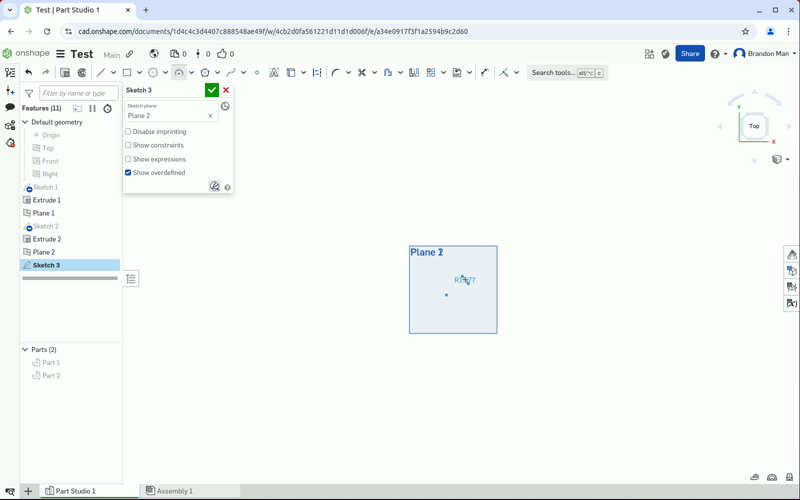
scroll(6)
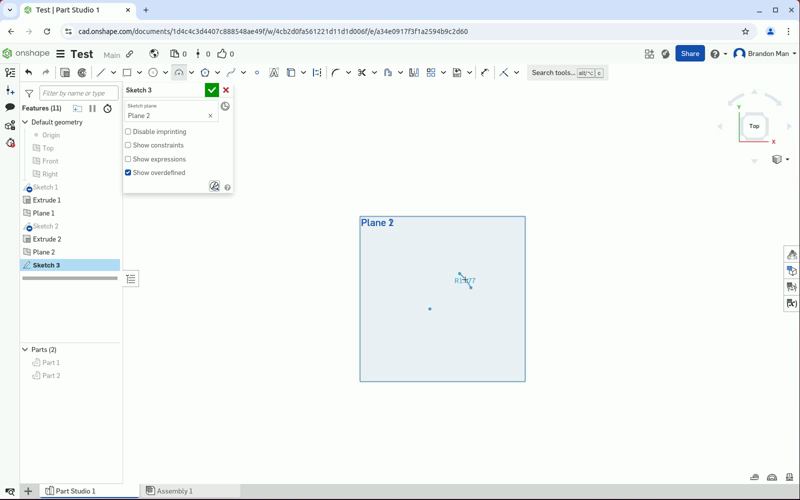
scroll(6)
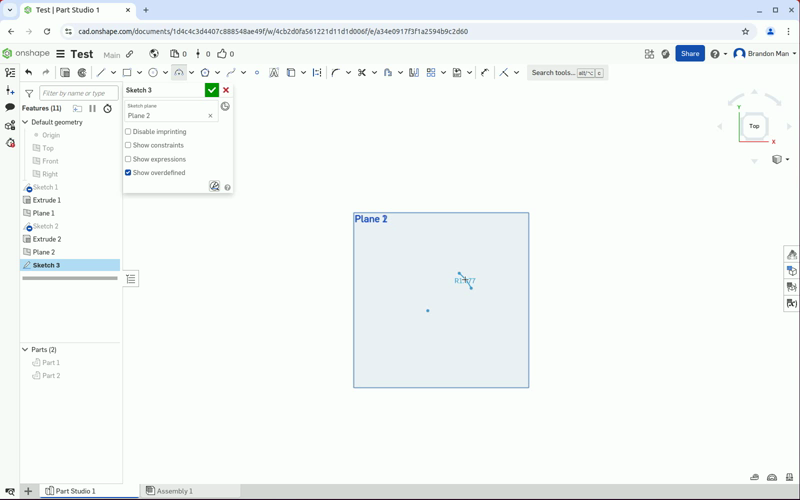
scroll(6)
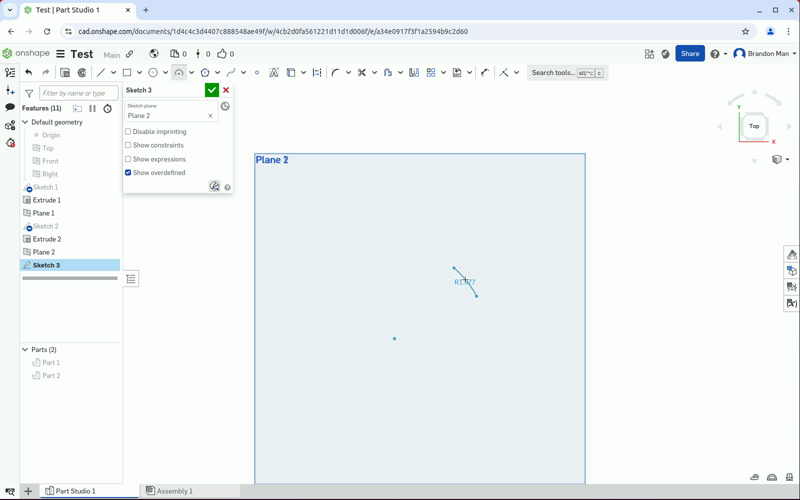
click(465, 279)
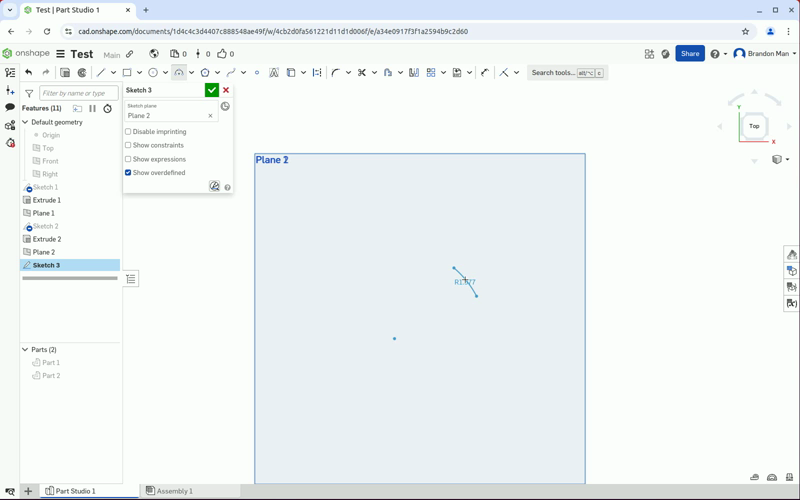
scroll(-6)
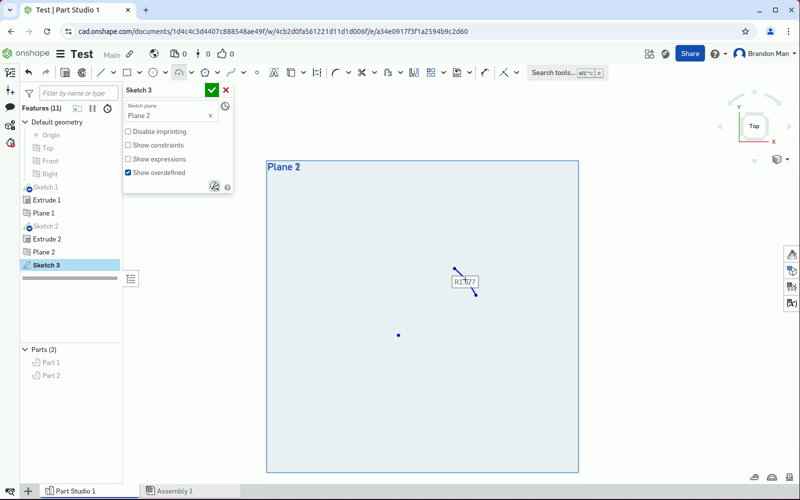
scroll(-6)
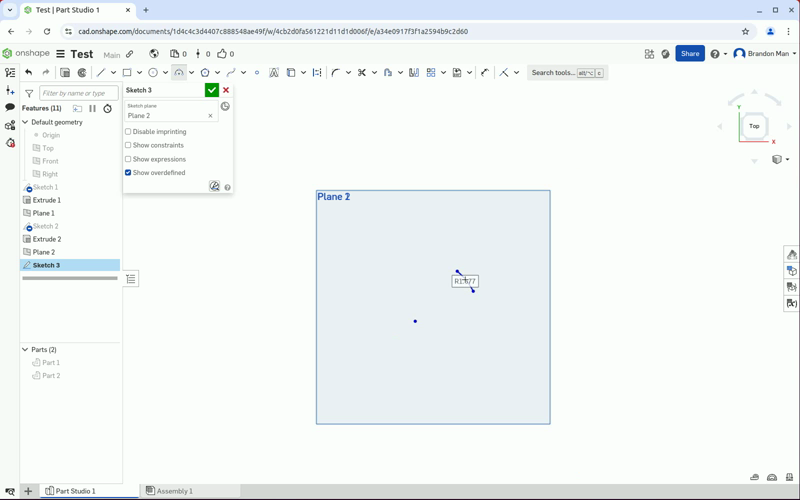
scroll(-6)
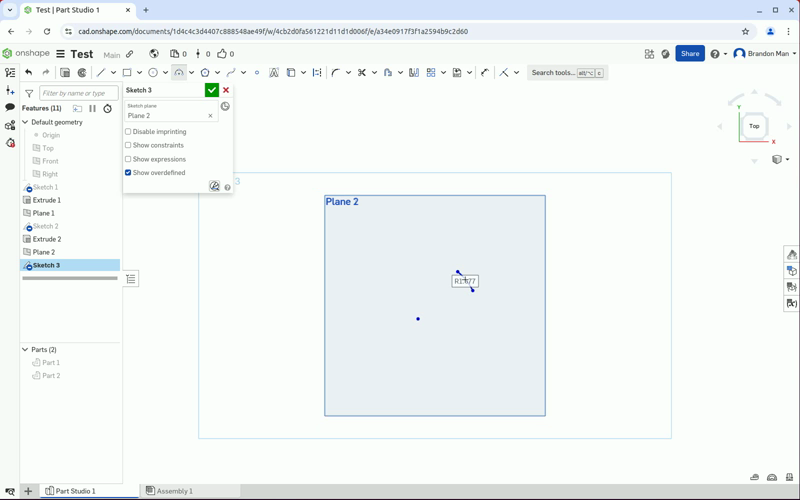
scroll(-6)
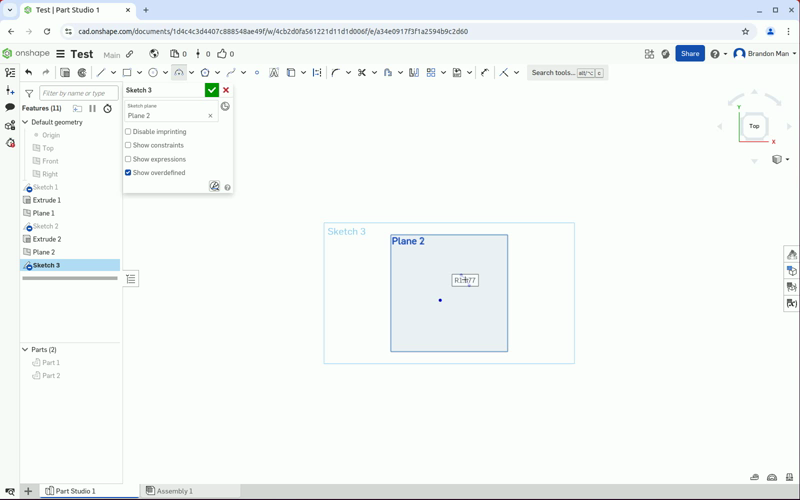
scroll(-6)
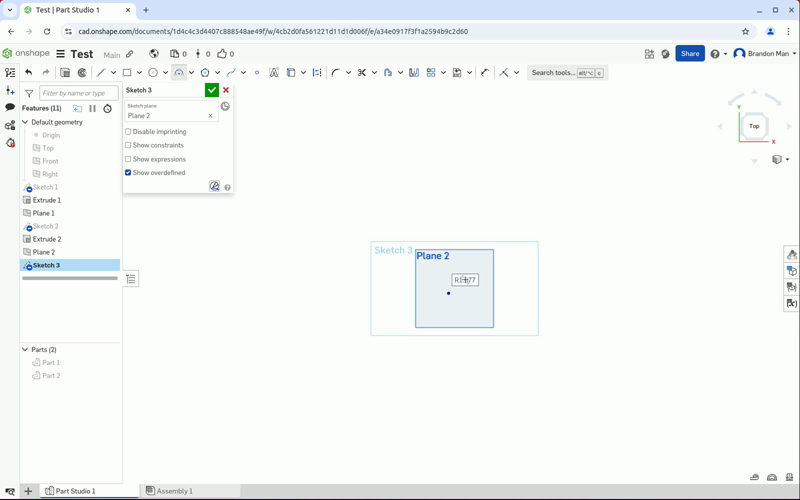
scroll(-6)
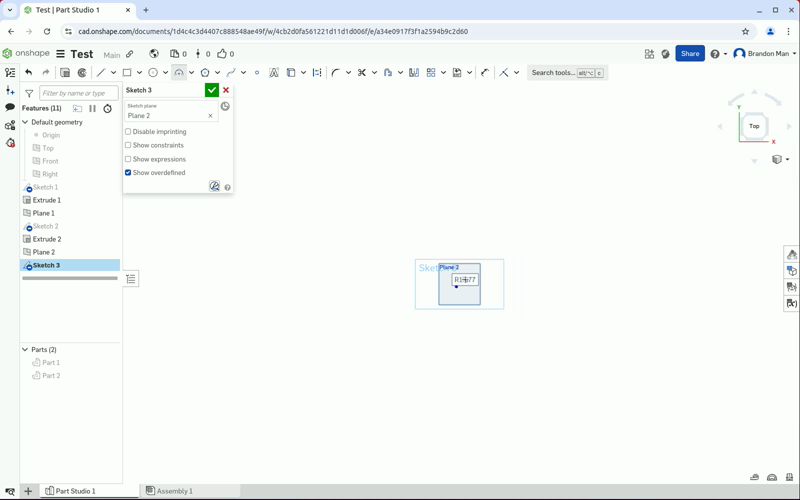
scroll(-6)
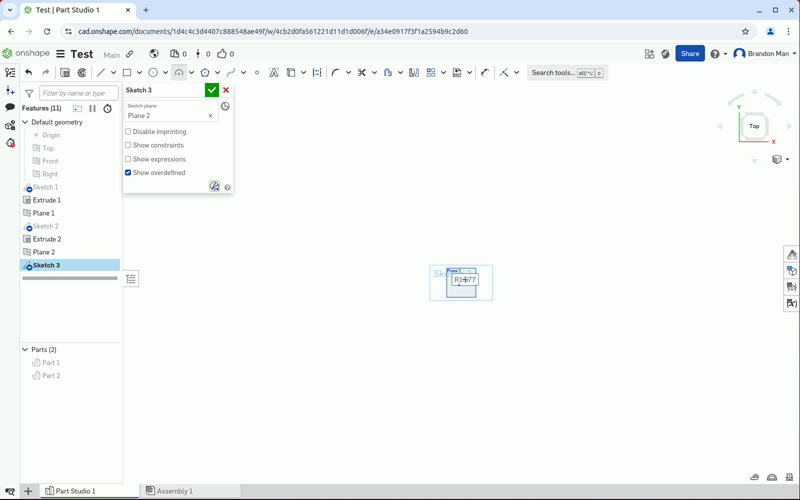
key_up(shift)
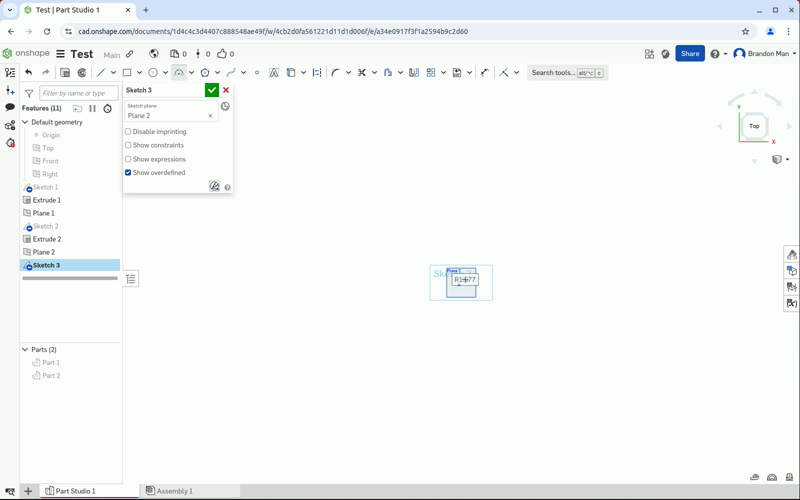
key(esc)
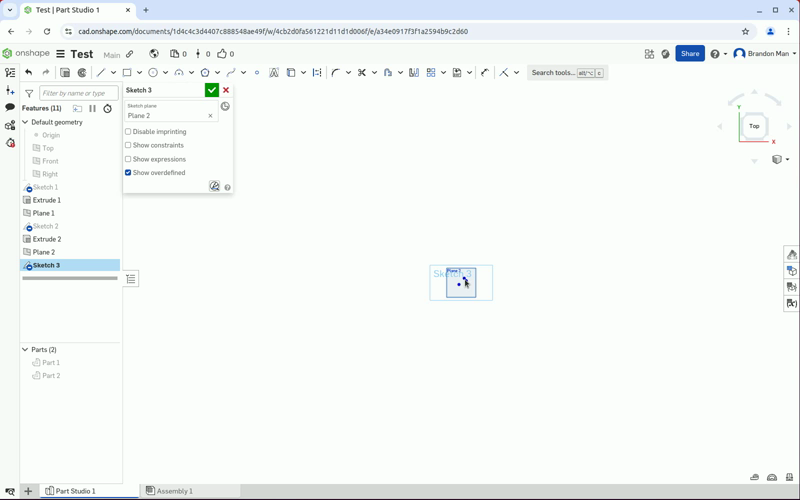
key(l)
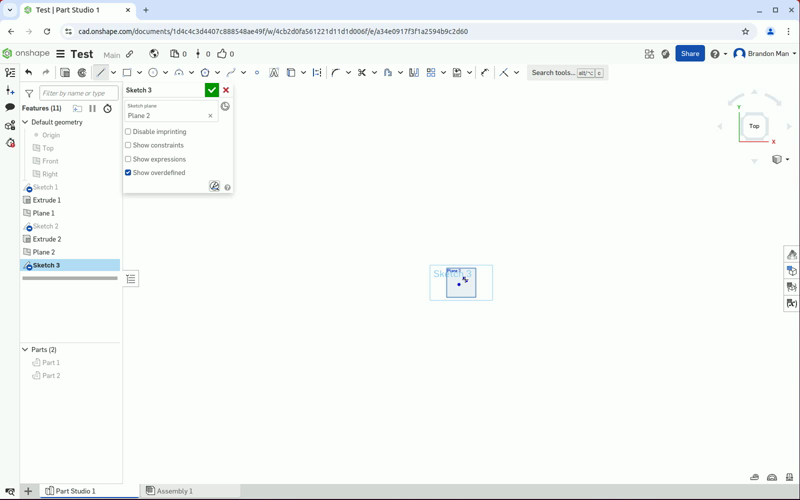
mouse_move(466, 280)
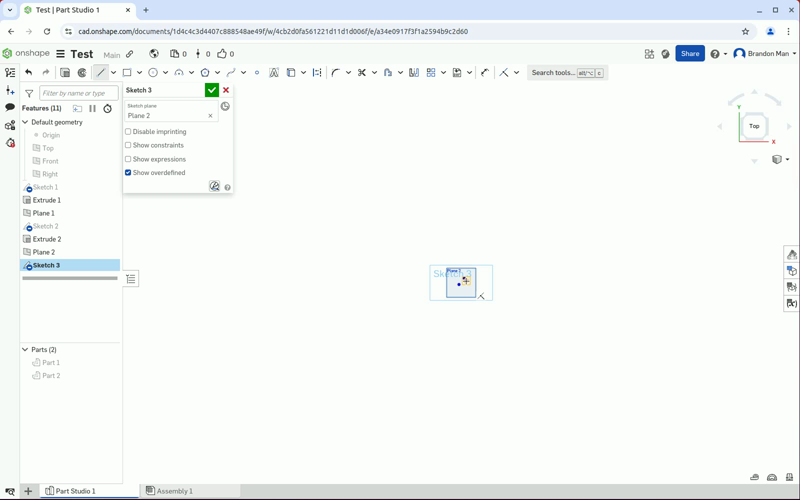
scroll(6)
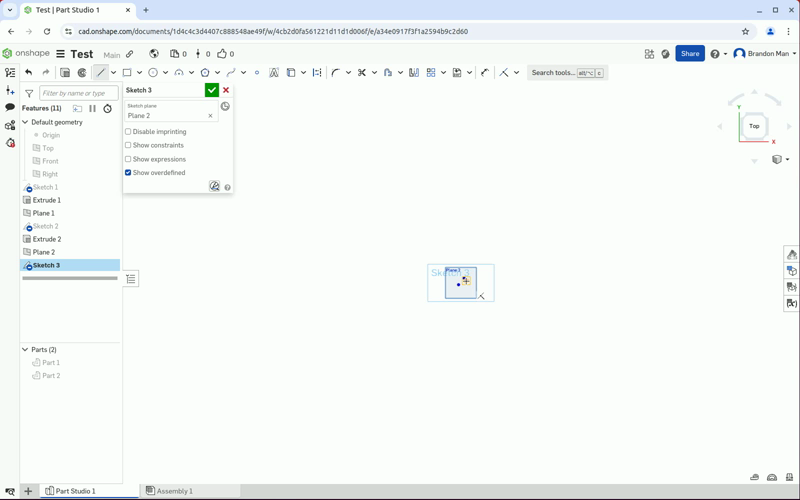
scroll(6)
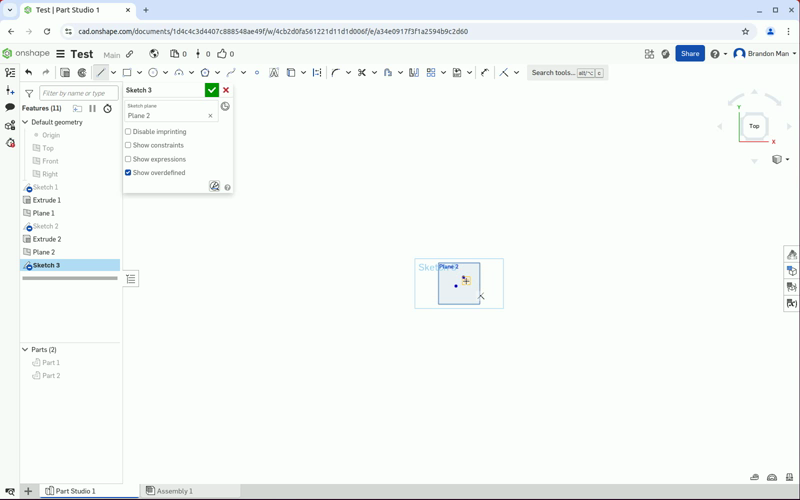
scroll(6)
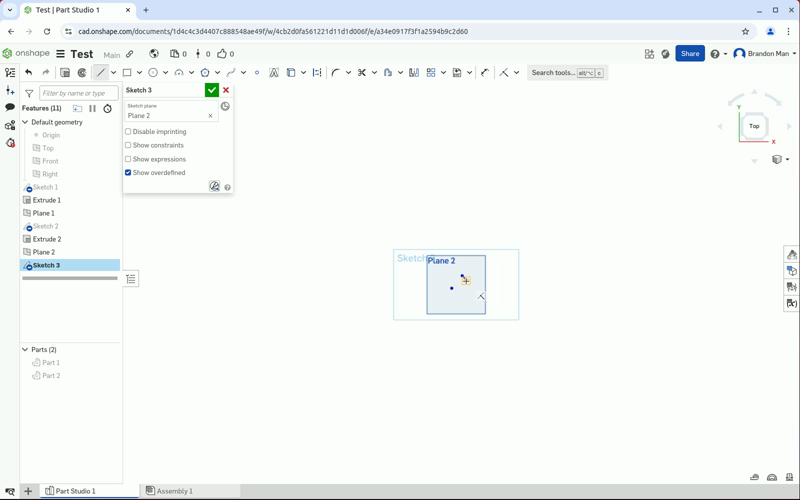
scroll(6)
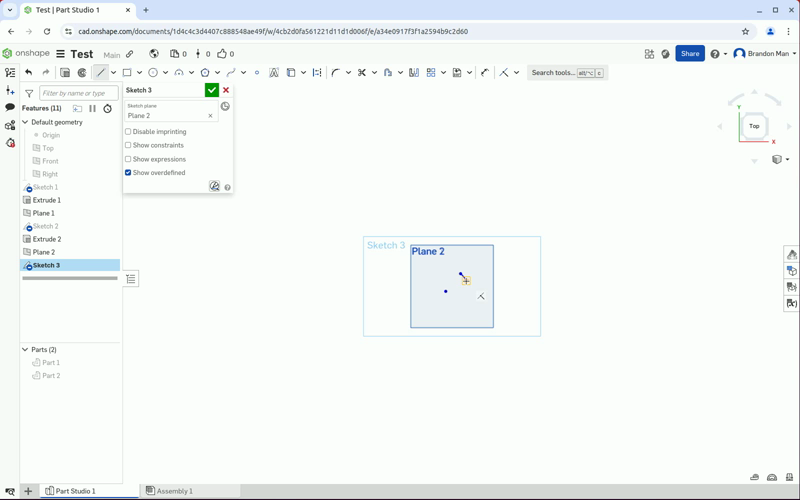
scroll(6)
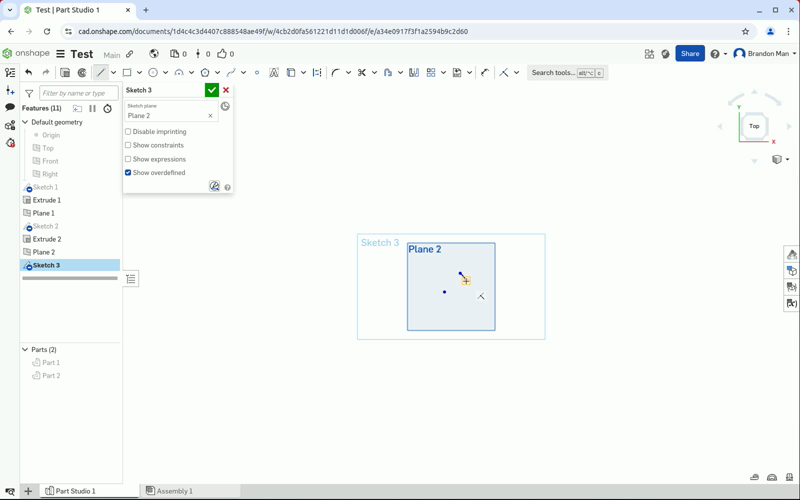
scroll(6)
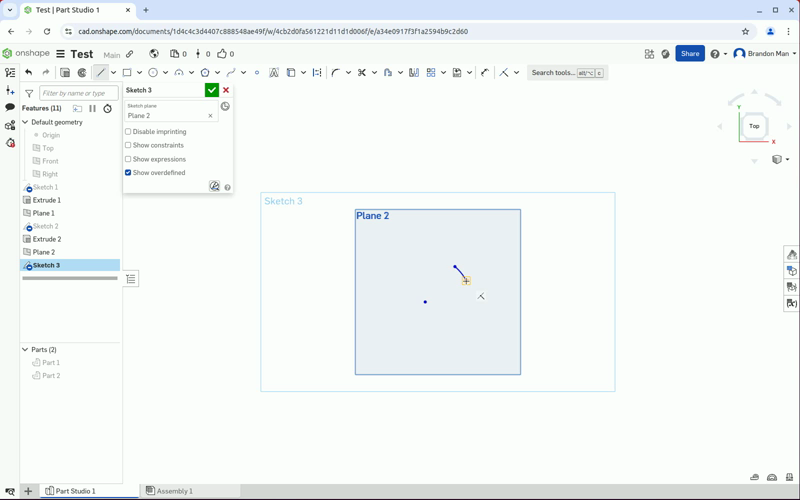
scroll(6)
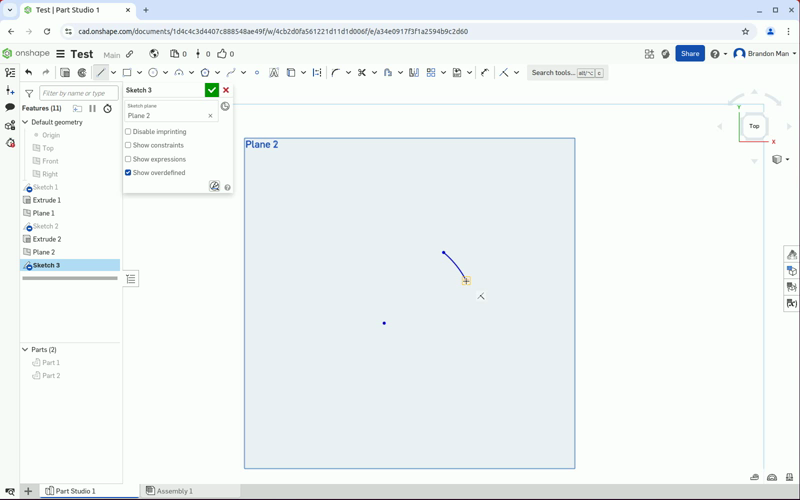
click(466, 280)
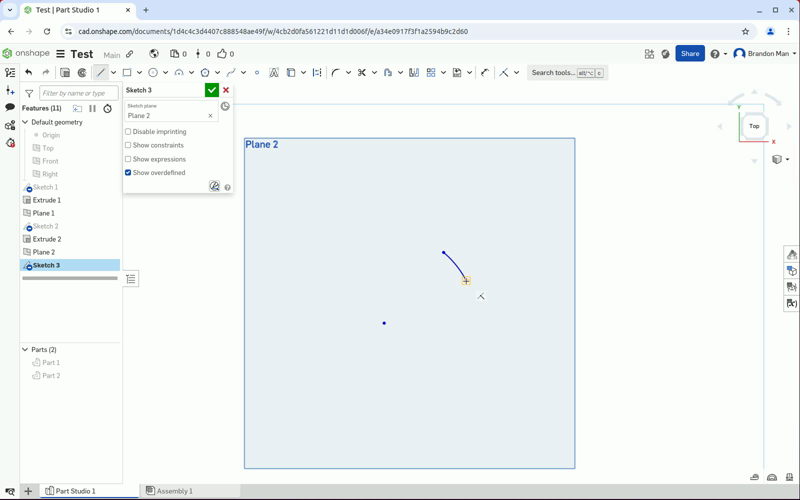
scroll(-6)
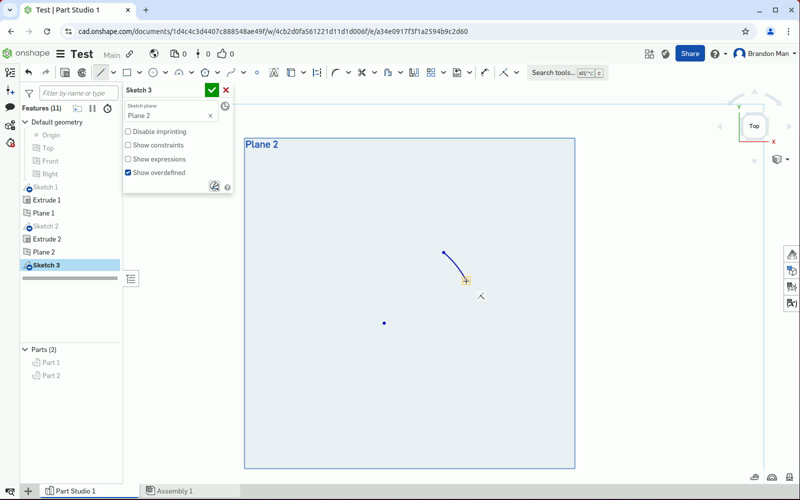
scroll(-6)
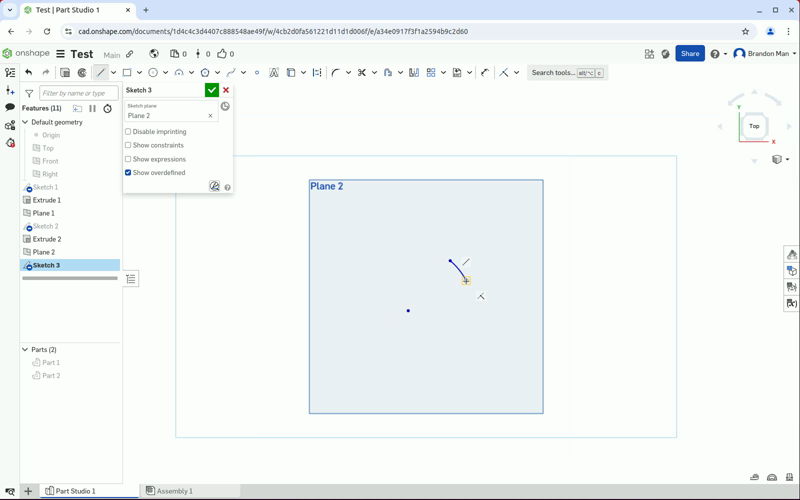
scroll(-6)
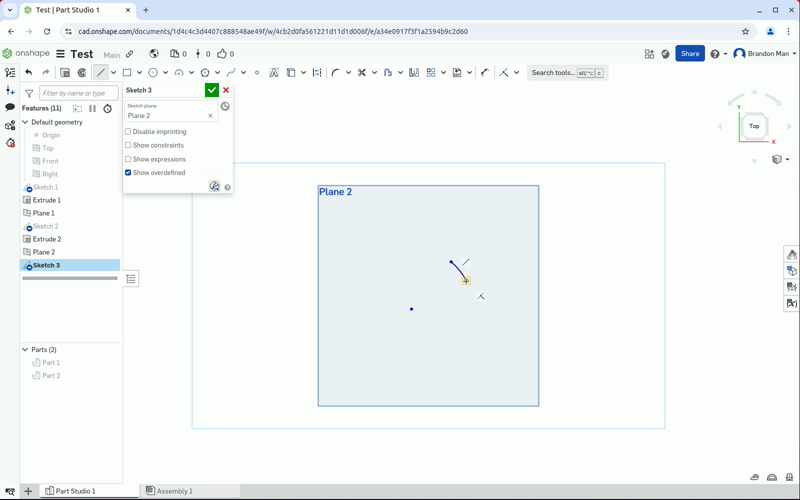
scroll(-6)
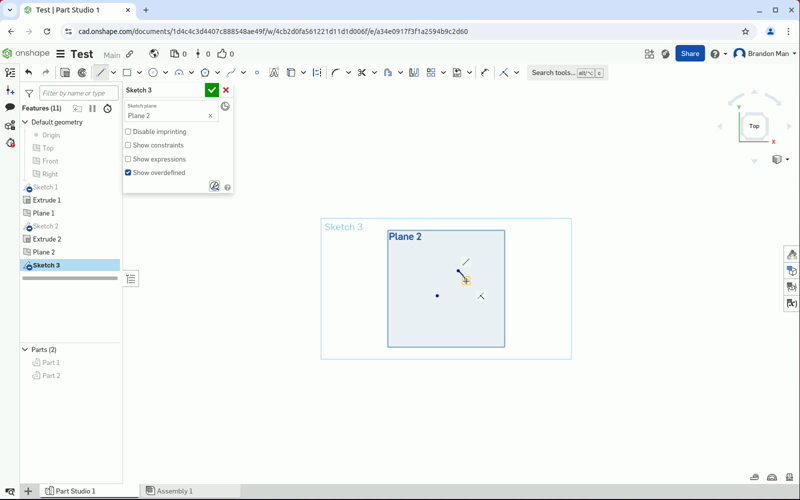
scroll(-6)
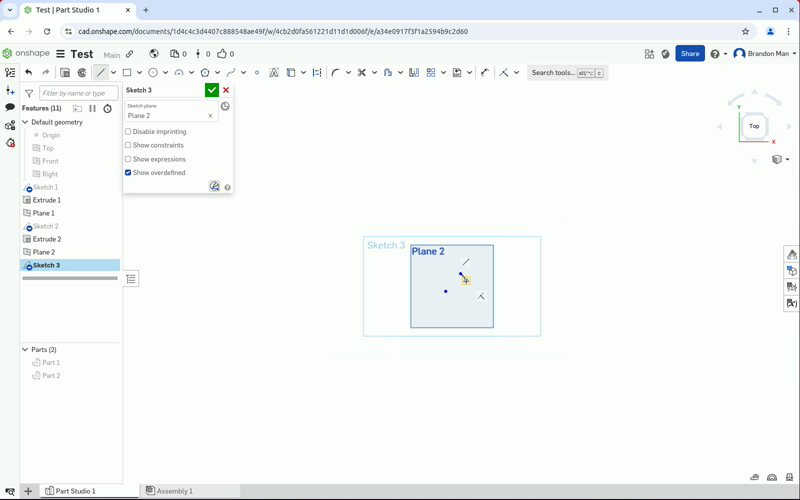
scroll(-6)
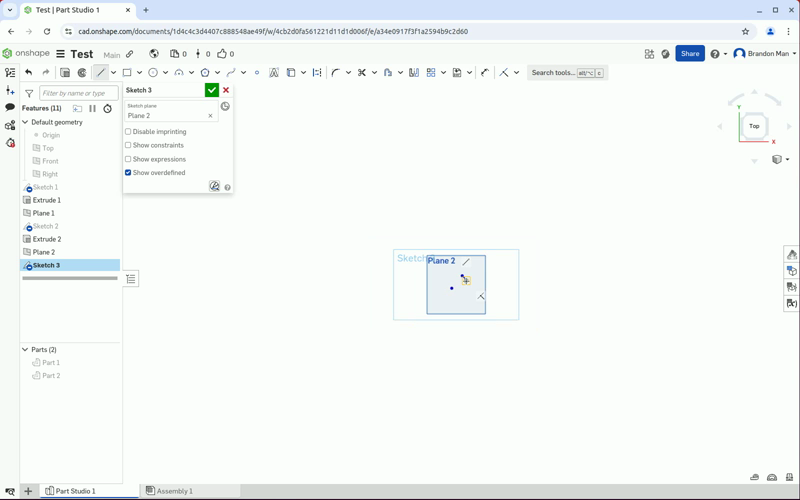
scroll(-6)
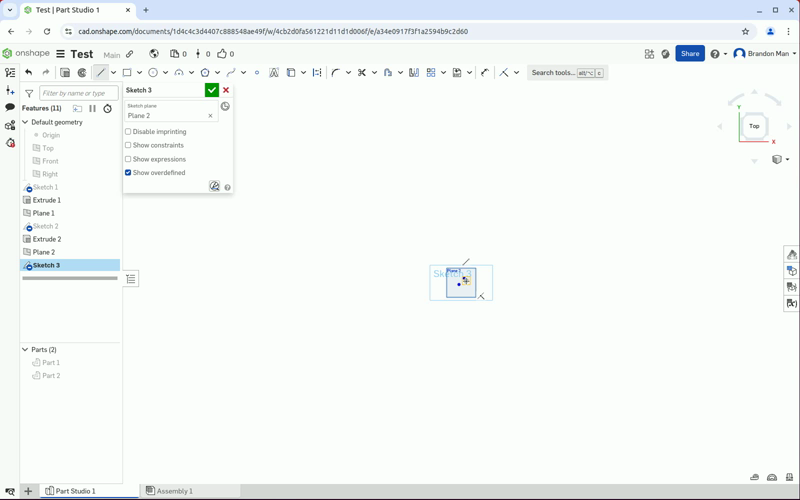
key_down(shift)
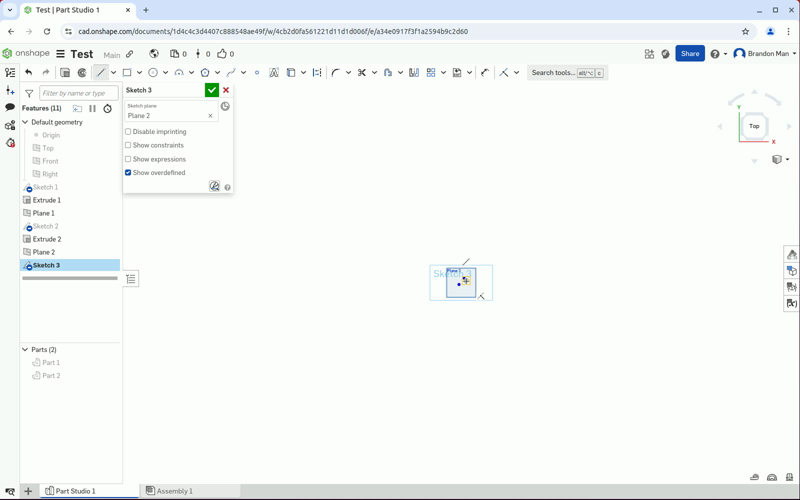
mouse_move(496, 280)
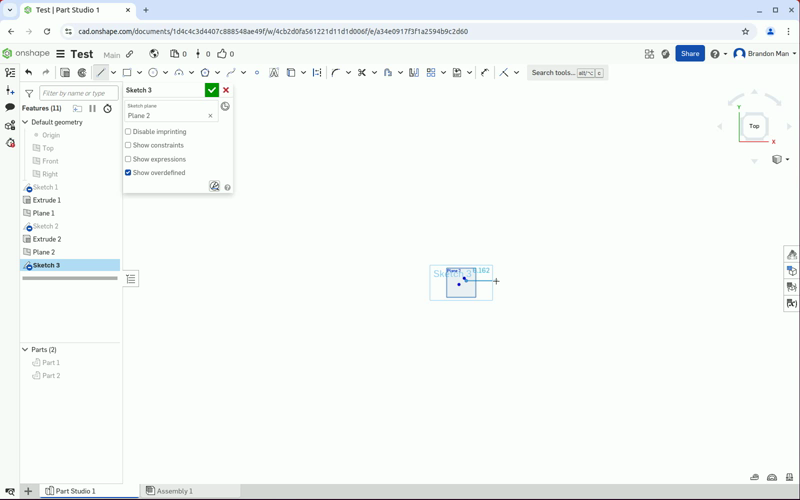
mouse_move(466, 272)
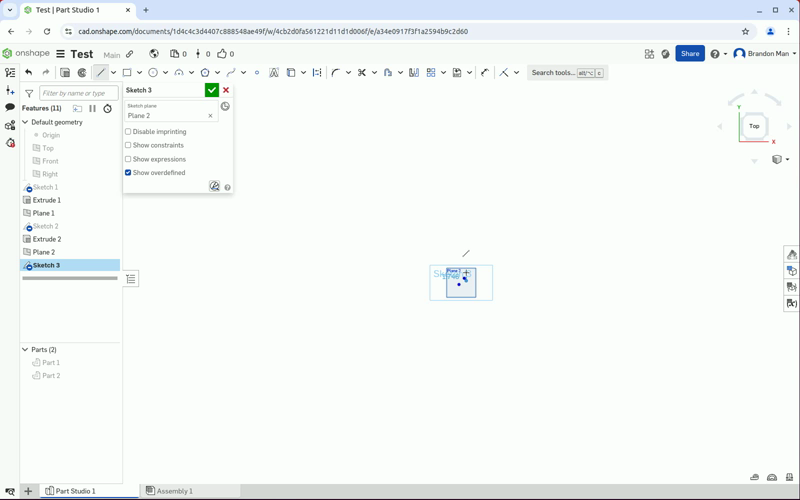
click(466, 272)
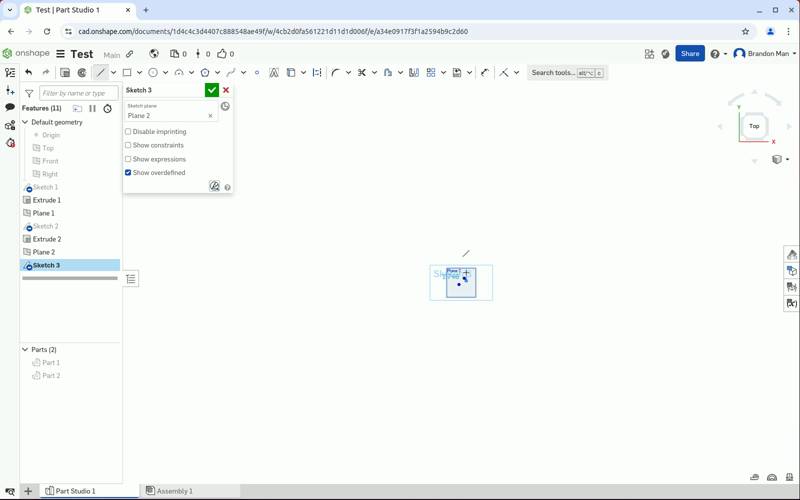
key_up(shift)
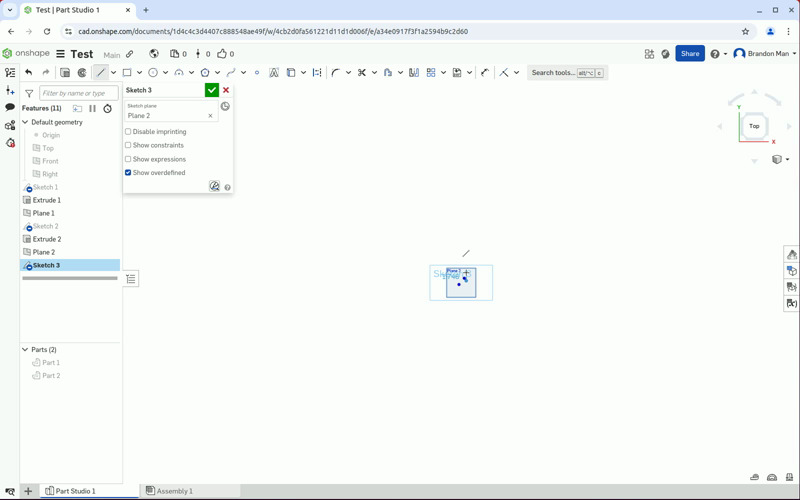
key_down(shift)
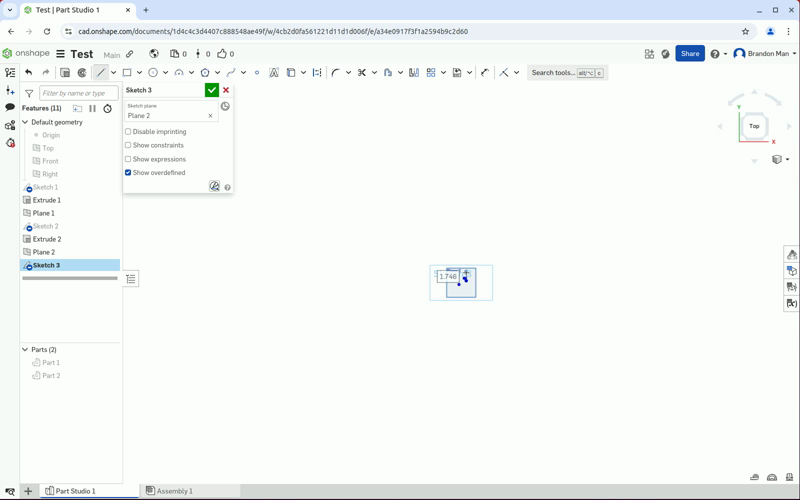
mouse_move(496, 272)
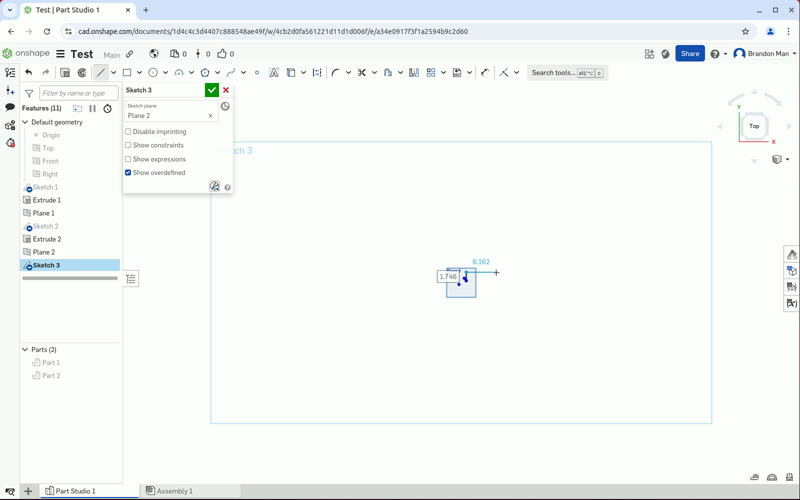
mouse_move(464, 272)
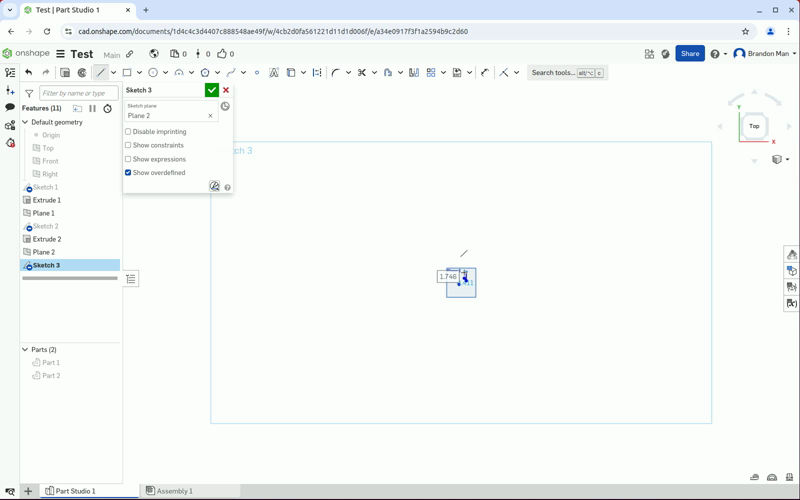
scroll(6)
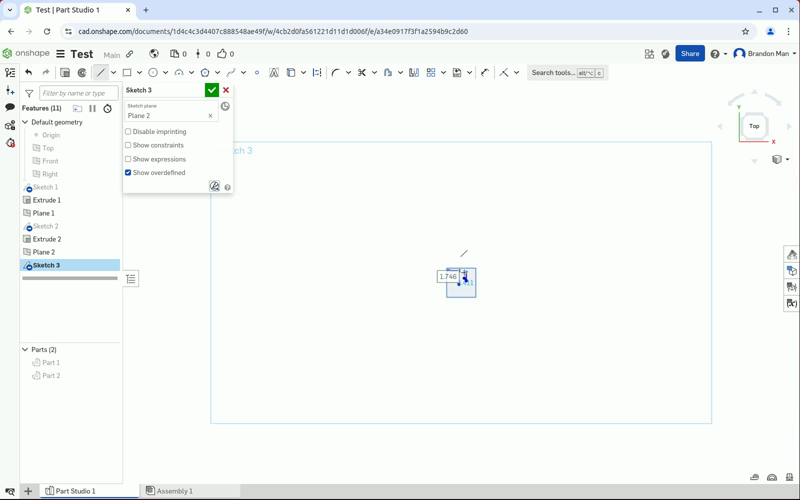
scroll(6)
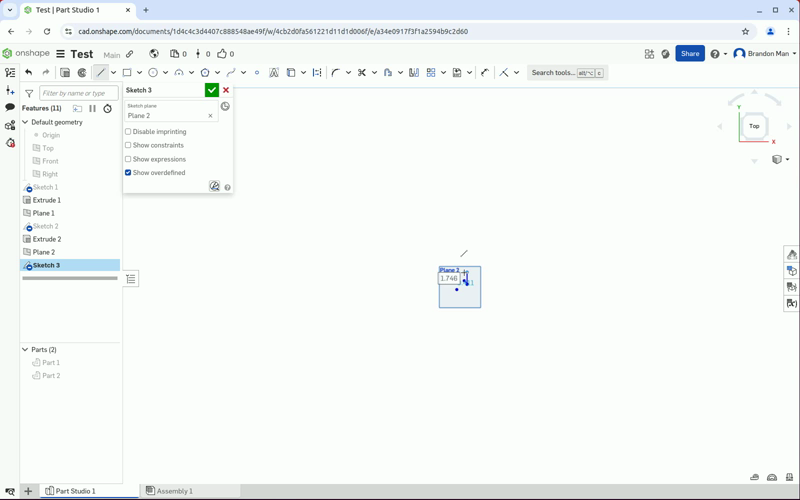
scroll(6)
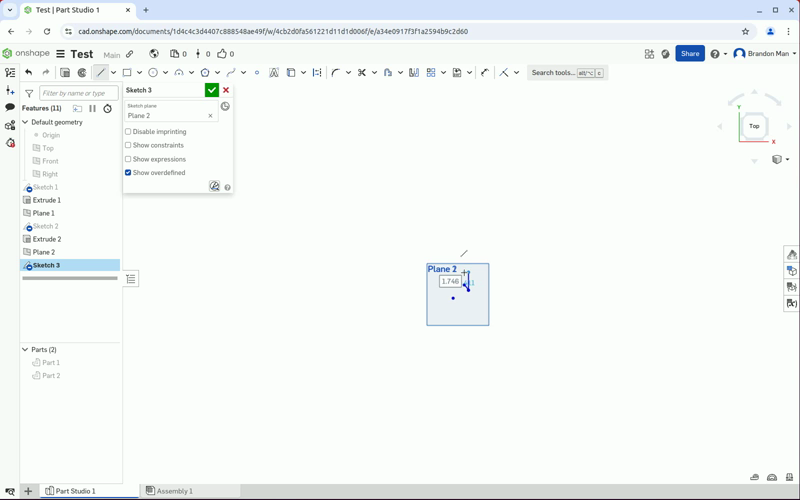
scroll(6)
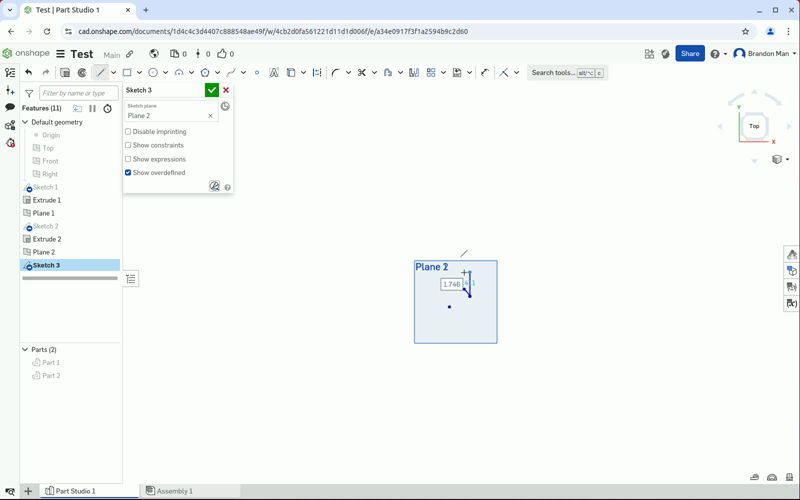
scroll(6)
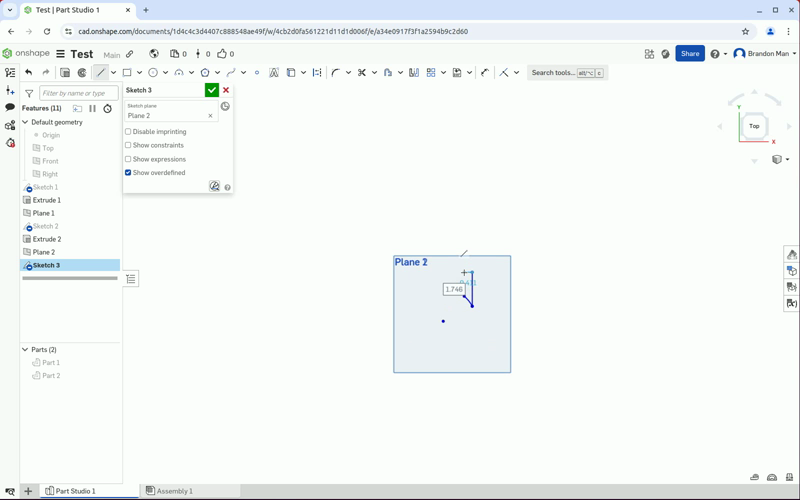
scroll(6)
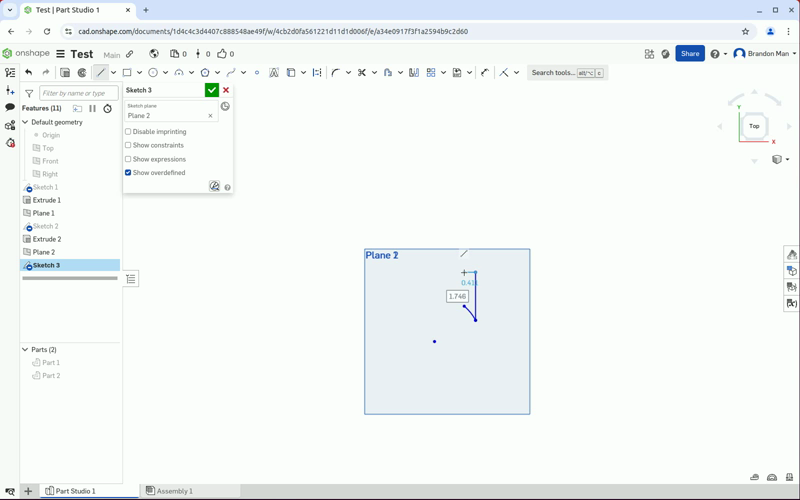
scroll(6)
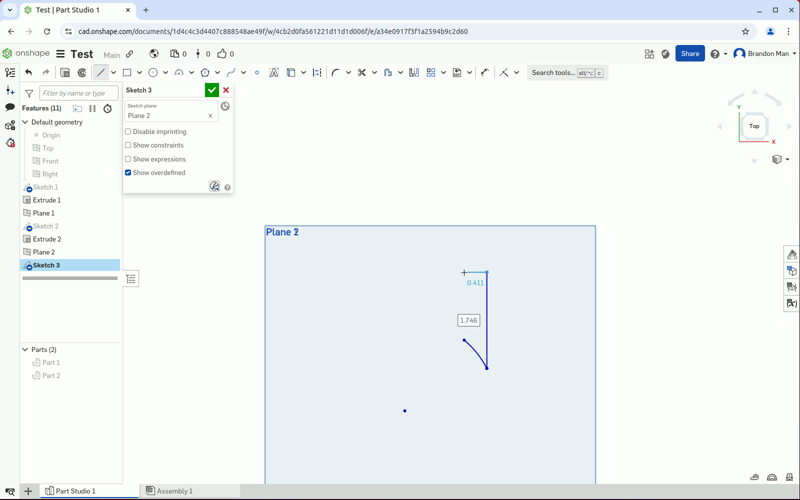
click(464, 272)
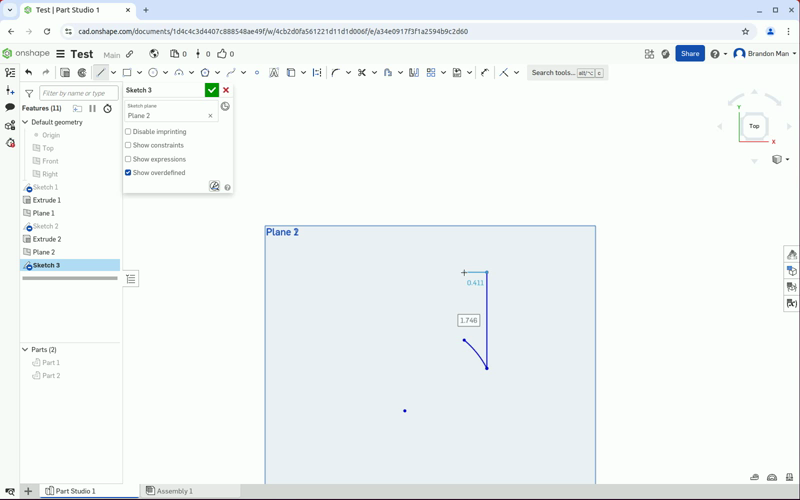
scroll(-6)
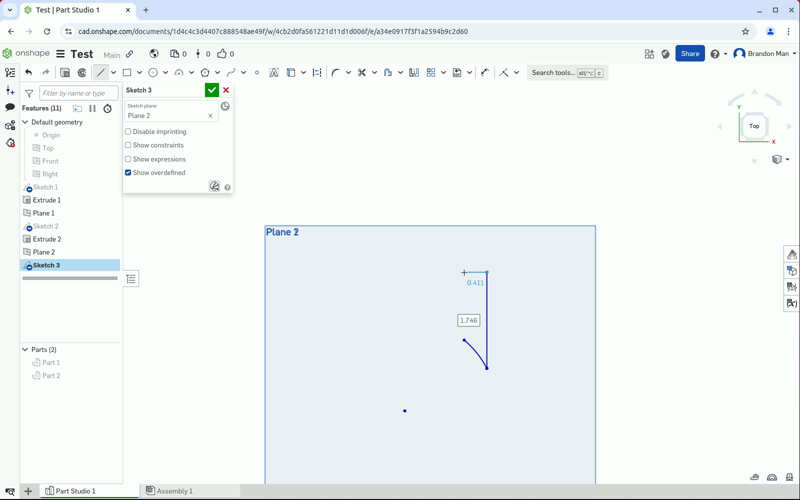
scroll(-6)
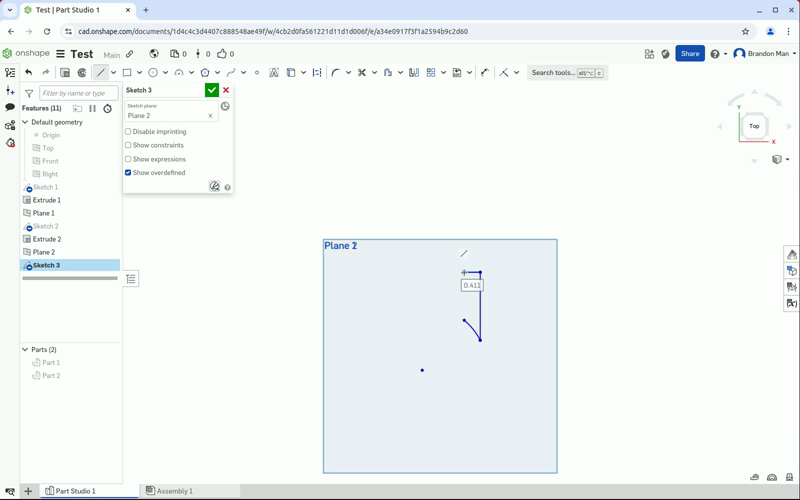
scroll(-6)
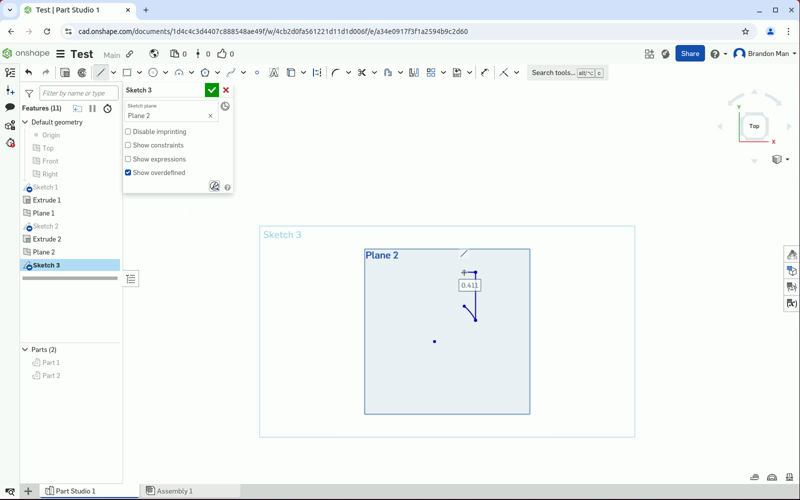
scroll(-6)
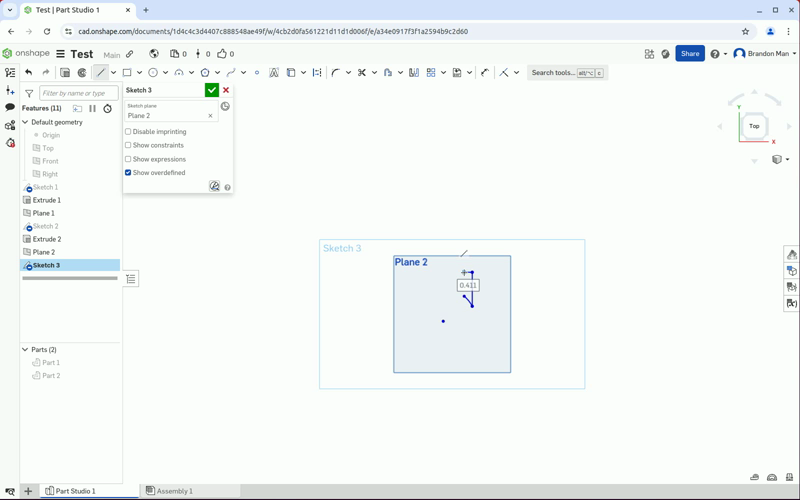
scroll(-6)
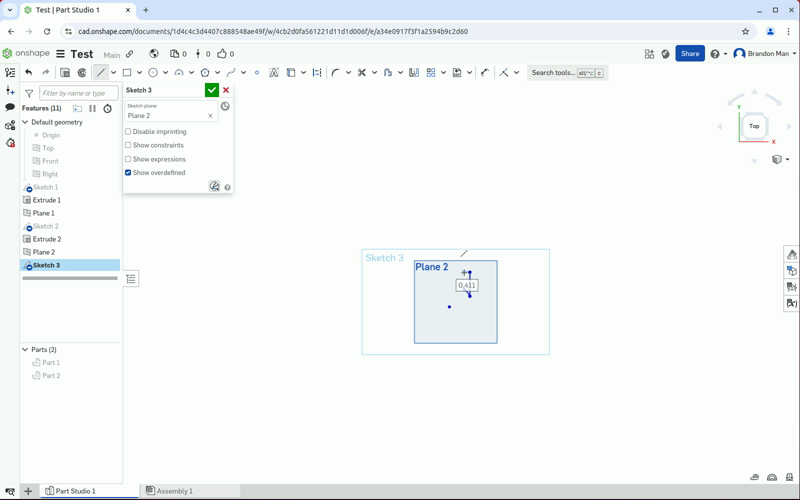
scroll(-6)
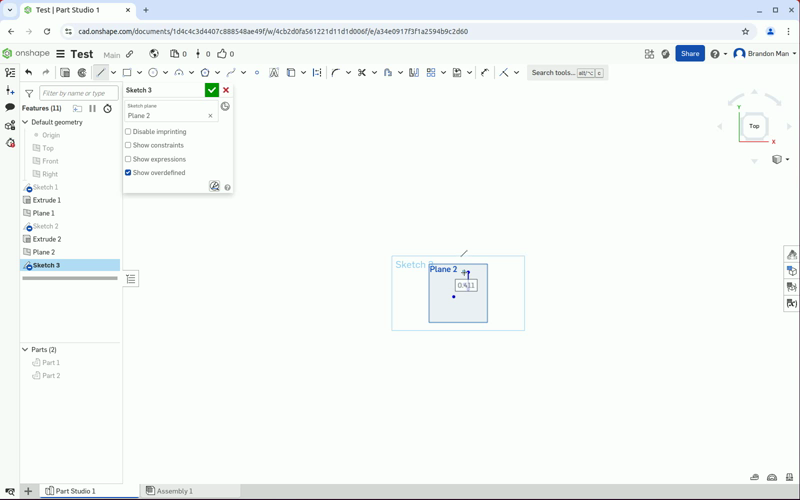
scroll(-6)
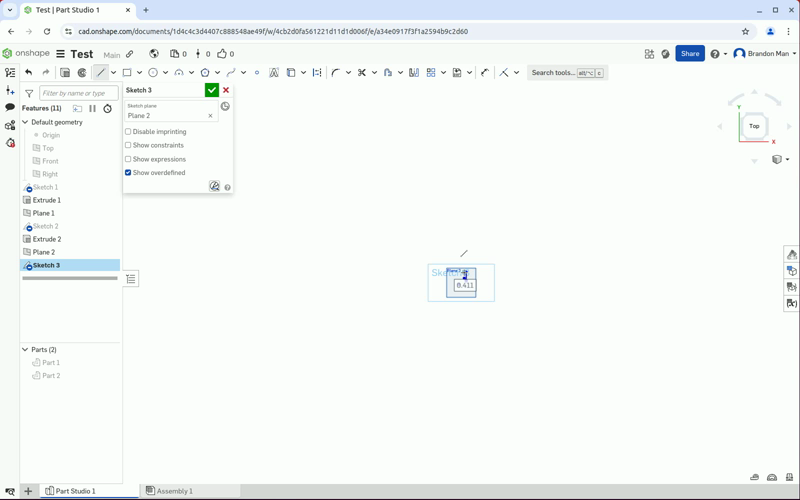
key_up(shift)
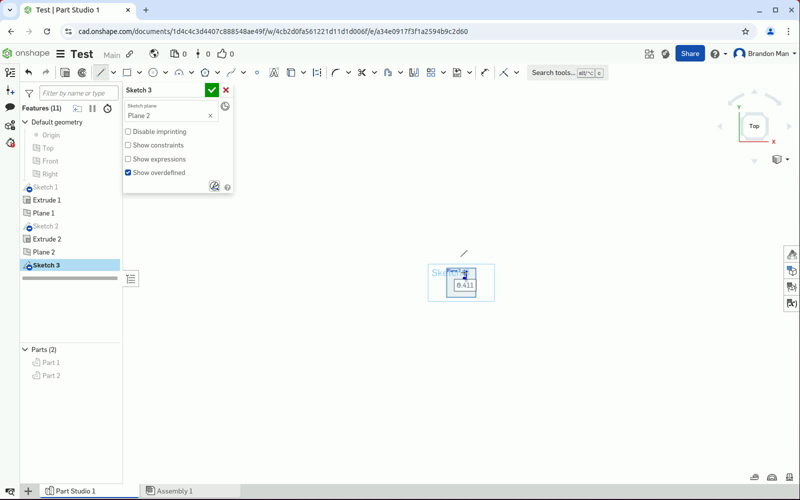
mouse_move(494, 272)
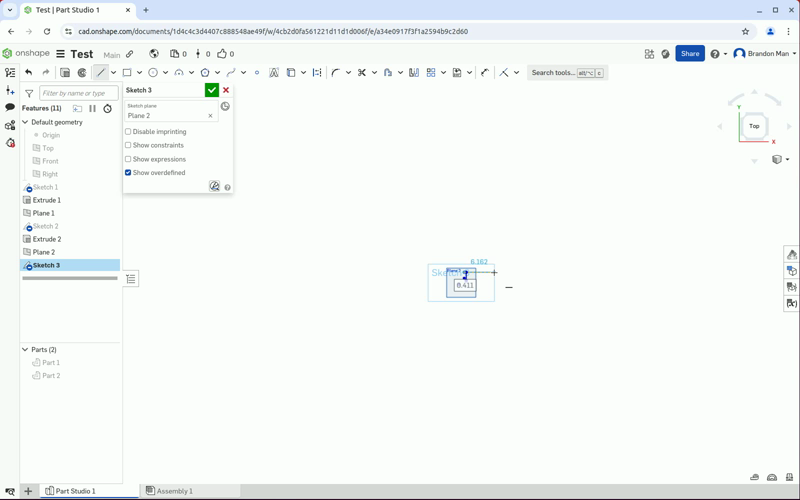
key_down(shift)
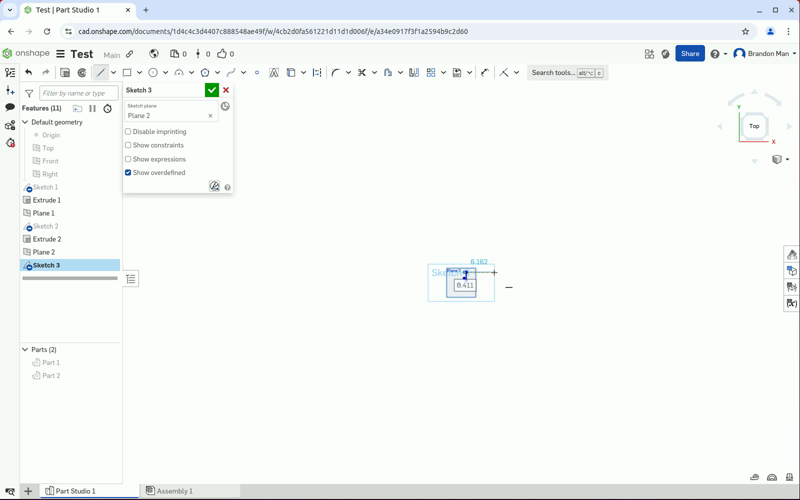
mouse_move(464, 278)
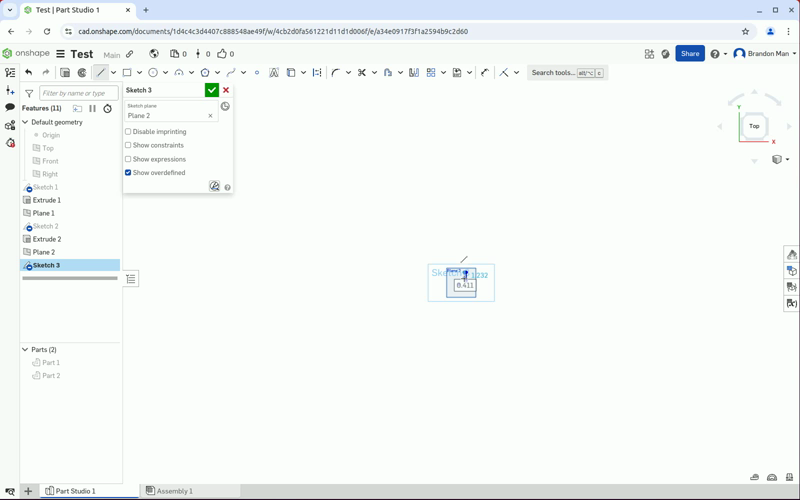
scroll(6)
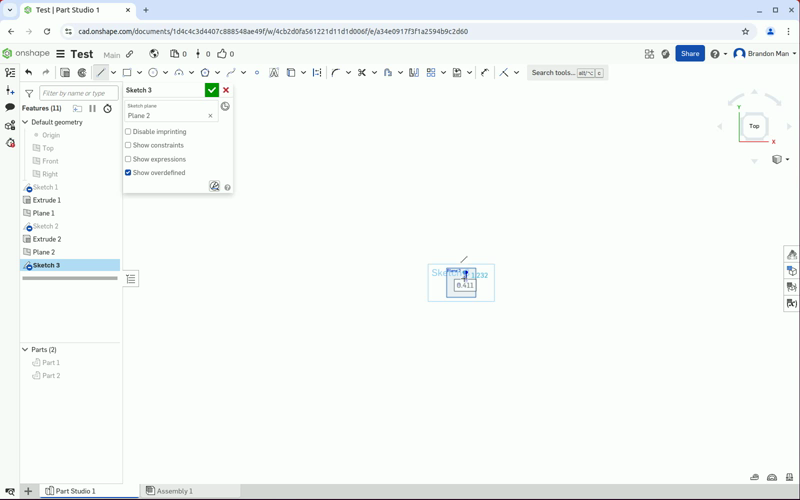
scroll(6)
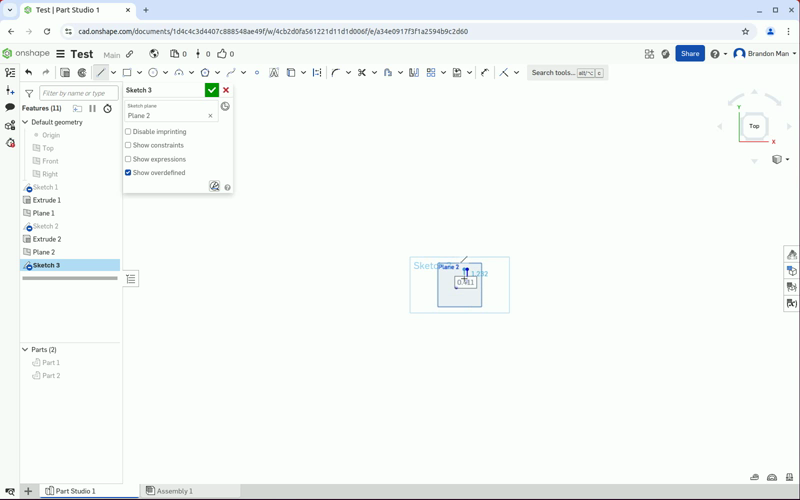
scroll(6)
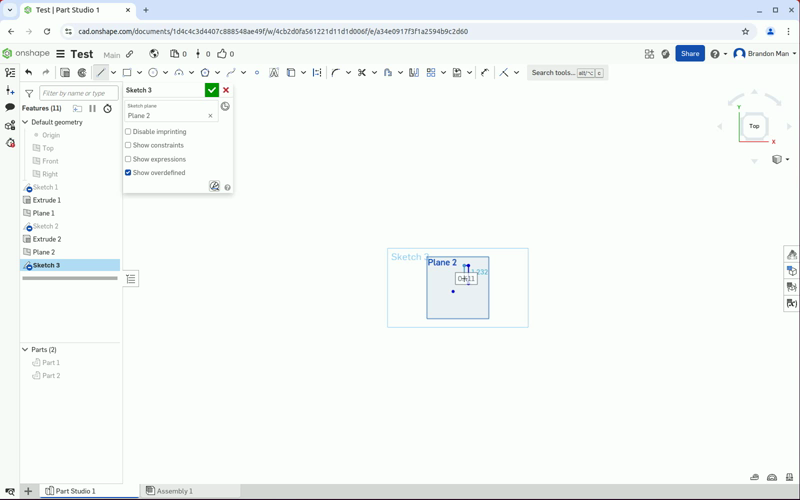
scroll(6)
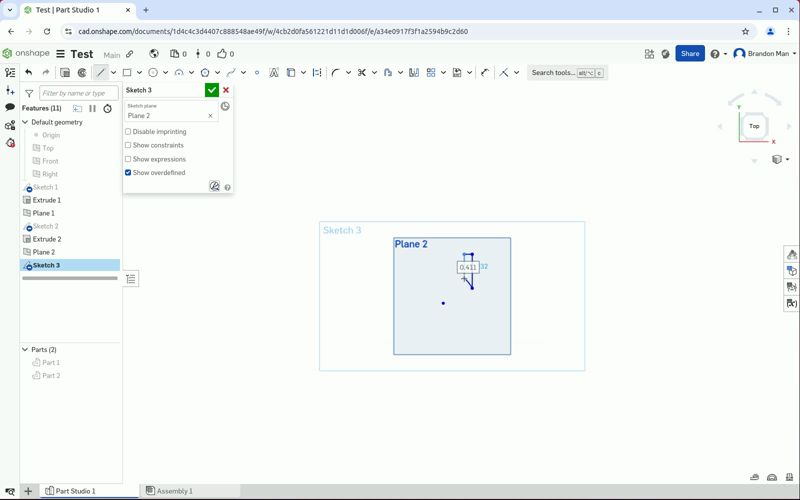
scroll(6)
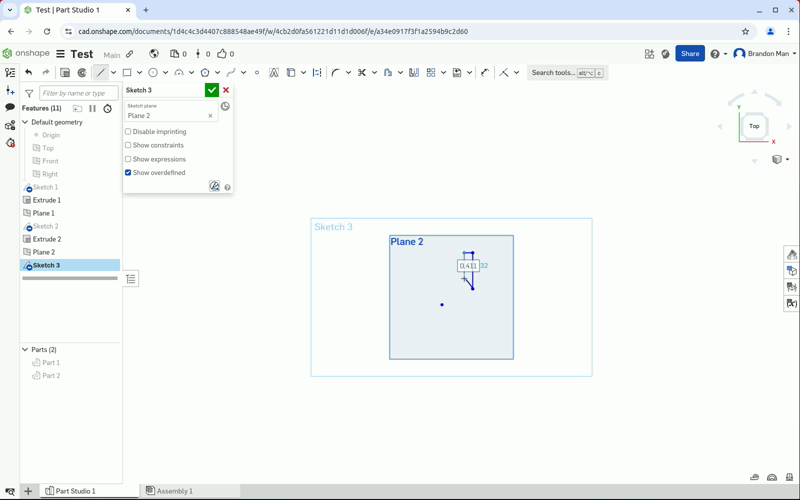
scroll(6)
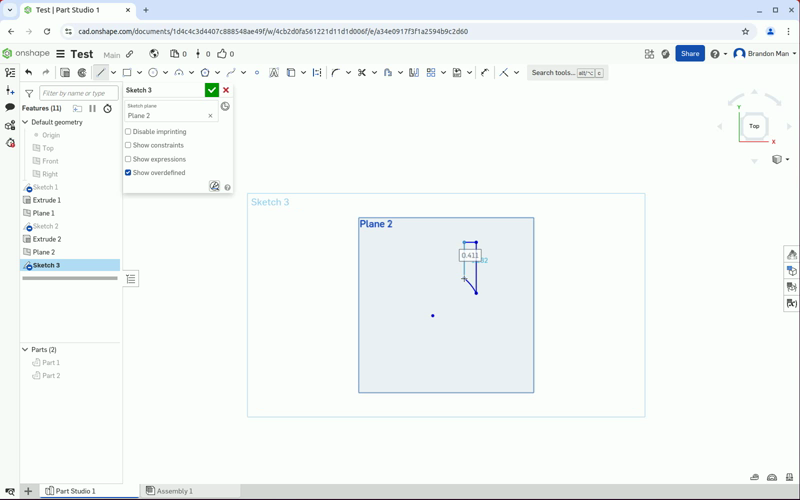
scroll(6)
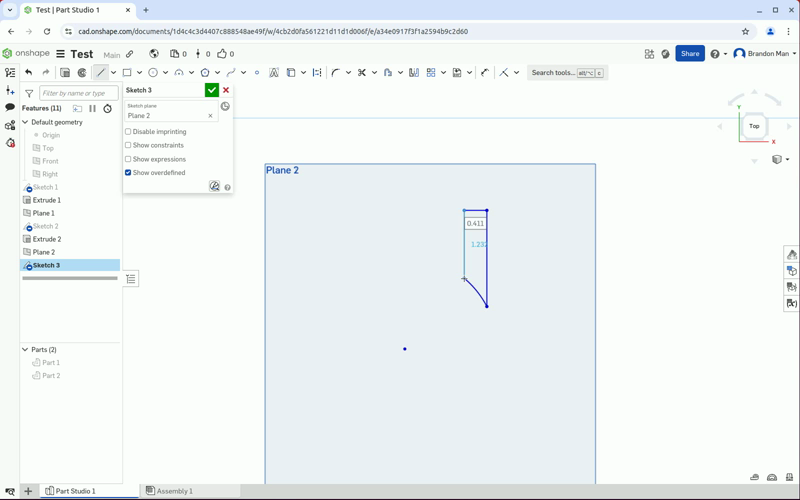
key_up(shift)
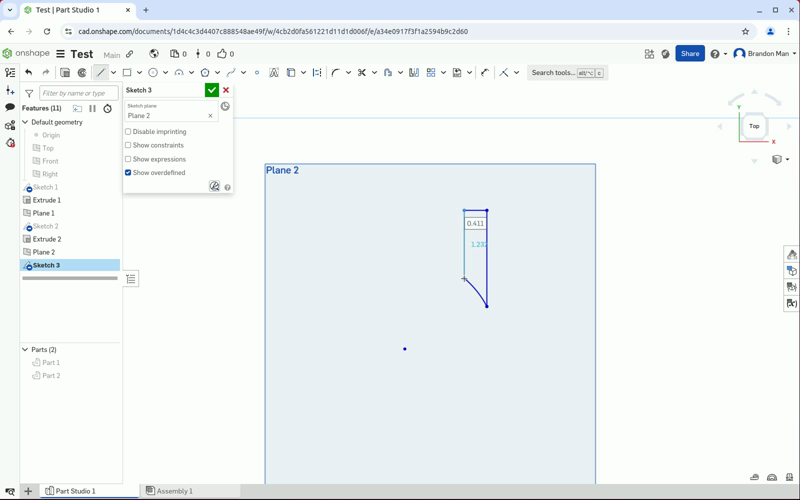
click(464, 278)
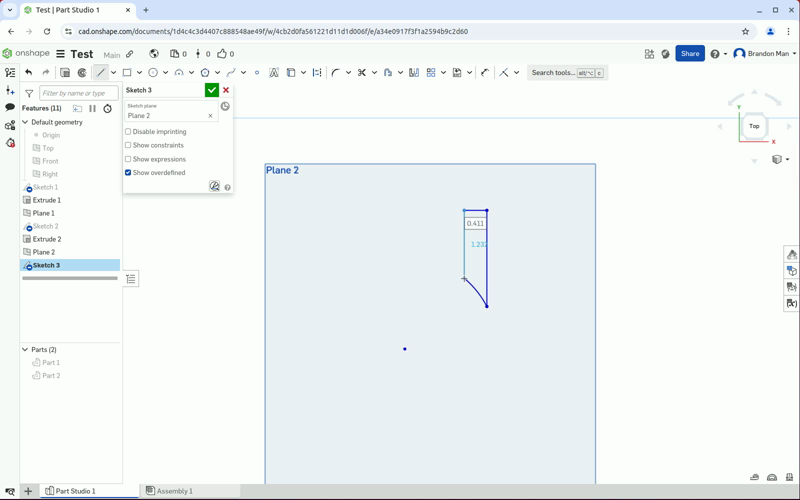
scroll(-6)
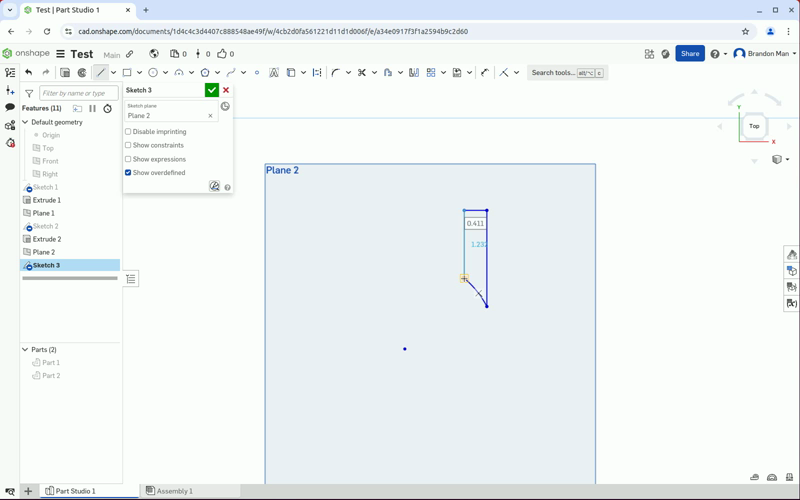
scroll(-6)
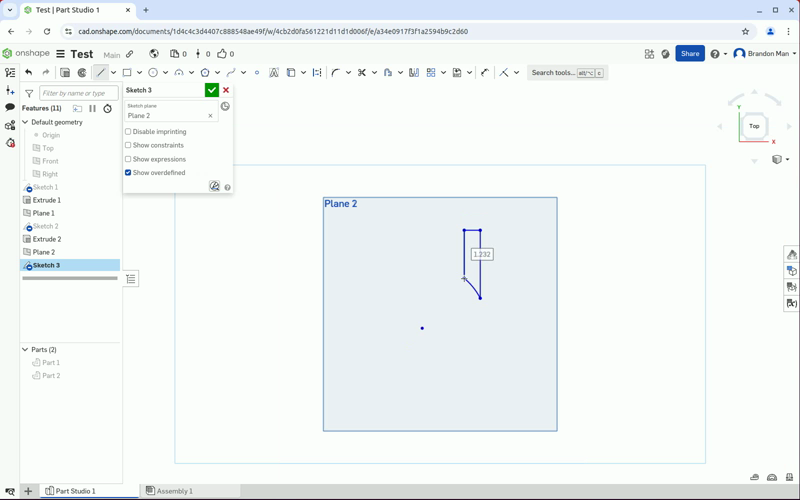
scroll(-6)
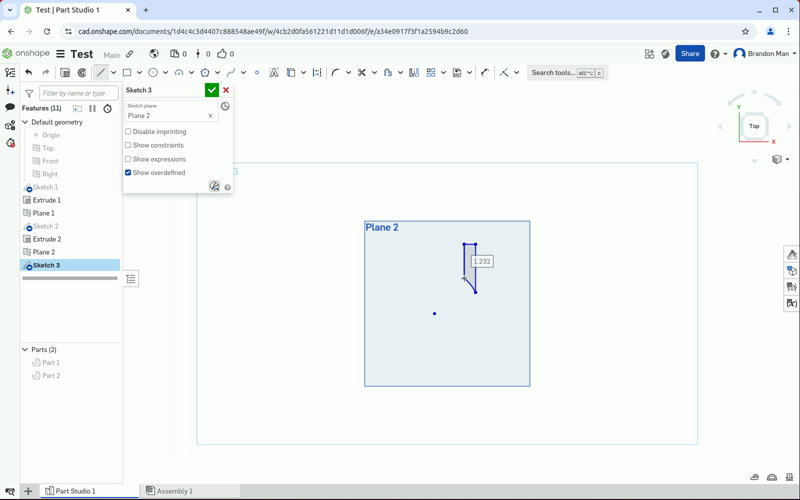
scroll(-6)
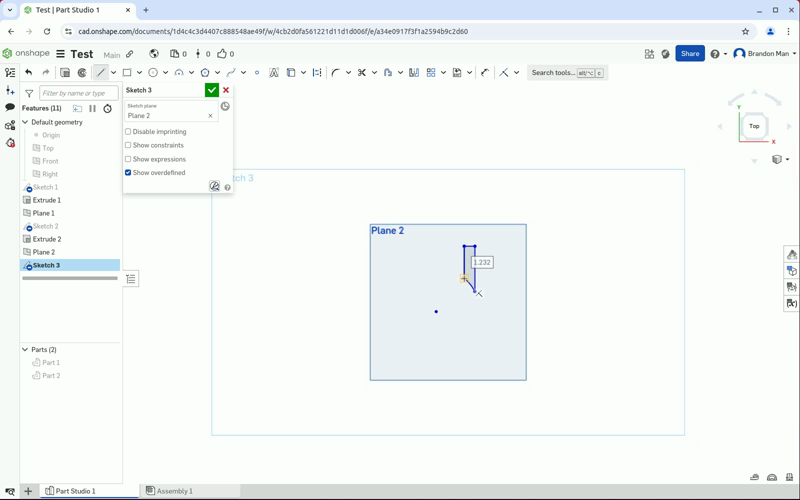
scroll(-6)
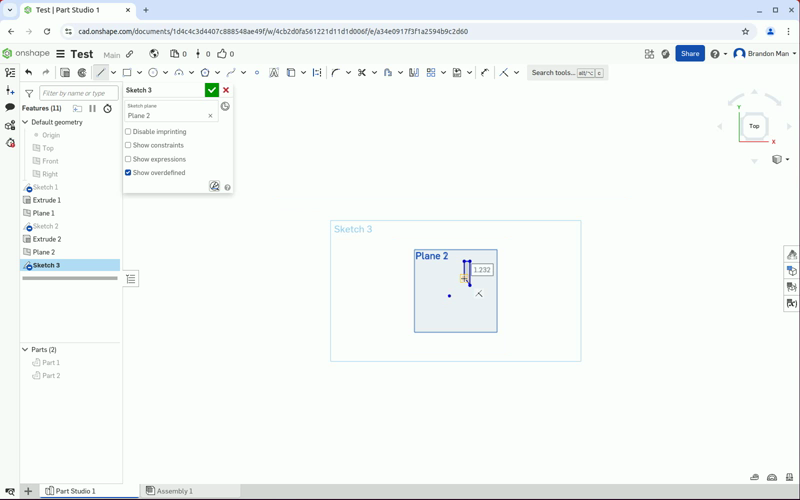
scroll(-6)
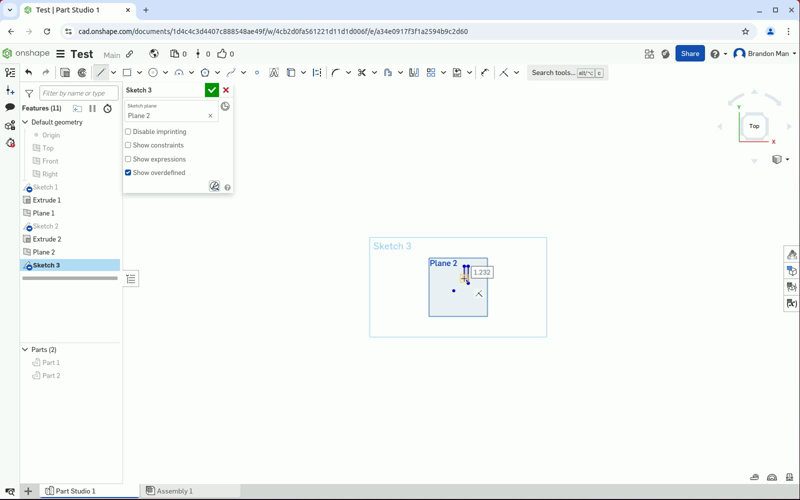
scroll(-6)
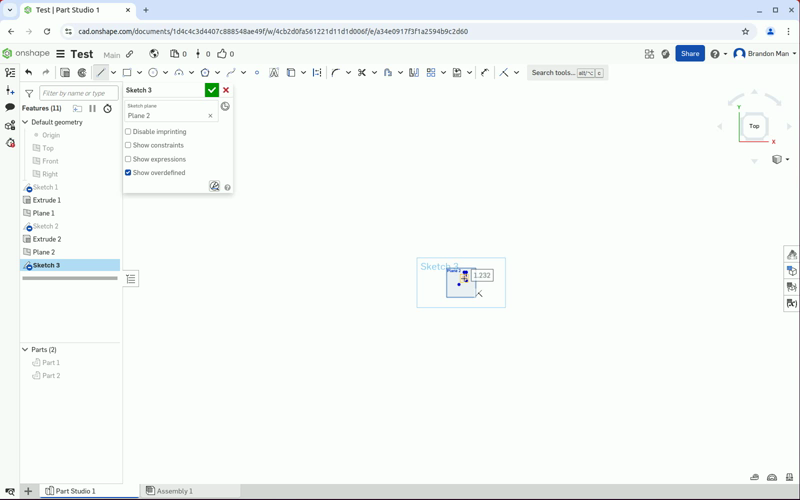
key(esc)
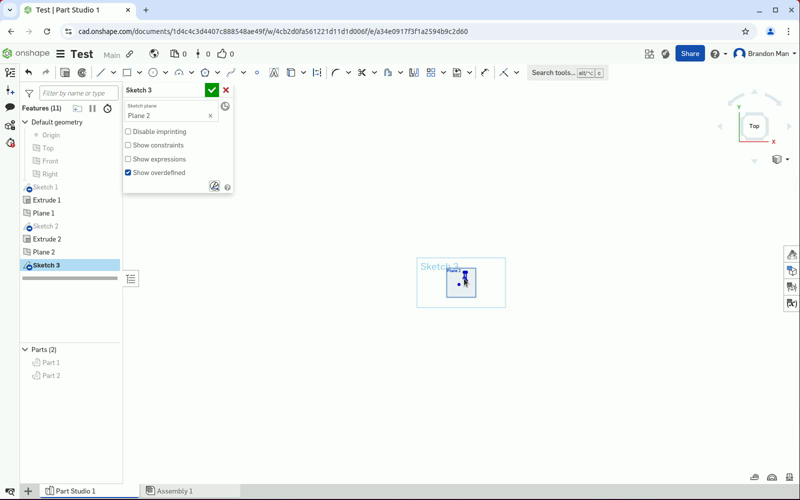
mouse_move(465, 274)
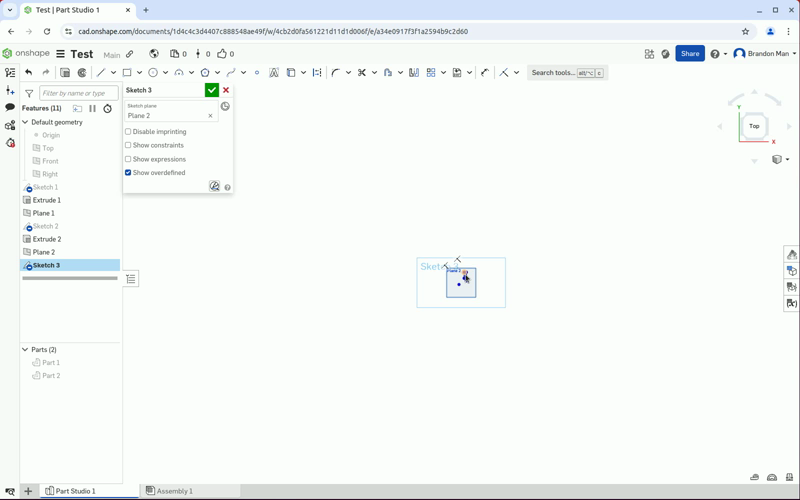
scroll(6)
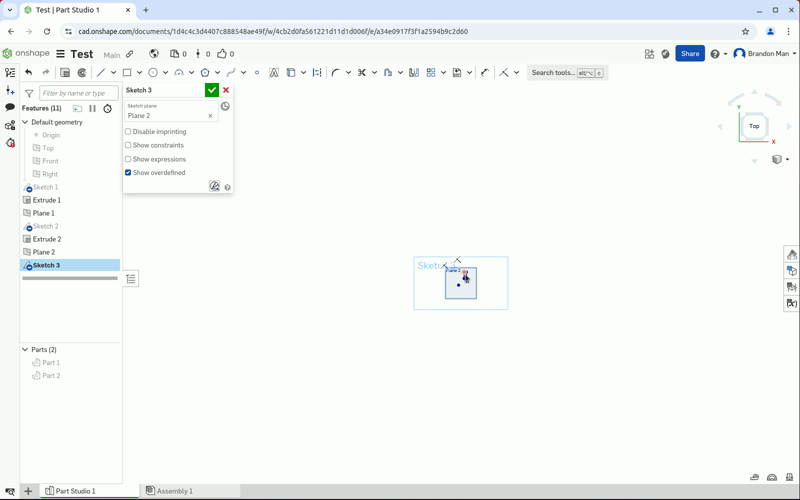
scroll(6)
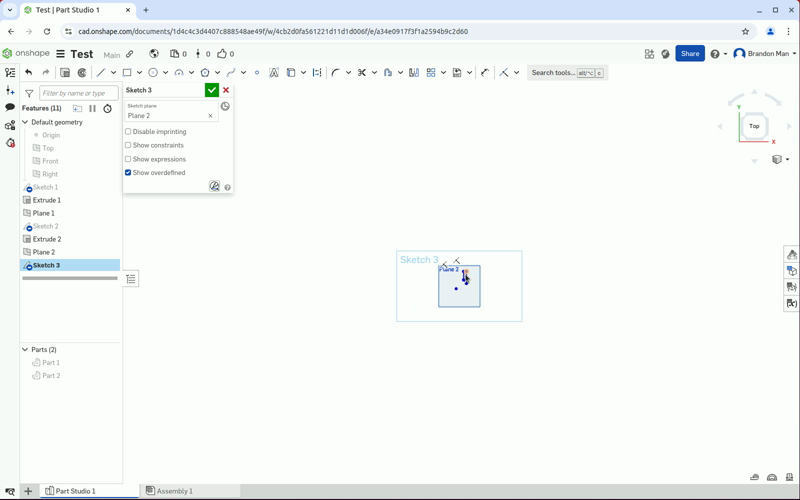
scroll(6)
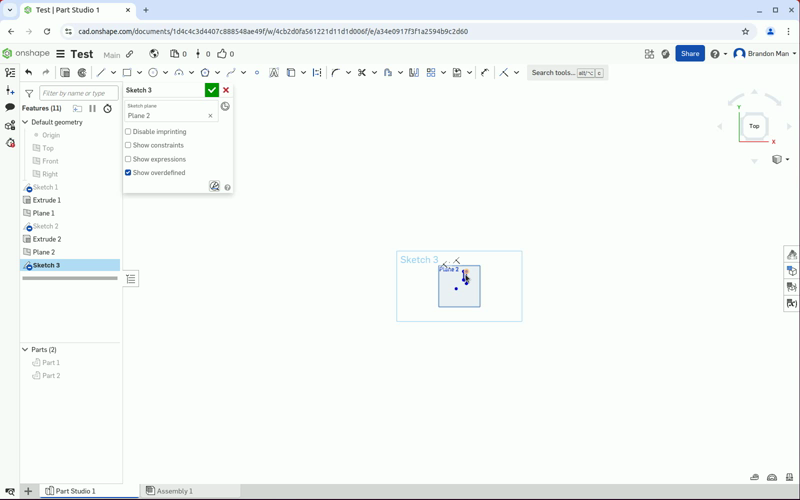
scroll(6)
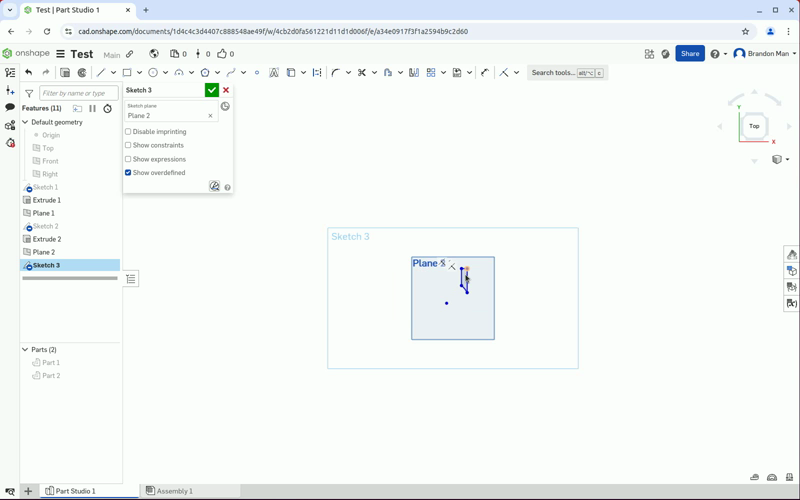
scroll(6)
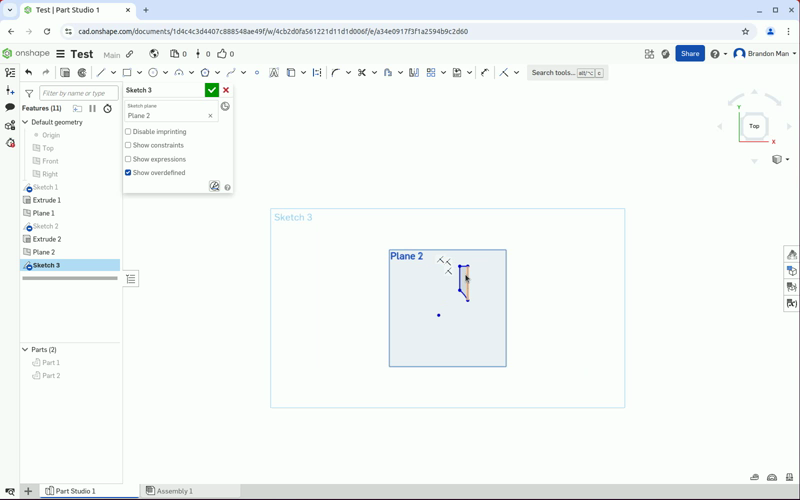
scroll(6)
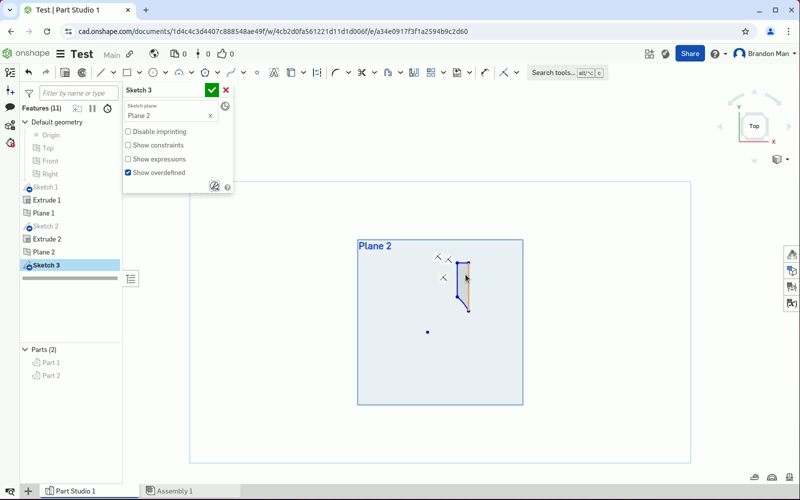
scroll(6)
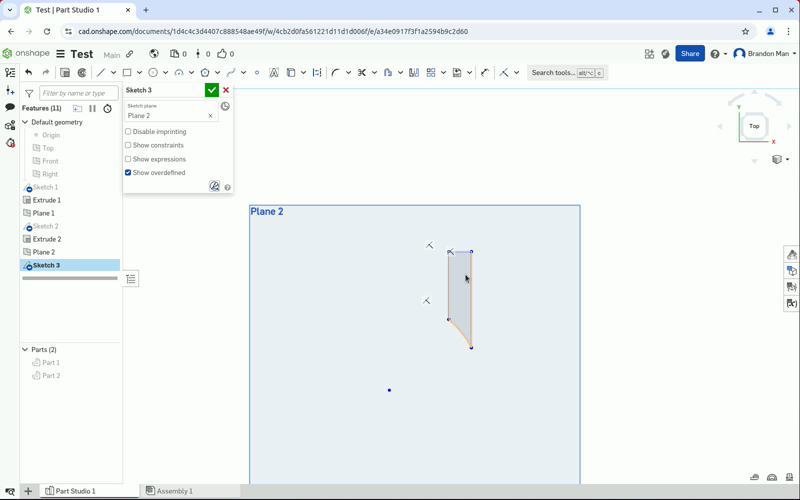
click(465, 274)
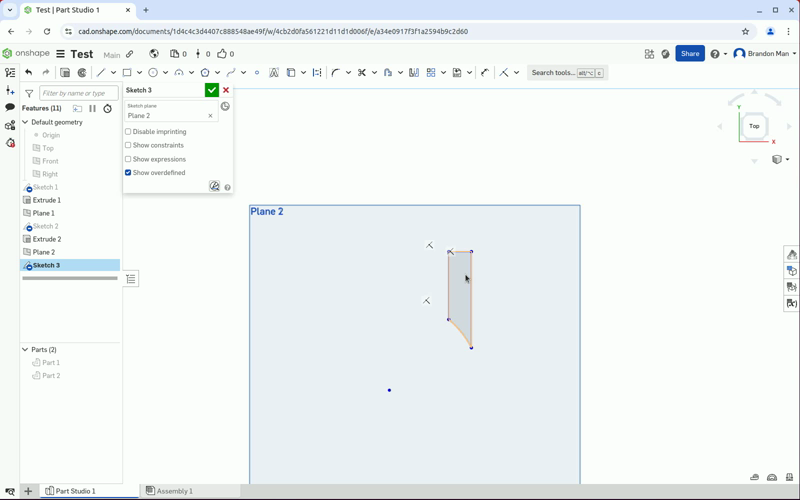
scroll(-6)
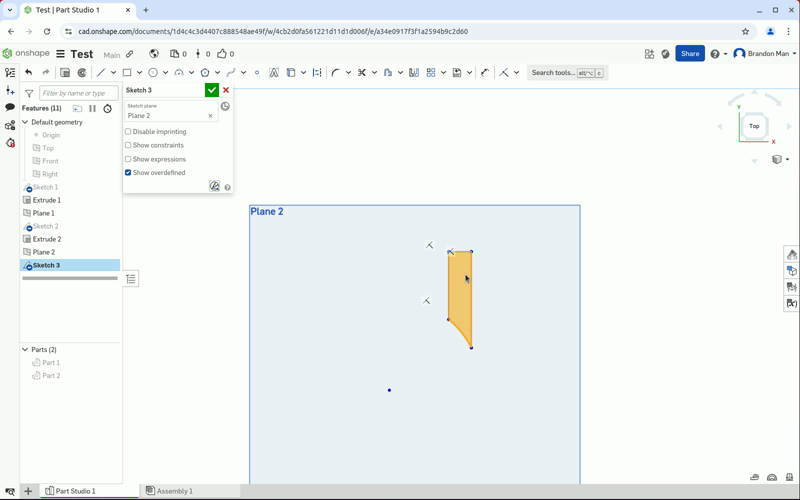
scroll(-6)
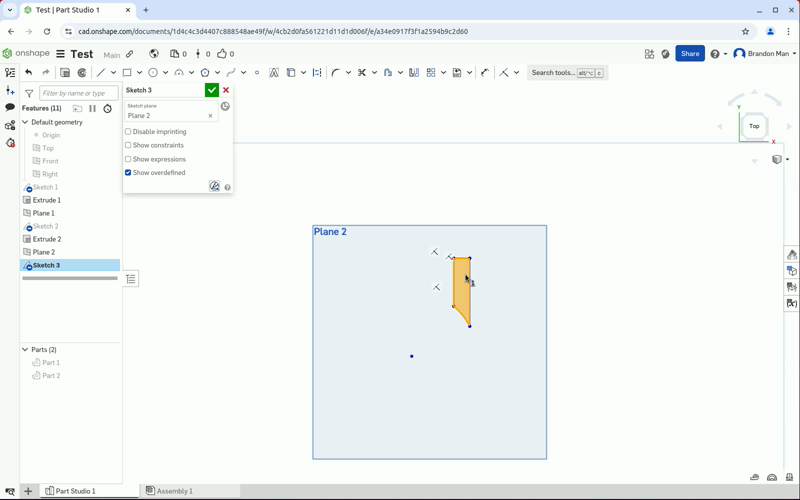
scroll(-6)
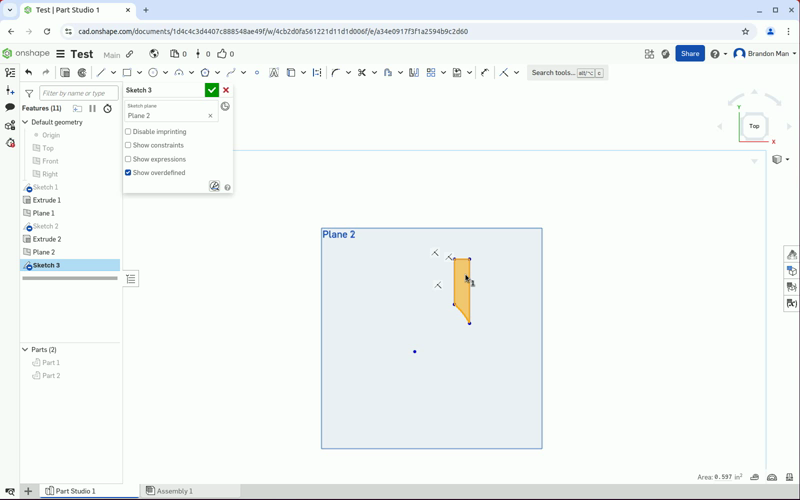
scroll(-6)
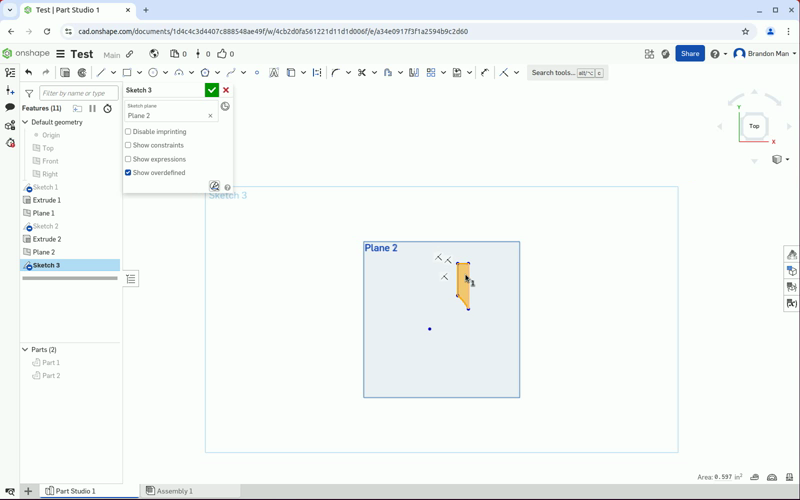
scroll(-6)
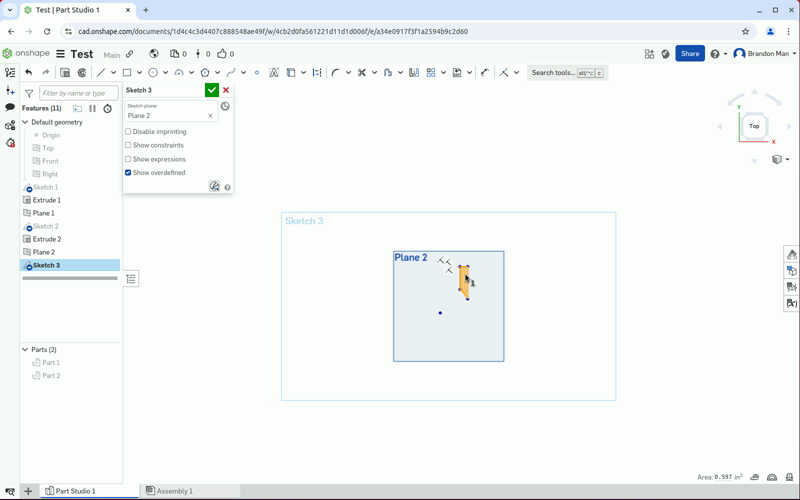
scroll(-6)
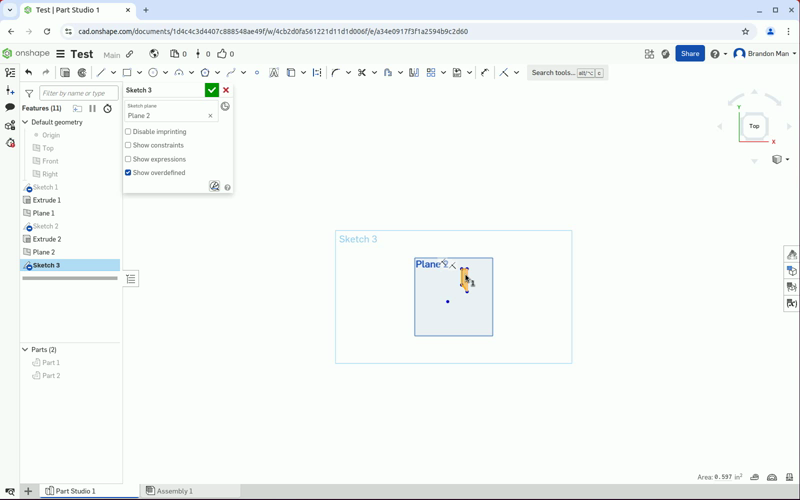
scroll(-6)
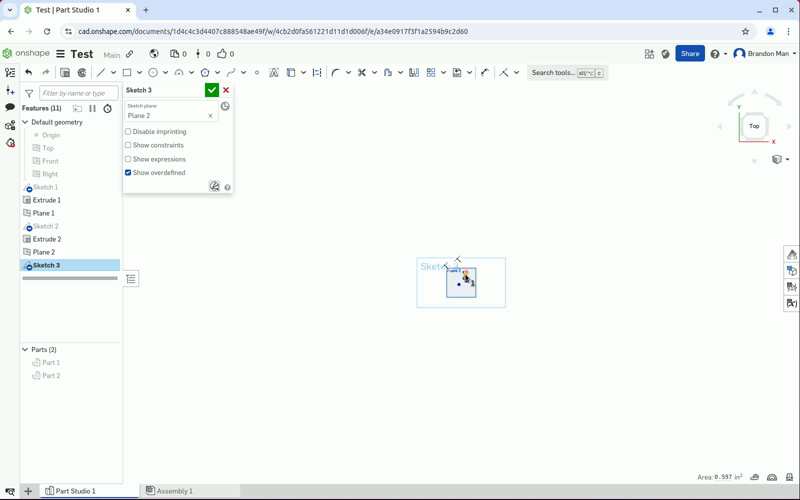
mouse_move(73, 352)
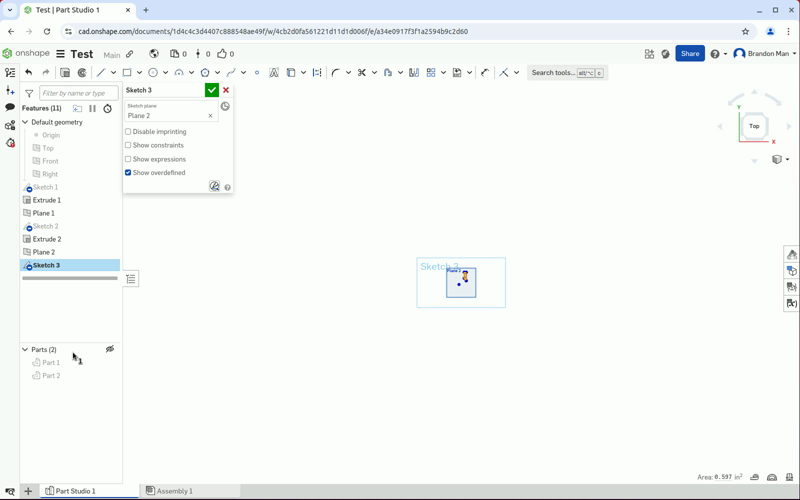
key(shift+y)
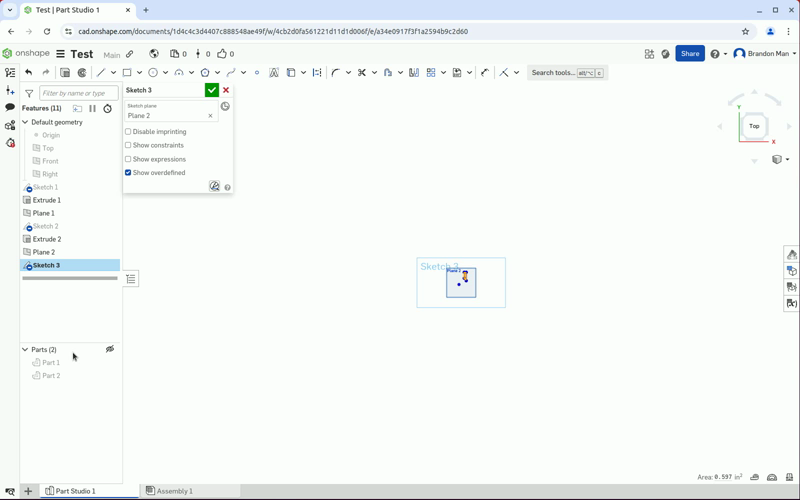
key(shift+e)
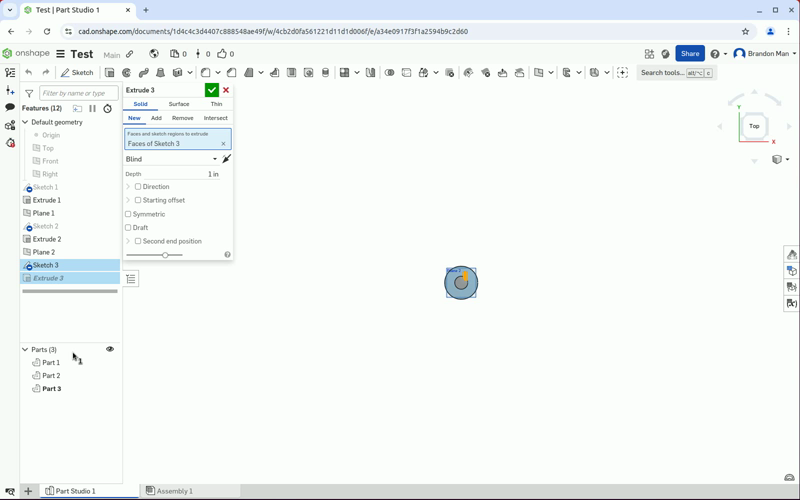
mouse_move(143, 106)
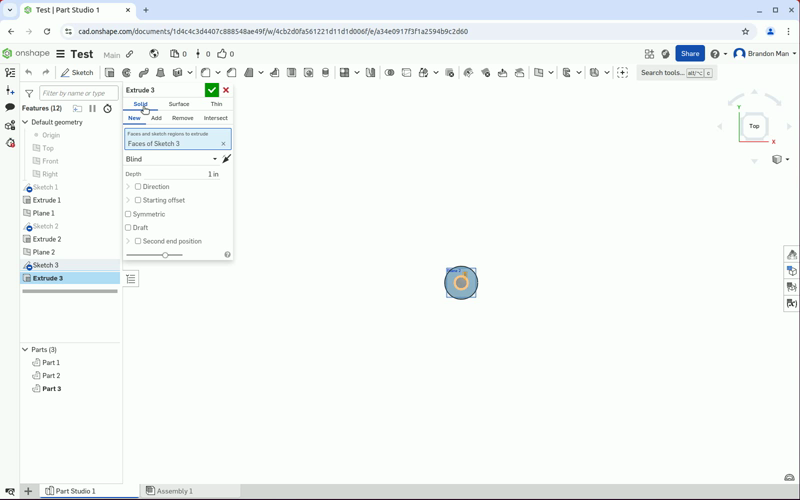
click(143, 106)
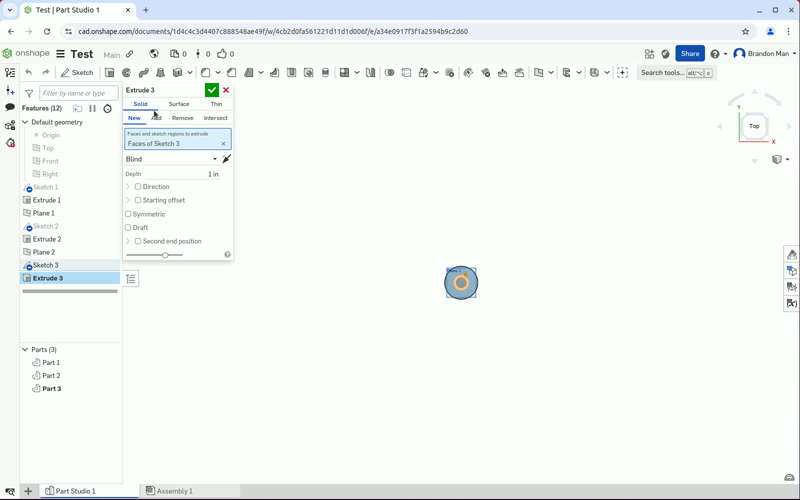
mouse_move(186, 120)
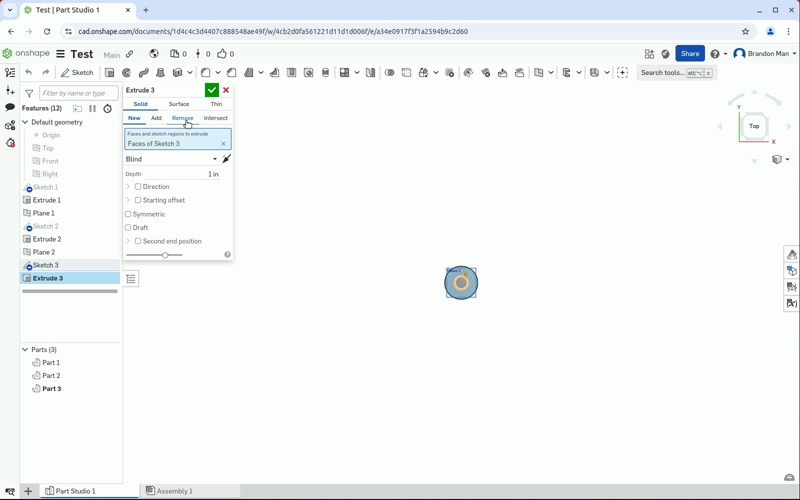
click(186, 120)
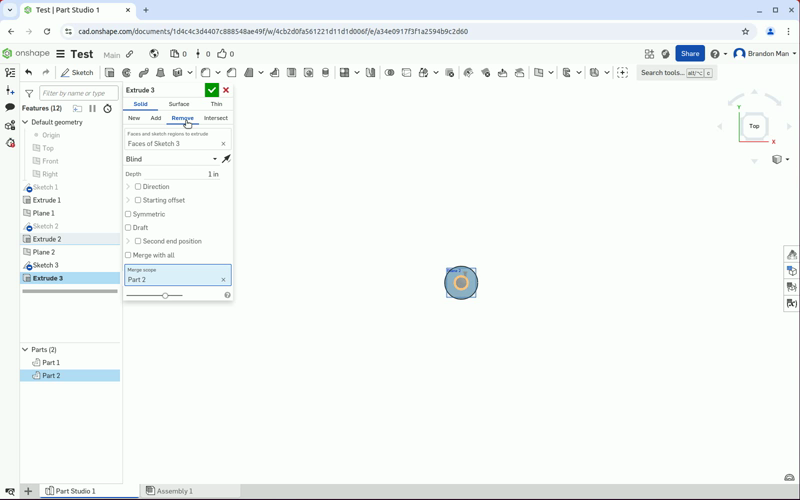
key(tab, 4)
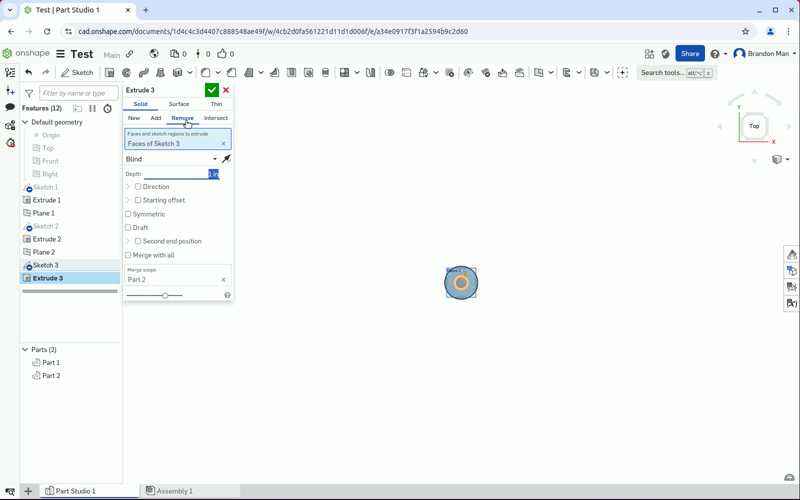
text(22.145)
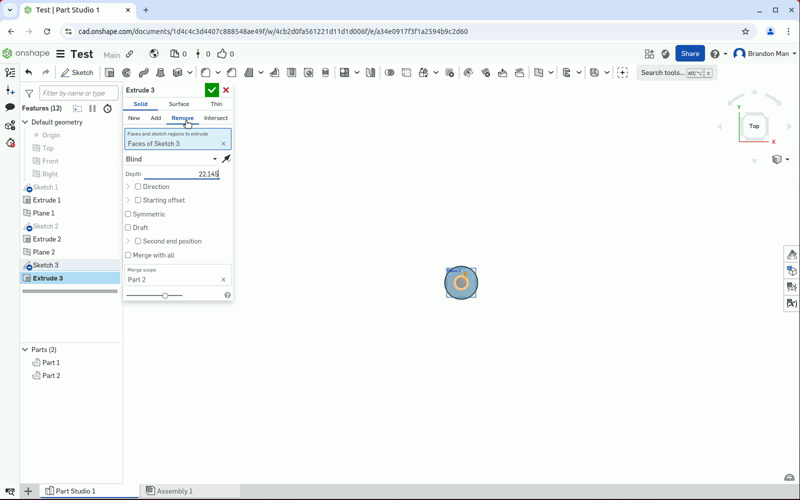
key(tab, 6)
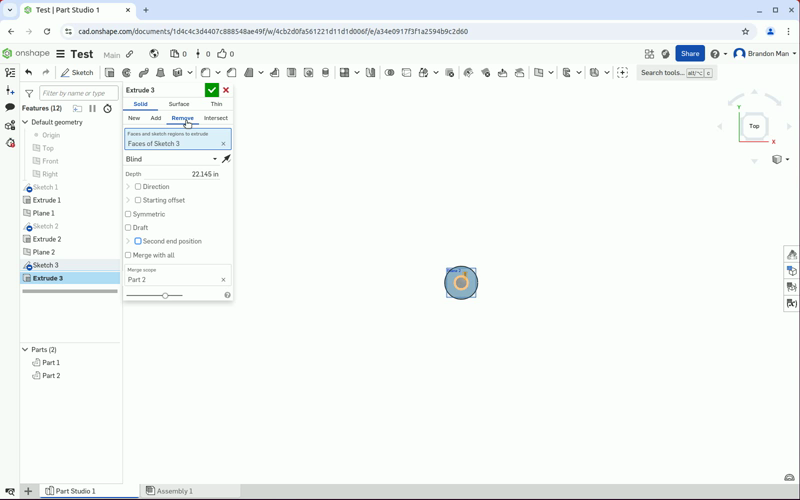
key(space)
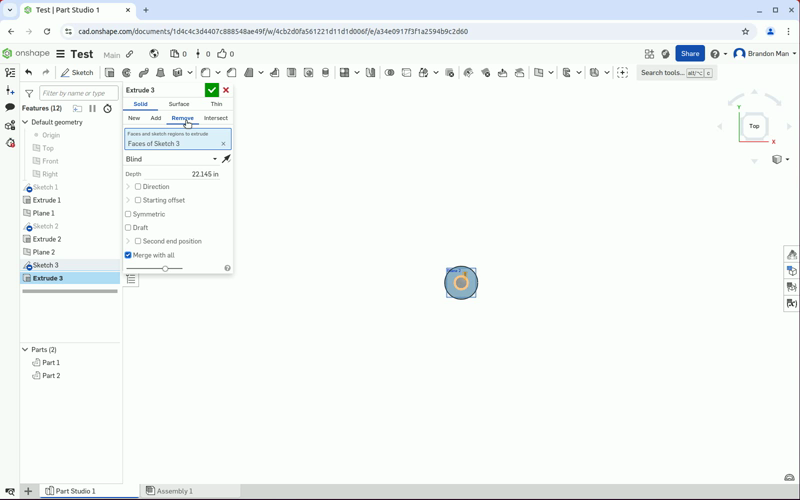
key(enter)
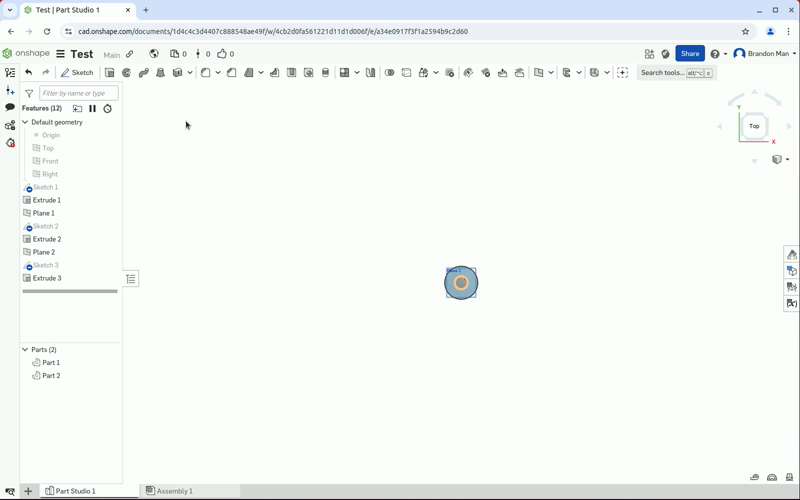
key(shift+h)
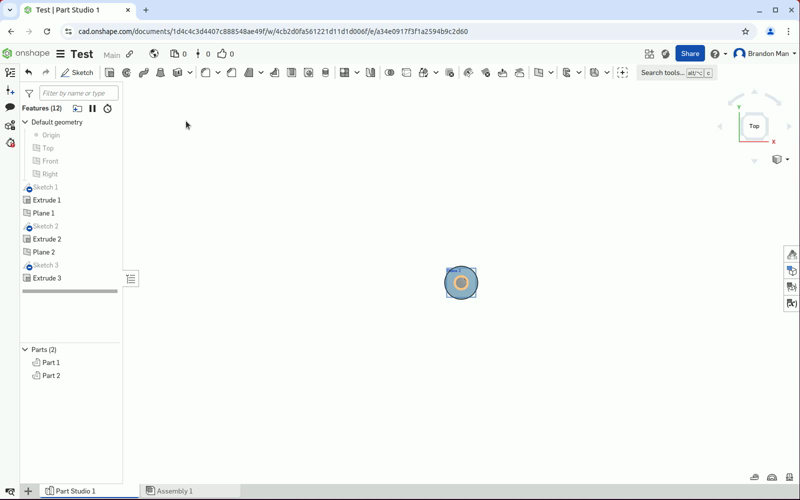
key(shift+h)
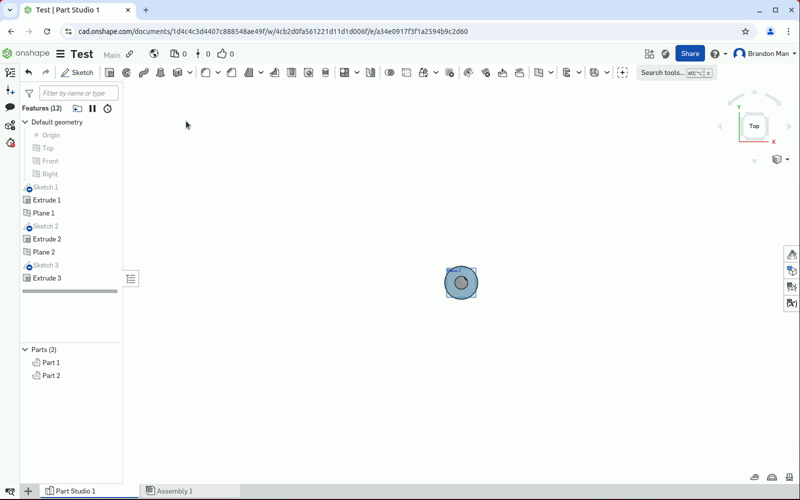
mouse_move(73, 189)
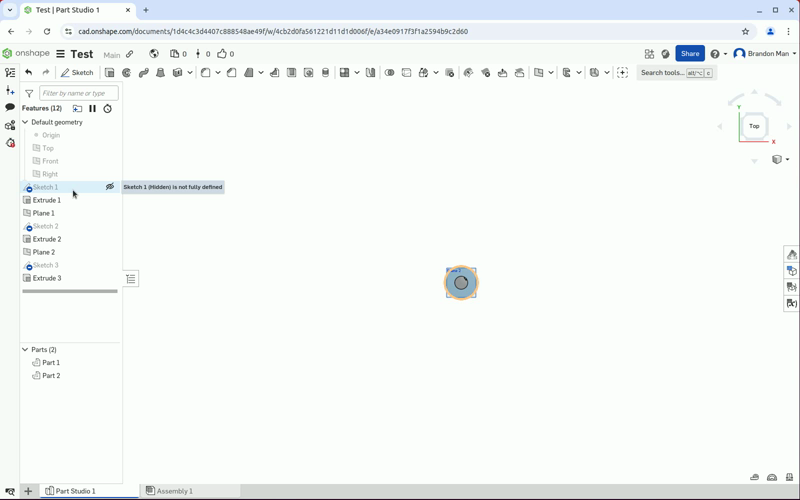
click(73, 189)
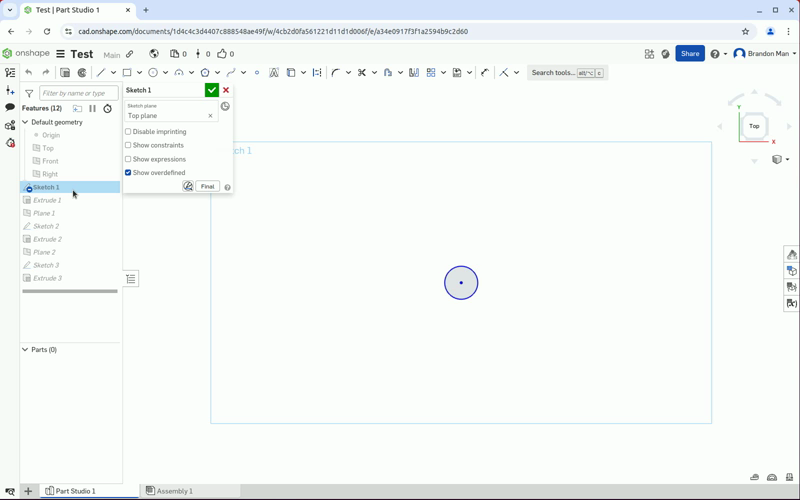
mouse_move(229, 92)
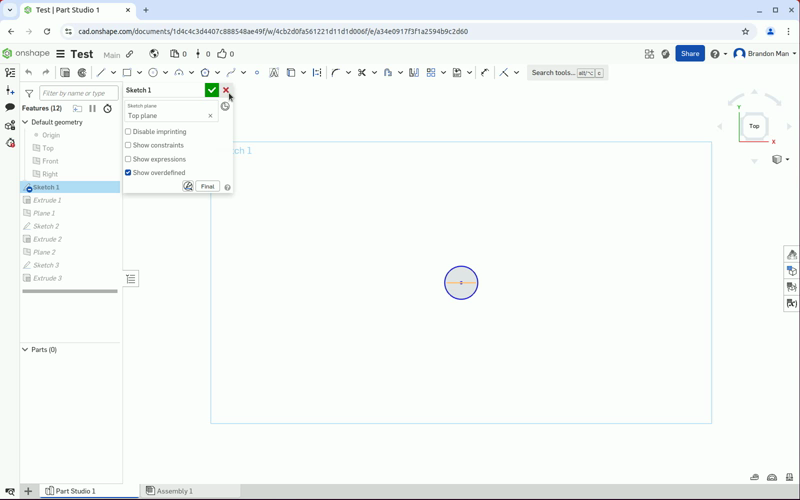
click(229, 92)
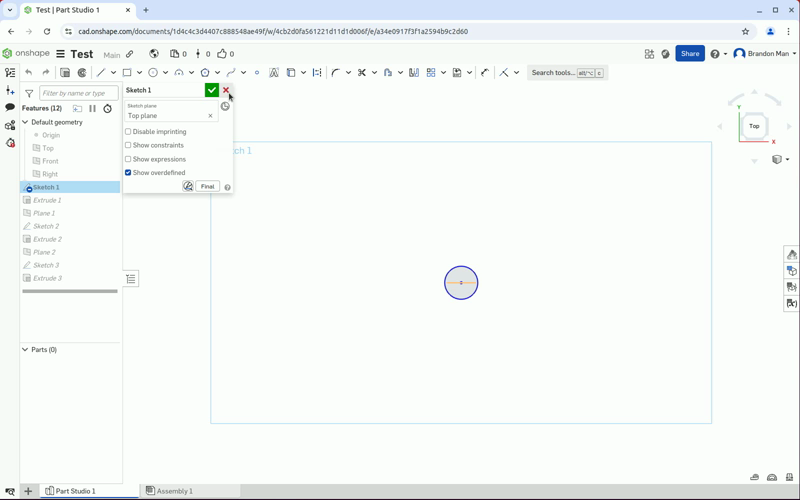
key(shift+s)
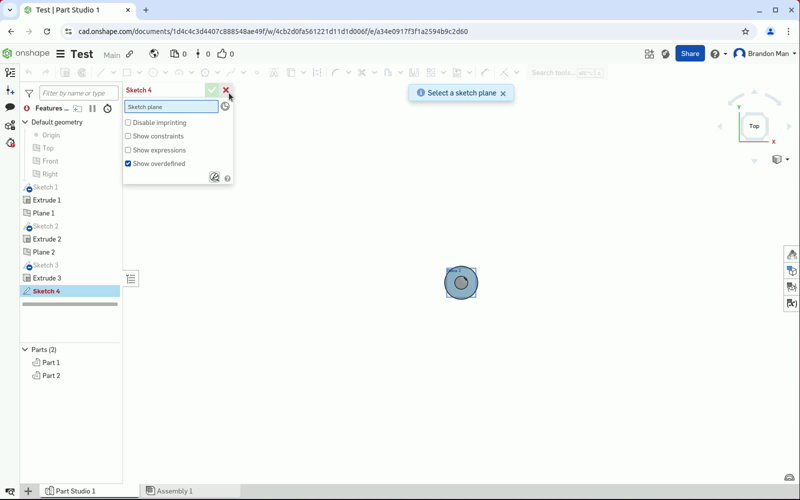
mouse_move(73, 254)
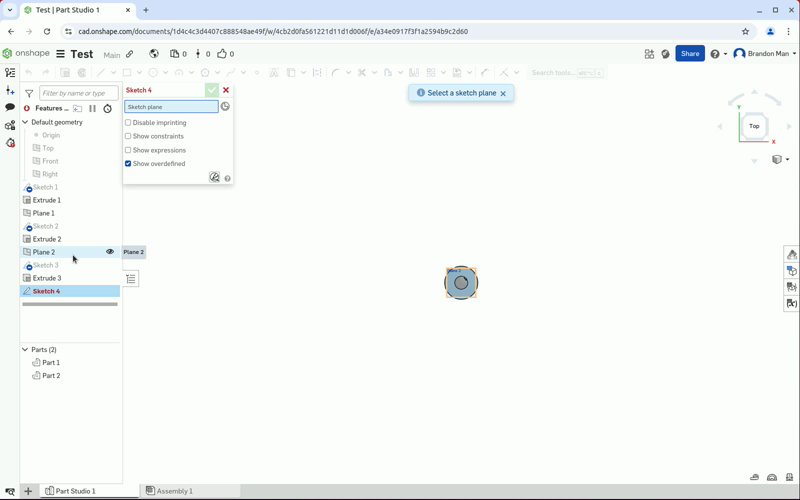
click(73, 254)
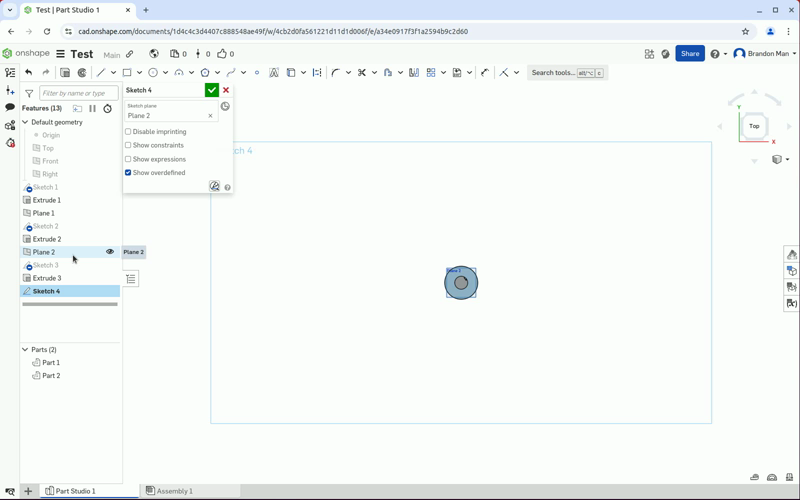
mouse_move(73, 352)
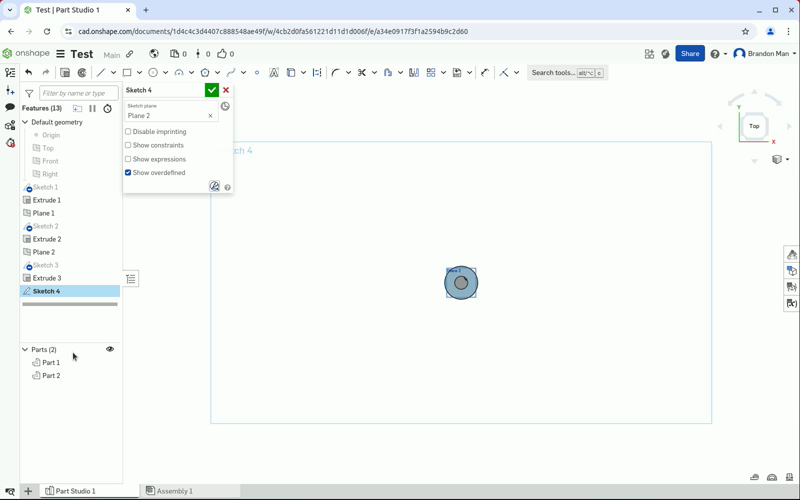
key(y)
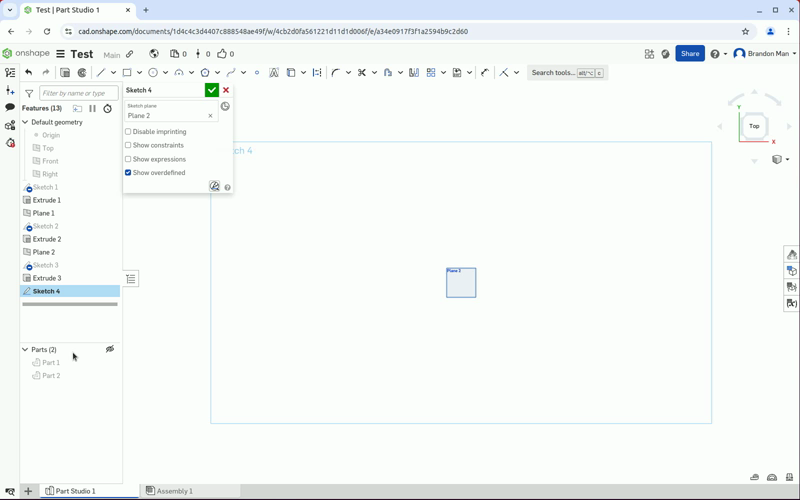
key(l)
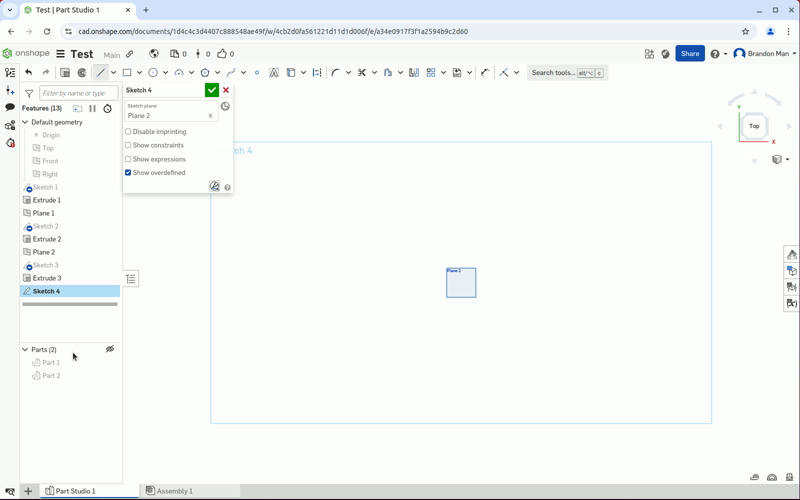
key_down(shift)
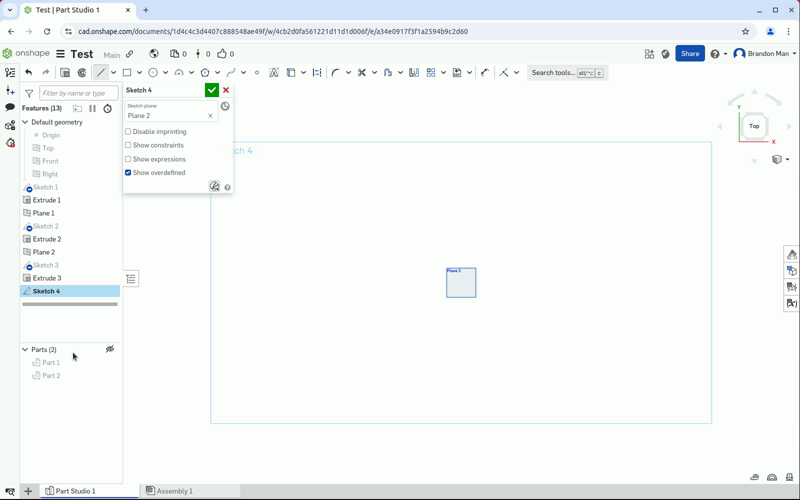
mouse_move(464, 293)
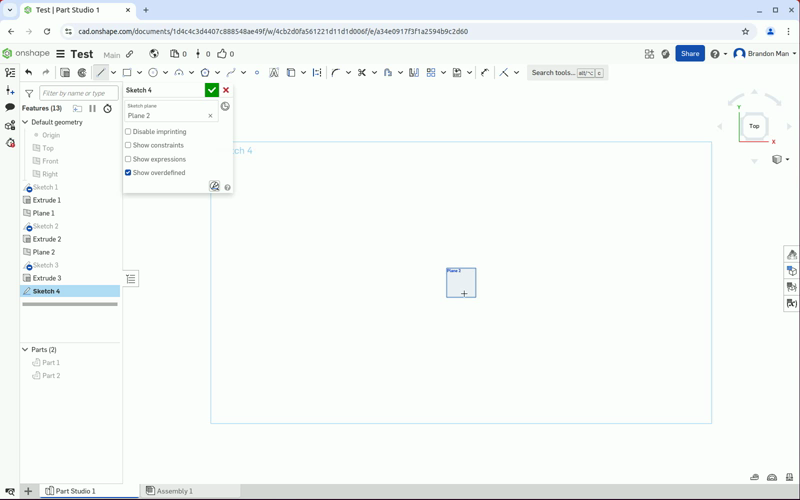
click(464, 293)
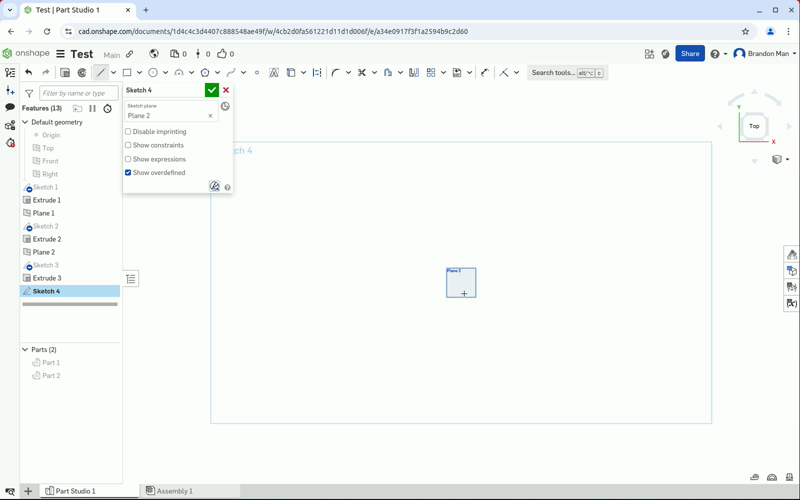
key_up(shift)
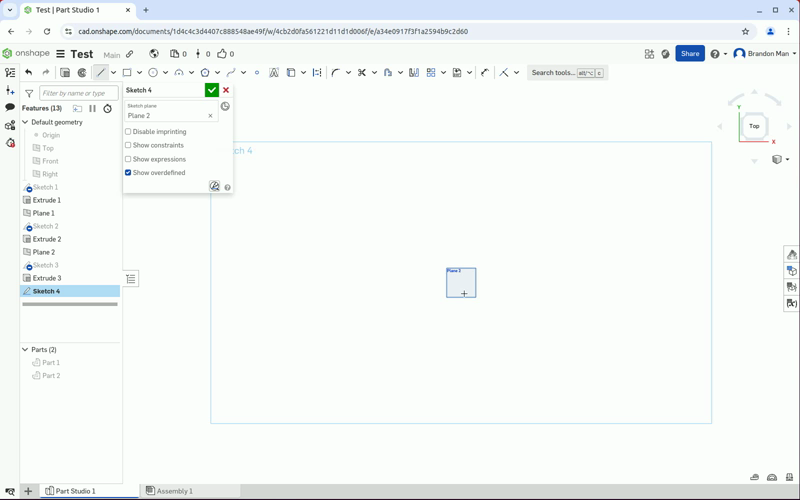
key_down(shift)
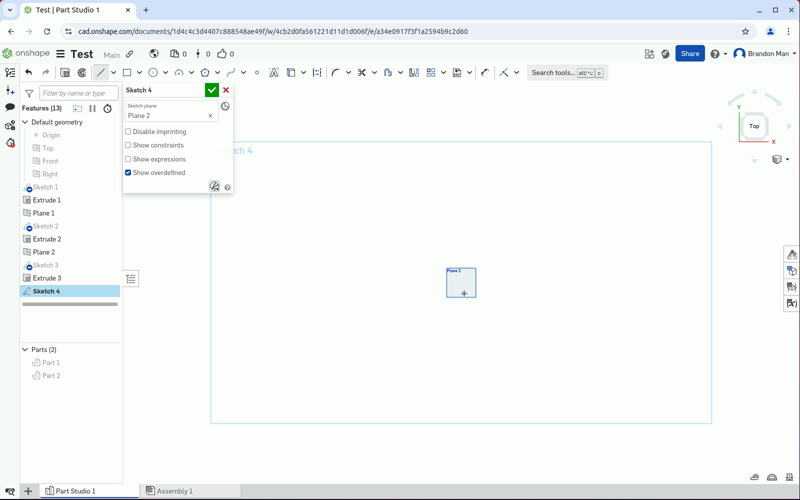
mouse_move(494, 293)
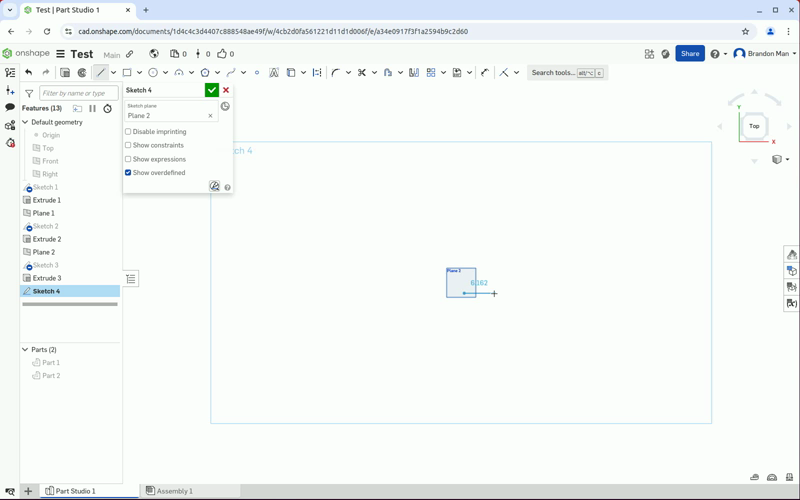
mouse_move(466, 293)
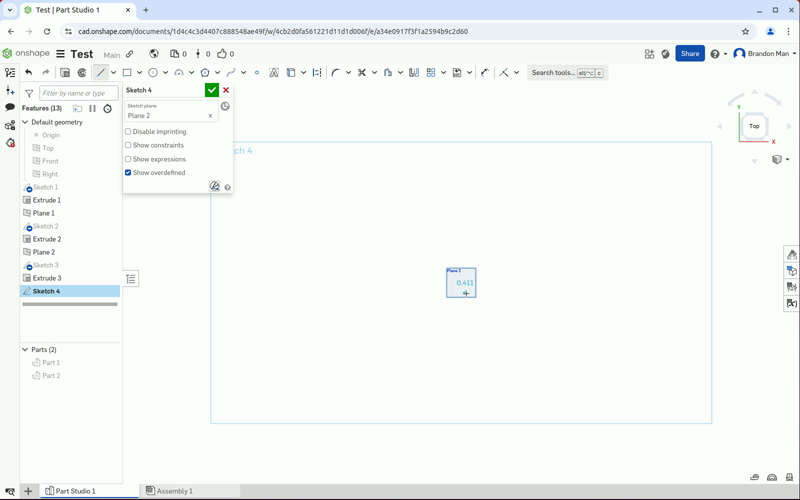
scroll(6)
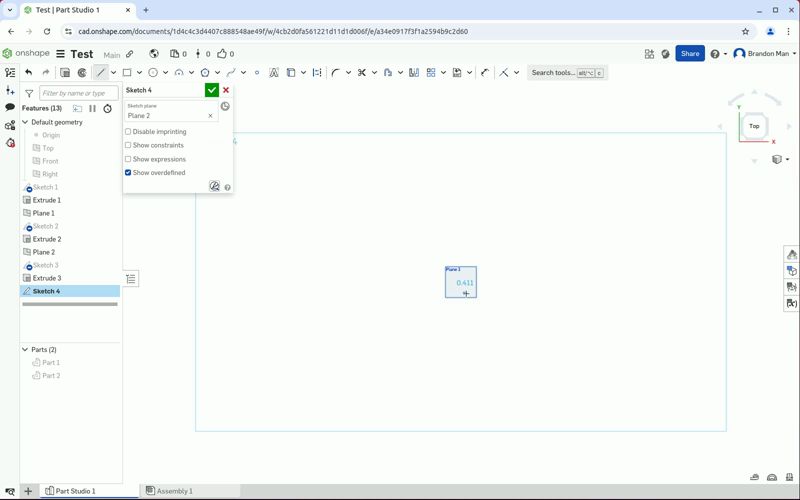
scroll(6)
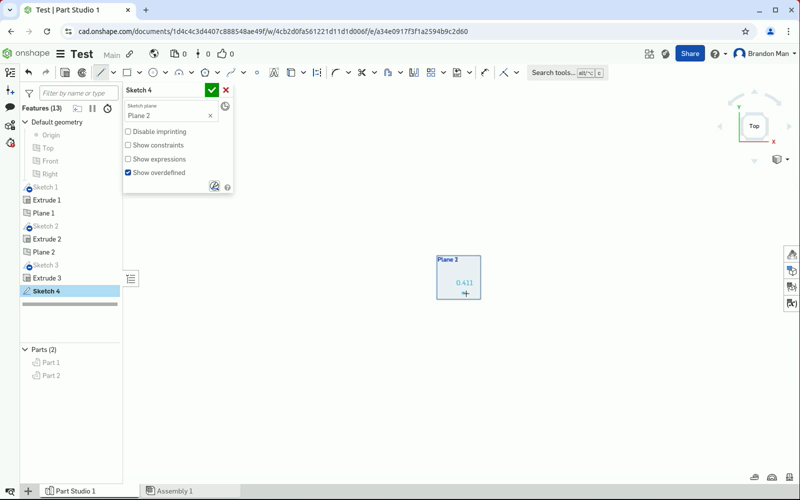
scroll(6)
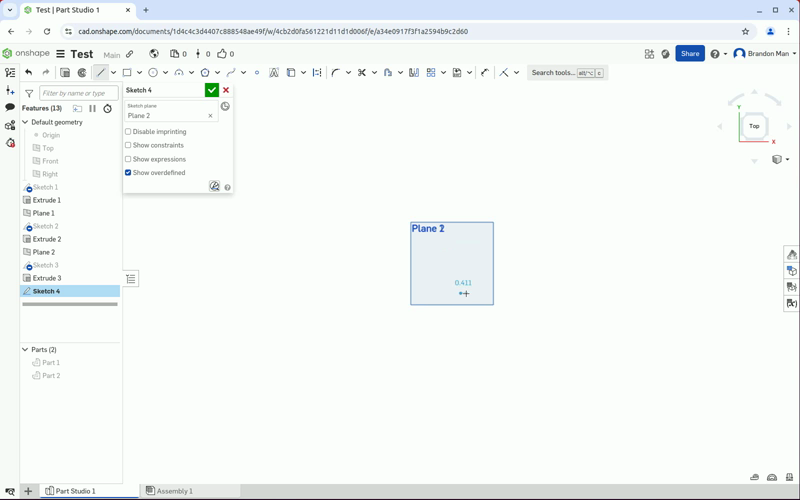
scroll(6)
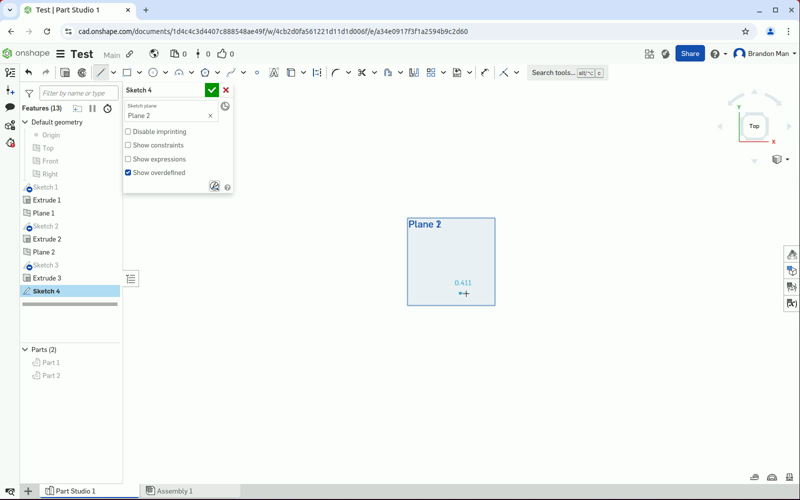
scroll(6)
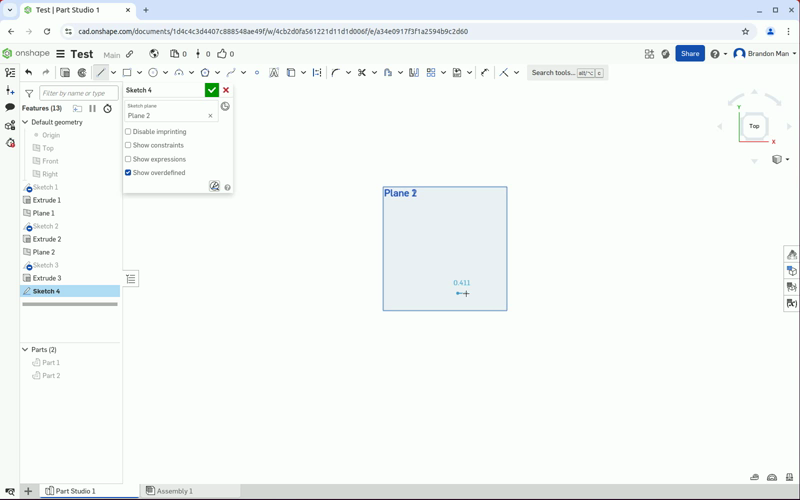
scroll(6)
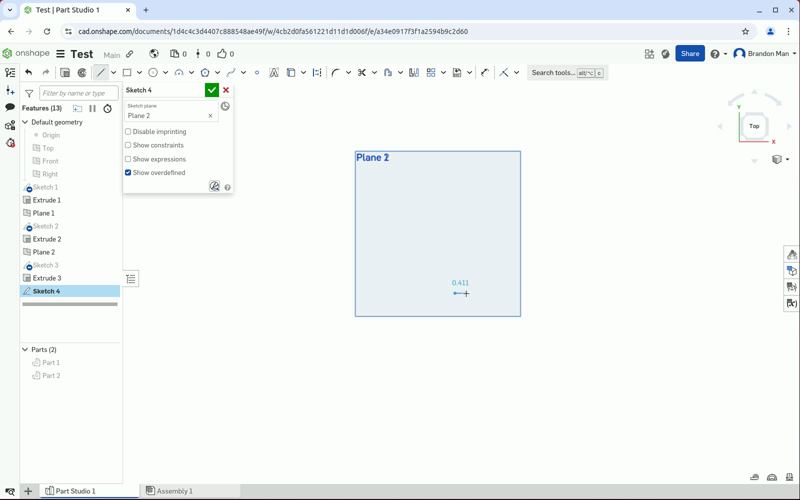
scroll(6)
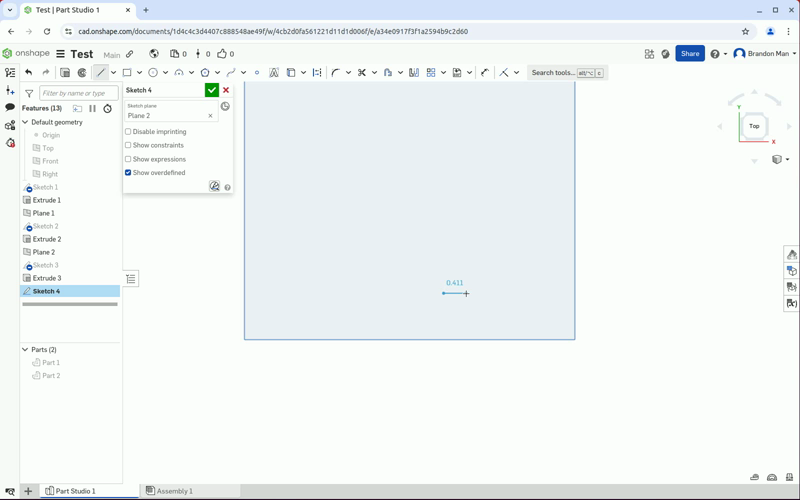
click(466, 293)
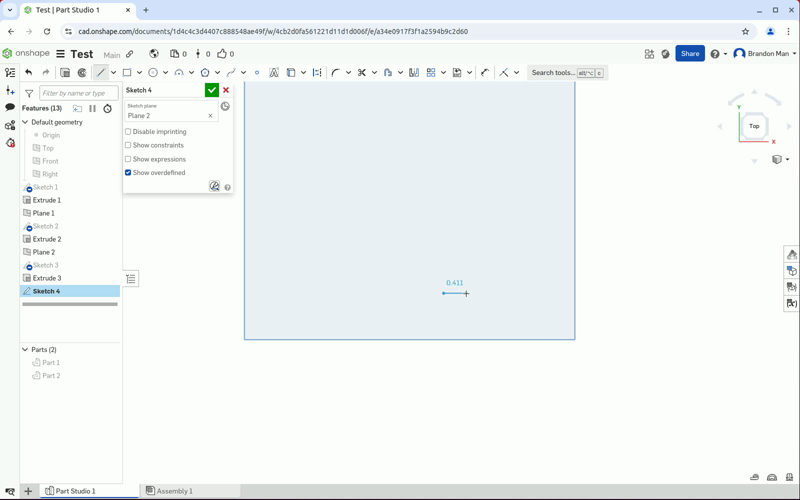
scroll(-6)
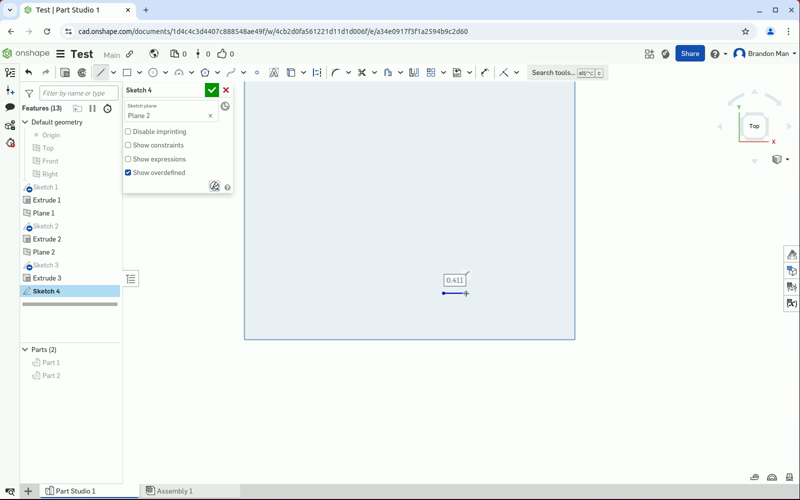
scroll(-6)
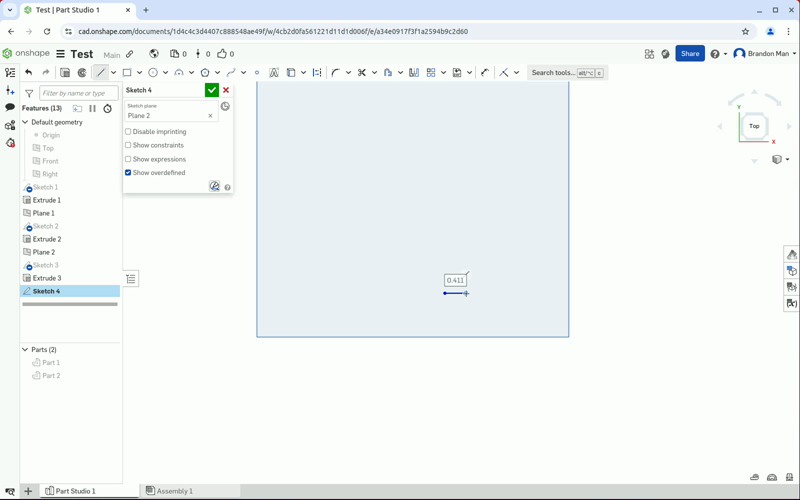
scroll(-6)
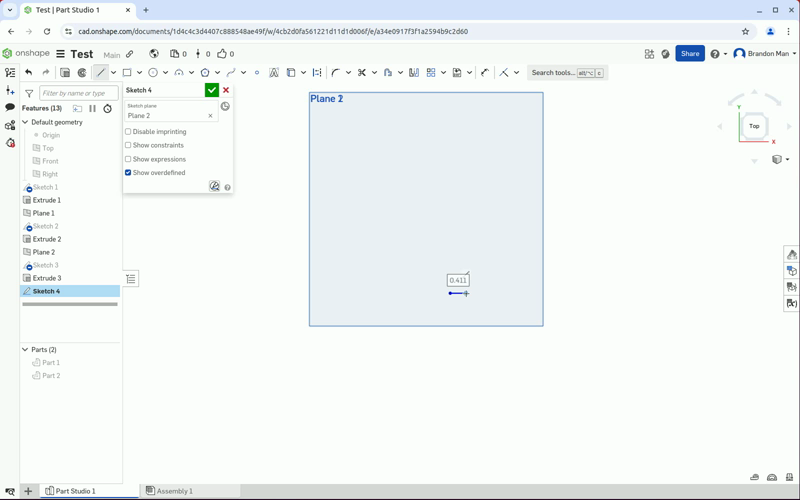
scroll(-6)
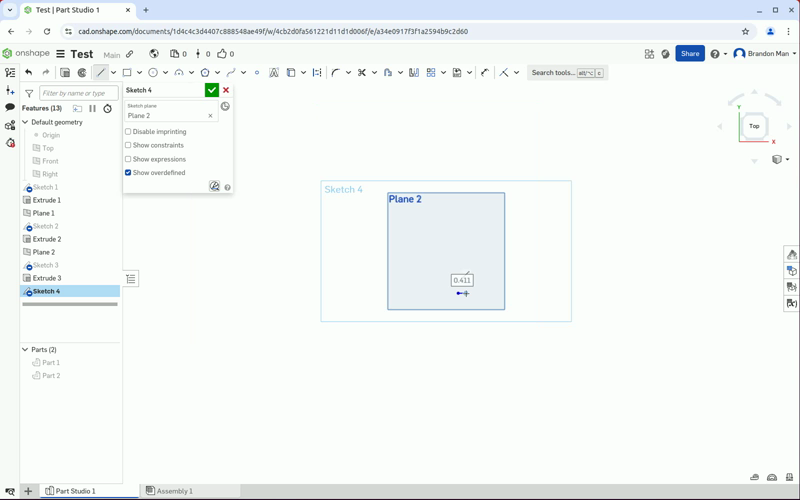
scroll(-6)
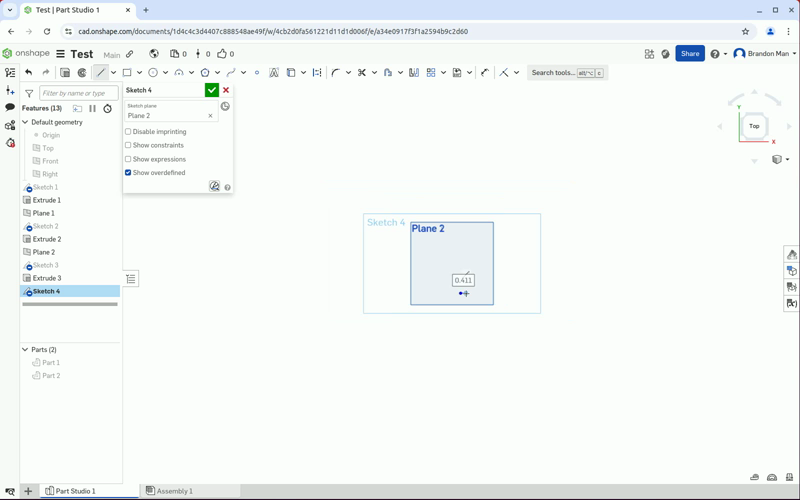
scroll(-6)
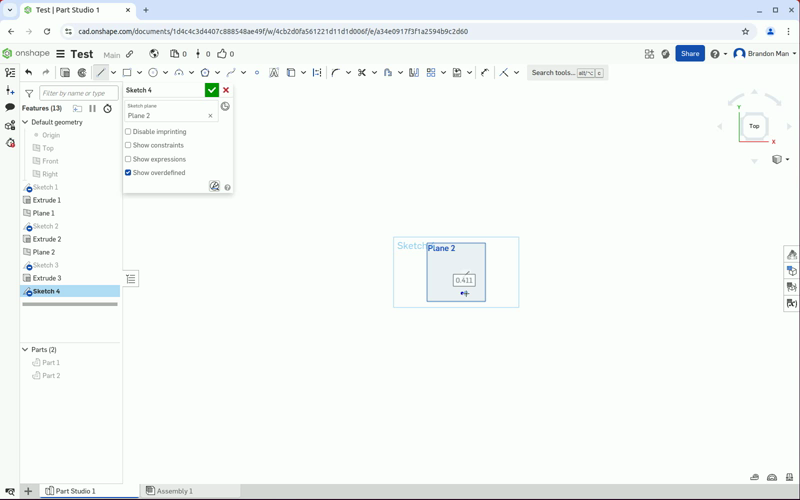
scroll(-6)
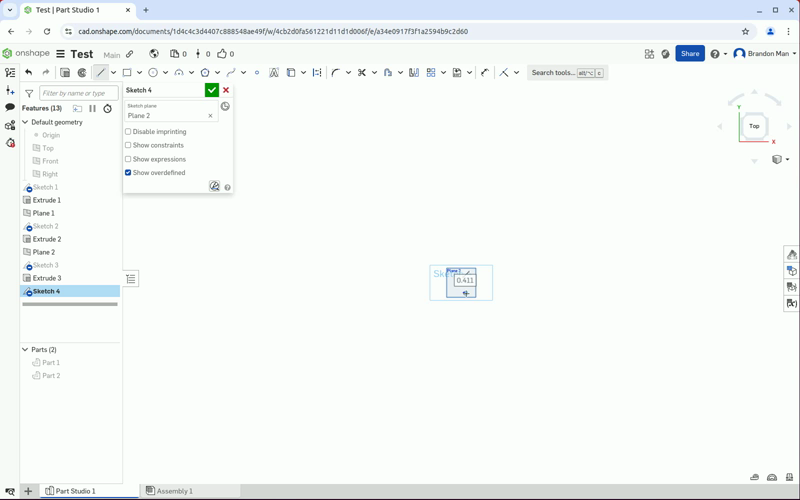
key_up(shift)
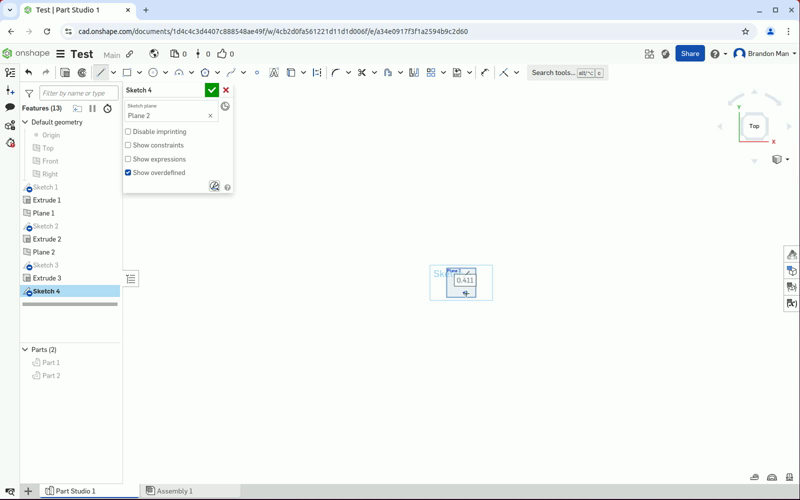
key_down(shift)
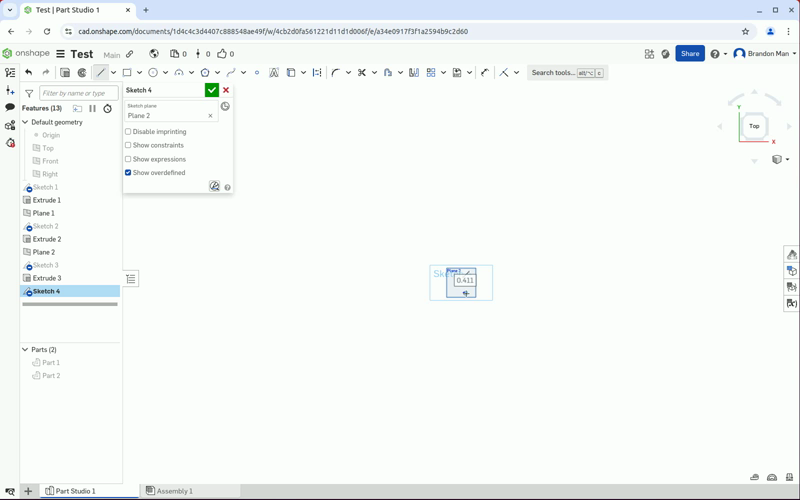
mouse_move(496, 293)
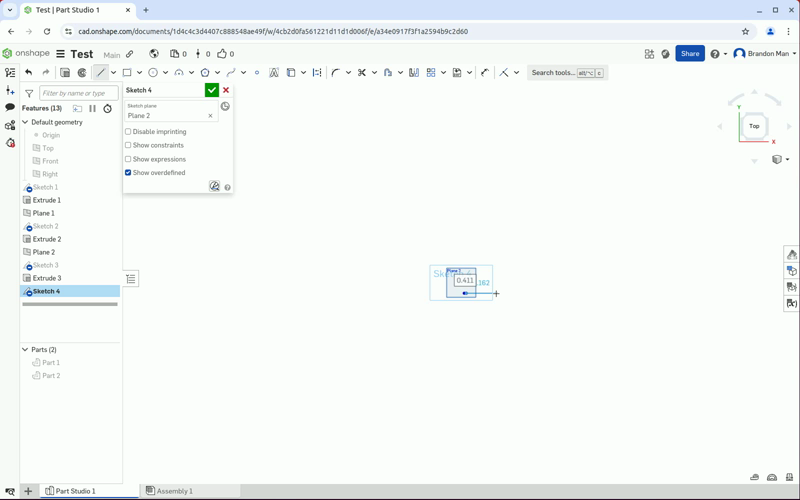
mouse_move(466, 284)
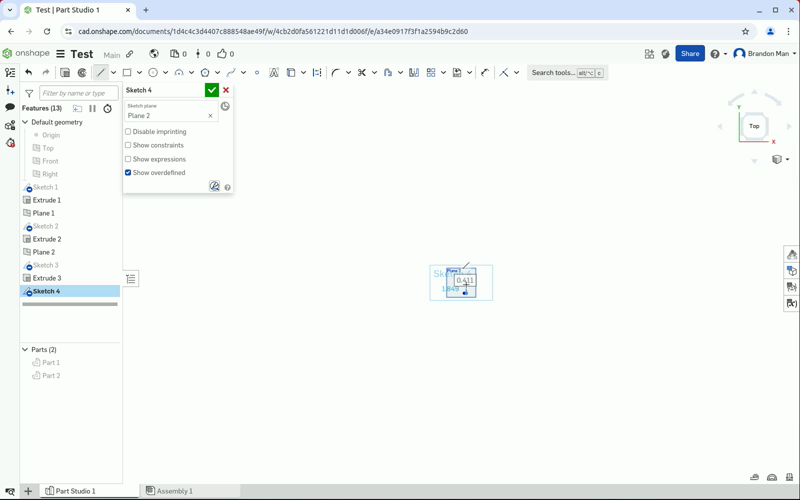
click(466, 284)
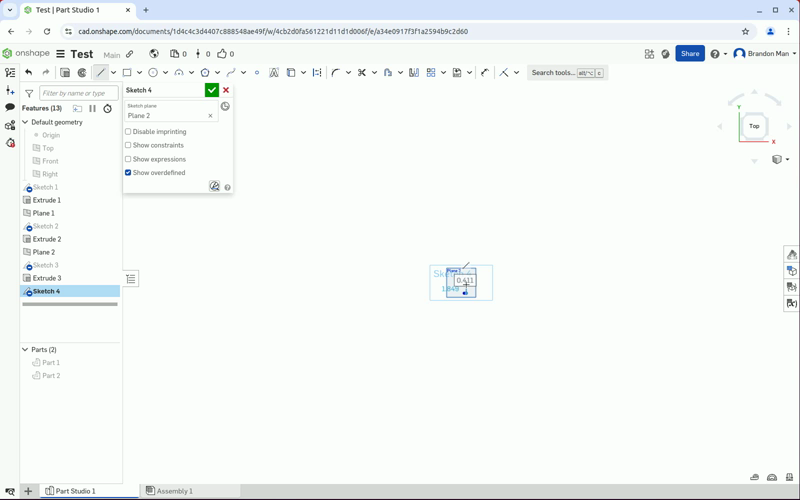
key_up(shift)
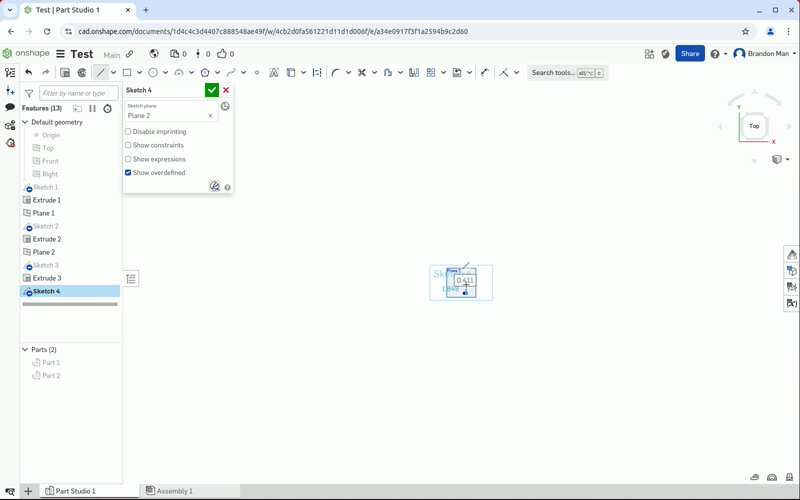
key(esc)
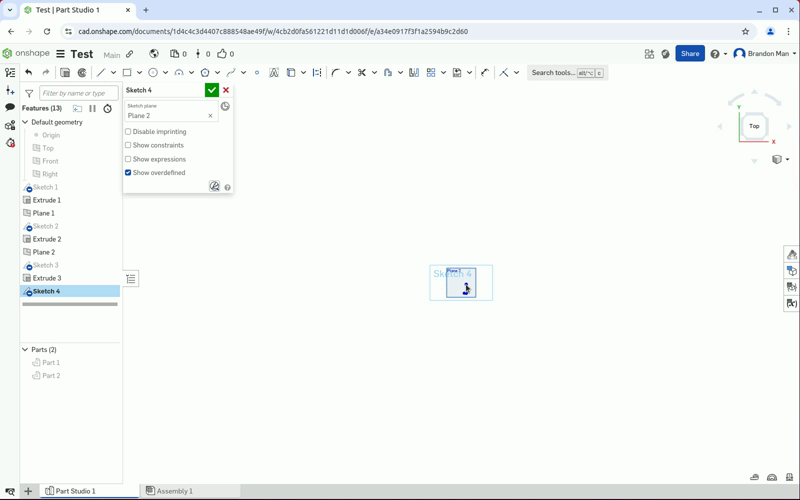
key(a)
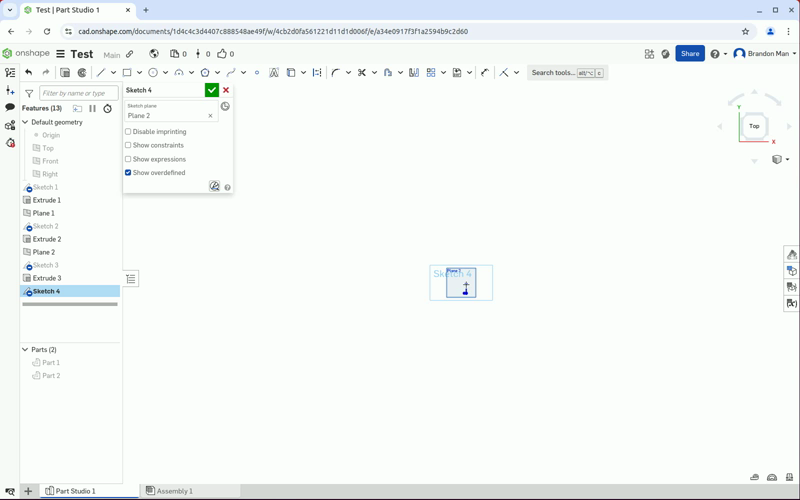
mouse_move(466, 284)
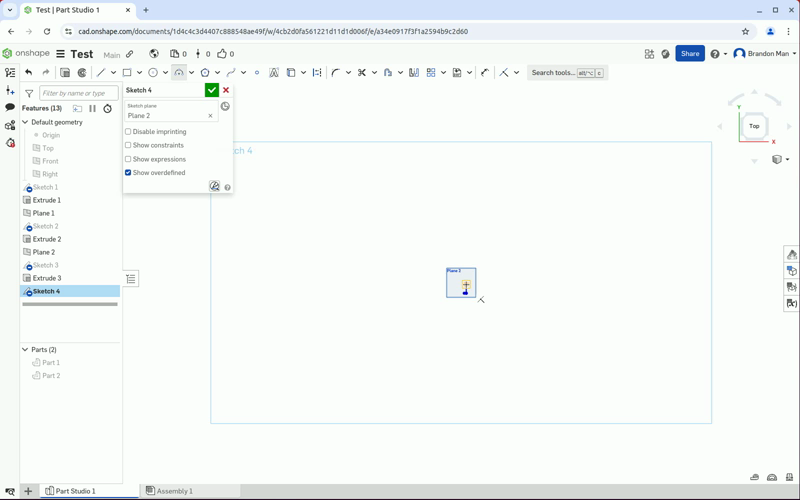
click(466, 284)
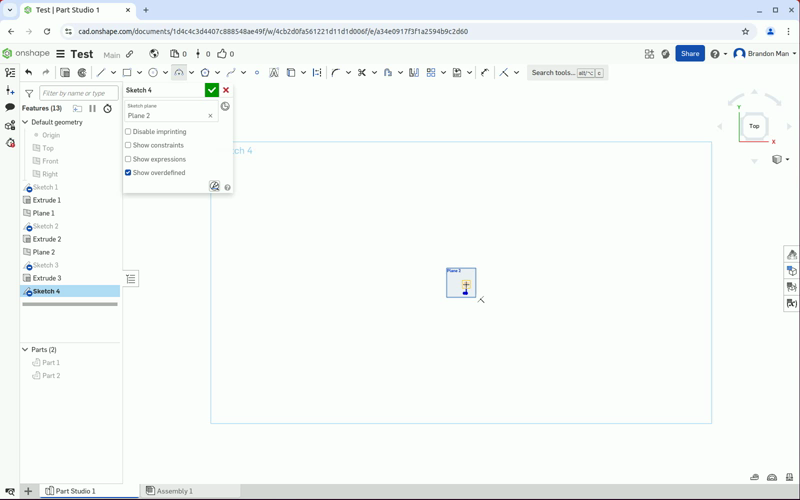
key_down(shift)
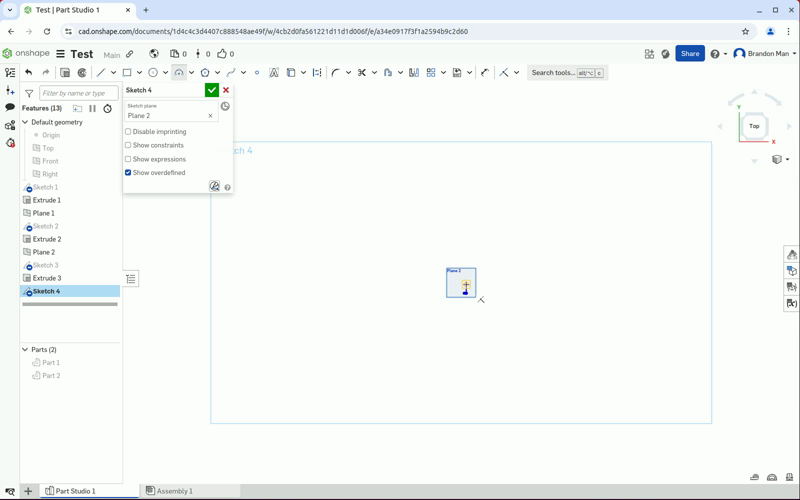
mouse_move(464, 286)
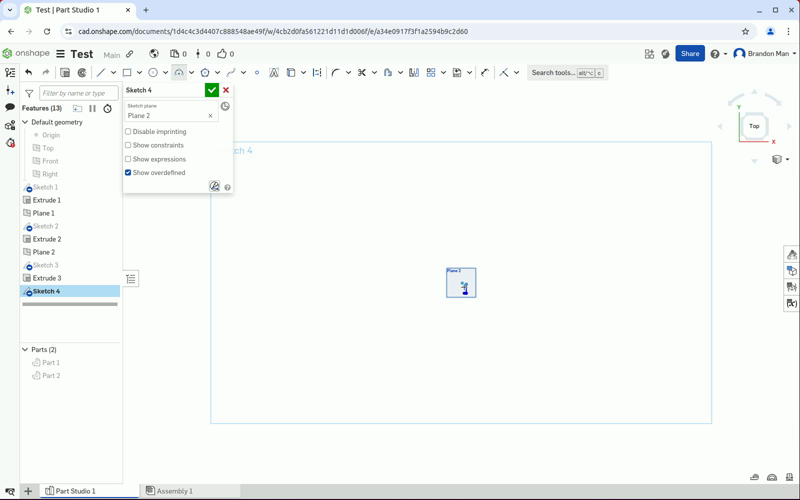
scroll(6)
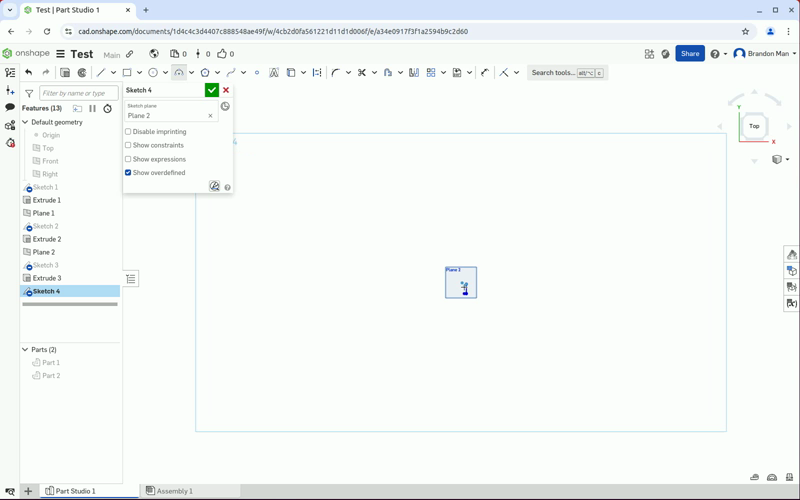
scroll(6)
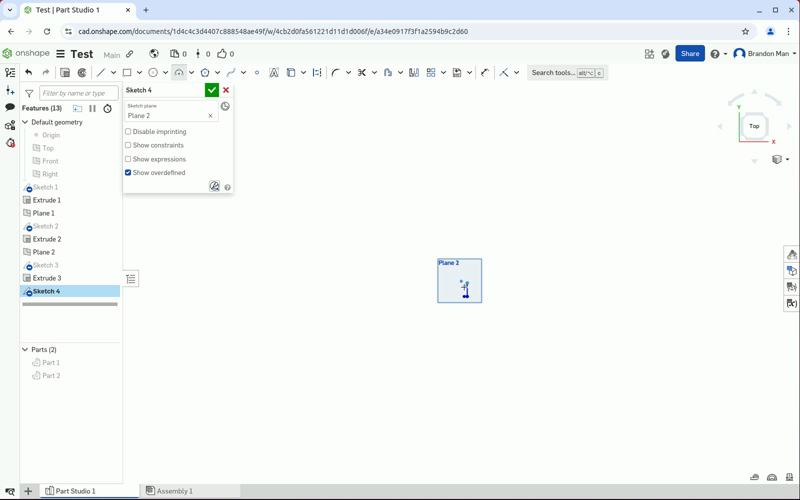
scroll(6)
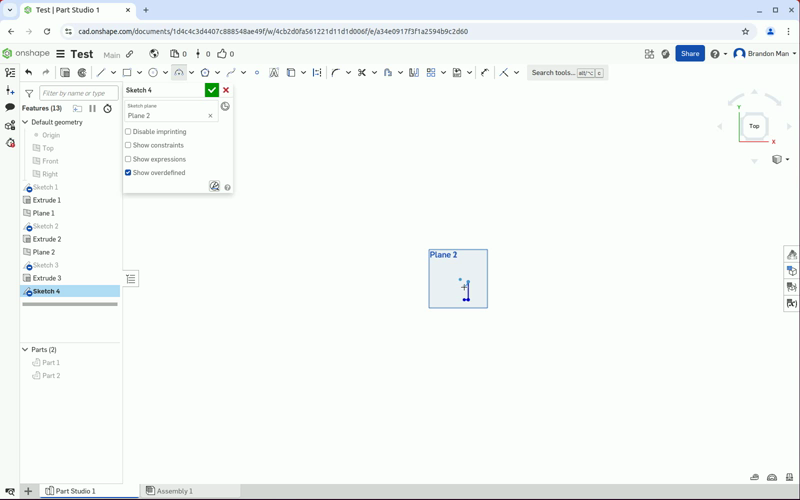
scroll(6)
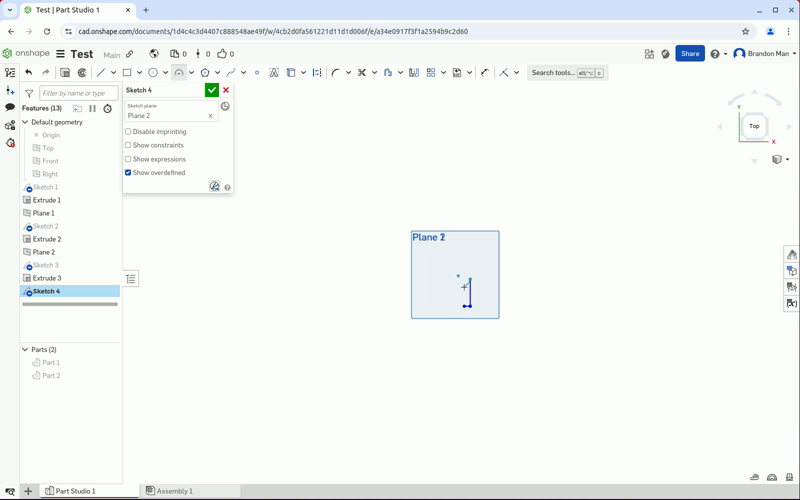
scroll(6)
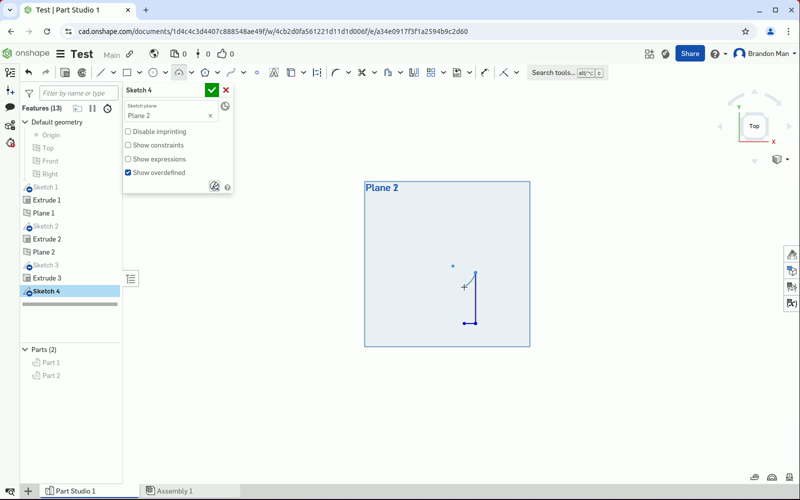
scroll(6)
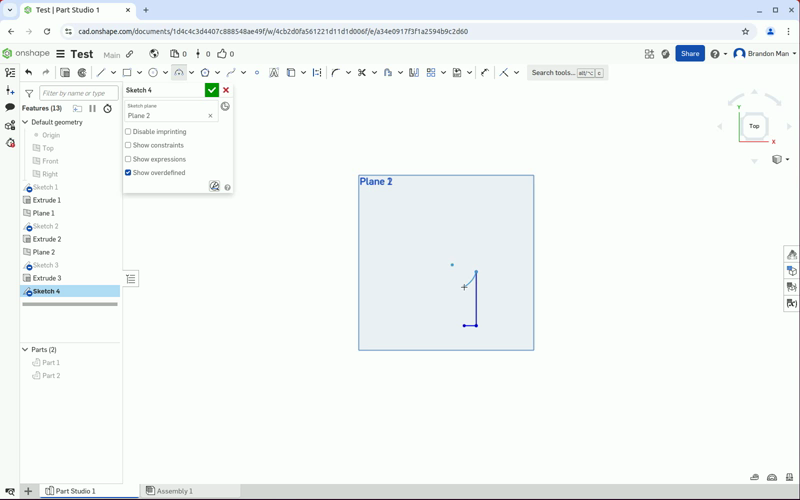
scroll(6)
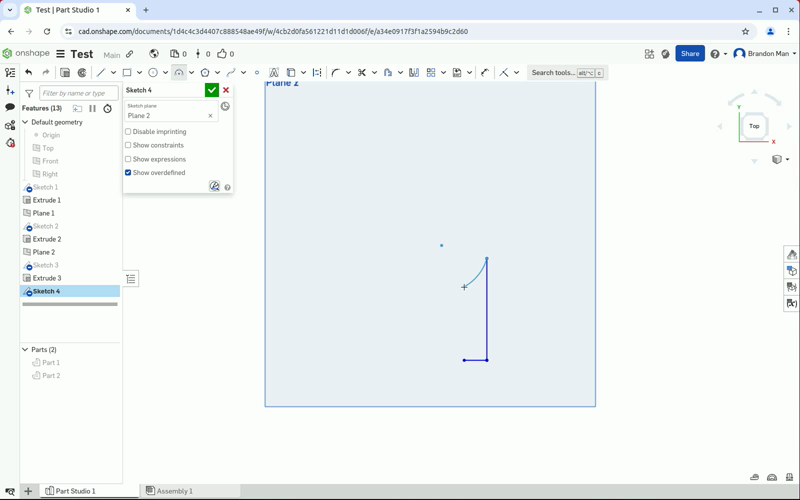
click(464, 286)
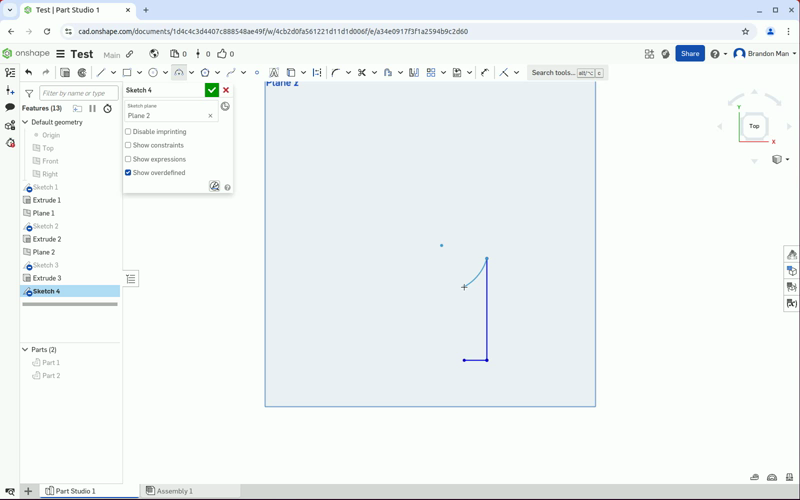
scroll(-6)
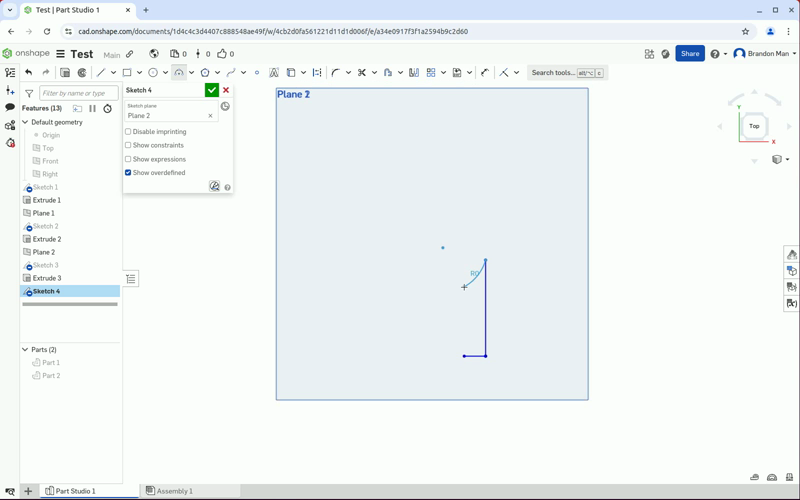
scroll(-6)
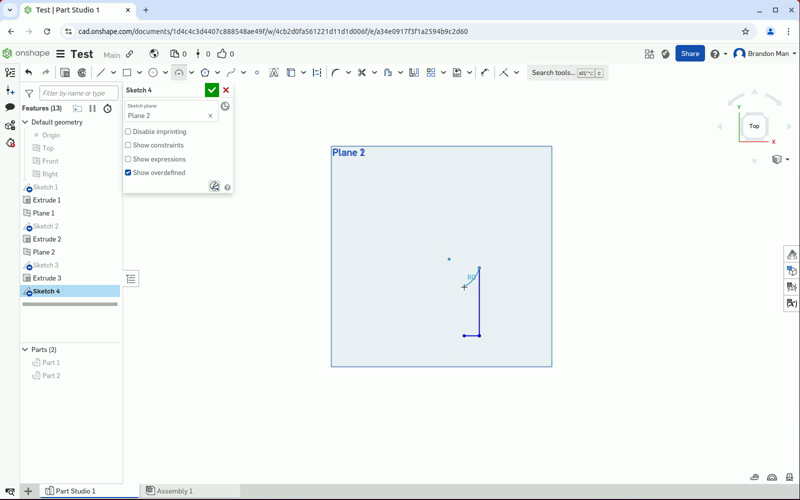
scroll(-6)
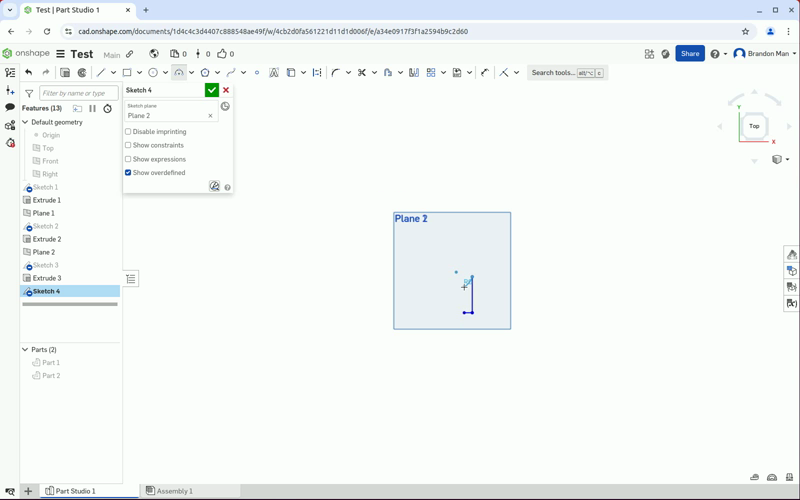
scroll(-6)
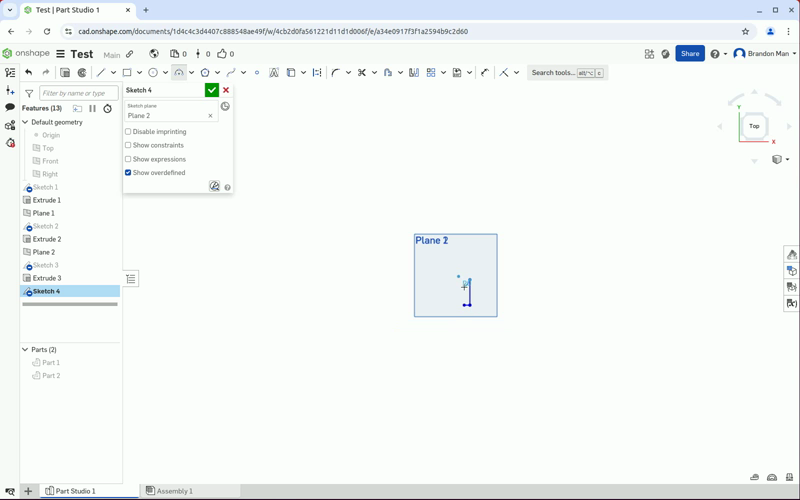
scroll(-6)
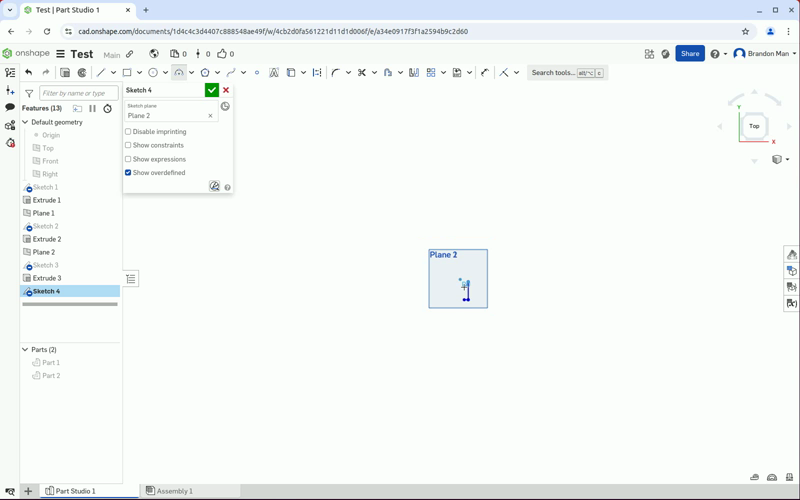
scroll(-6)
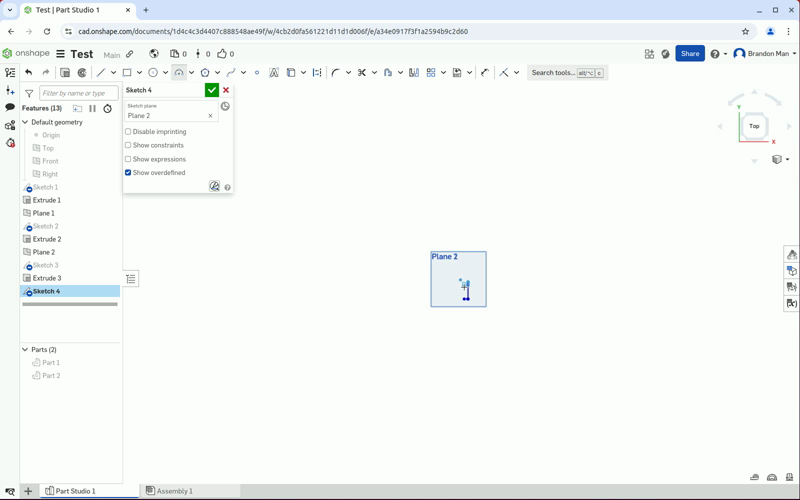
scroll(-6)
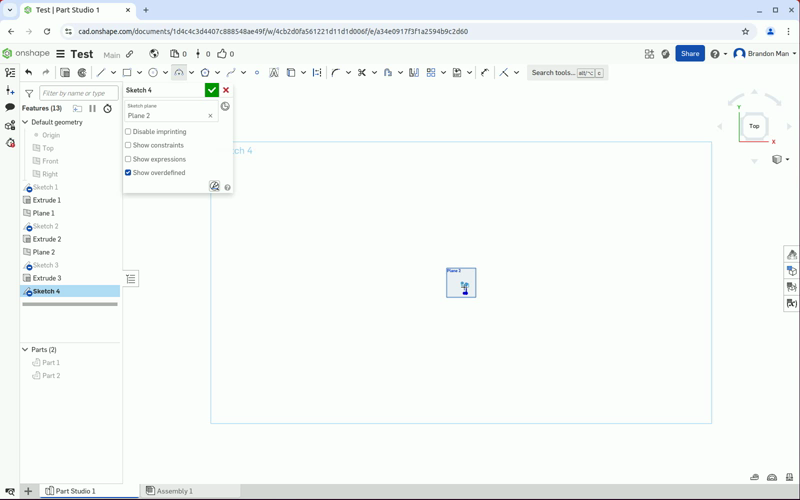
mouse_move(465, 285)
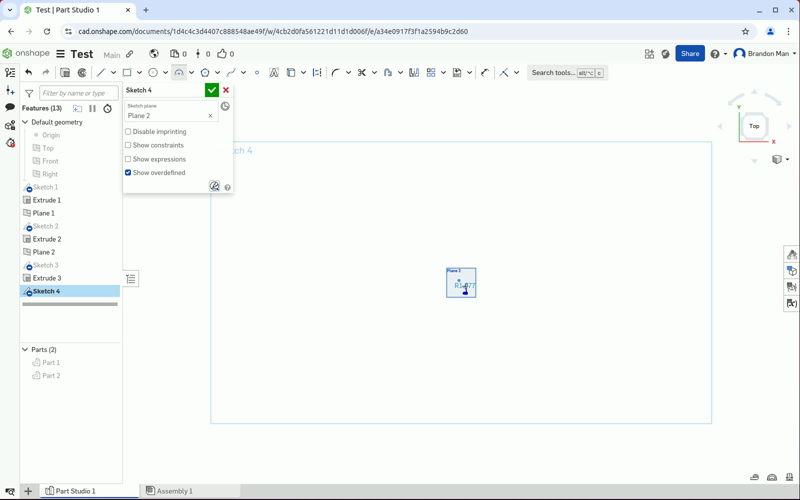
scroll(6)
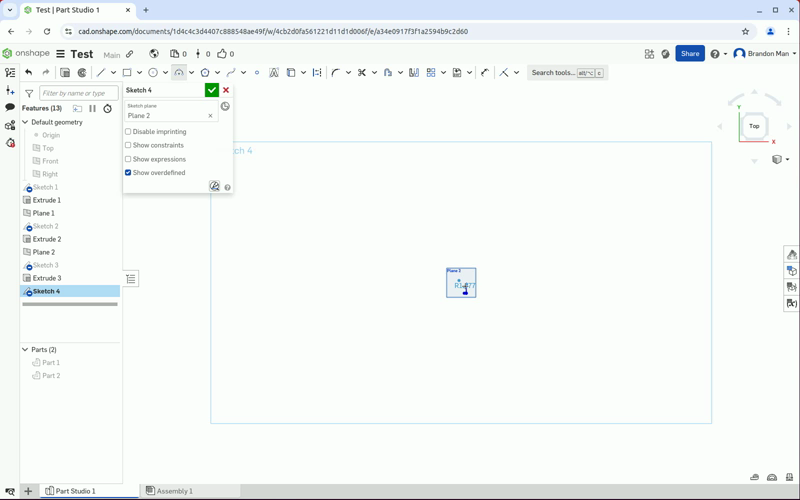
scroll(6)
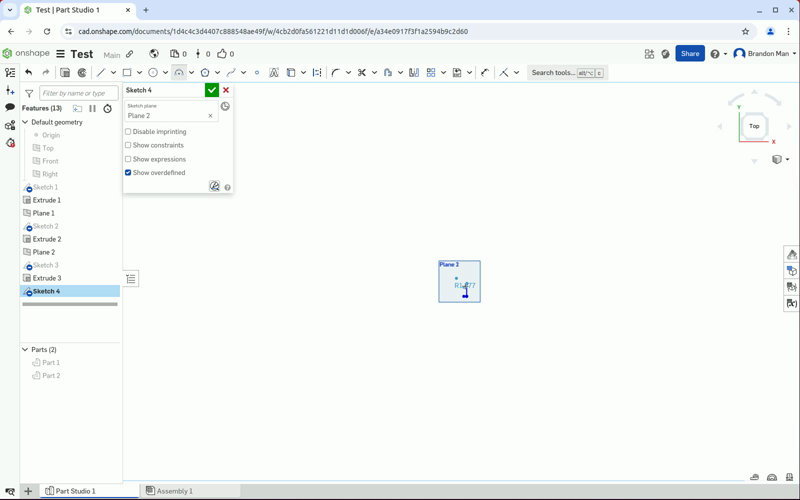
scroll(6)
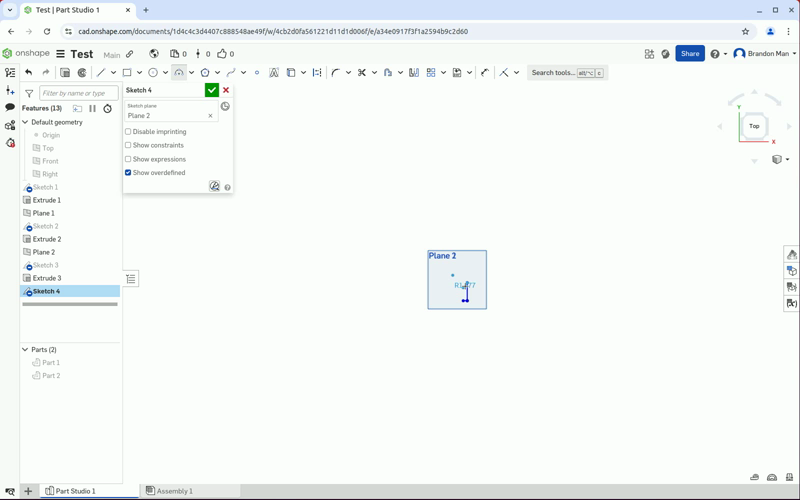
scroll(6)
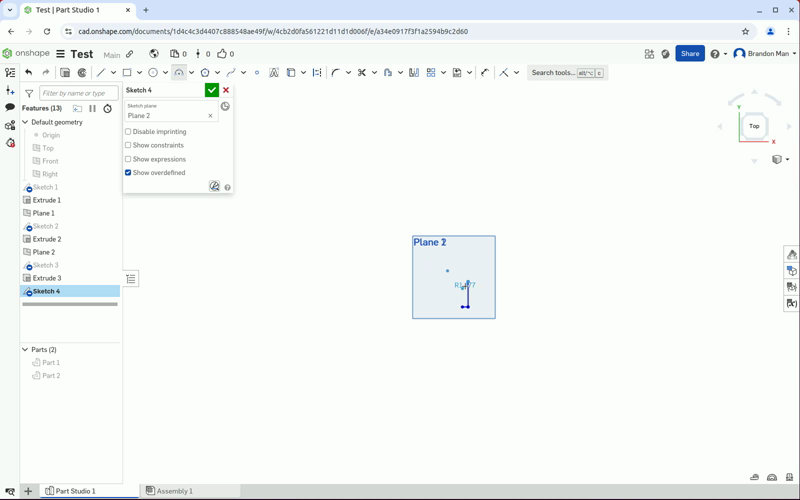
scroll(6)
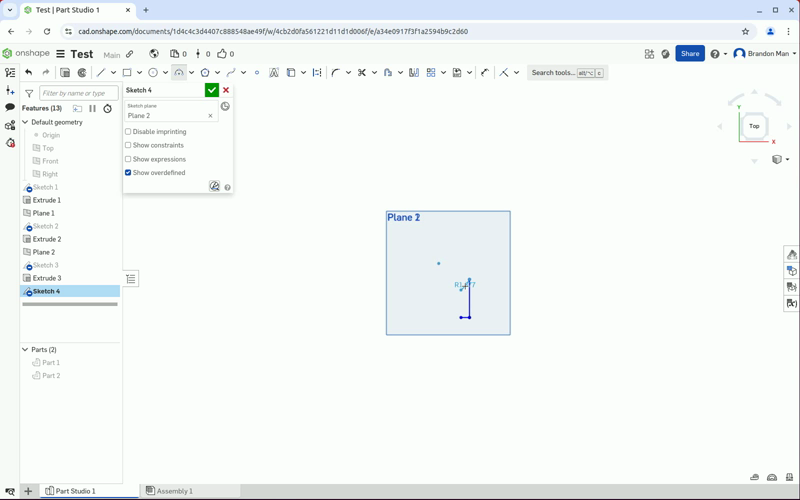
scroll(6)
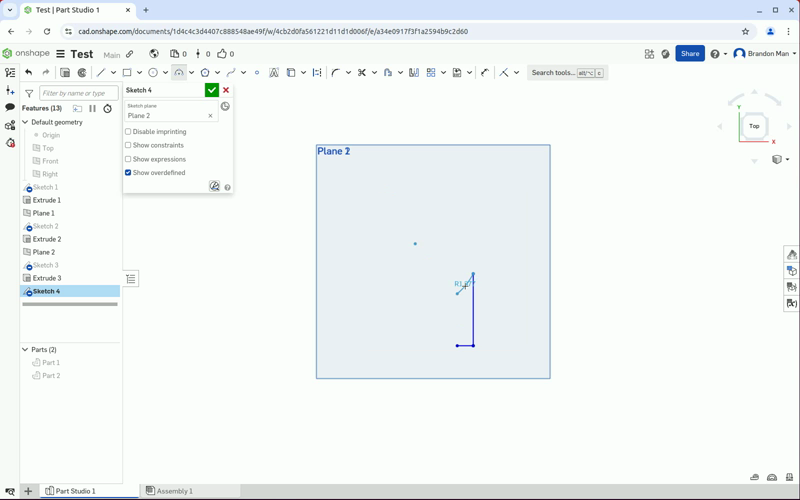
scroll(6)
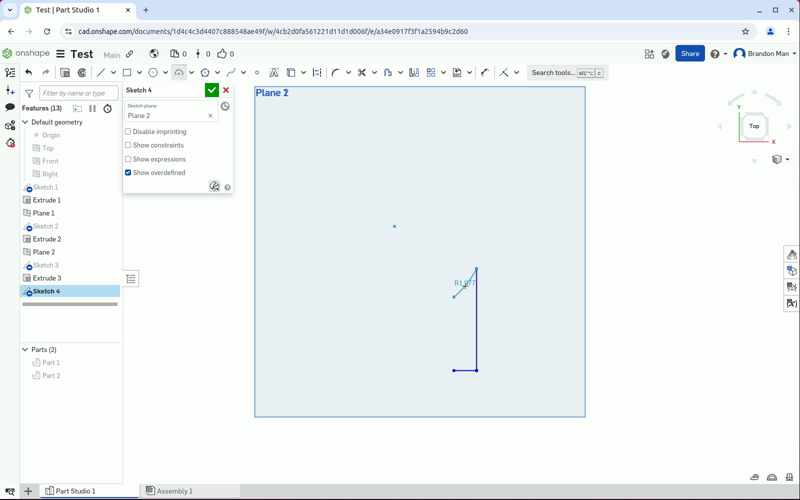
click(465, 285)
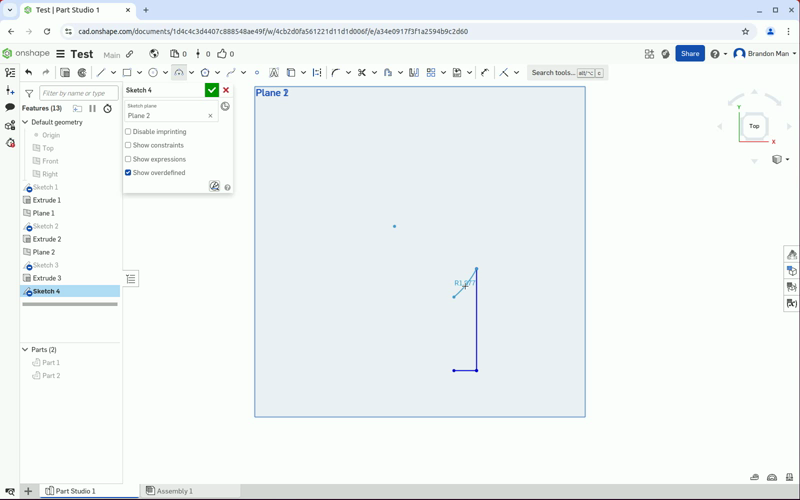
scroll(-6)
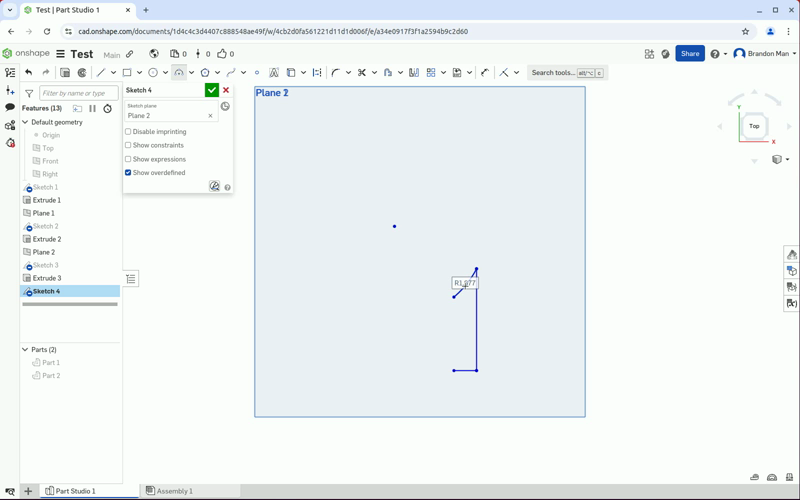
scroll(-6)
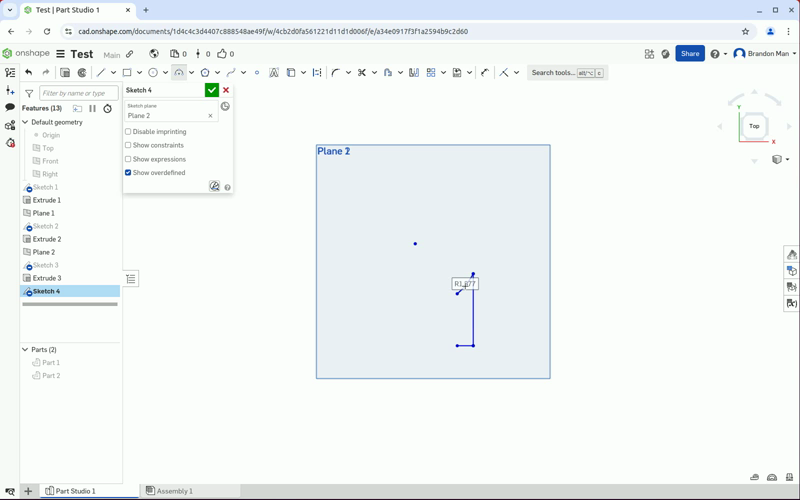
scroll(-6)
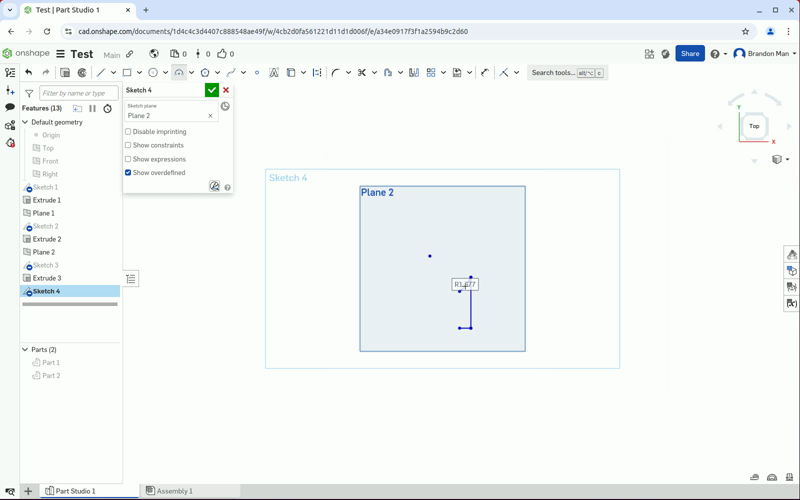
scroll(-6)
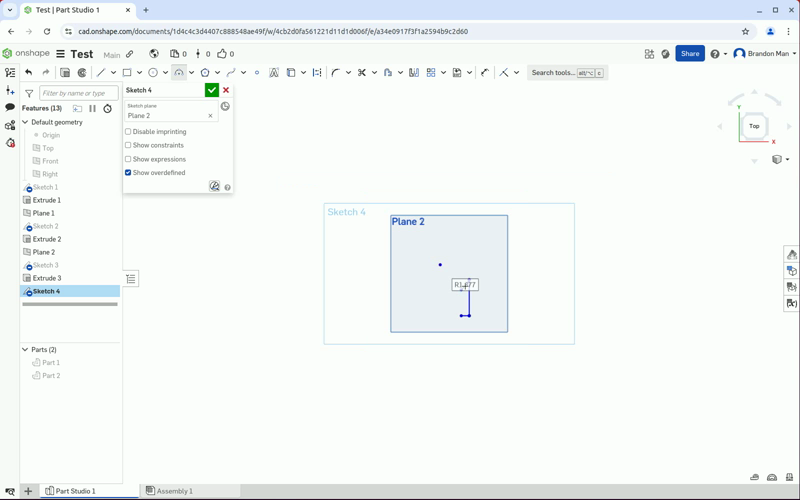
scroll(-6)
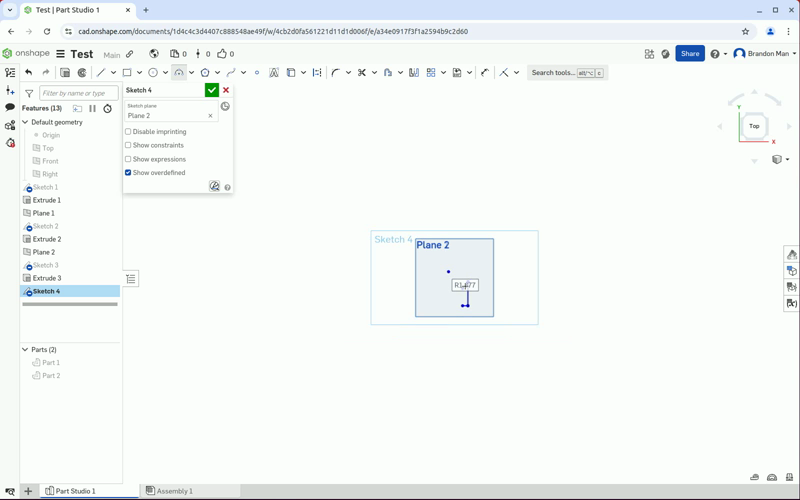
scroll(-6)
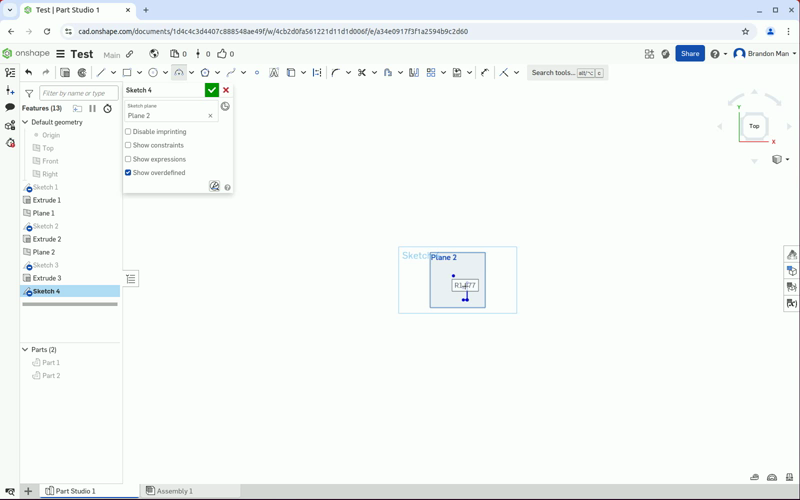
scroll(-6)
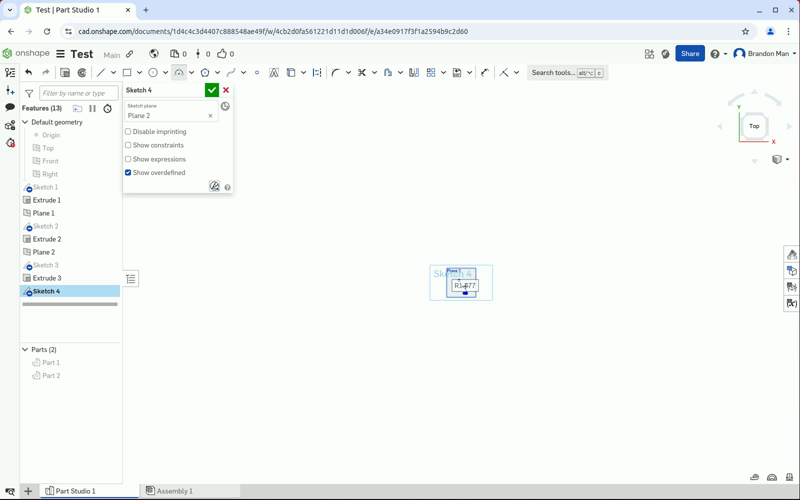
key_up(shift)
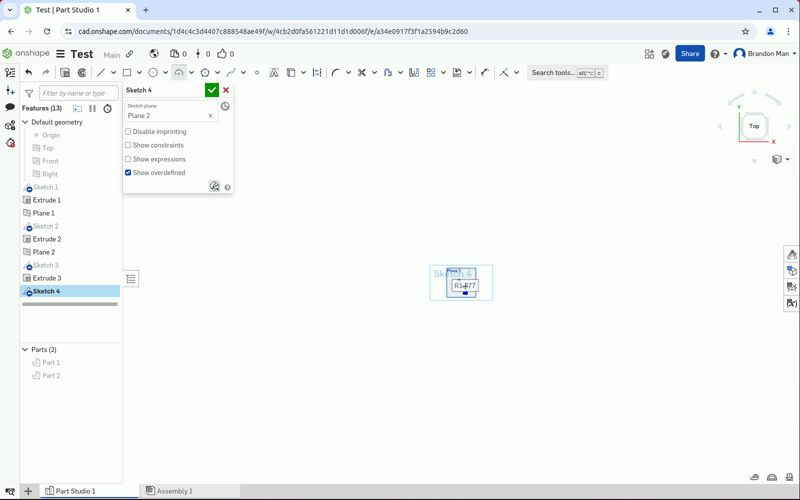
key(esc)
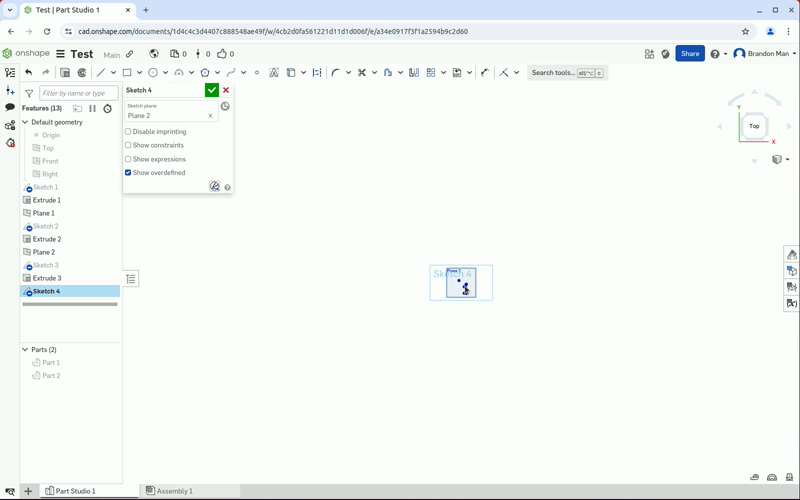
key(l)
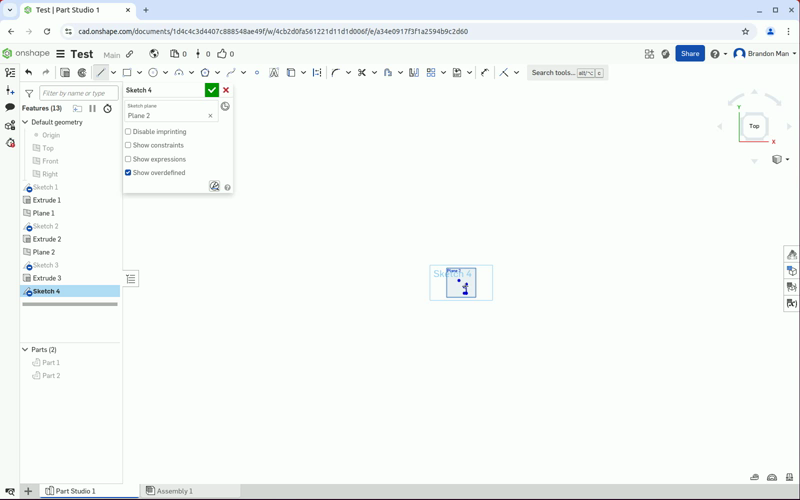
mouse_move(464, 286)
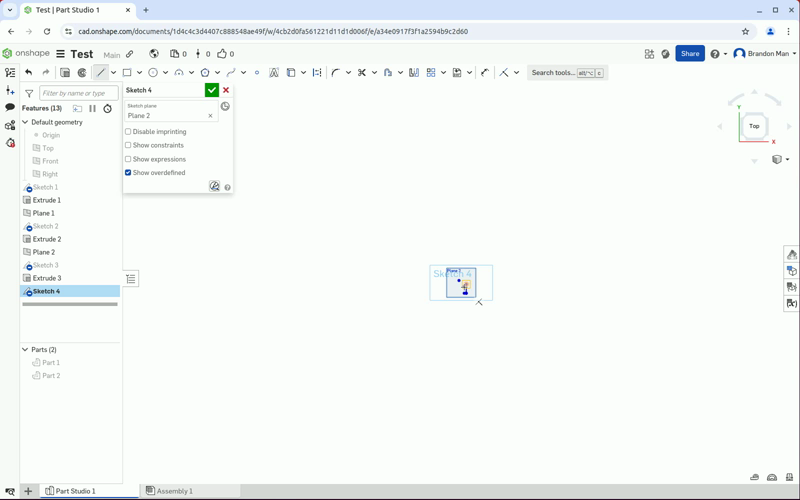
scroll(6)
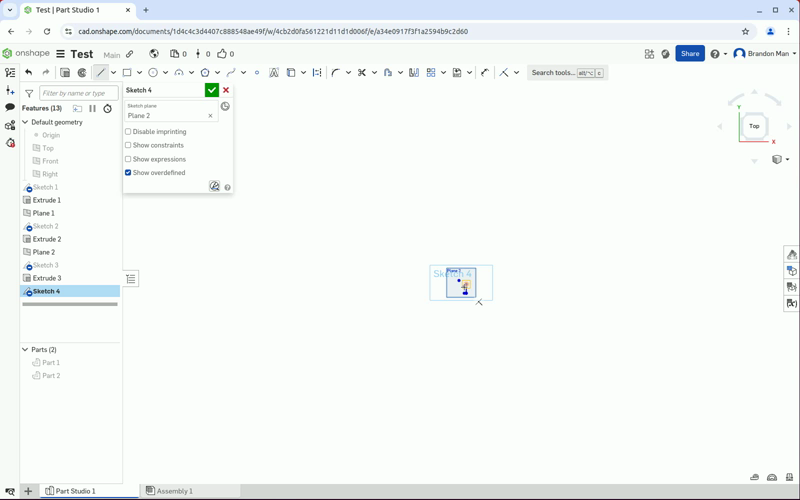
scroll(6)
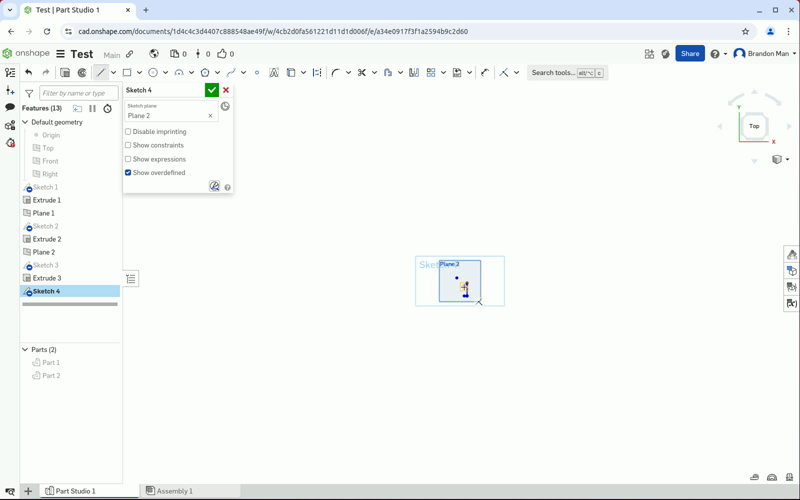
scroll(6)
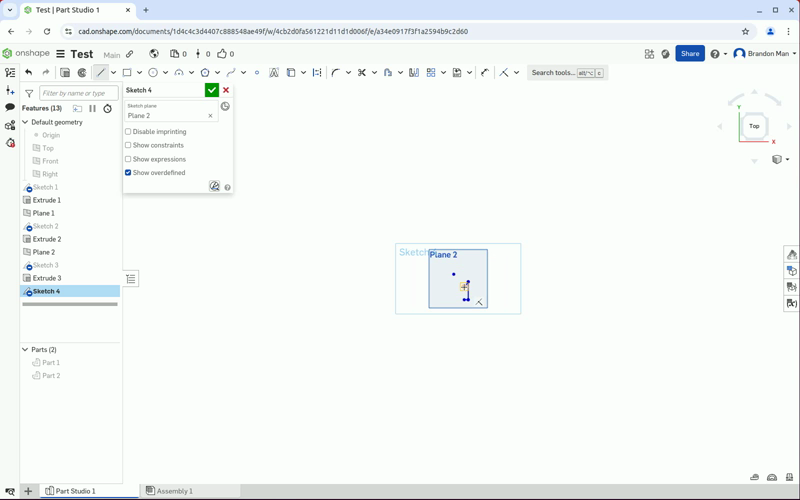
scroll(6)
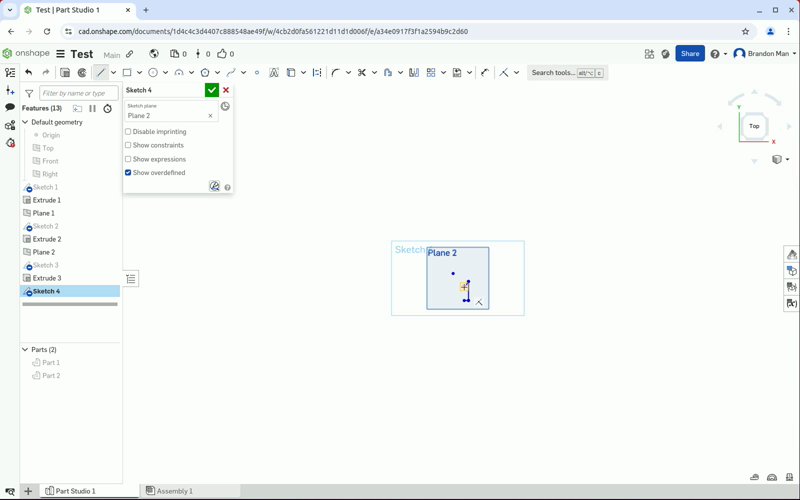
scroll(6)
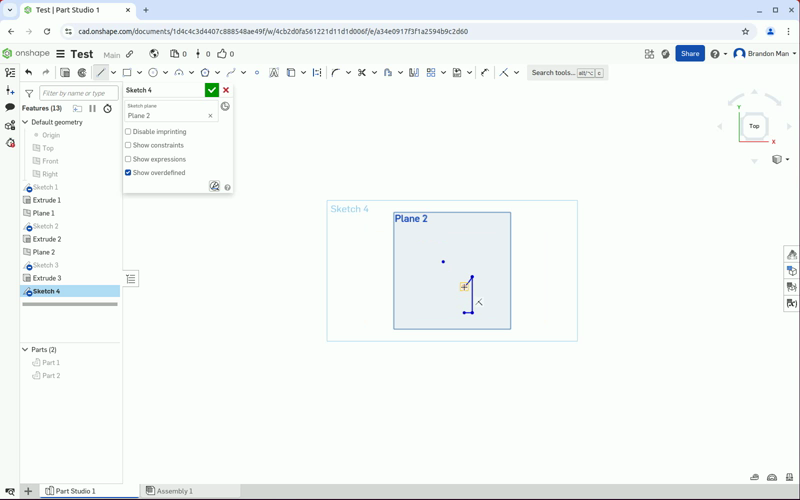
scroll(6)
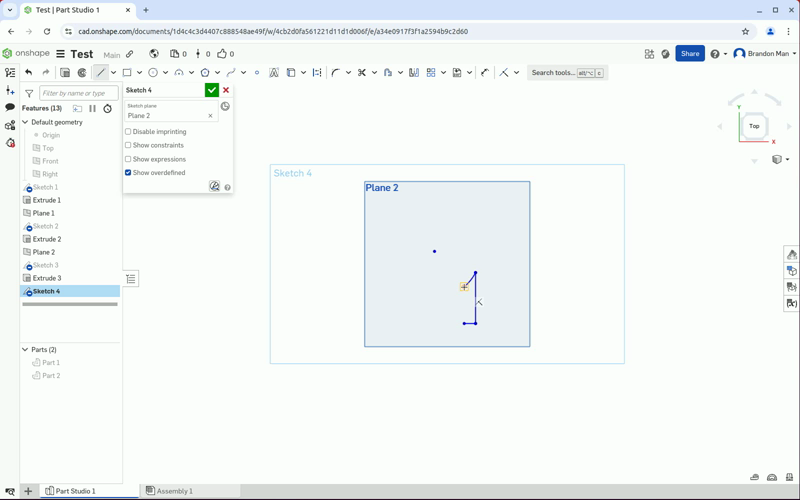
scroll(6)
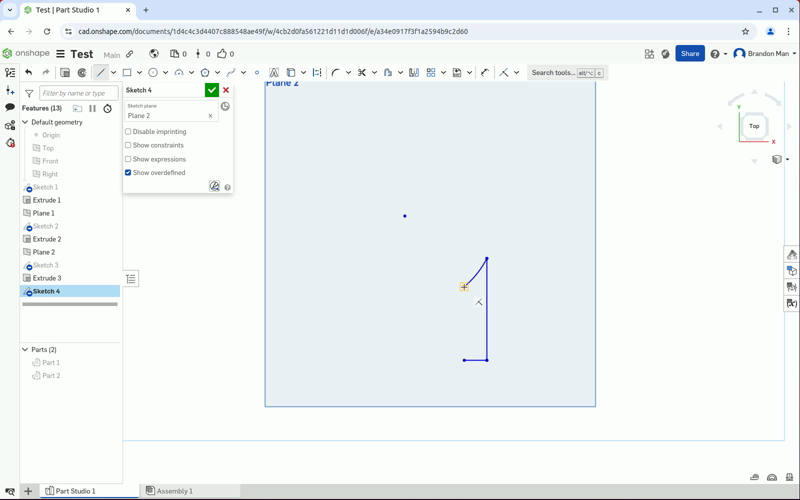
click(464, 286)
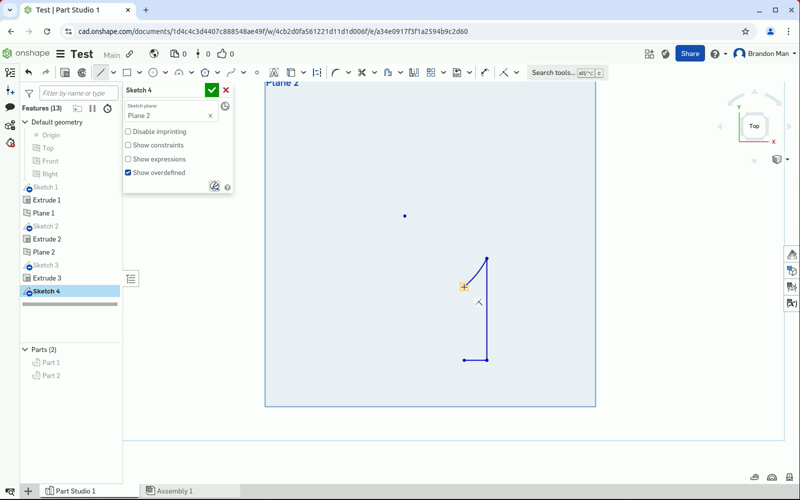
scroll(-6)
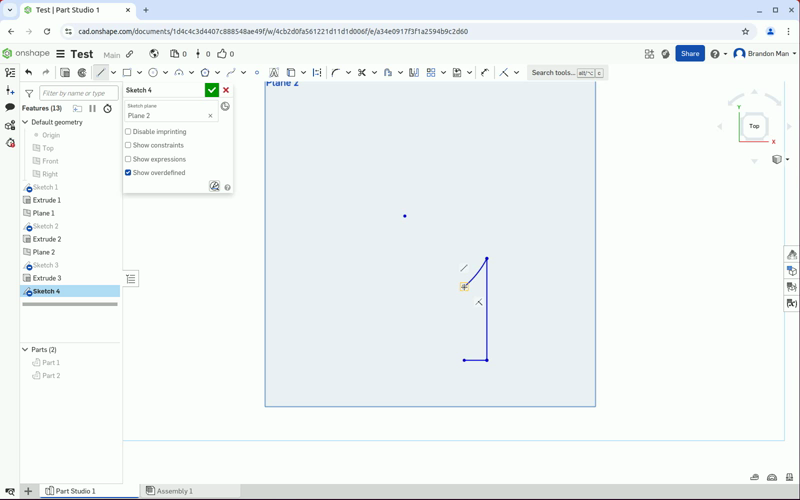
scroll(-6)
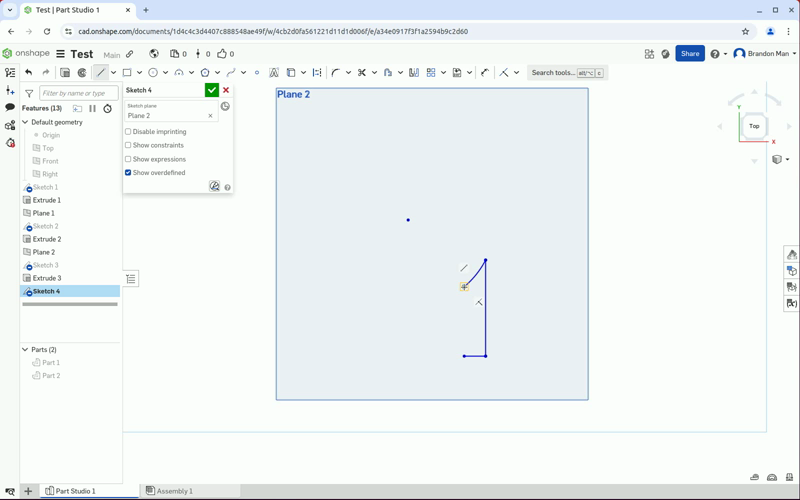
scroll(-6)
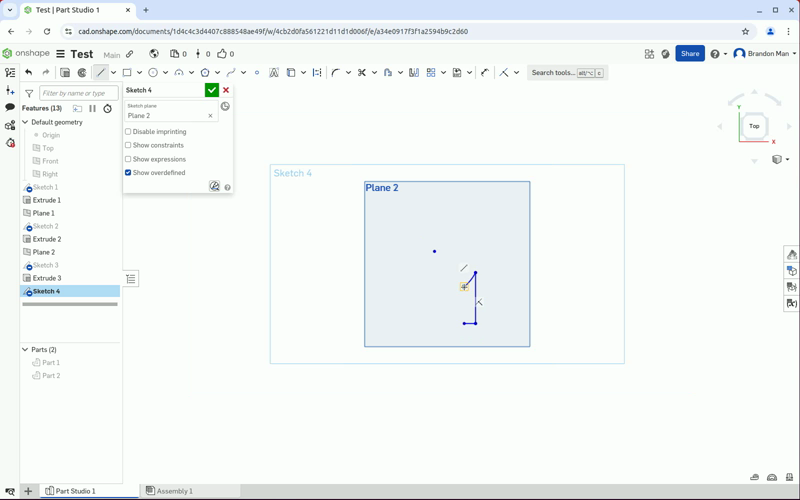
scroll(-6)
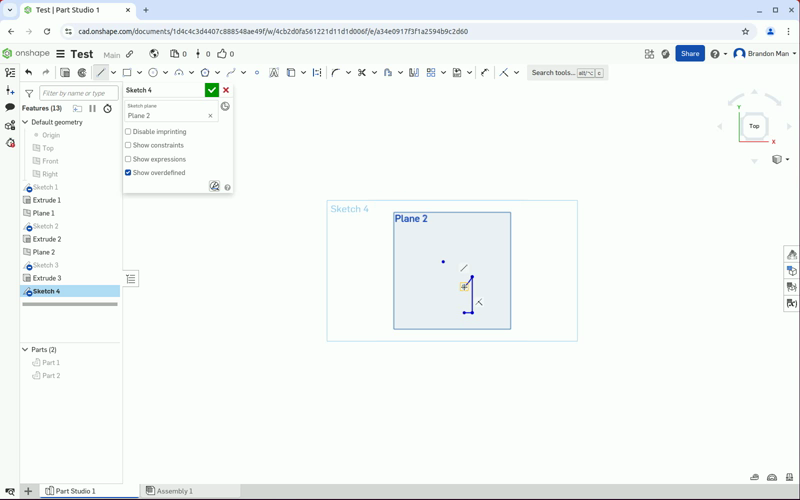
scroll(-6)
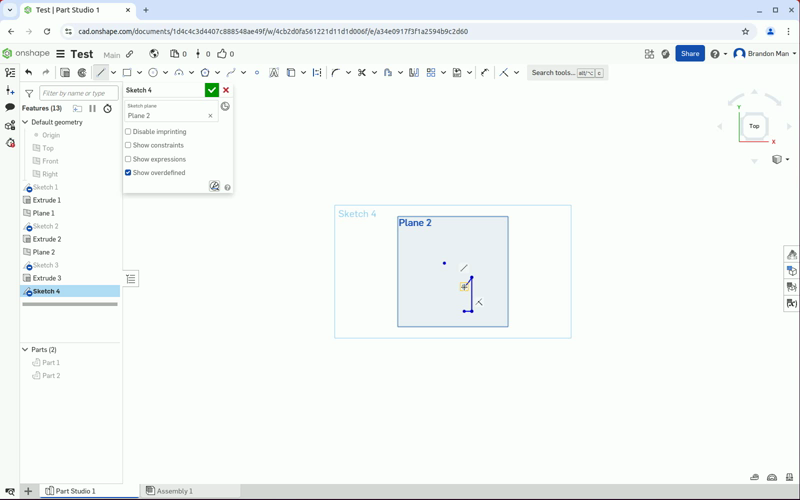
scroll(-6)
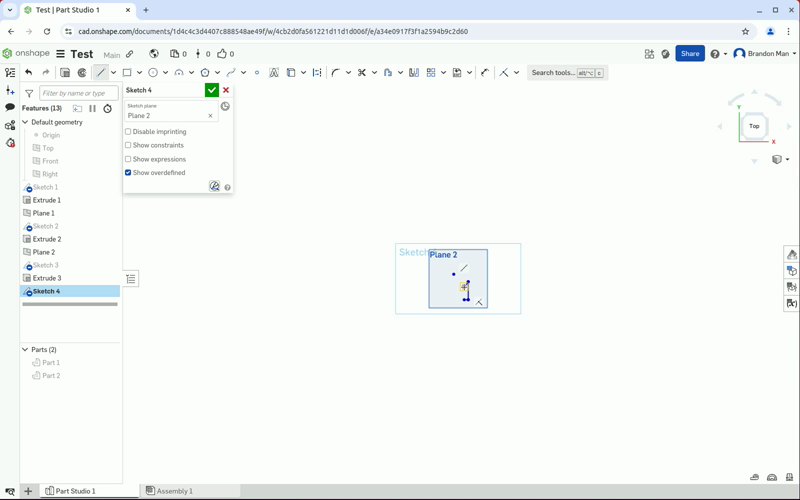
scroll(-6)
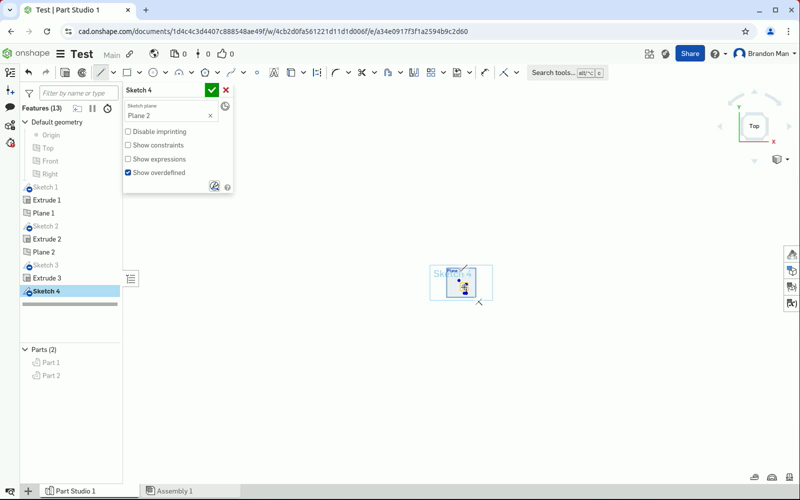
mouse_move(494, 286)
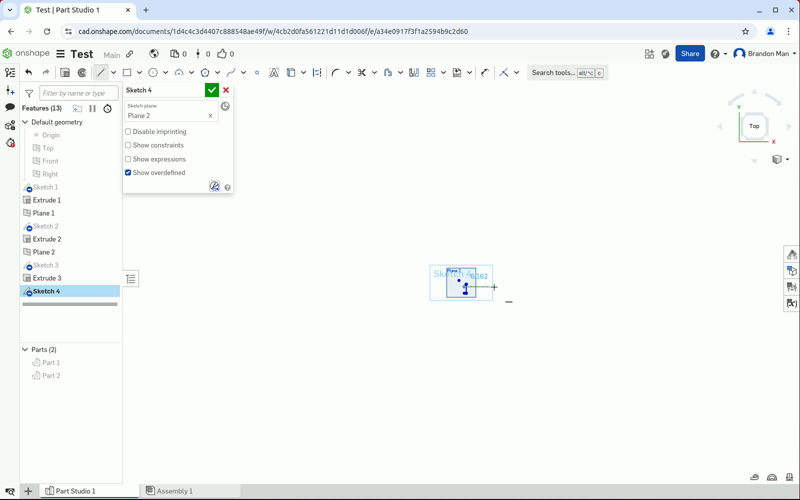
key_down(shift)
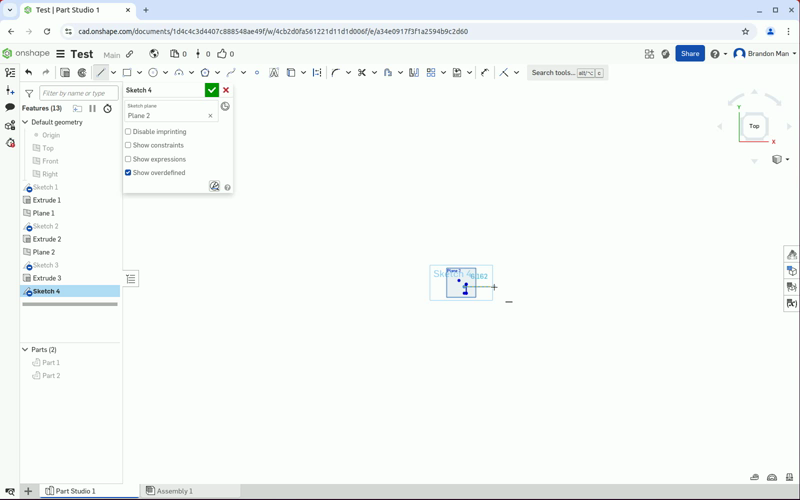
mouse_move(464, 293)
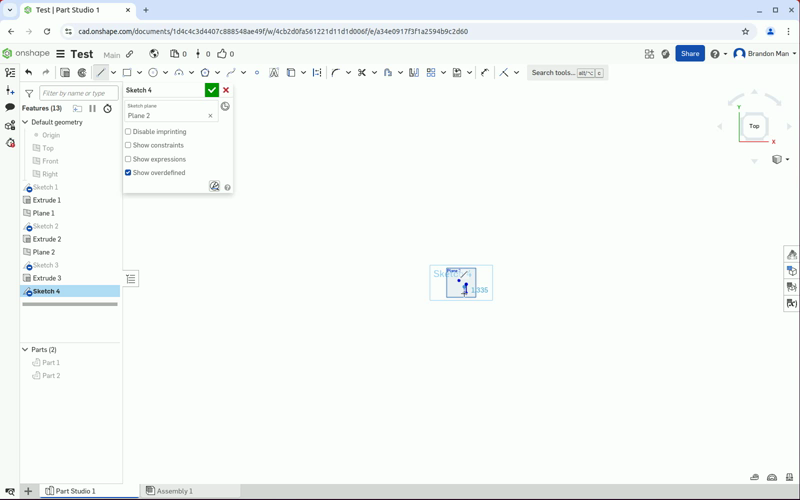
scroll(6)
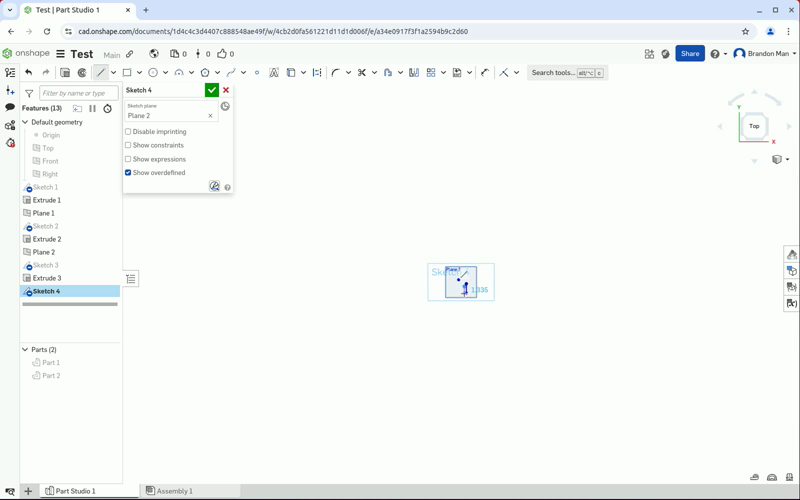
scroll(6)
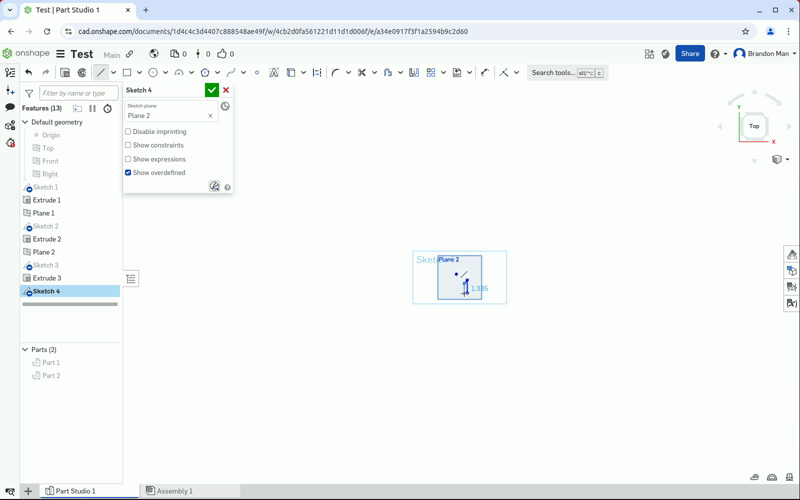
scroll(6)
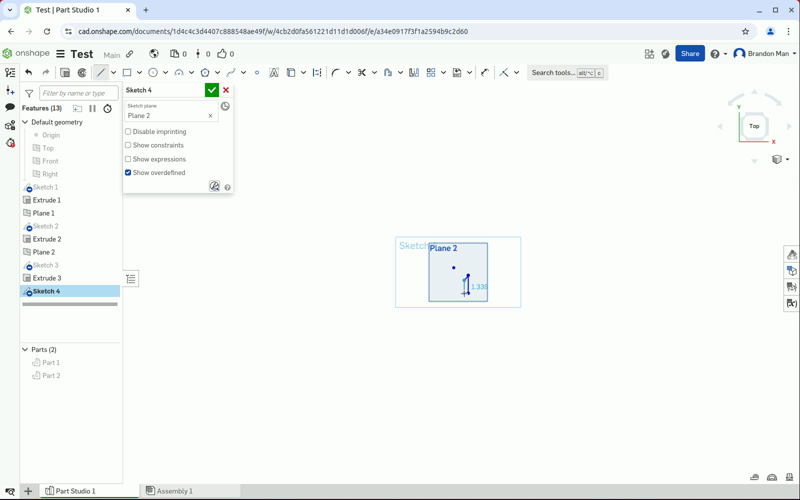
scroll(6)
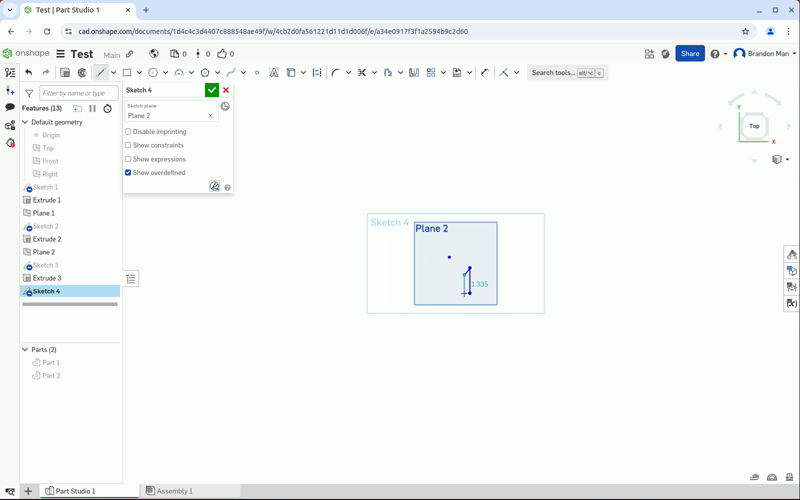
scroll(6)
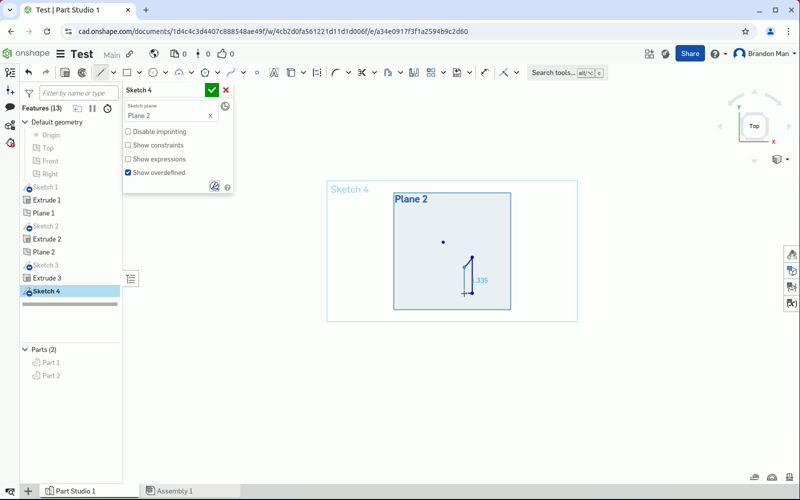
scroll(6)
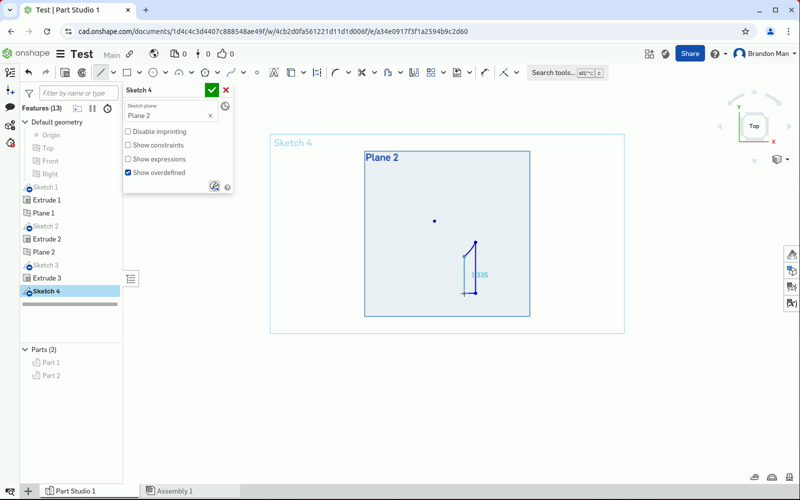
scroll(6)
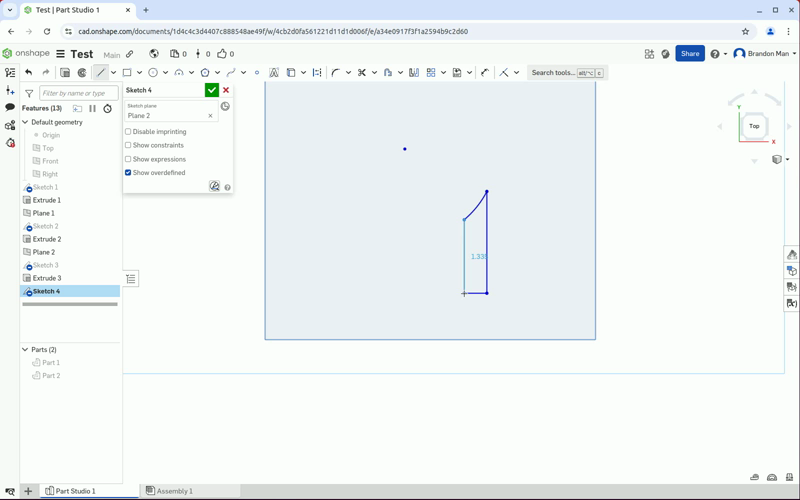
key_up(shift)
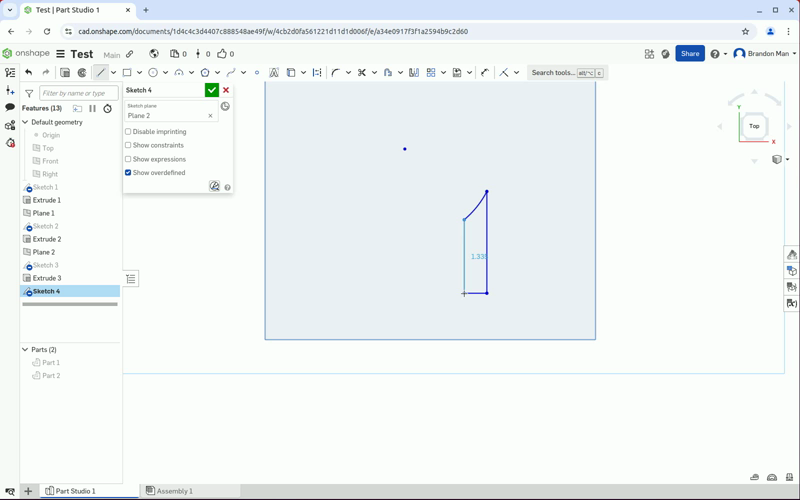
click(464, 293)
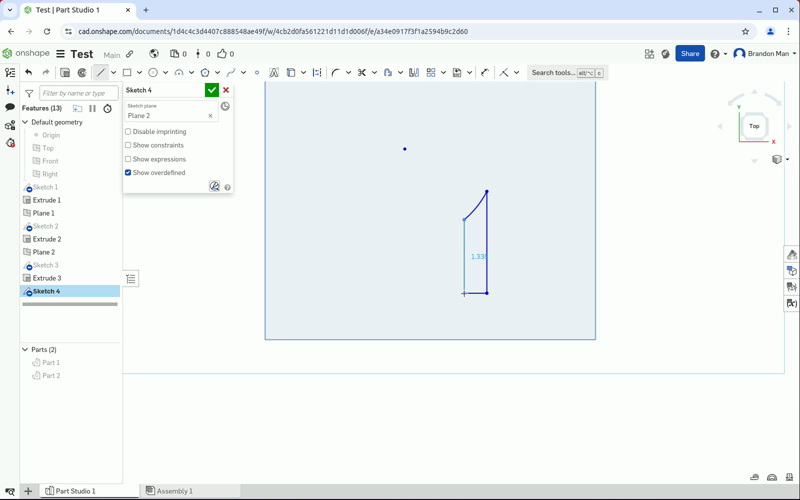
scroll(-6)
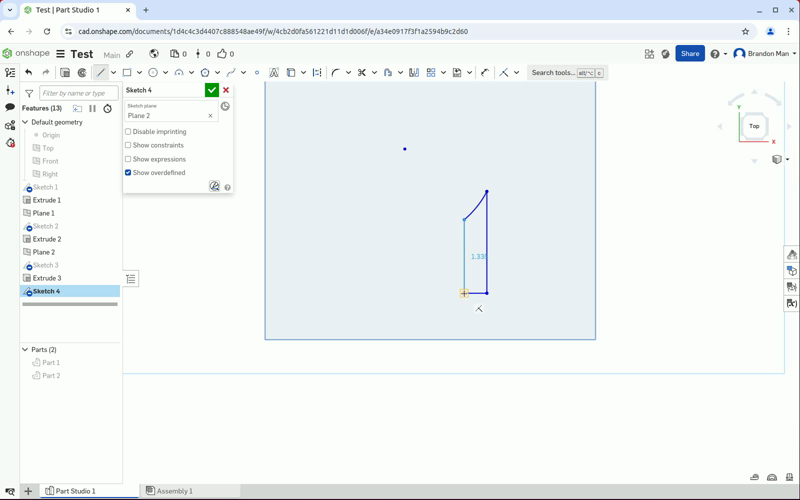
scroll(-6)
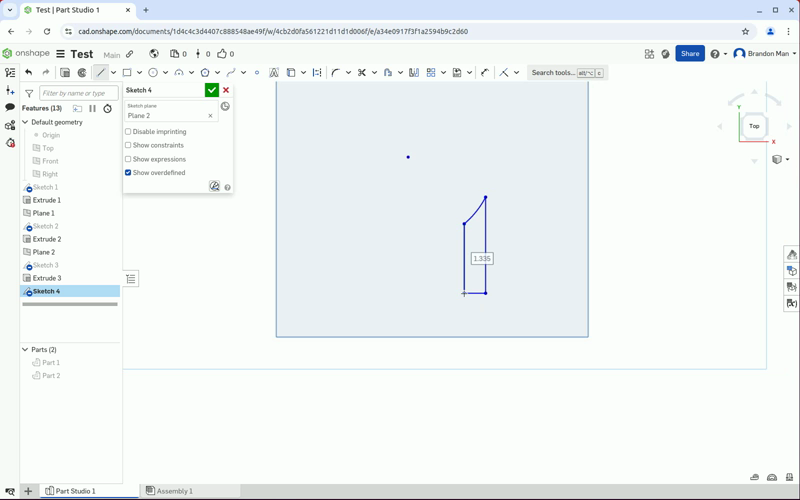
scroll(-6)
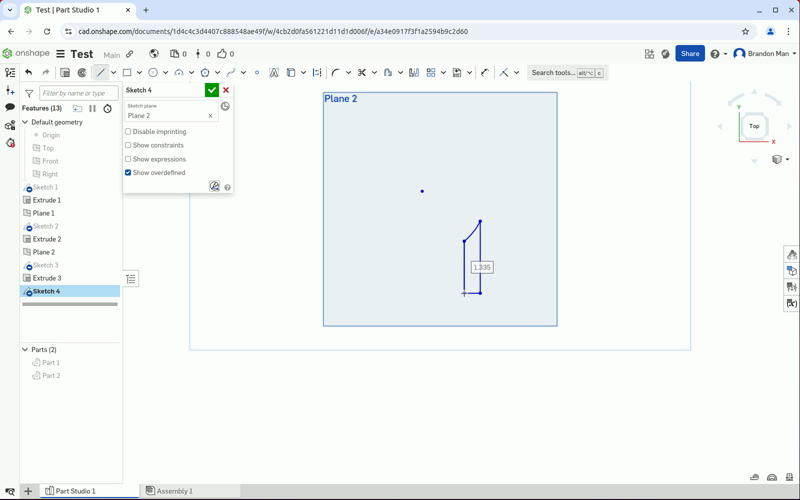
scroll(-6)
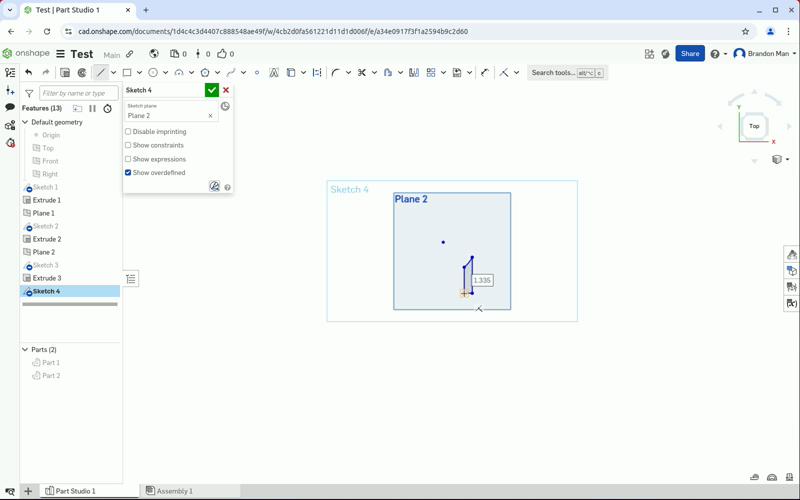
scroll(-6)
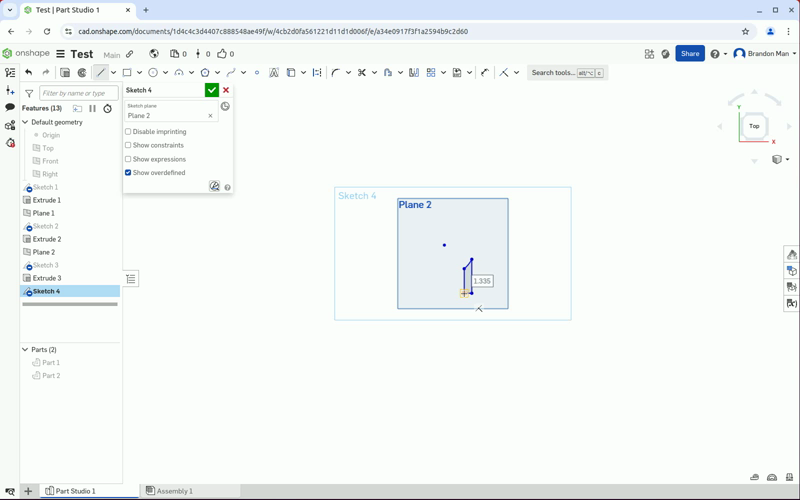
scroll(-6)
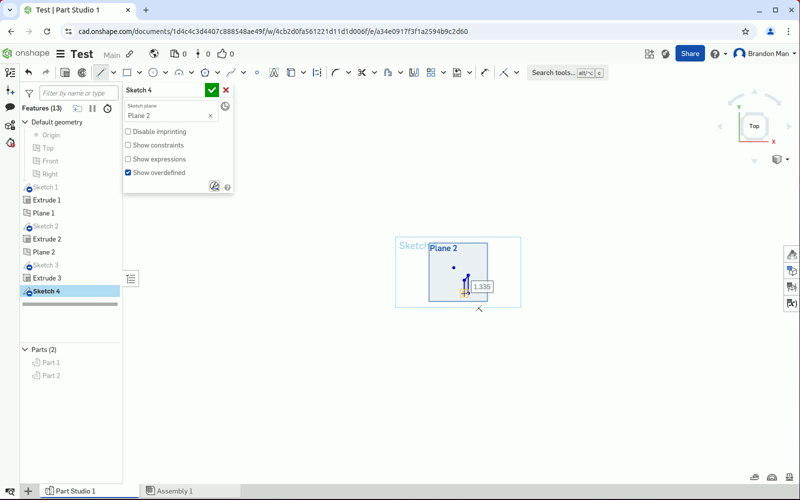
scroll(-6)
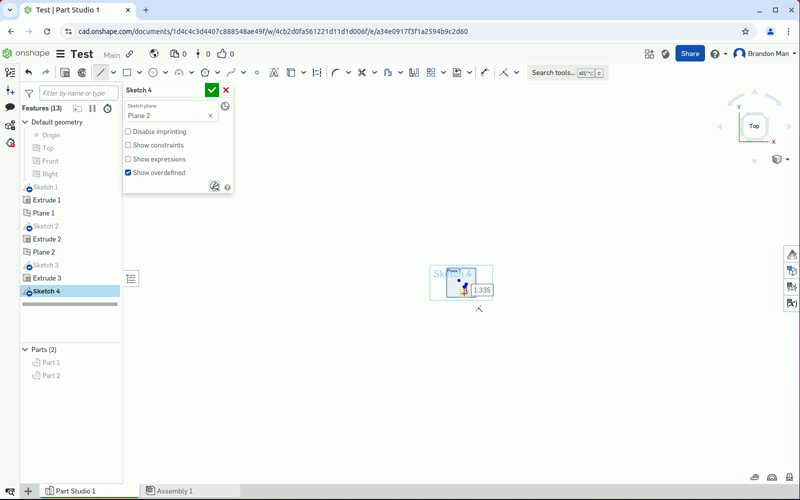
key(esc)
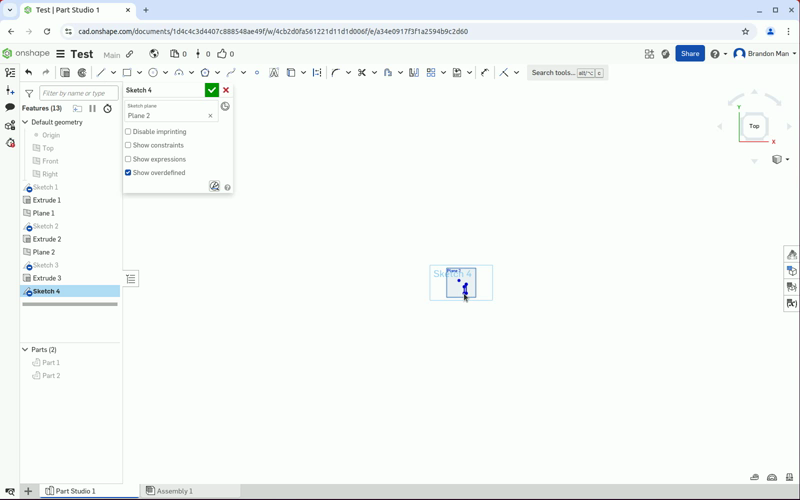
mouse_move(464, 289)
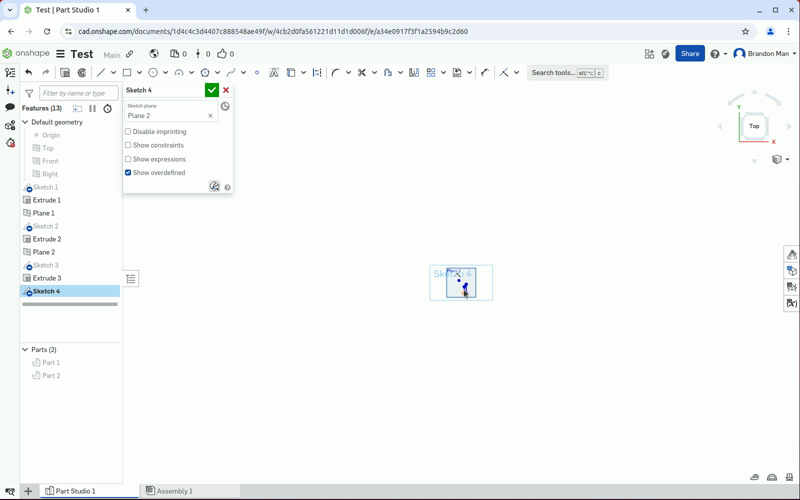
scroll(6)
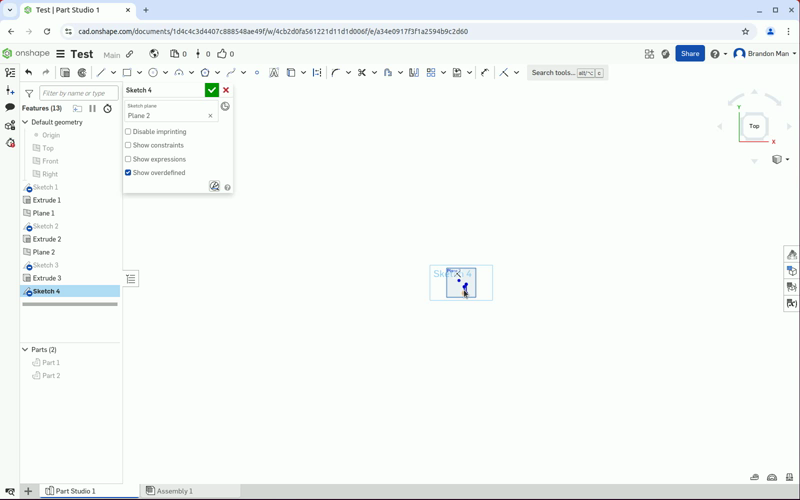
scroll(6)
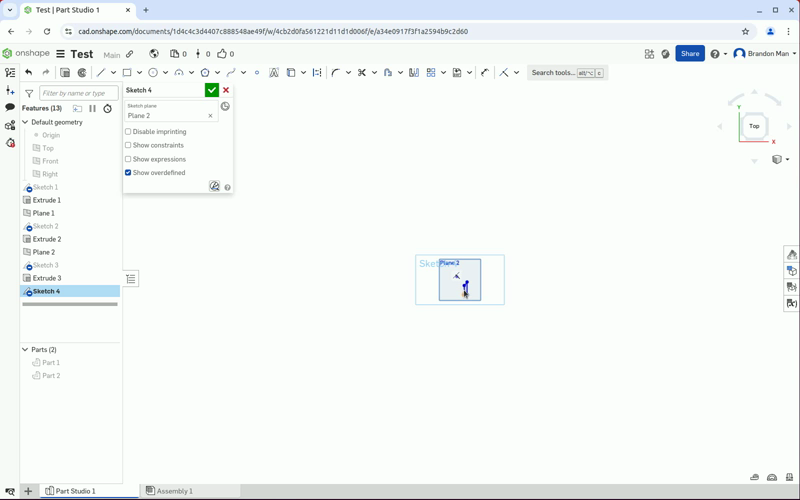
scroll(6)
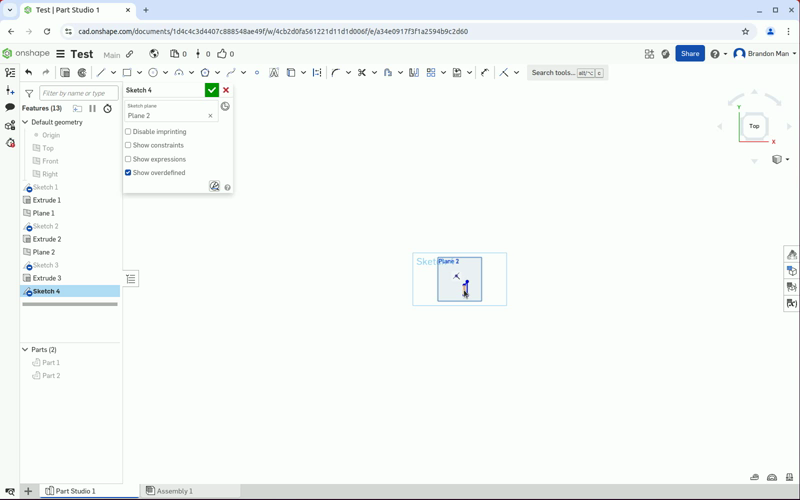
scroll(6)
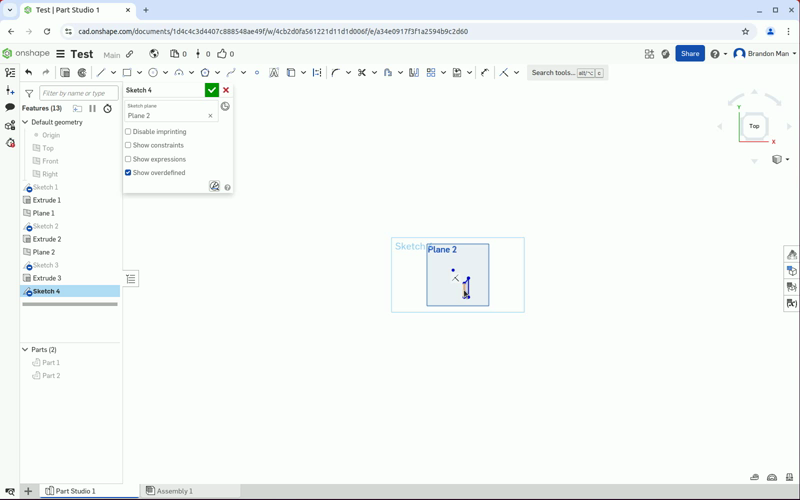
scroll(6)
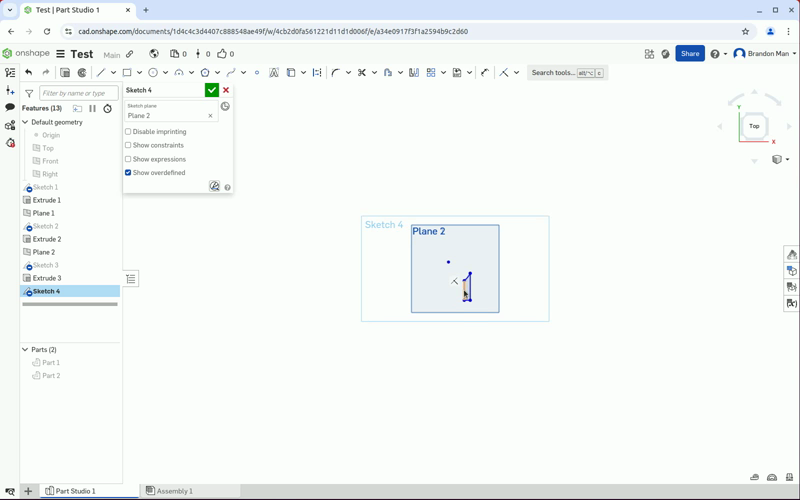
scroll(6)
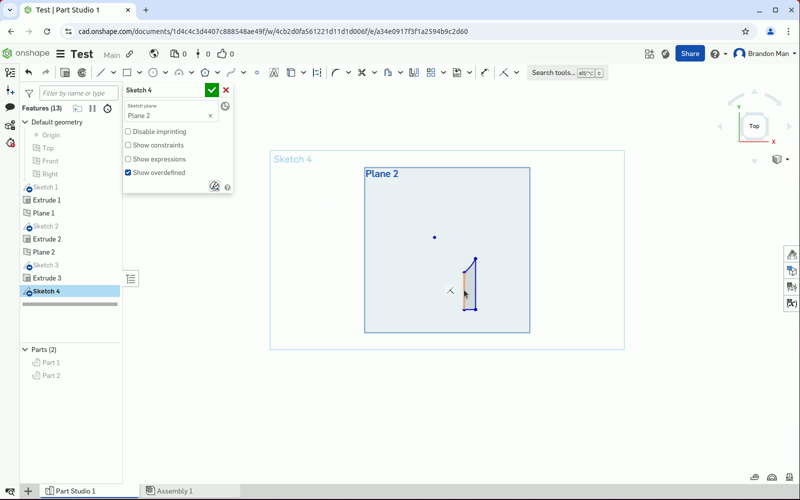
scroll(6)
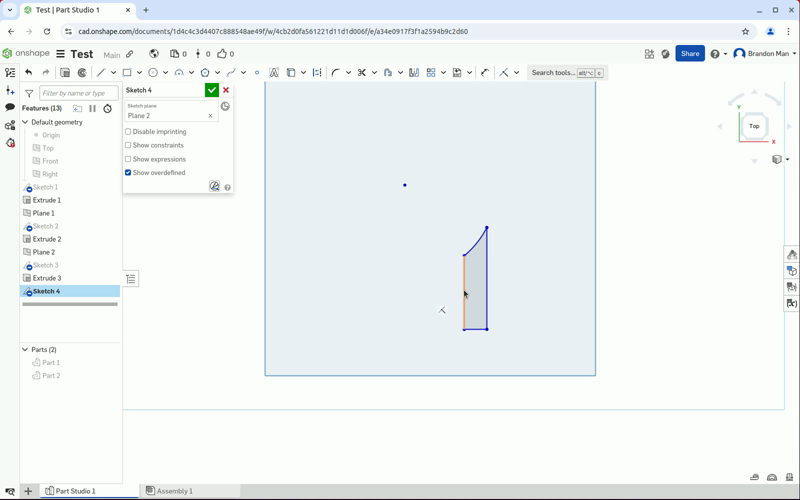
click(464, 289)
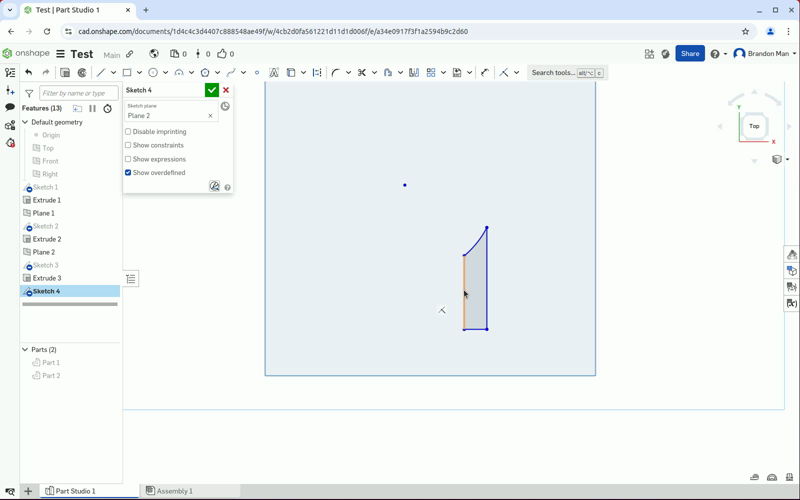
scroll(-6)
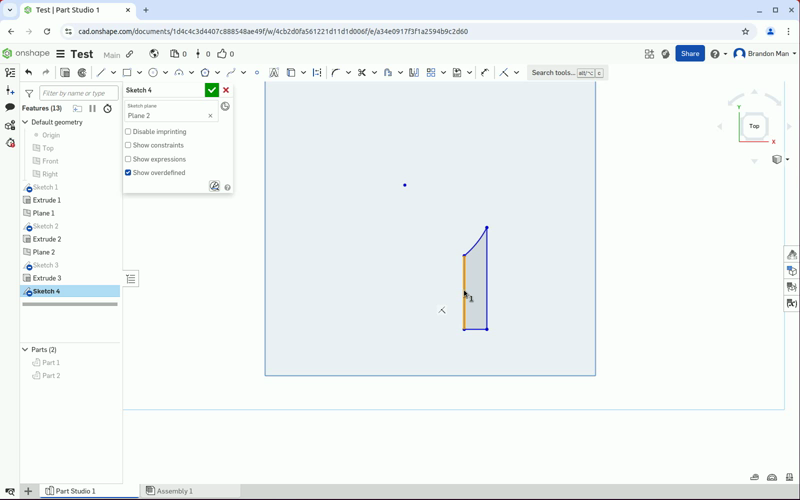
scroll(-6)
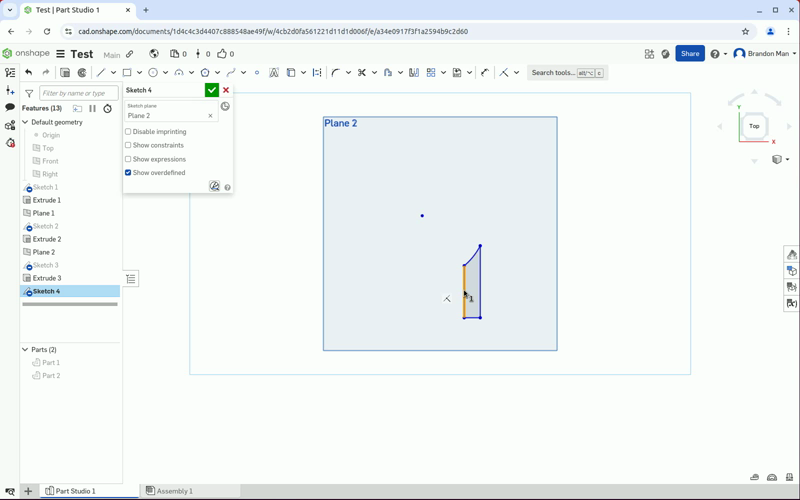
scroll(-6)
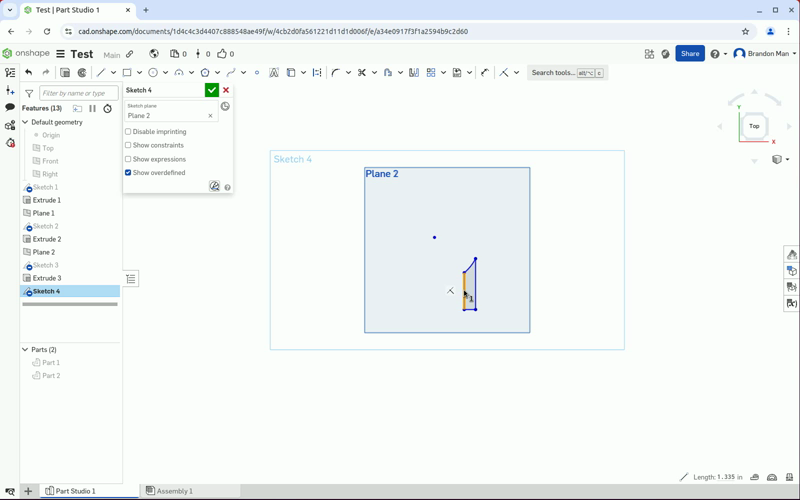
scroll(-6)
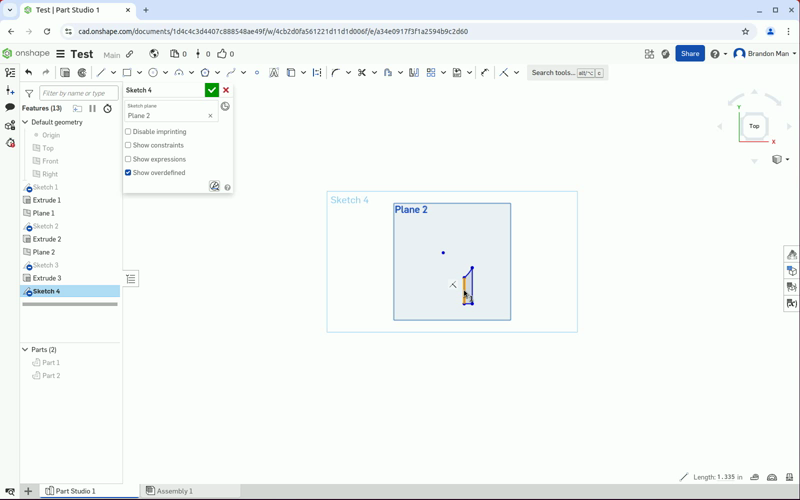
scroll(-6)
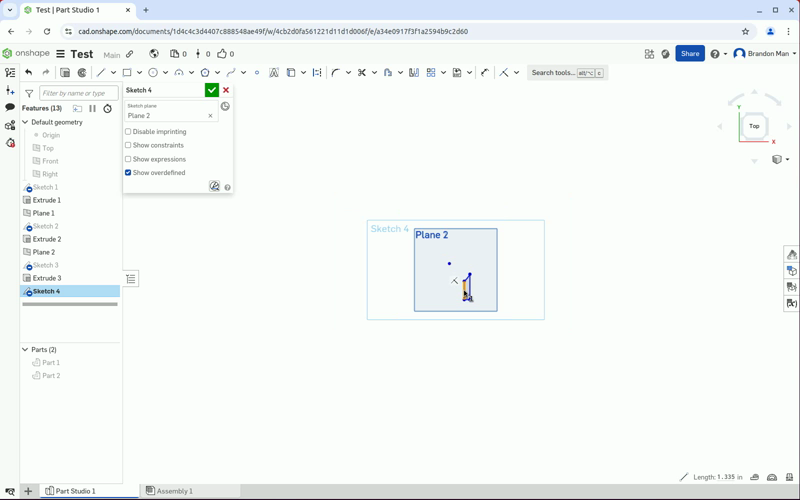
scroll(-6)
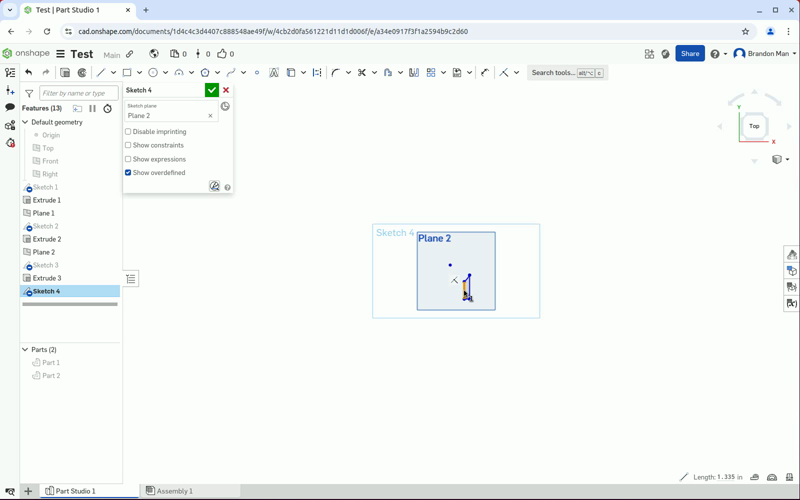
scroll(-6)
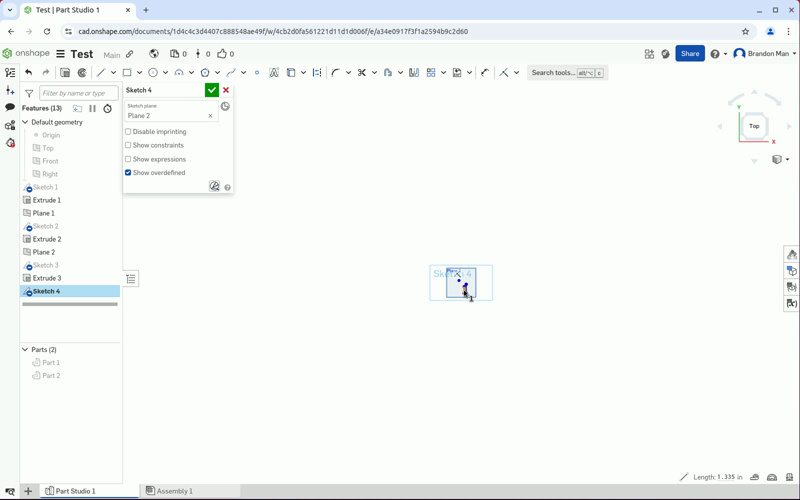
mouse_move(73, 352)
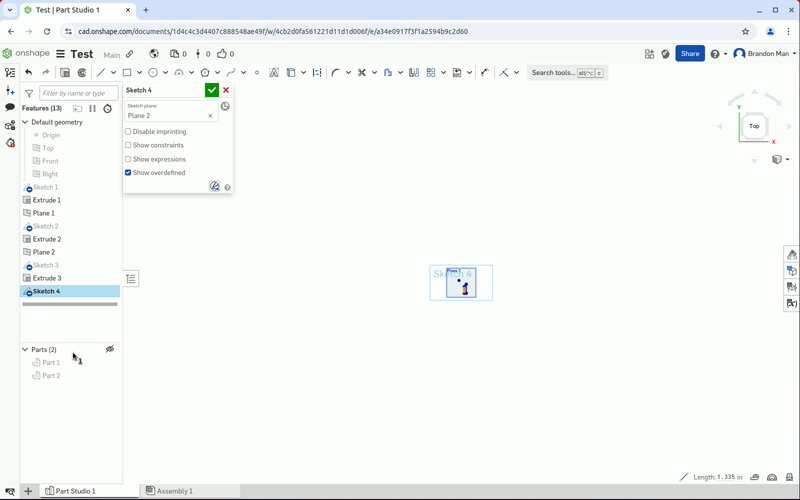
key(shift+y)
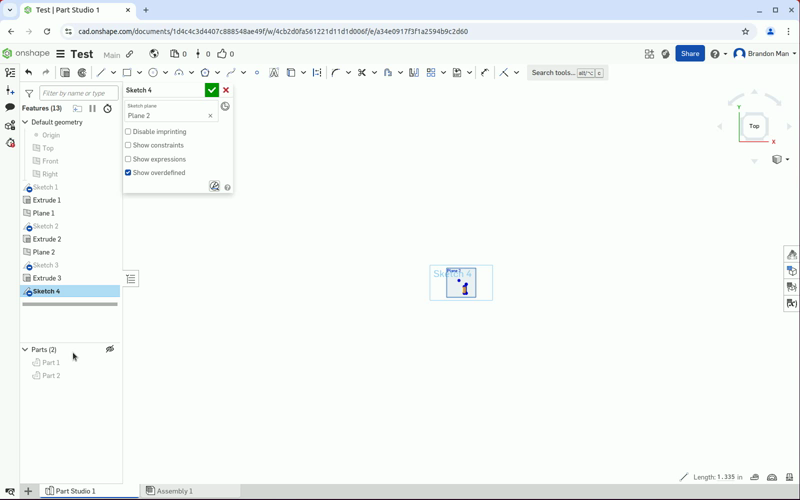
key(shift+e)
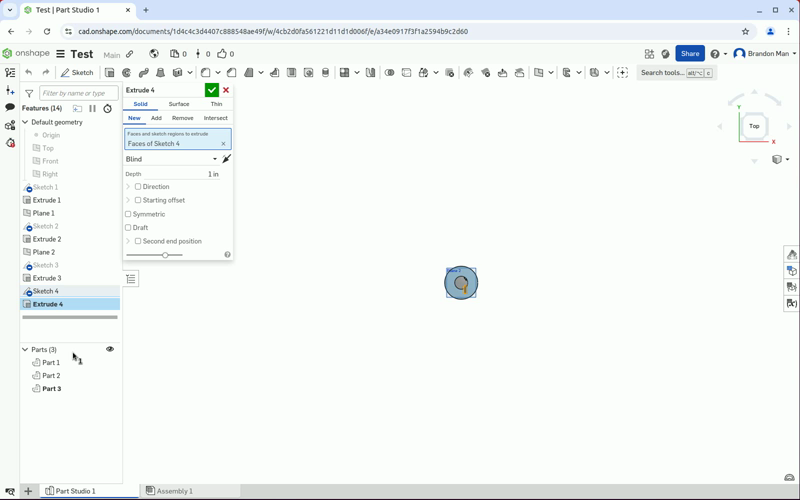
mouse_move(143, 106)
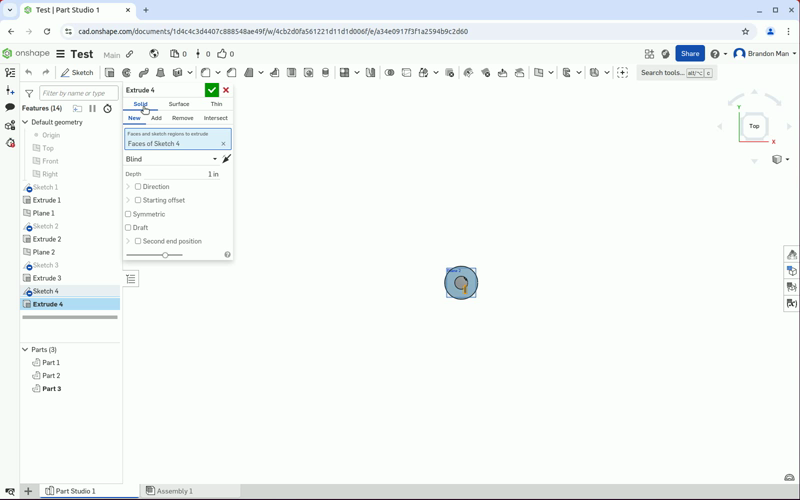
click(143, 106)
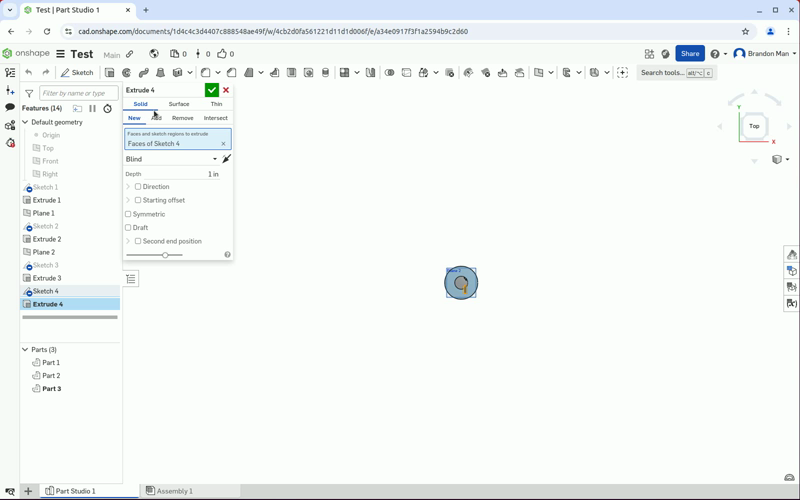
mouse_move(186, 120)
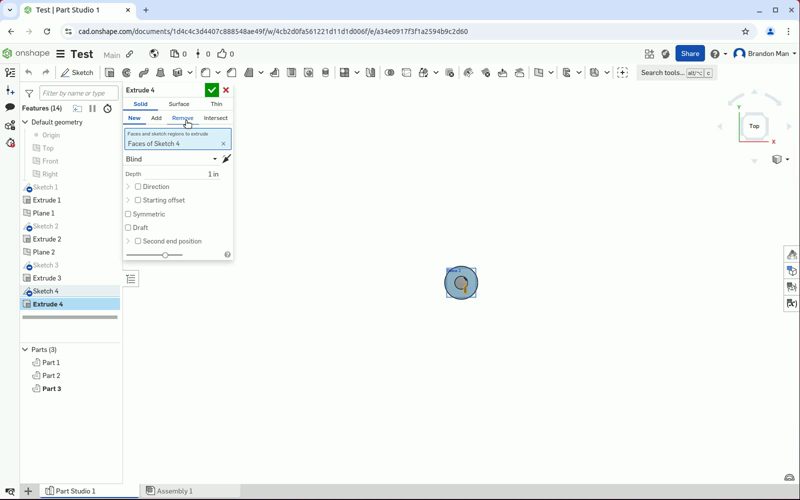
click(186, 120)
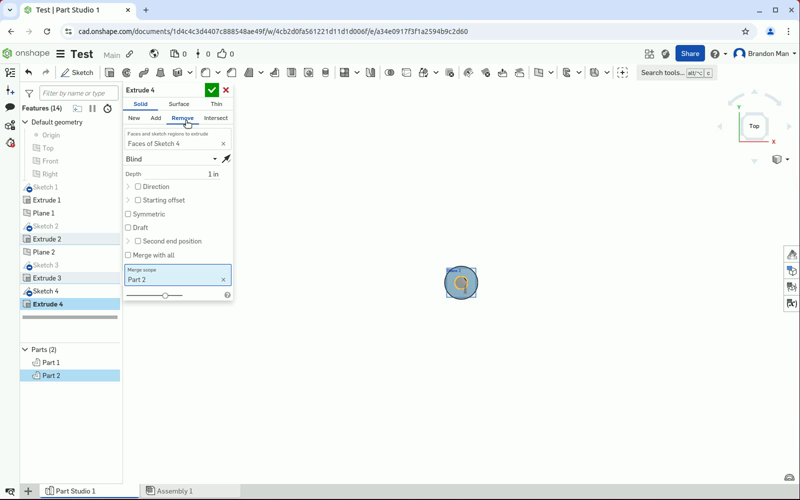
key(tab, 4)
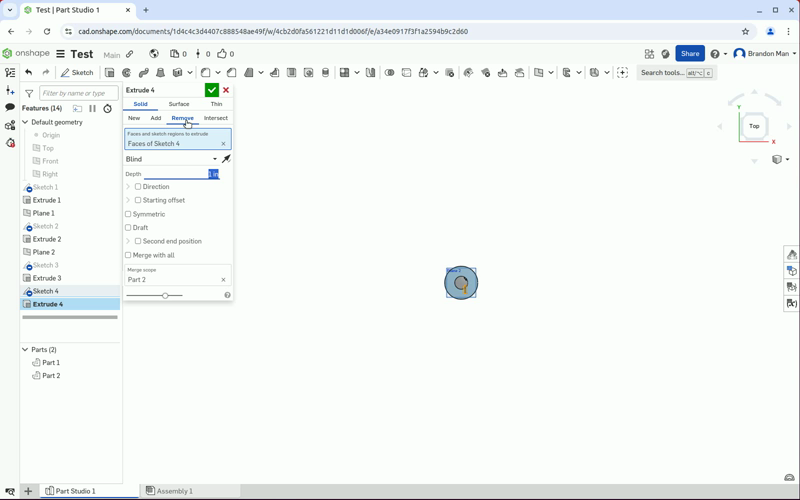
text(22.145)
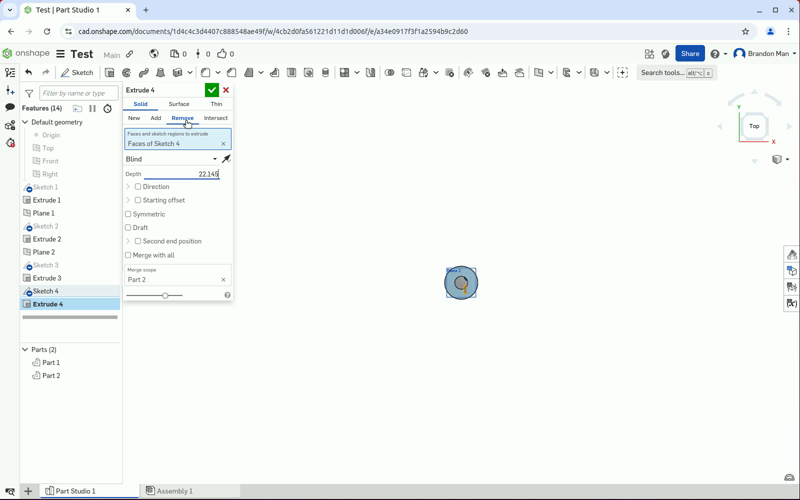
key(tab, 6)
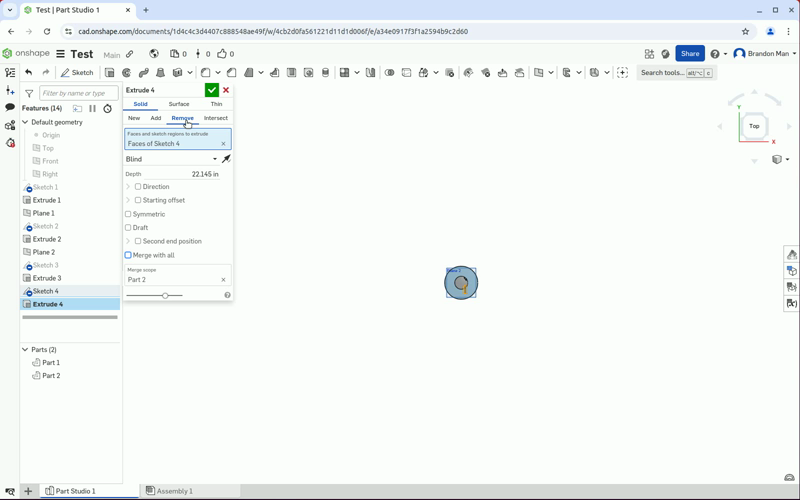
key(space)
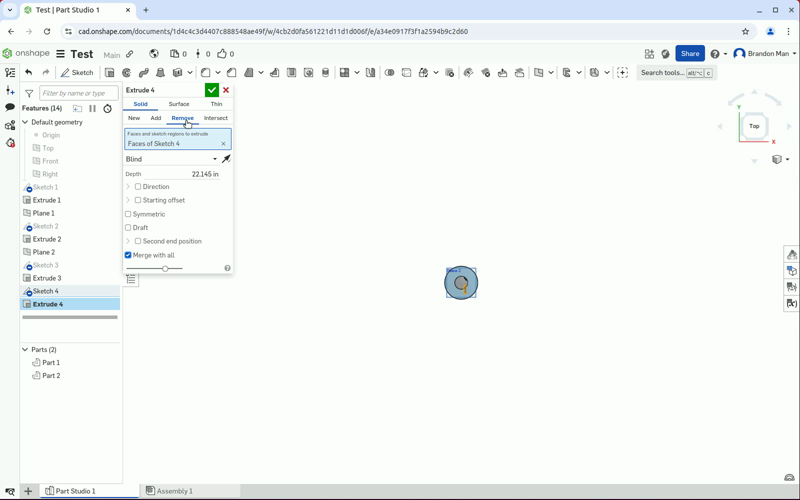
key(enter)
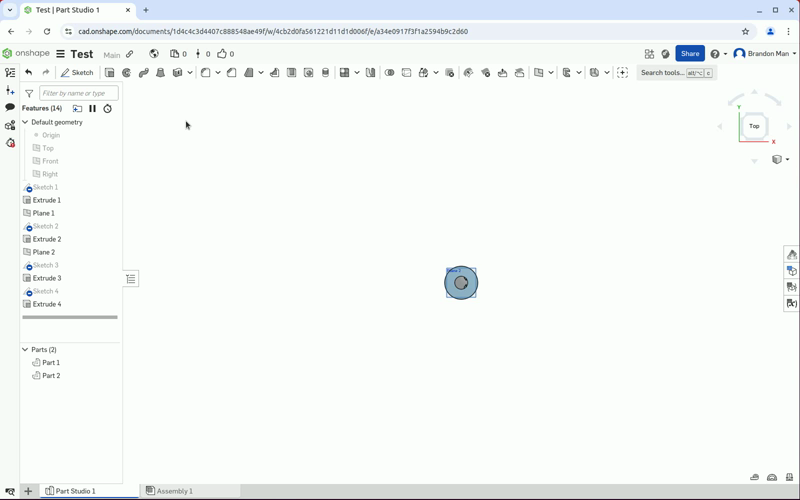
key(shift+h)
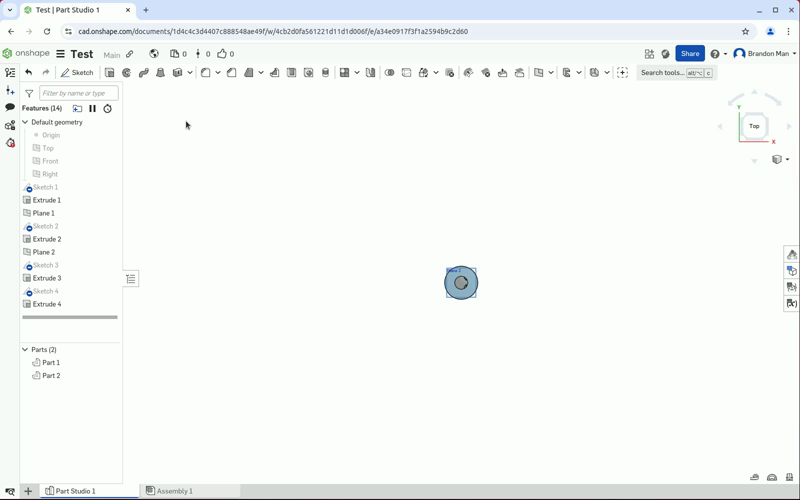
key(shift+h)
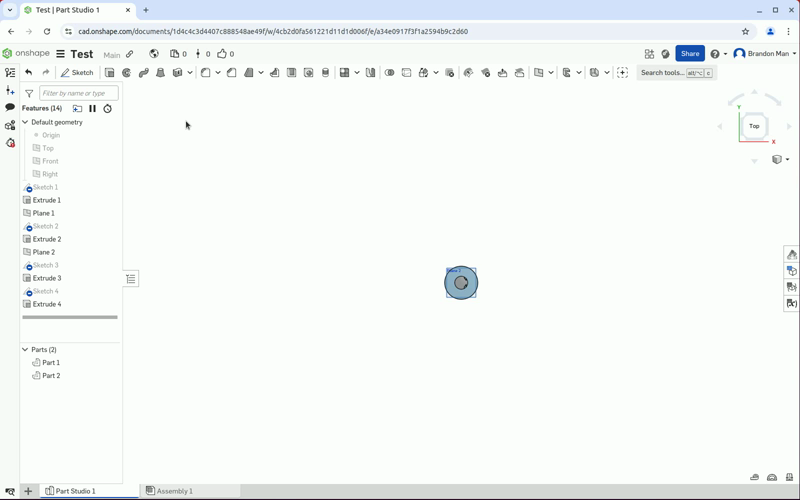
mouse_move(73, 189)
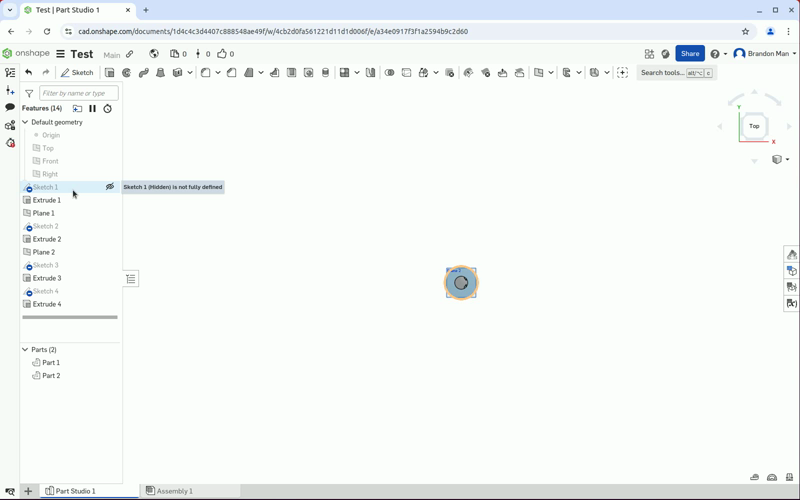
click(73, 189)
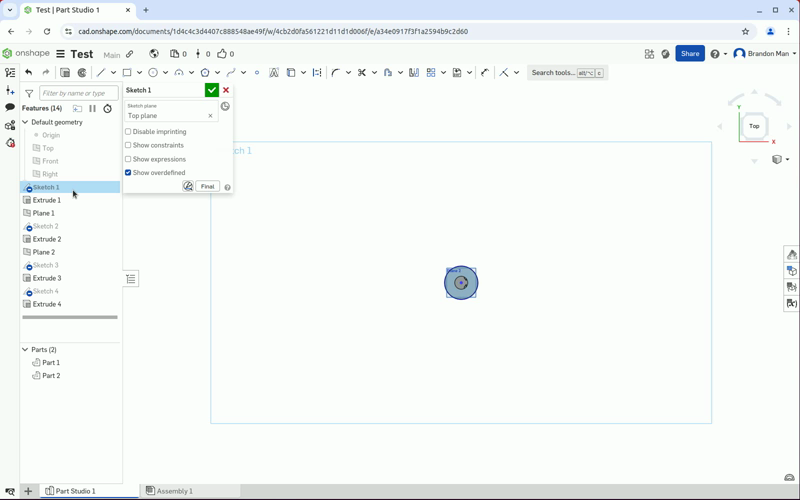
mouse_move(229, 92)
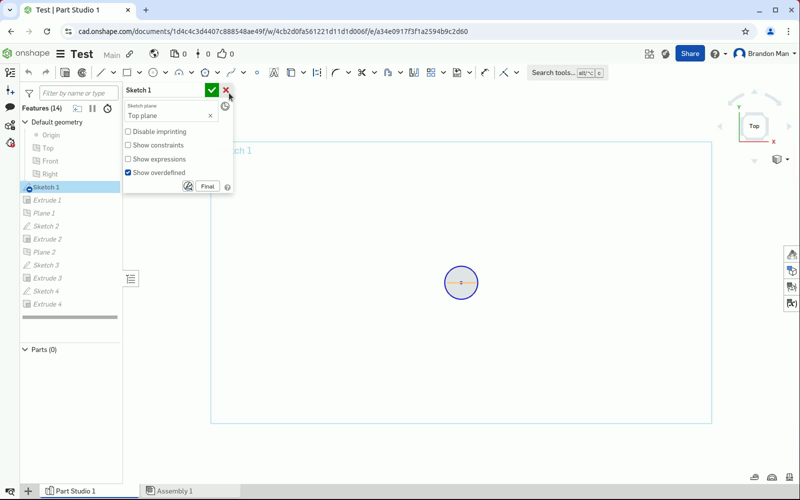
click(229, 92)
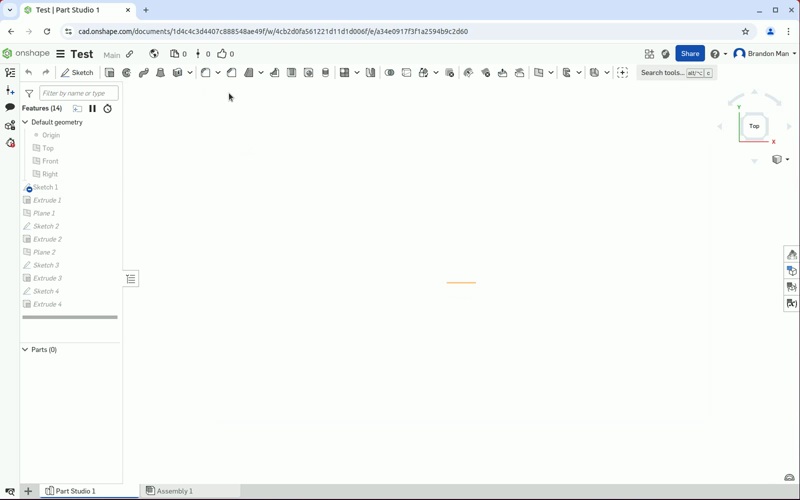
key(shift+s)
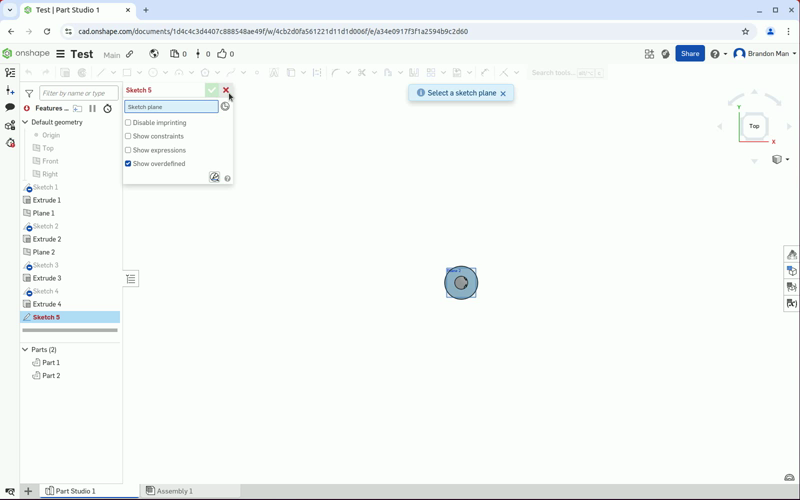
mouse_move(73, 254)
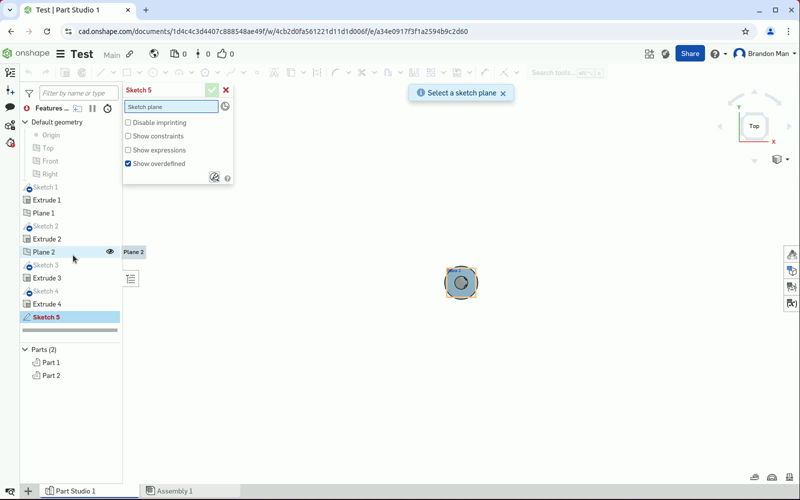
click(73, 254)
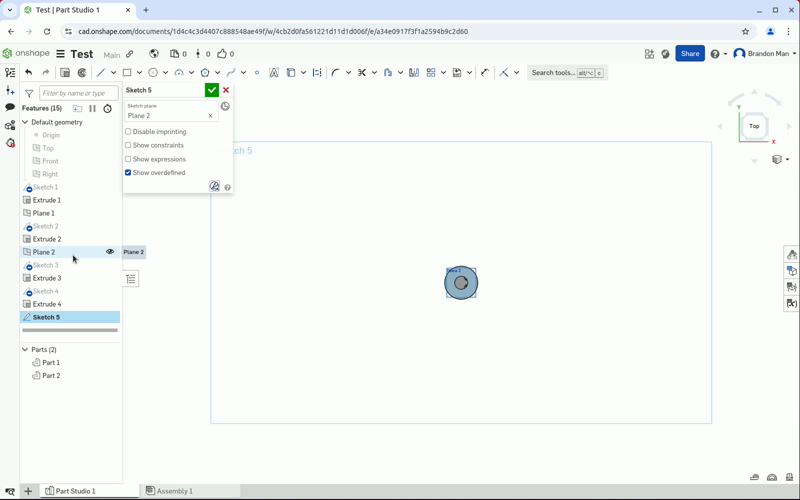
mouse_move(73, 352)
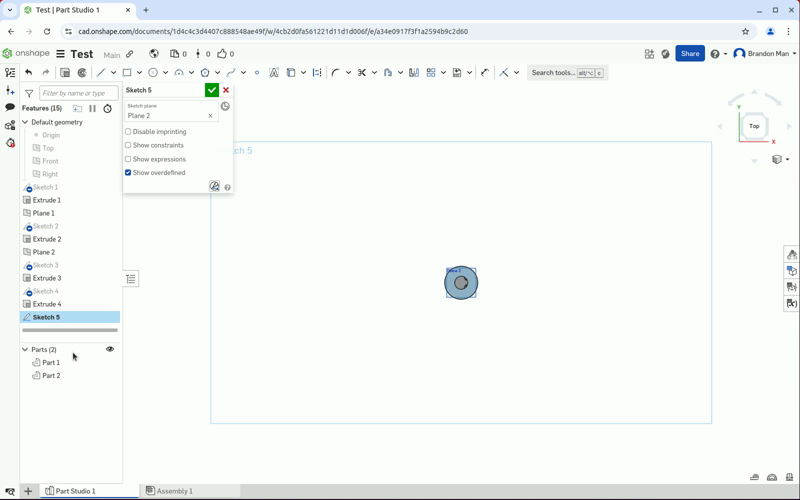
key(y)
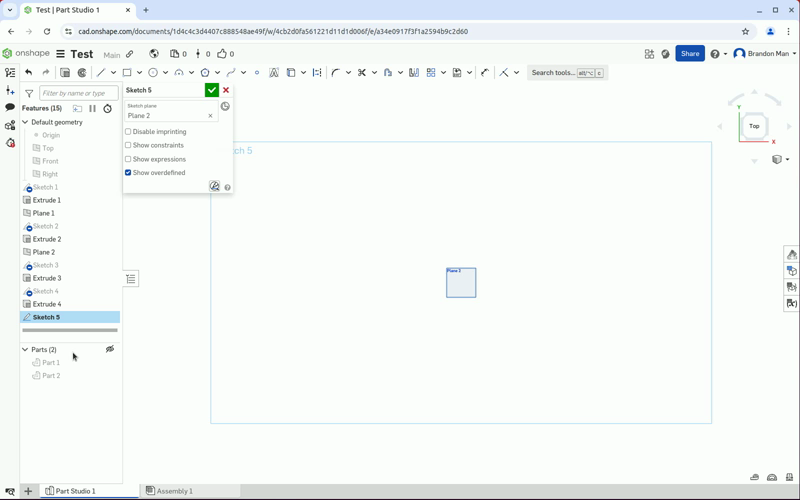
key(a)
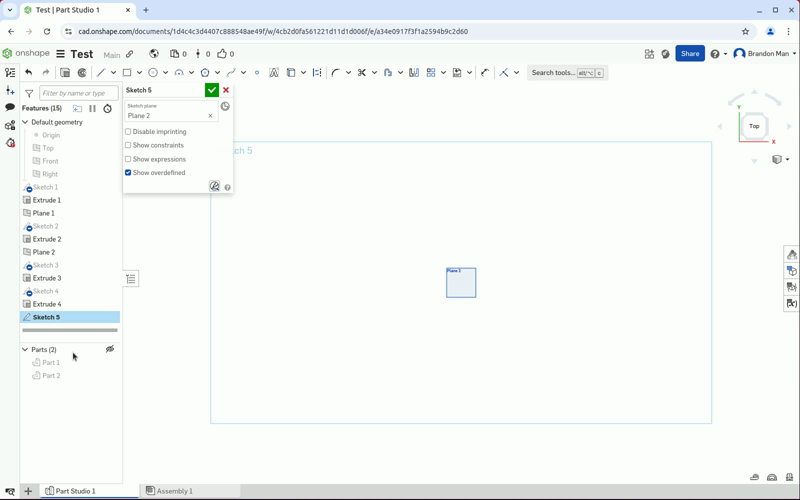
key_down(shift)
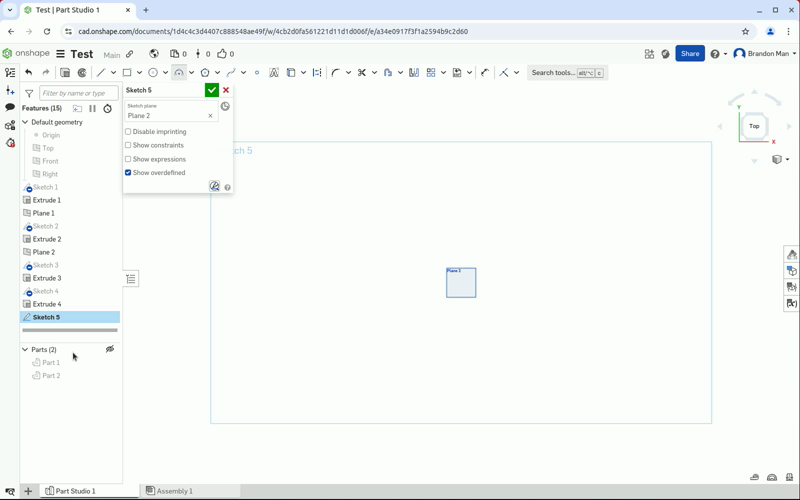
mouse_move(464, 287)
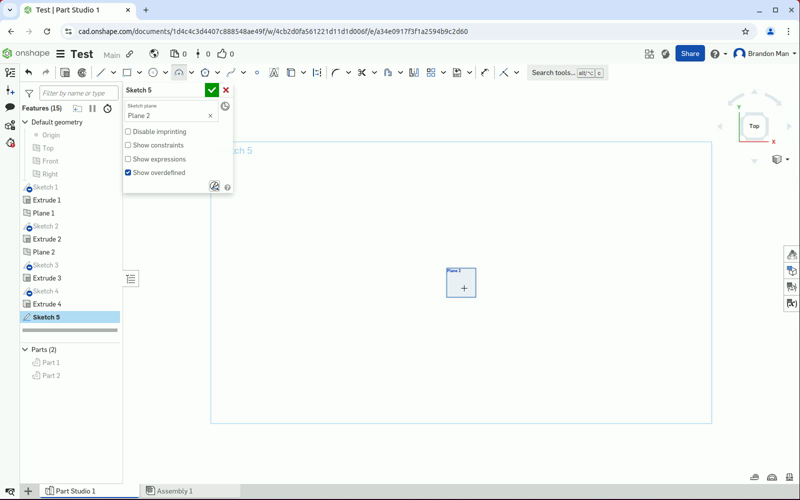
click(464, 287)
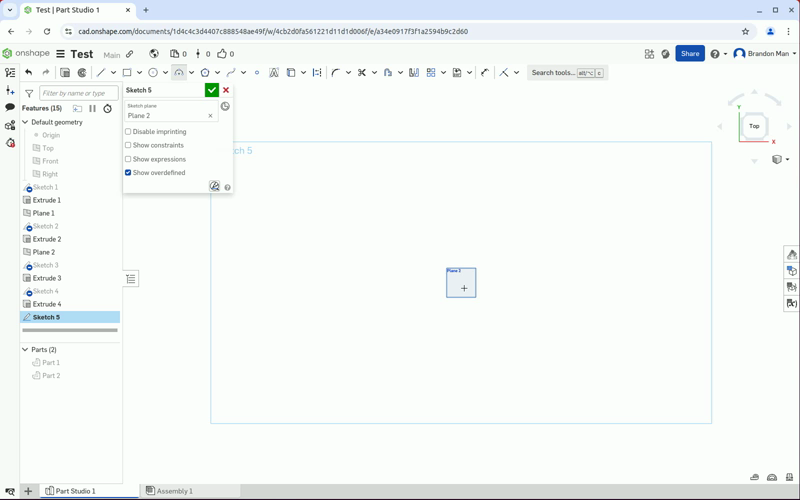
key_up(shift)
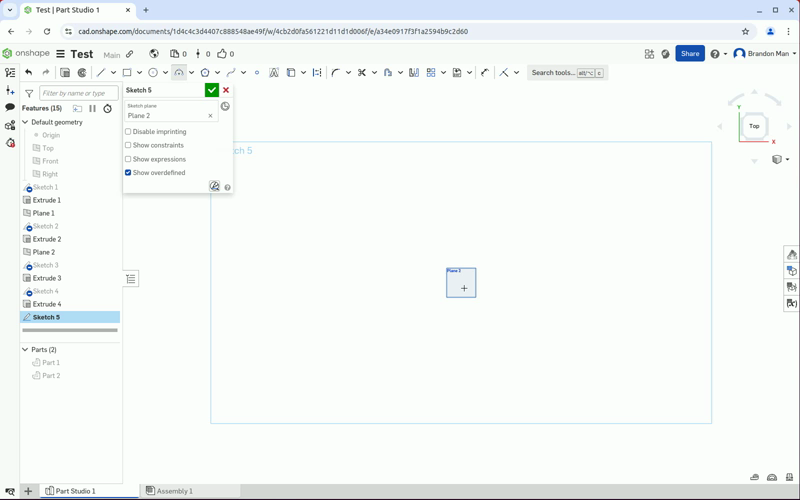
key_down(shift)
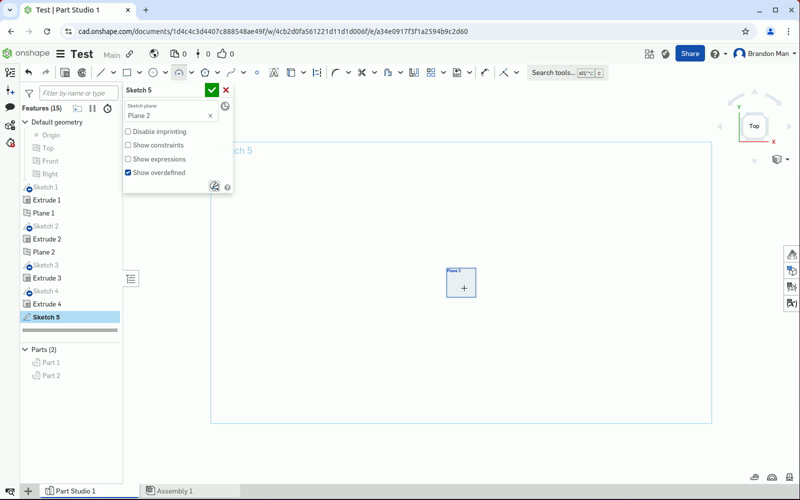
mouse_move(466, 285)
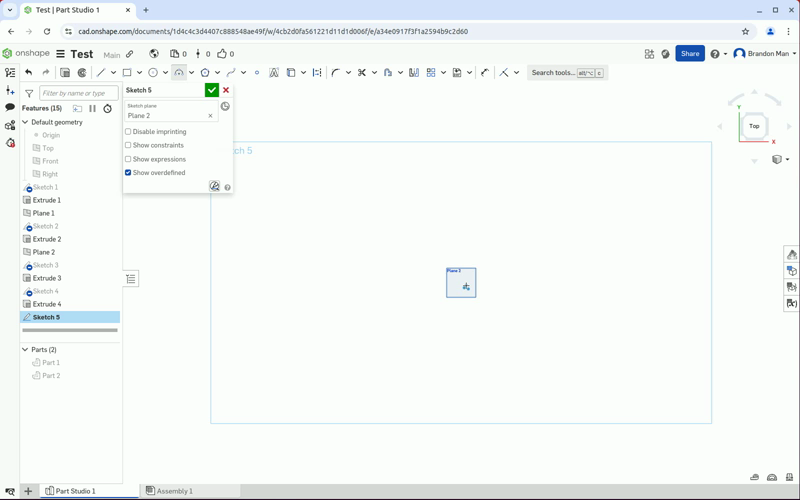
scroll(6)
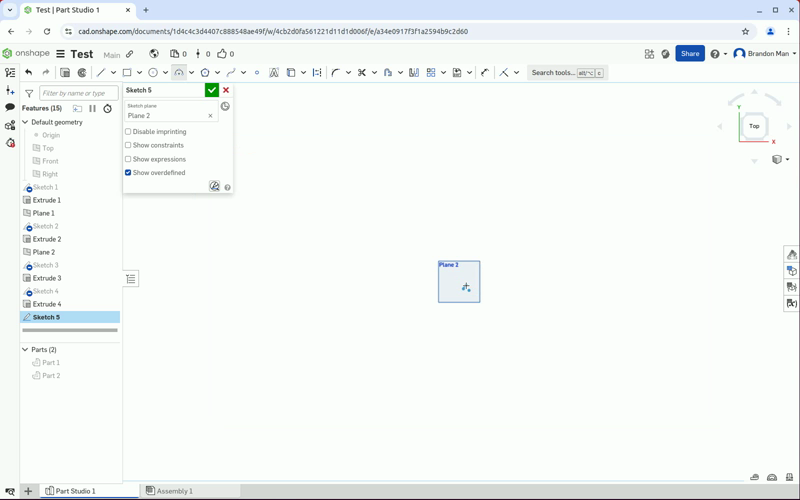
scroll(6)
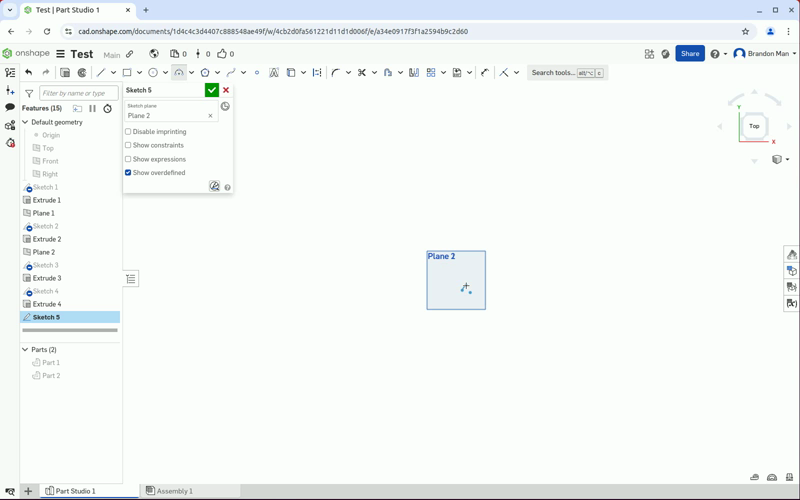
scroll(6)
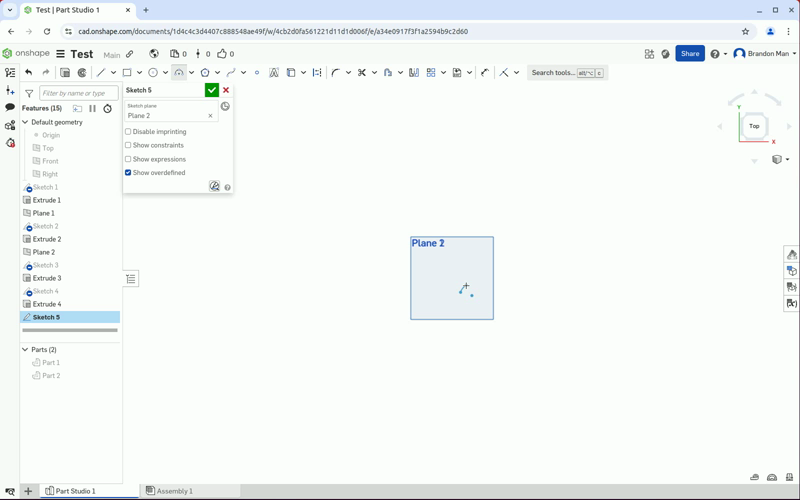
scroll(6)
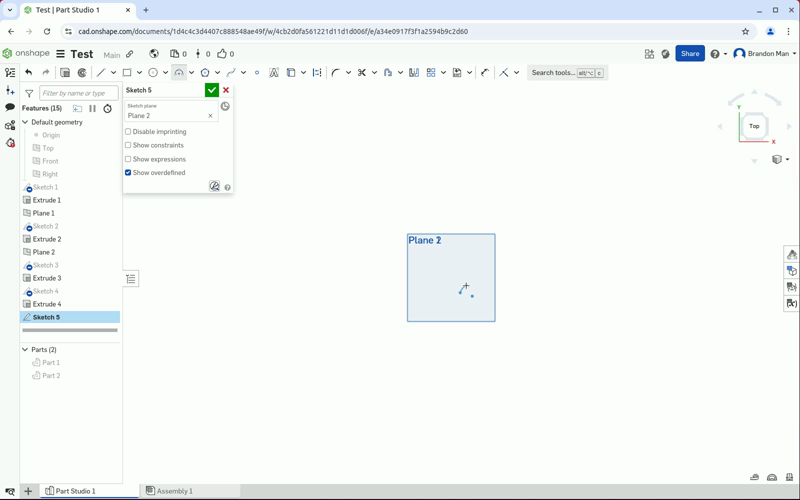
scroll(6)
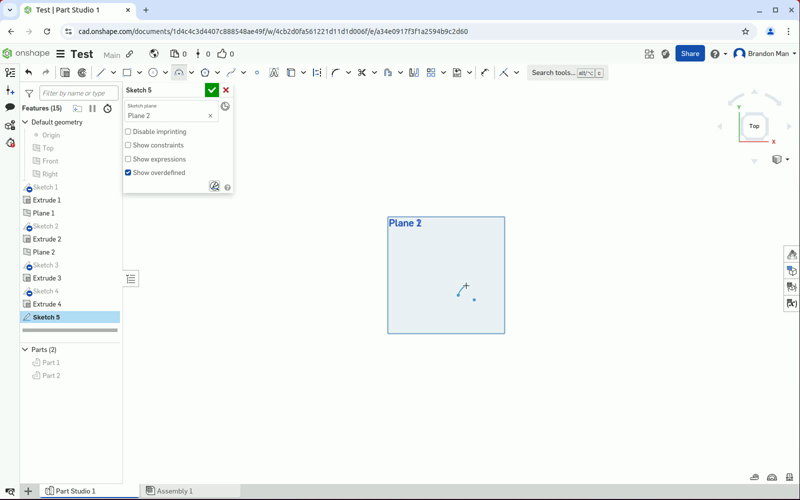
scroll(6)
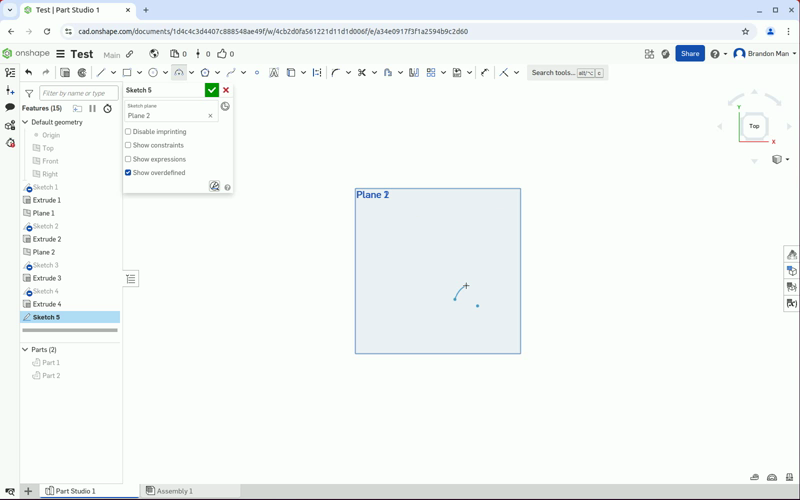
scroll(6)
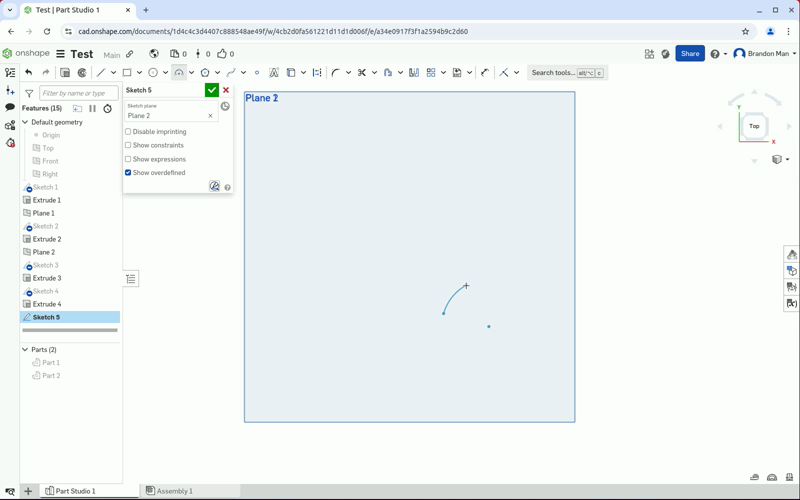
click(466, 285)
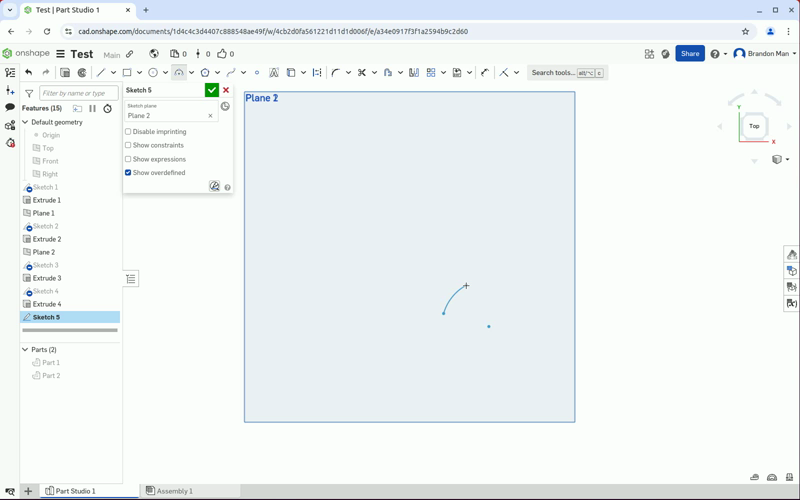
scroll(-6)
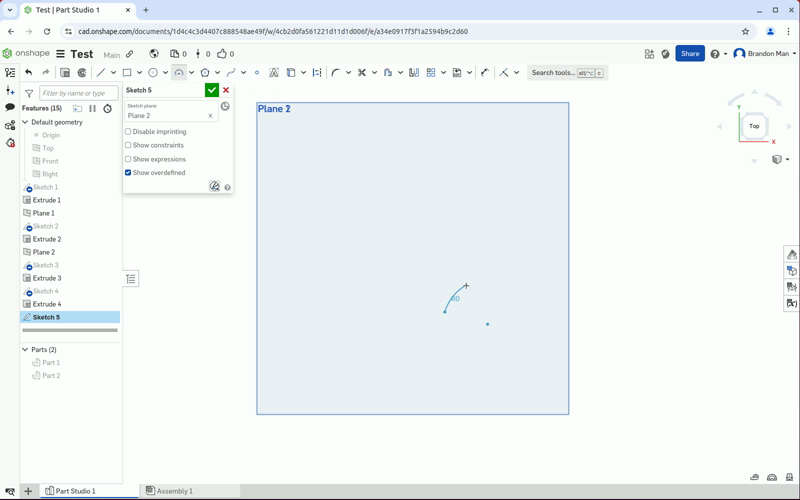
scroll(-6)
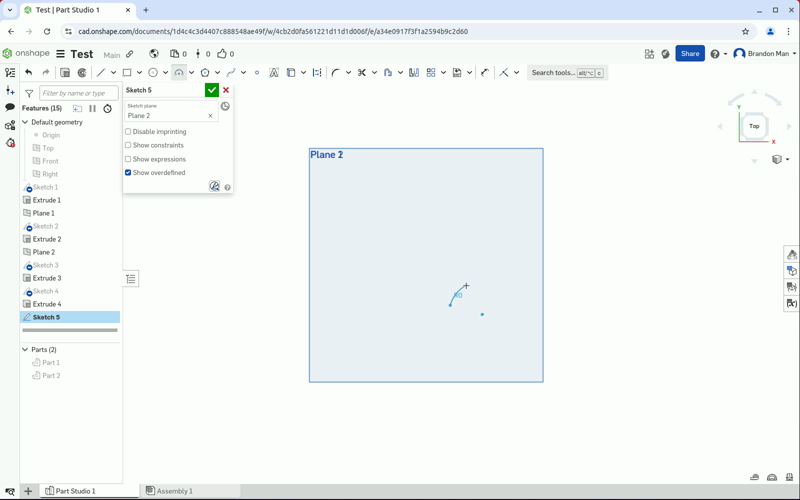
scroll(-6)
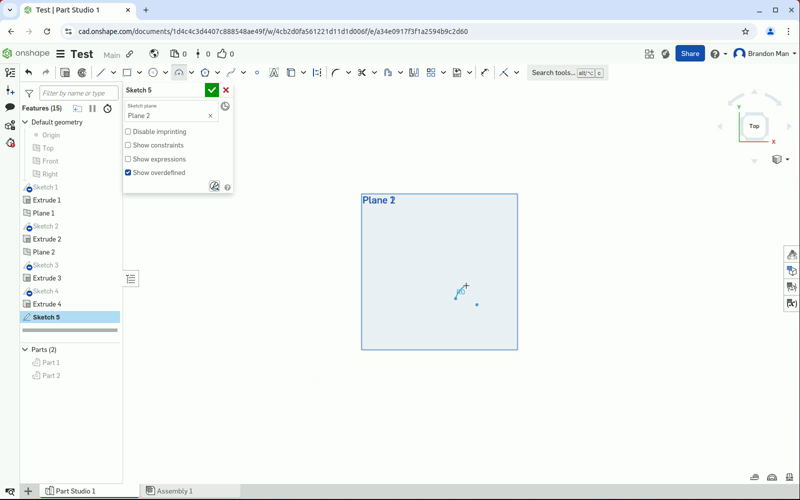
scroll(-6)
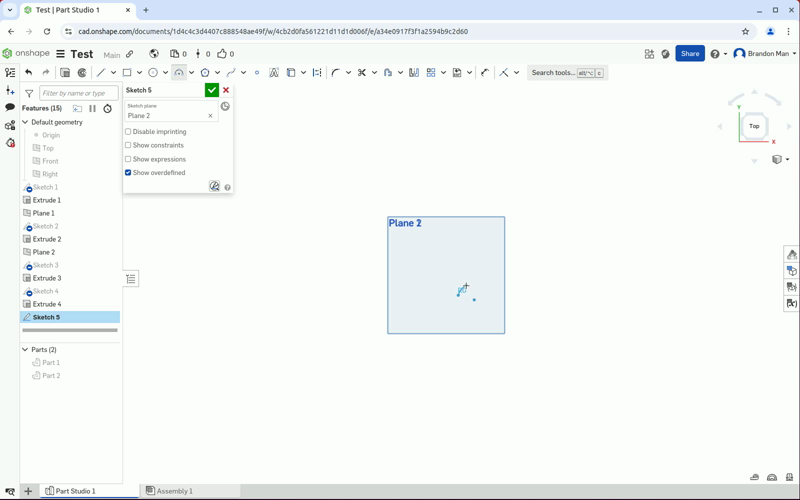
scroll(-6)
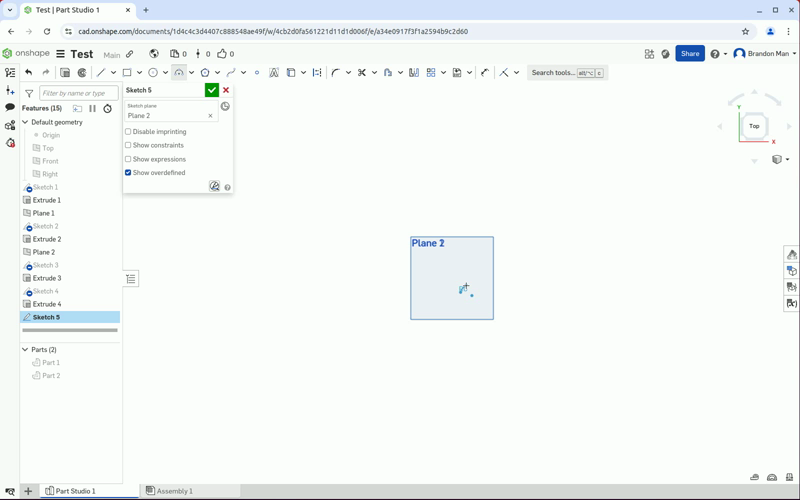
scroll(-6)
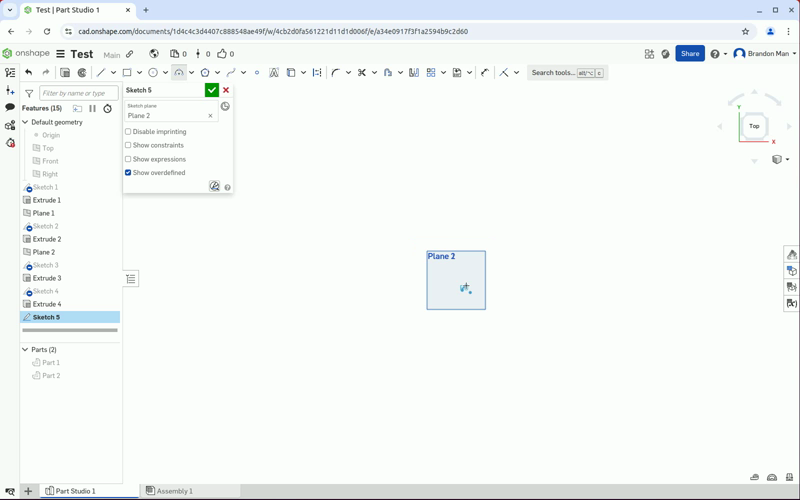
scroll(-6)
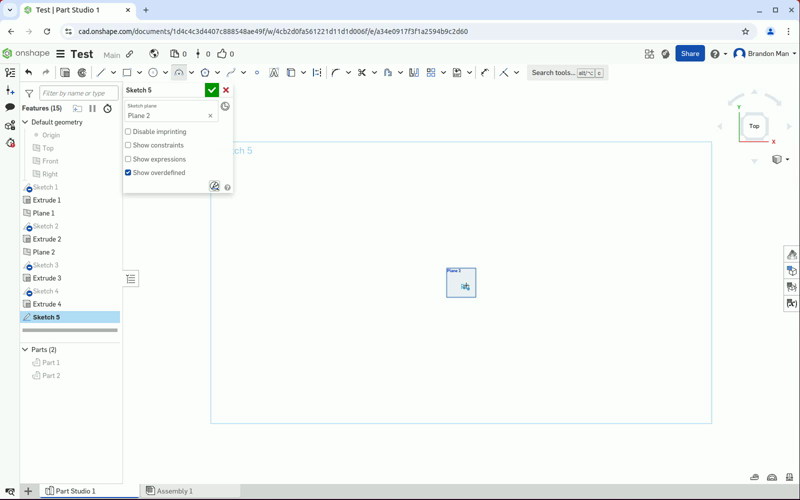
mouse_move(465, 286)
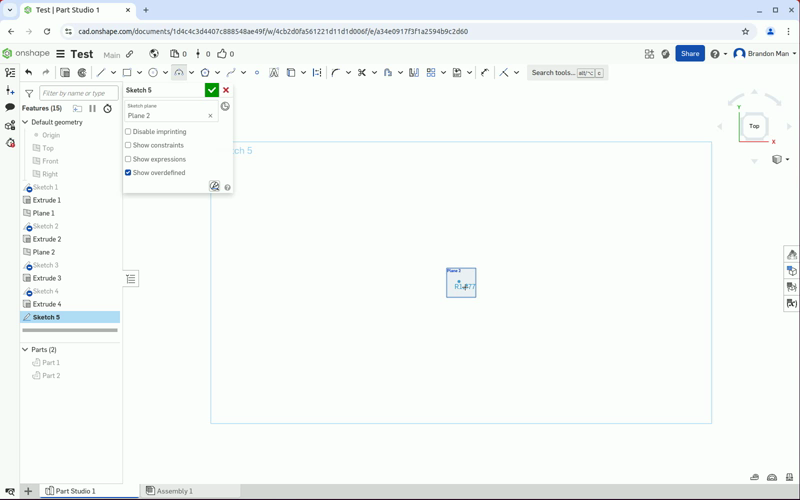
scroll(6)
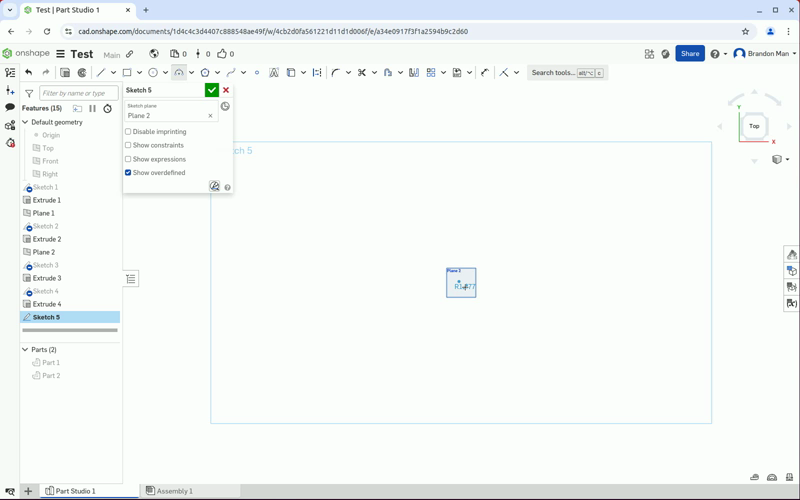
scroll(6)
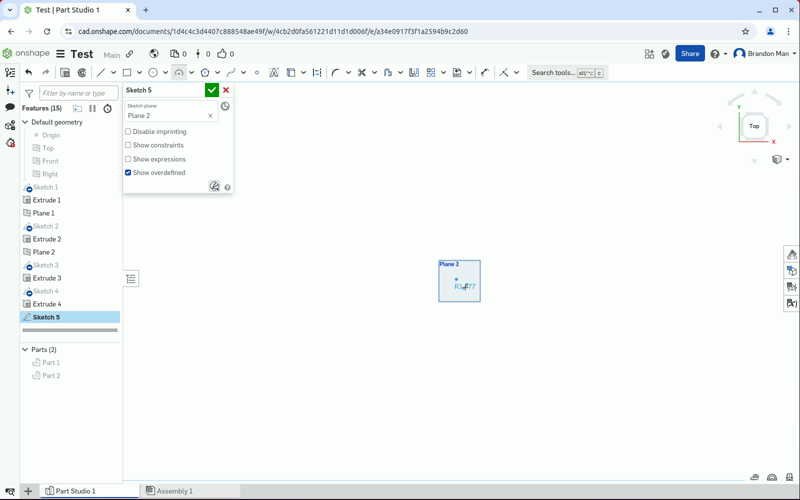
scroll(6)
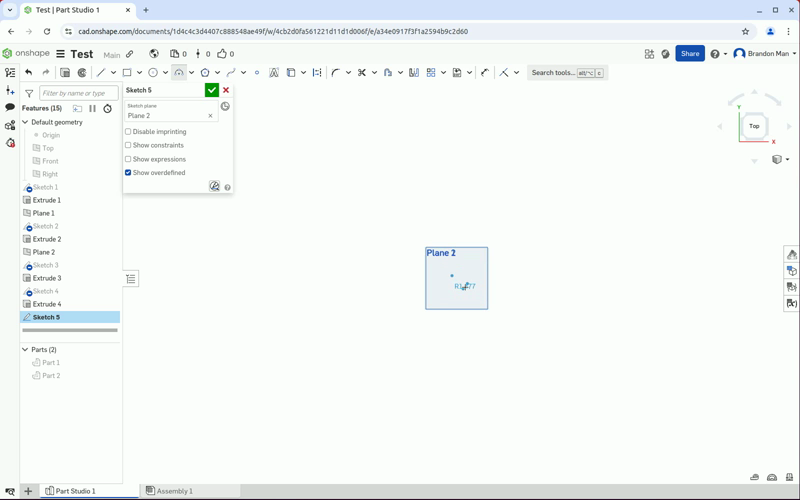
scroll(6)
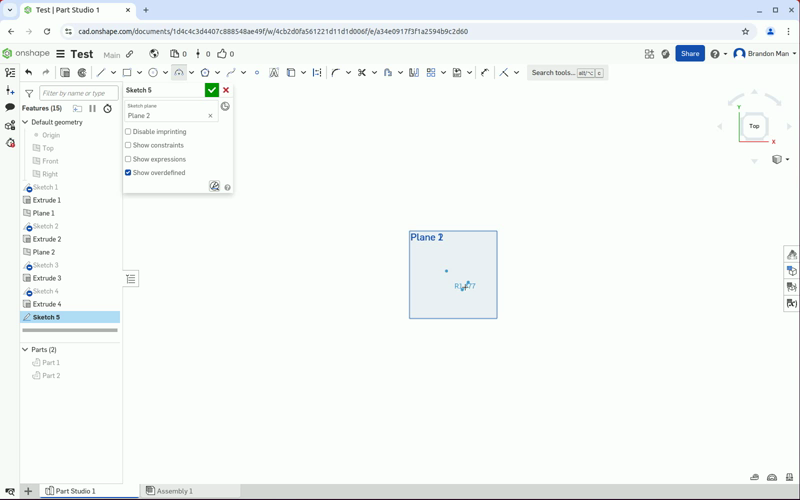
scroll(6)
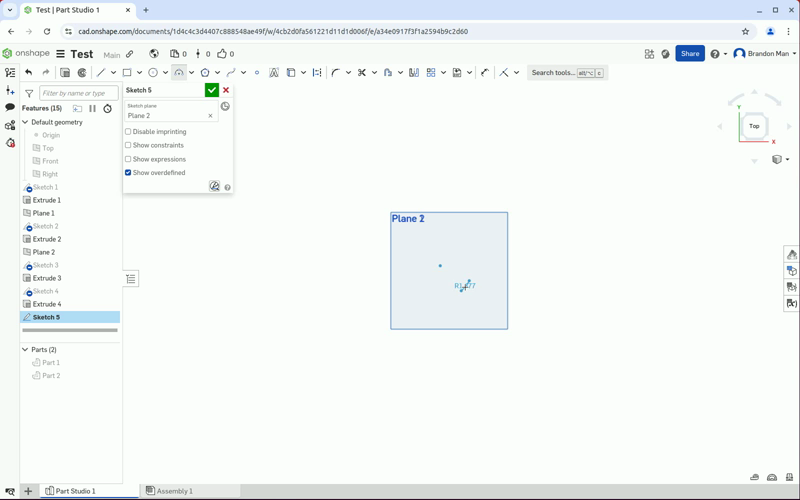
scroll(6)
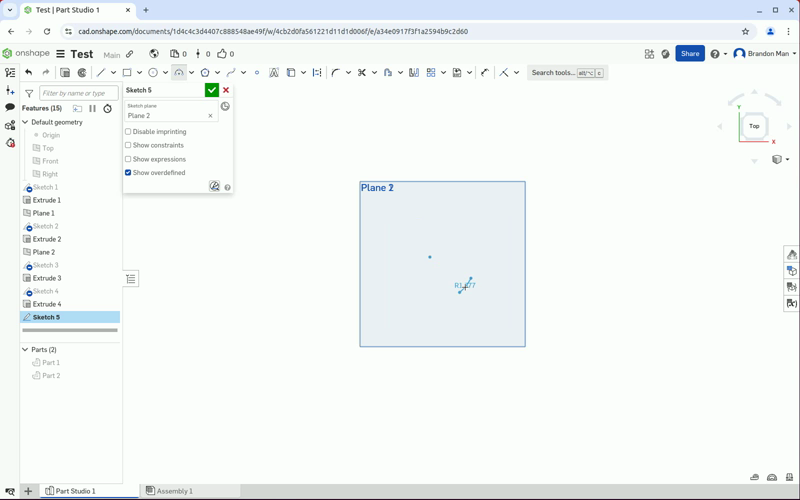
scroll(6)
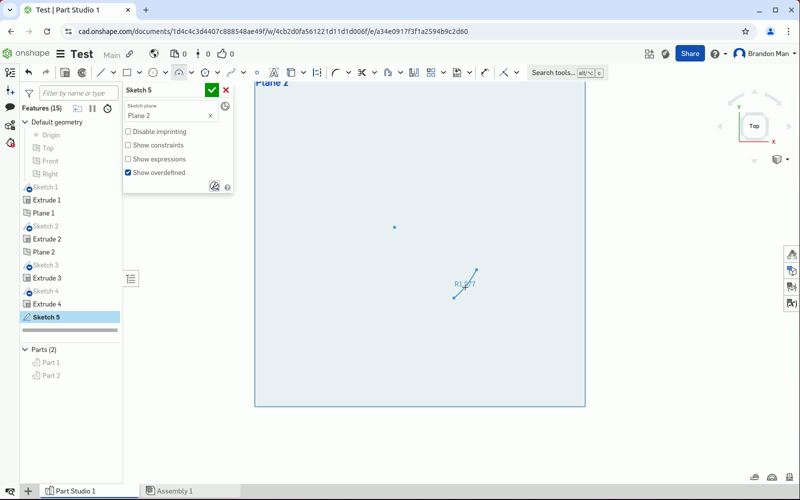
click(465, 286)
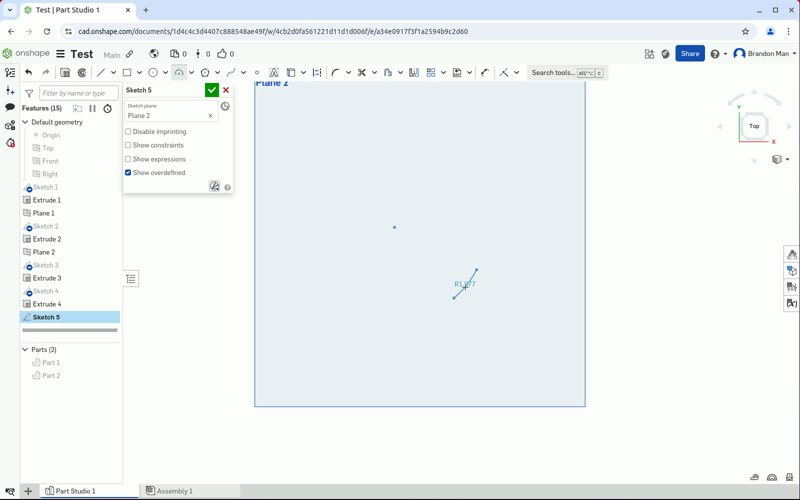
scroll(-6)
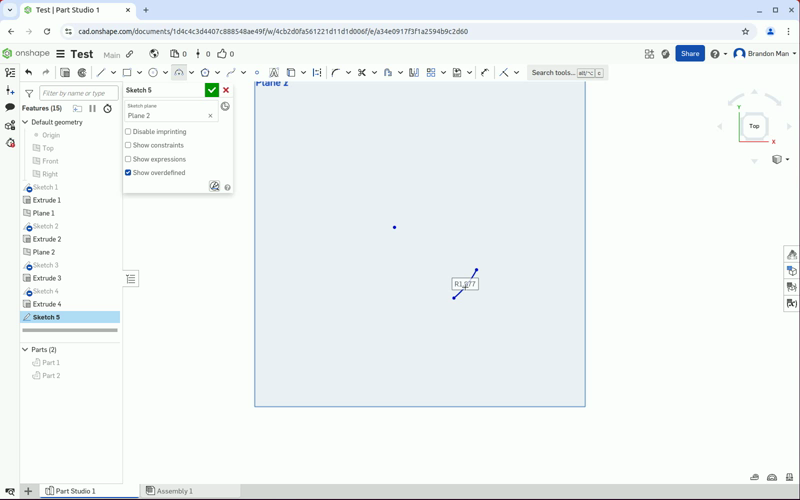
scroll(-6)
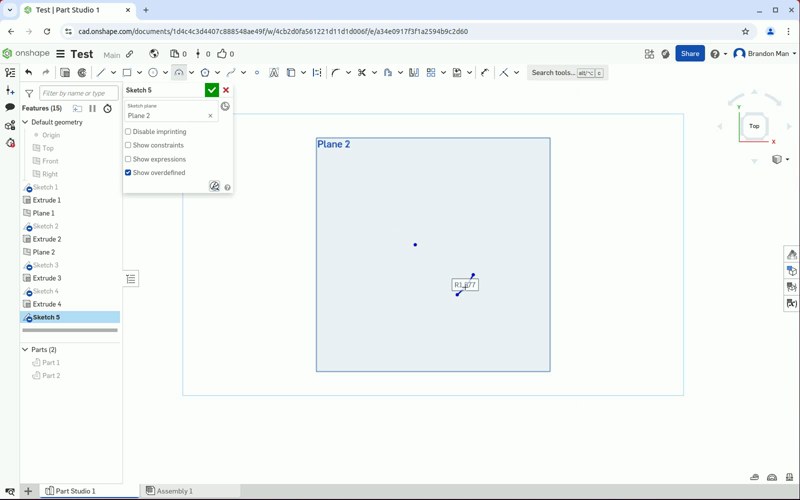
scroll(-6)
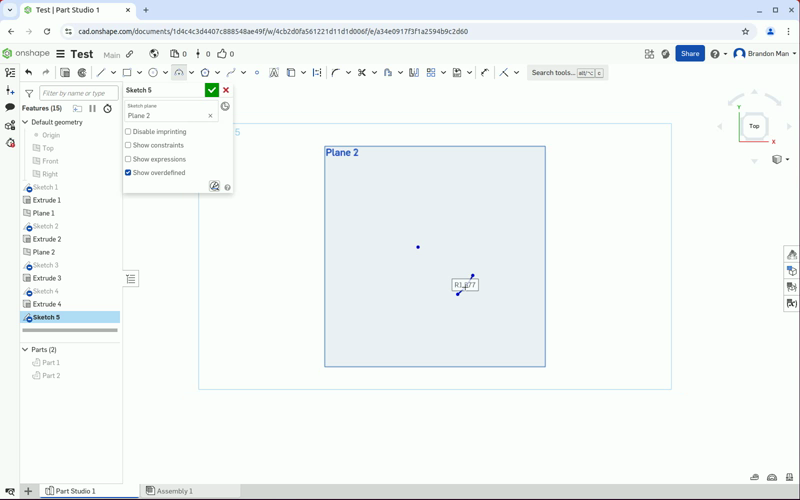
scroll(-6)
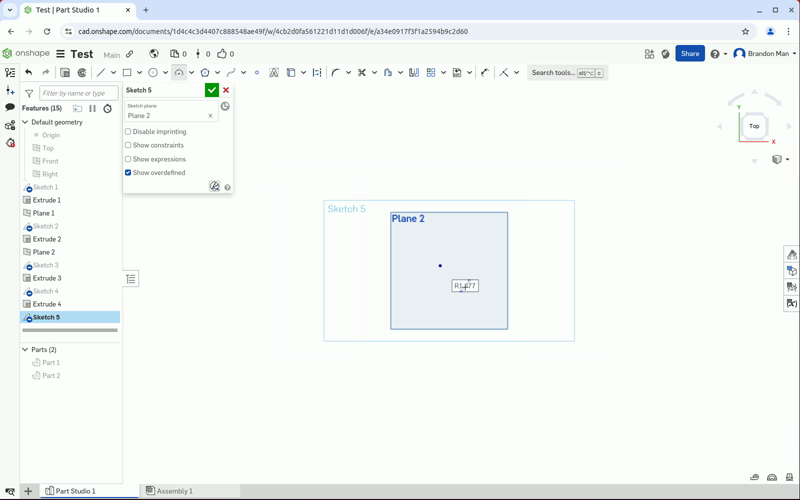
scroll(-6)
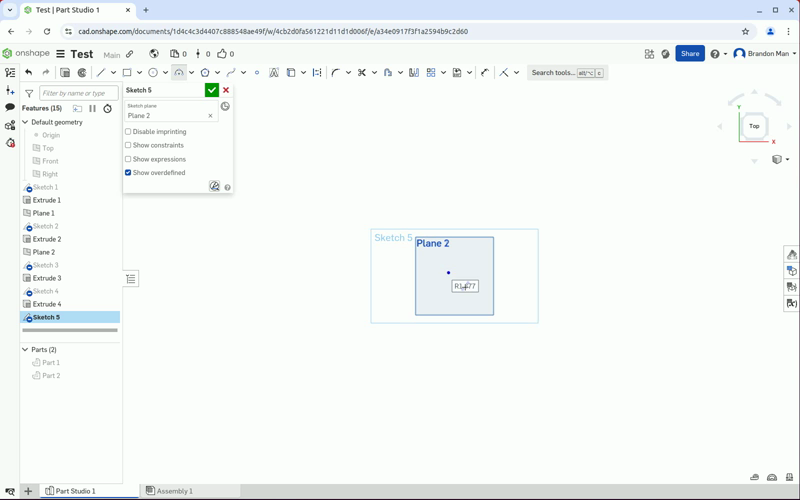
scroll(-6)
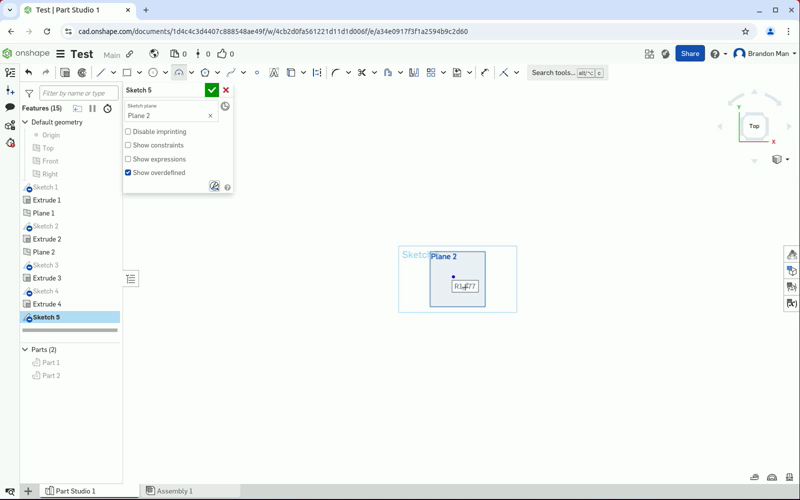
scroll(-6)
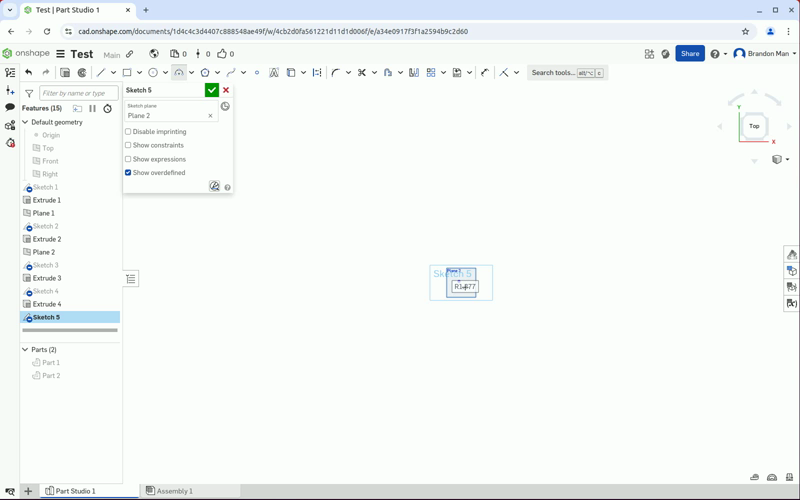
key_up(shift)
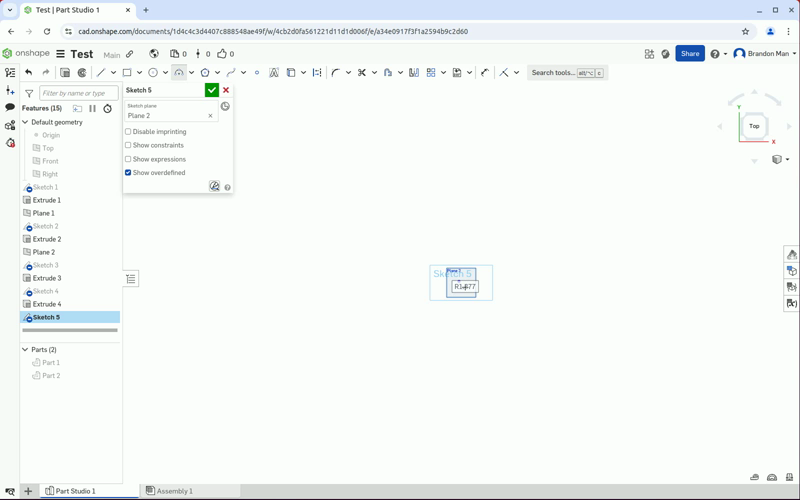
key(esc)
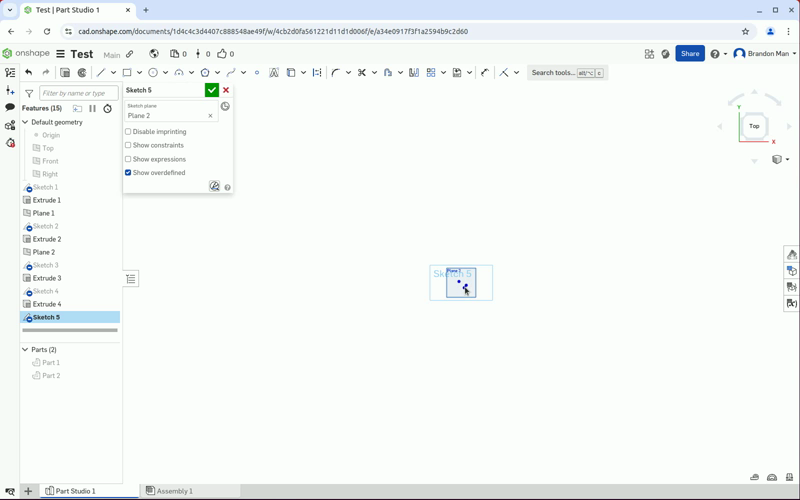
key(l)
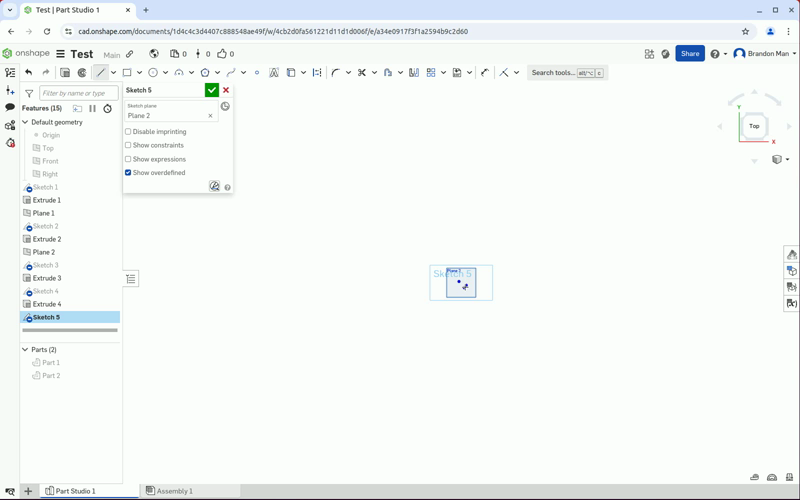
mouse_move(466, 285)
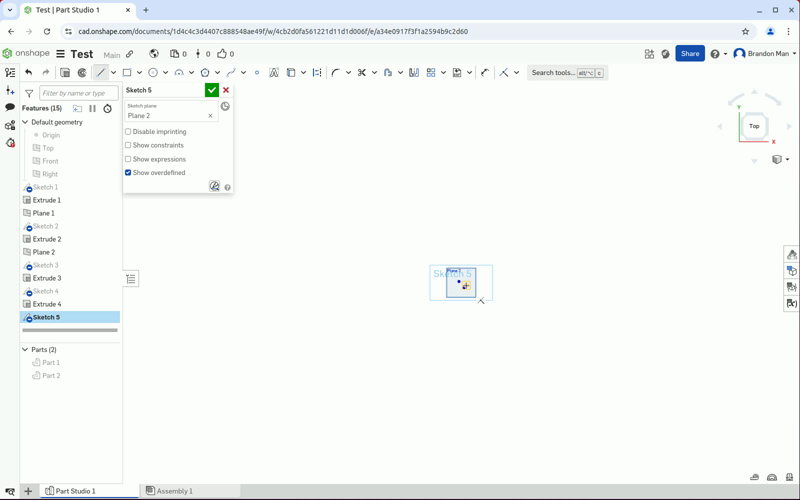
scroll(6)
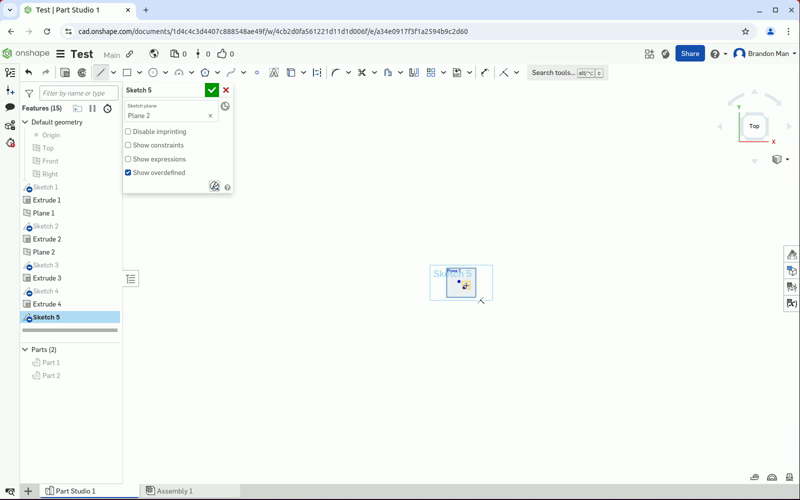
scroll(6)
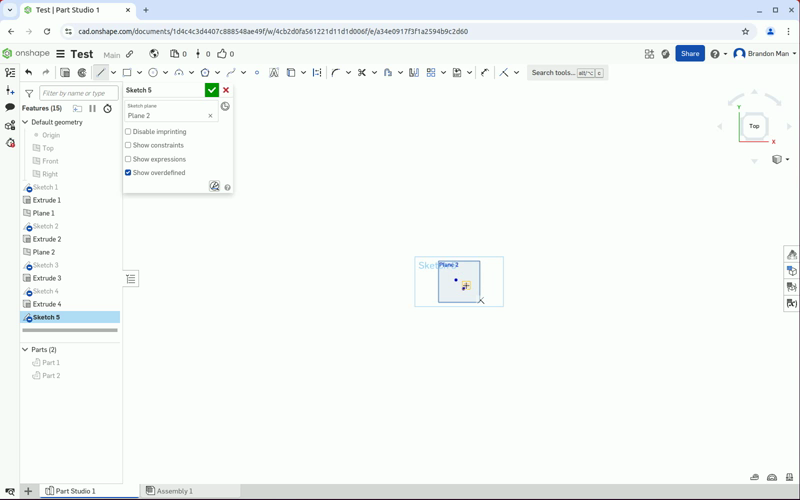
scroll(6)
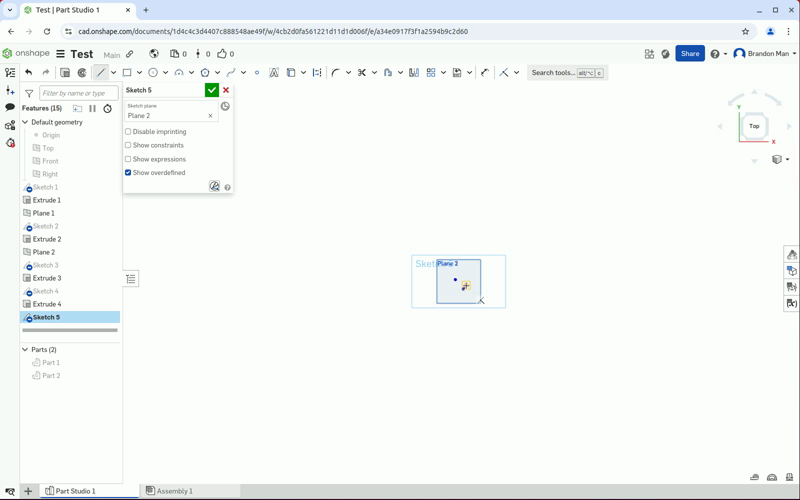
scroll(6)
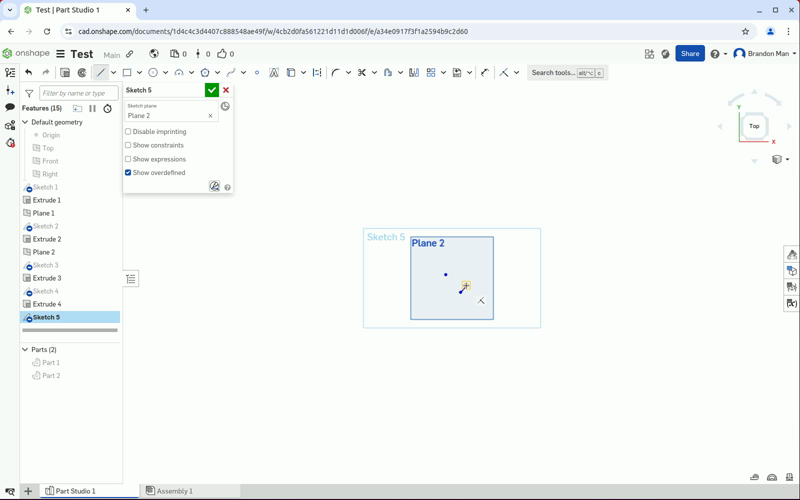
scroll(6)
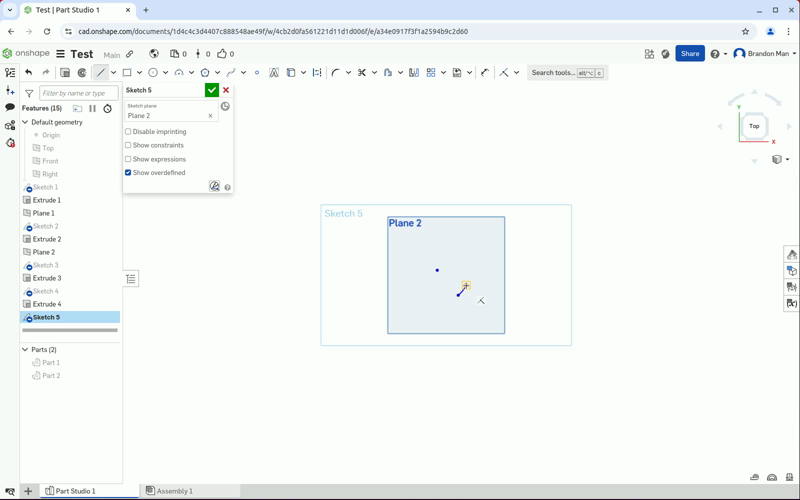
scroll(6)
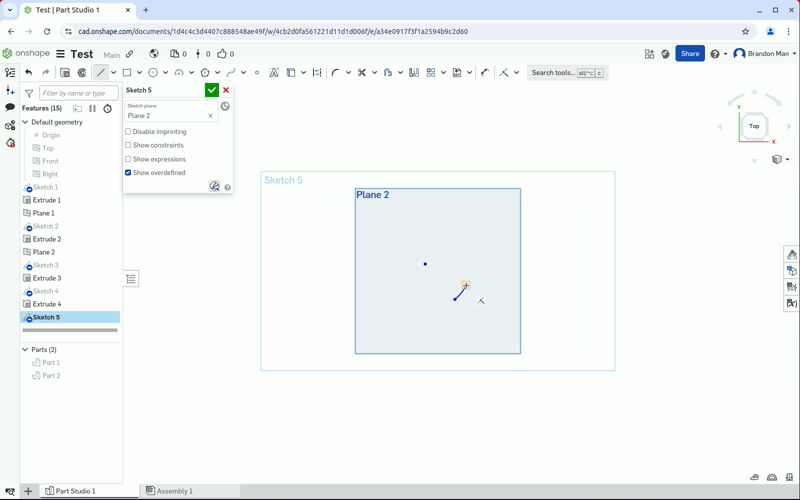
scroll(6)
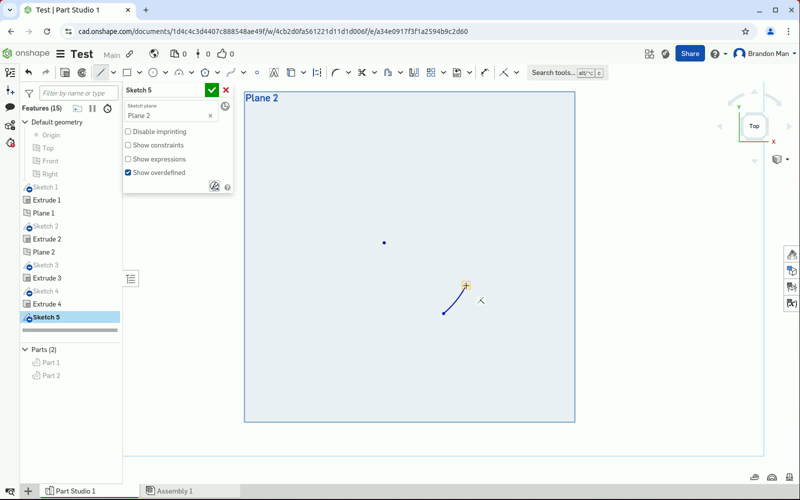
click(466, 285)
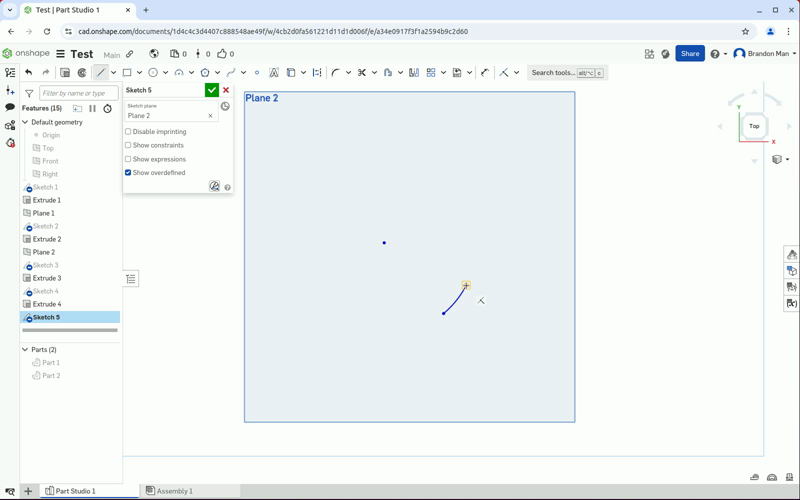
scroll(-6)
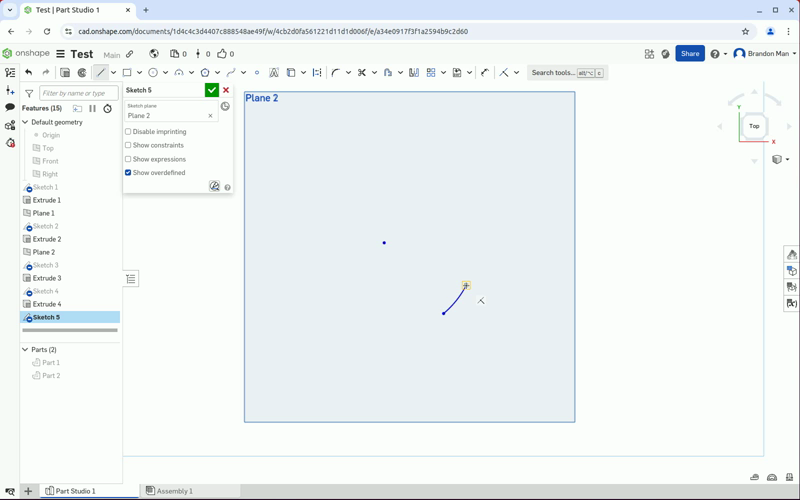
scroll(-6)
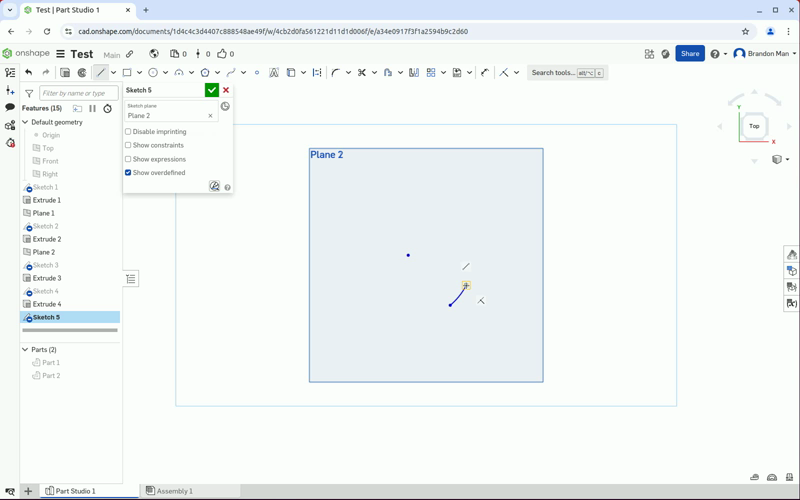
scroll(-6)
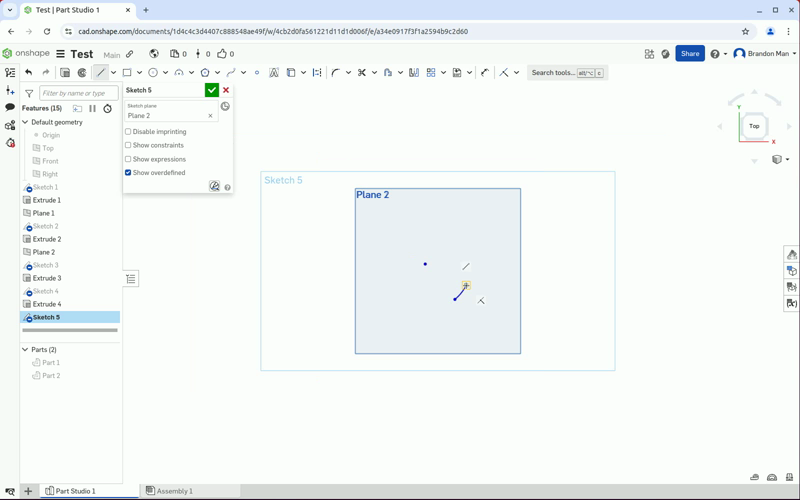
scroll(-6)
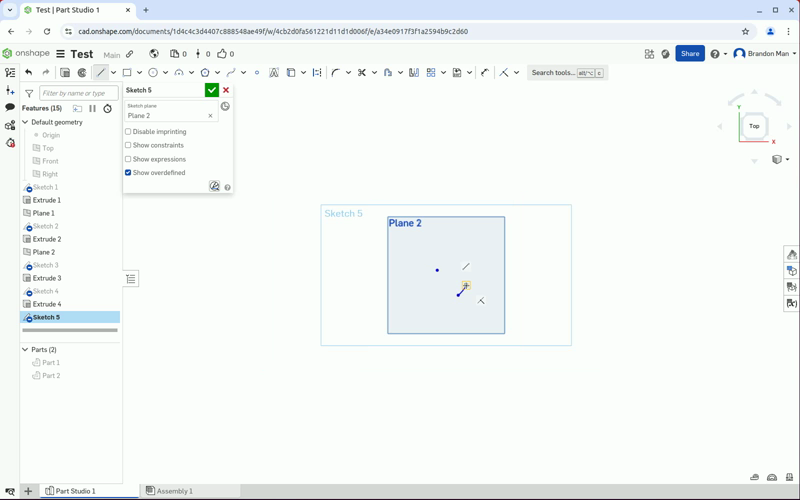
scroll(-6)
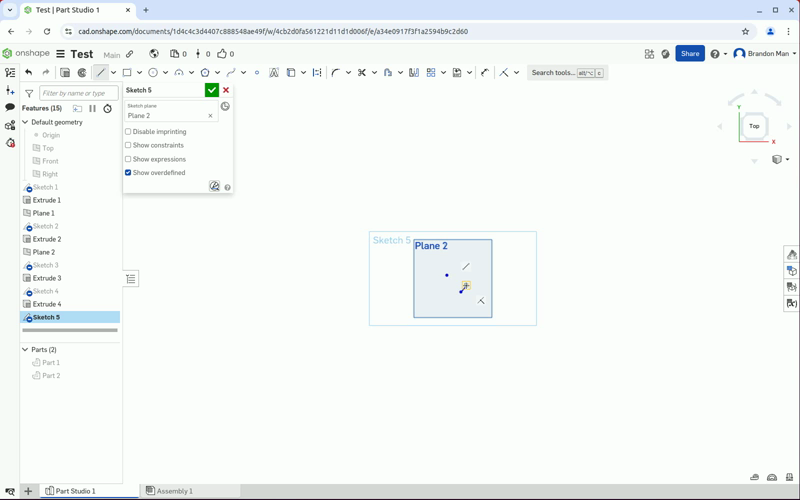
scroll(-6)
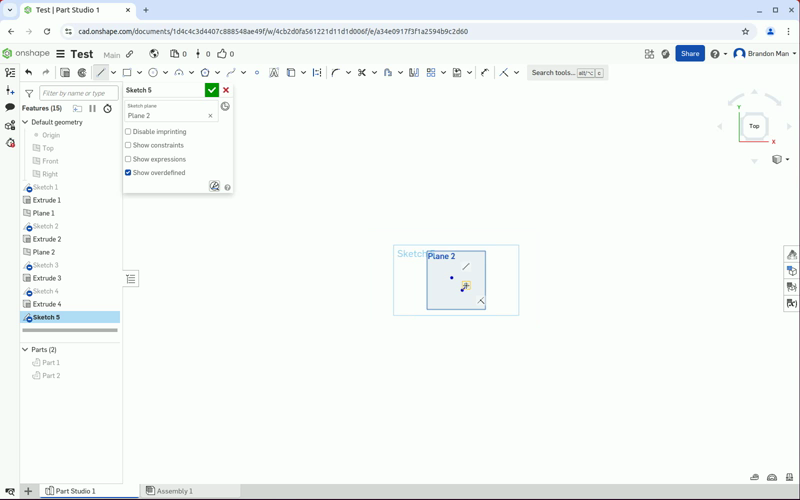
scroll(-6)
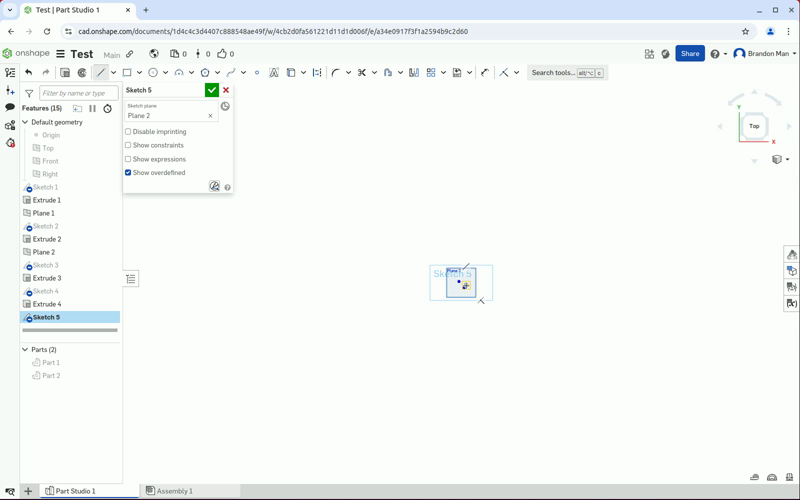
key_down(shift)
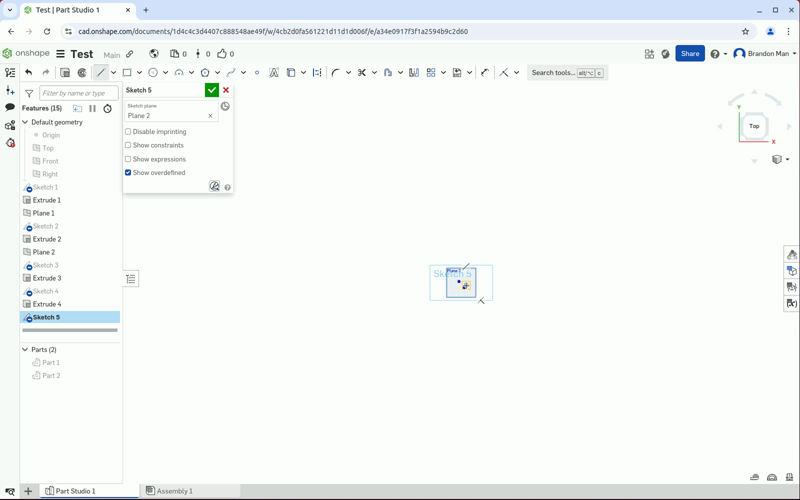
mouse_move(496, 285)
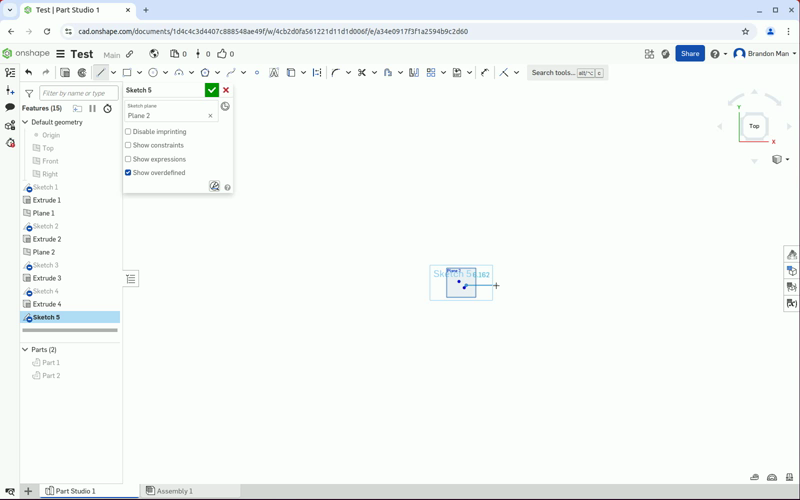
mouse_move(466, 279)
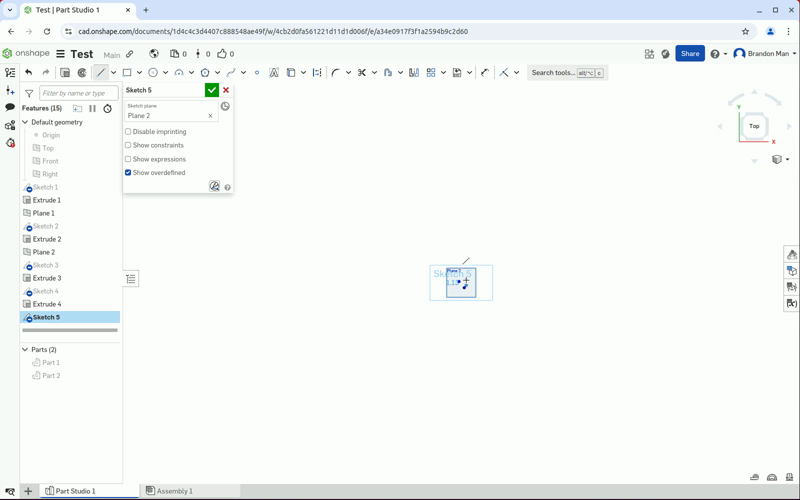
scroll(6)
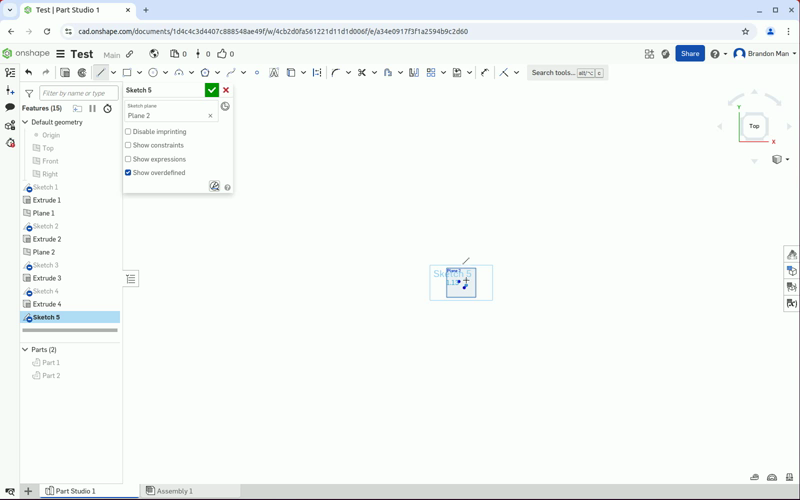
scroll(6)
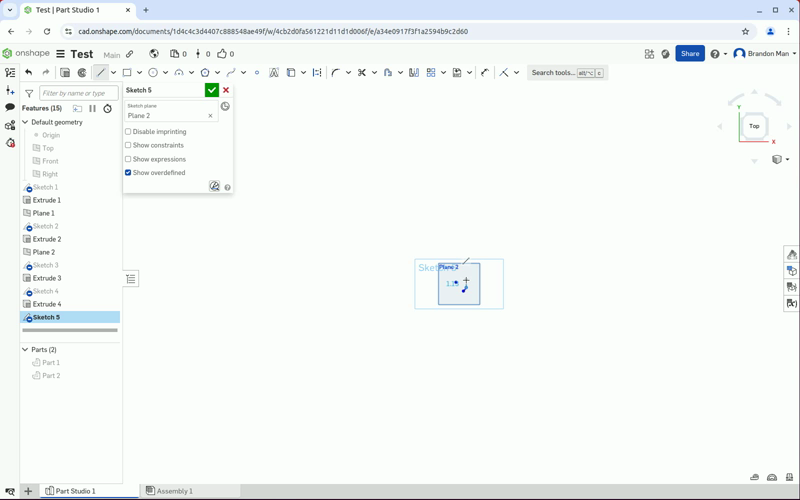
scroll(6)
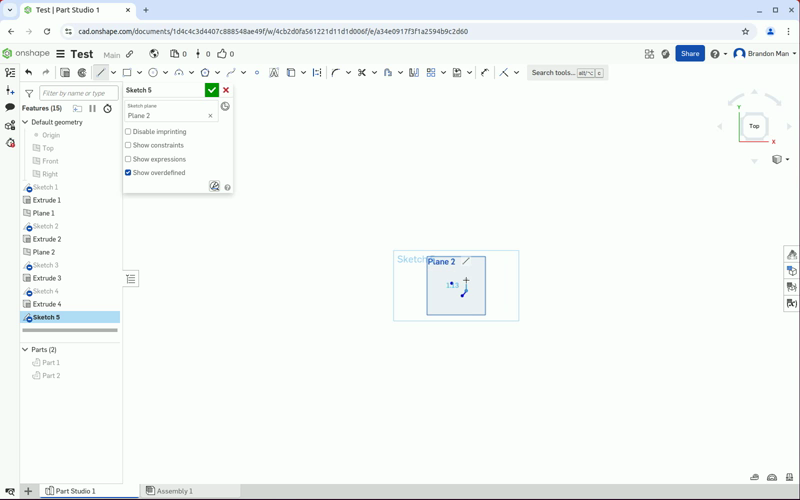
scroll(6)
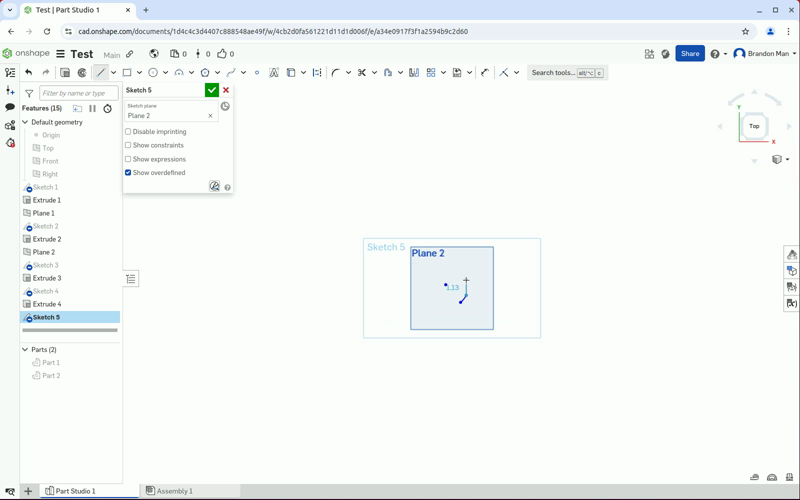
scroll(6)
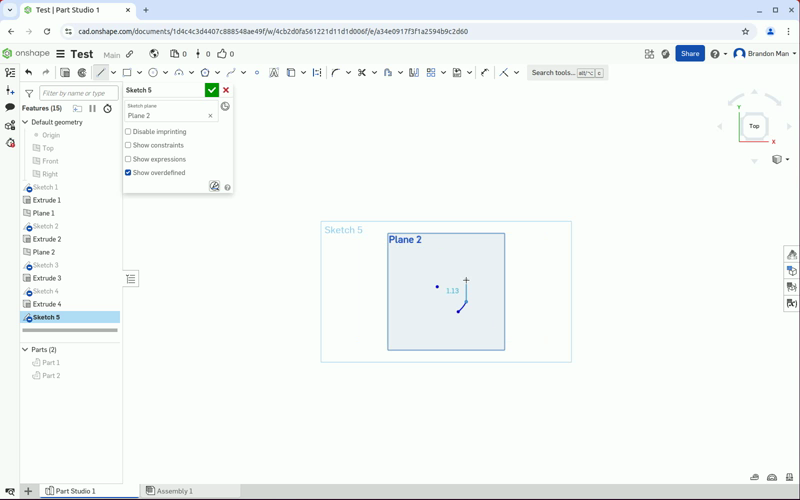
scroll(6)
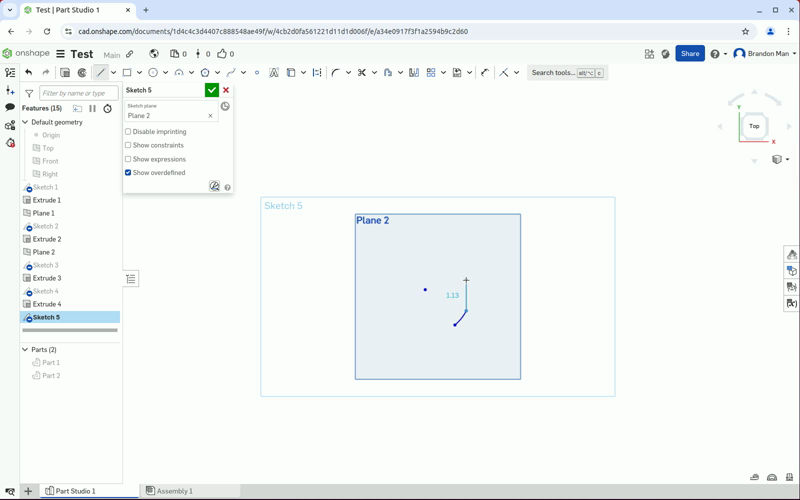
scroll(6)
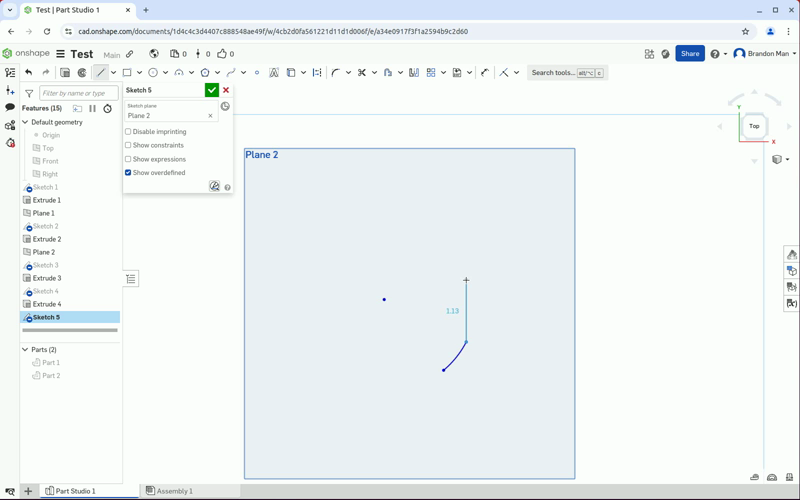
click(466, 279)
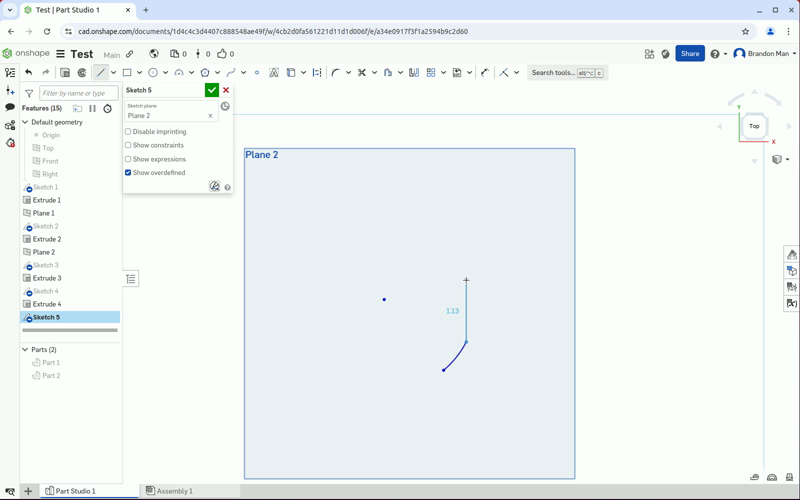
scroll(-6)
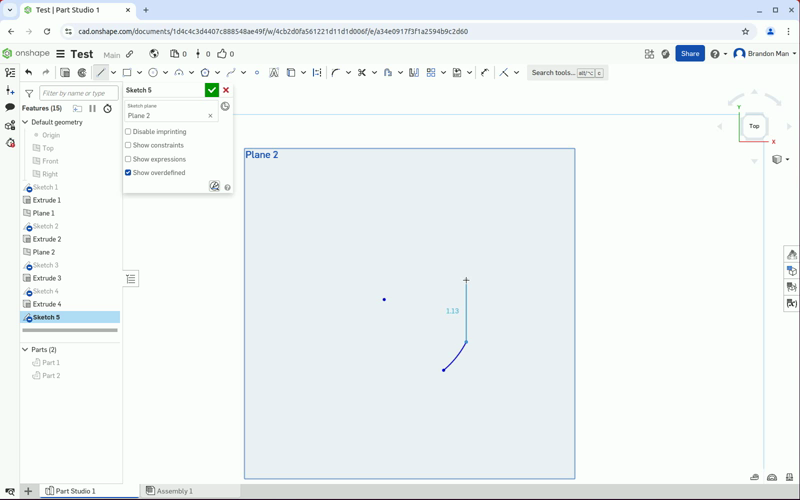
scroll(-6)
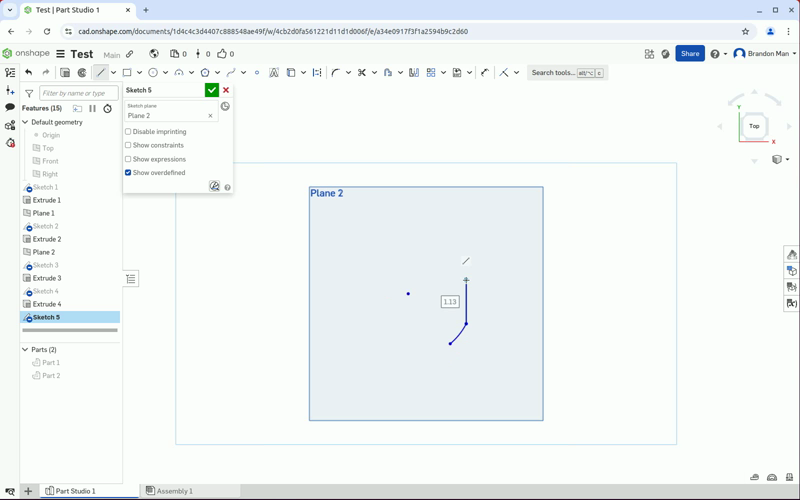
scroll(-6)
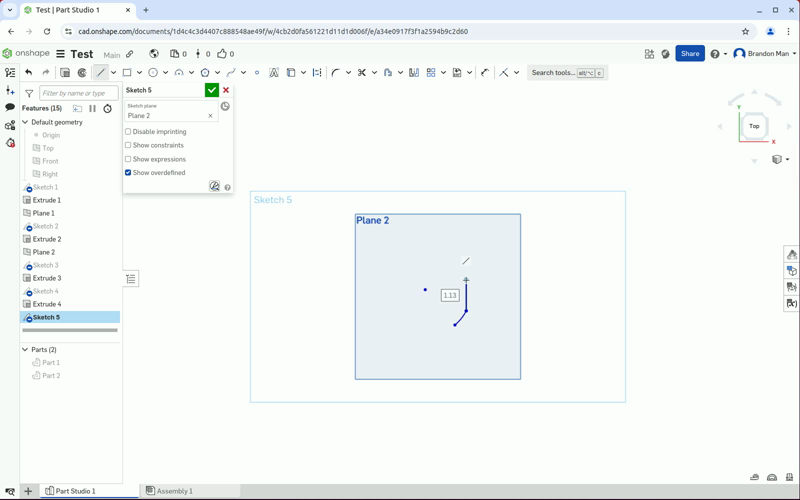
scroll(-6)
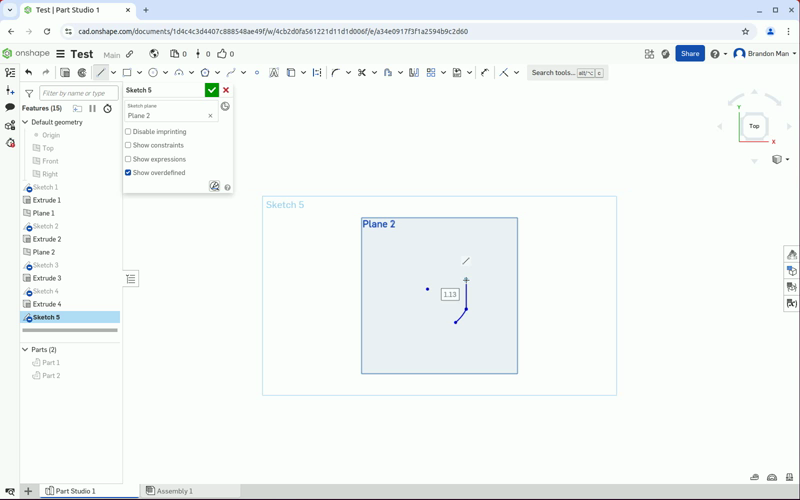
scroll(-6)
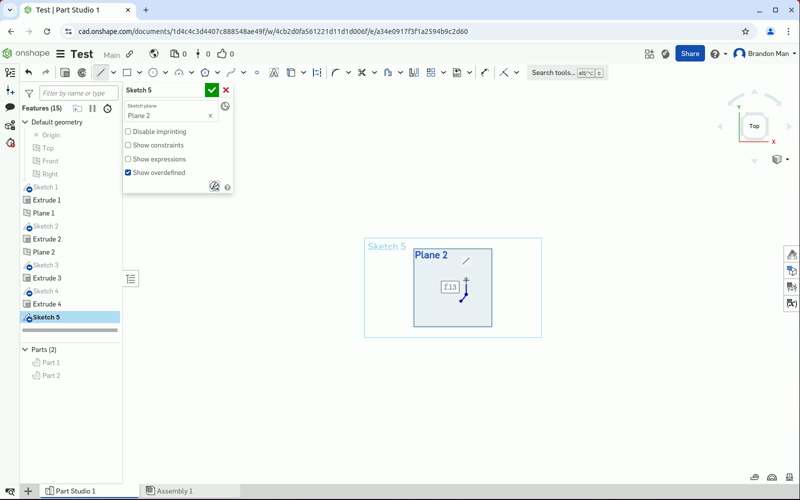
scroll(-6)
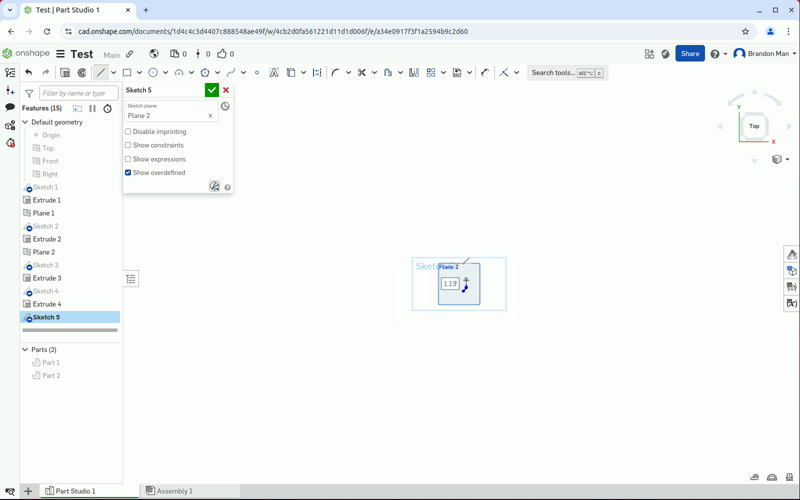
scroll(-6)
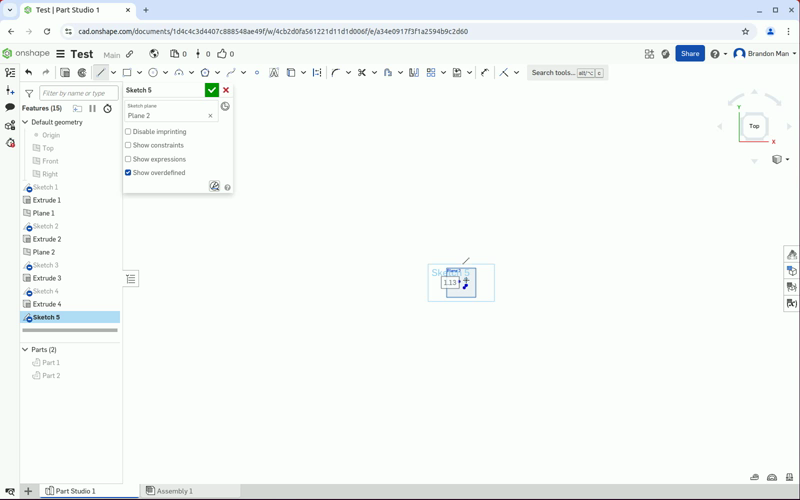
key_up(shift)
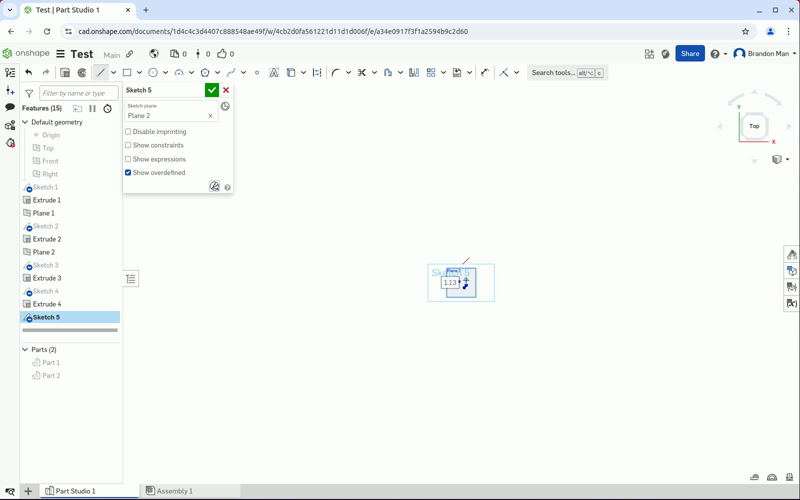
key(esc)
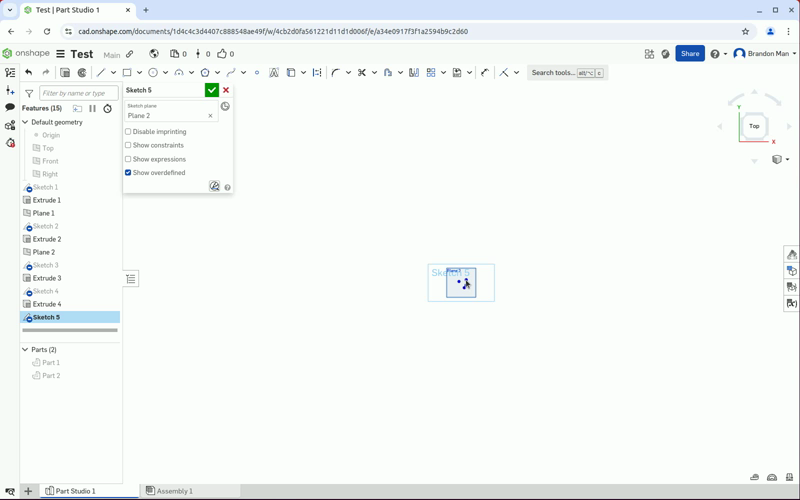
key(a)
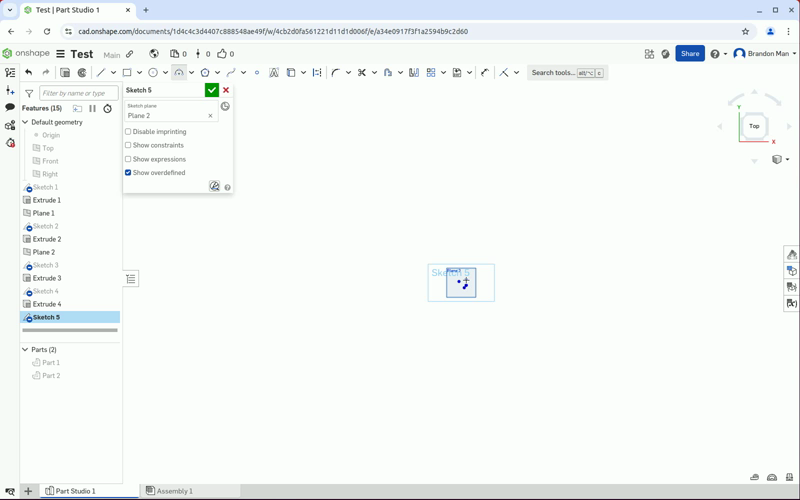
mouse_move(466, 279)
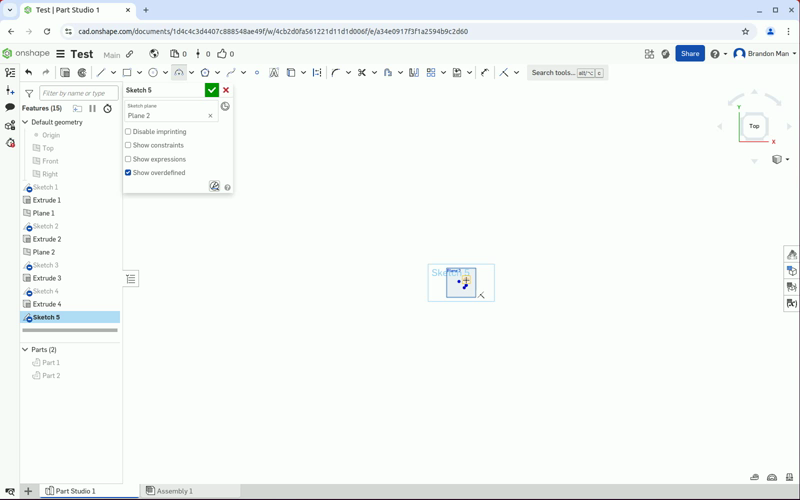
click(466, 279)
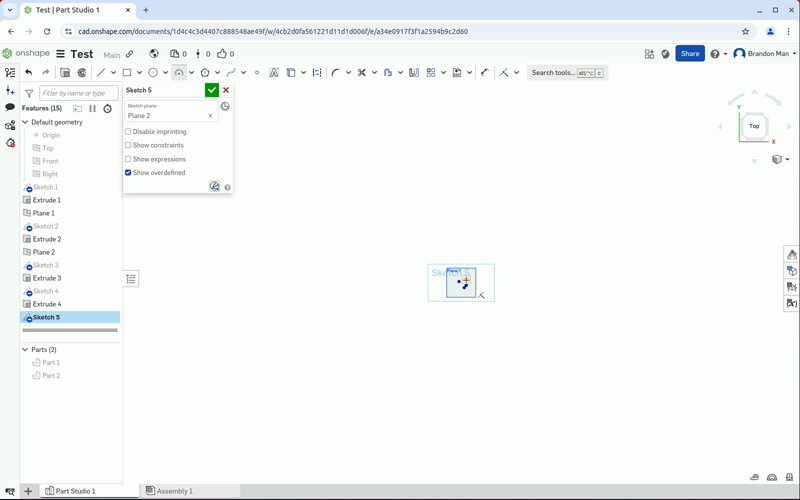
key_down(shift)
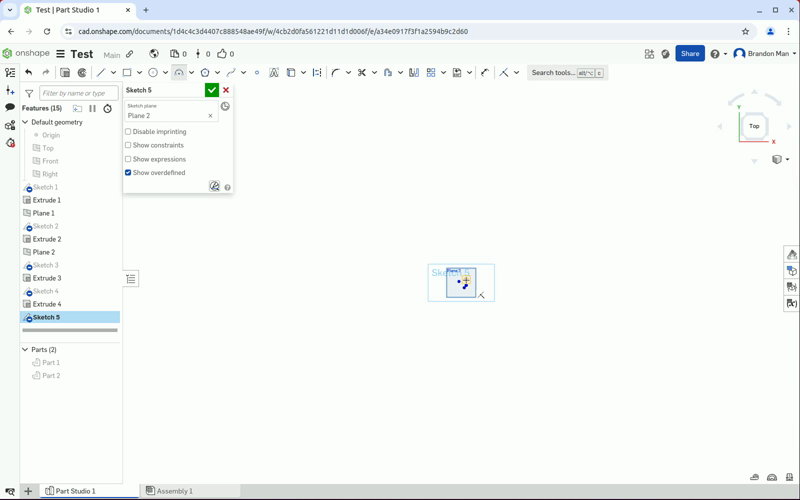
mouse_move(464, 277)
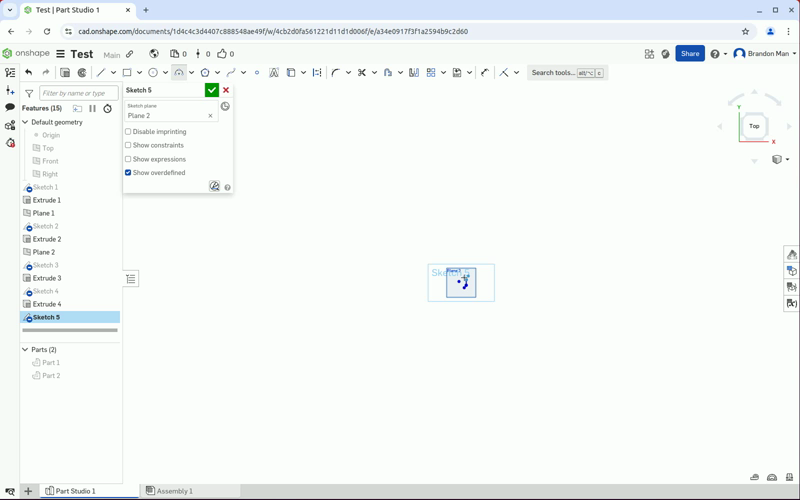
scroll(6)
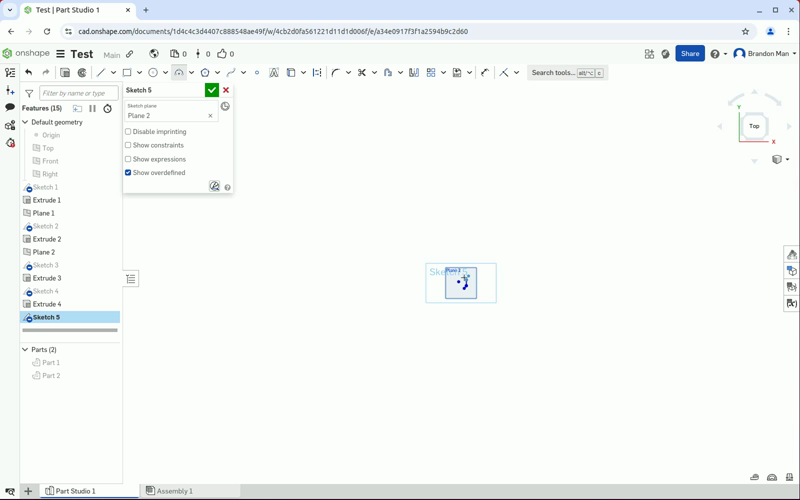
scroll(6)
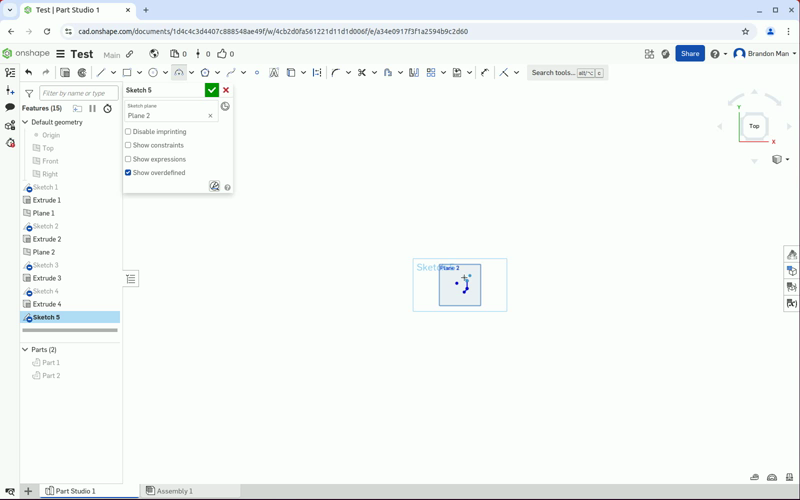
scroll(6)
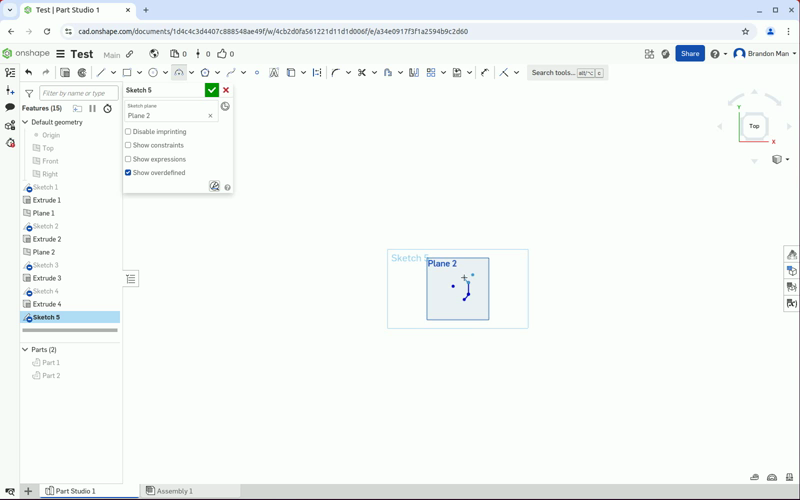
scroll(6)
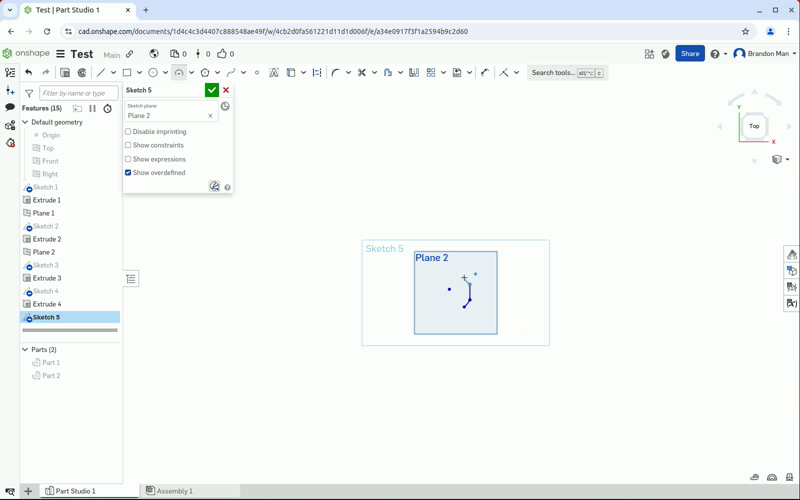
scroll(6)
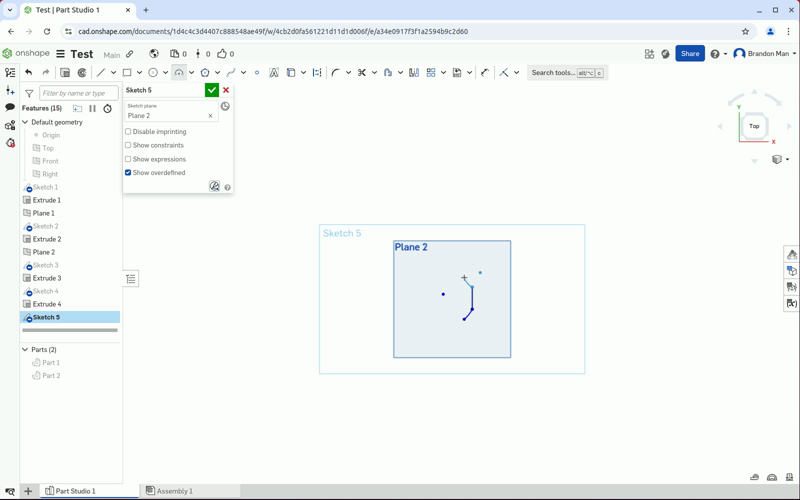
scroll(6)
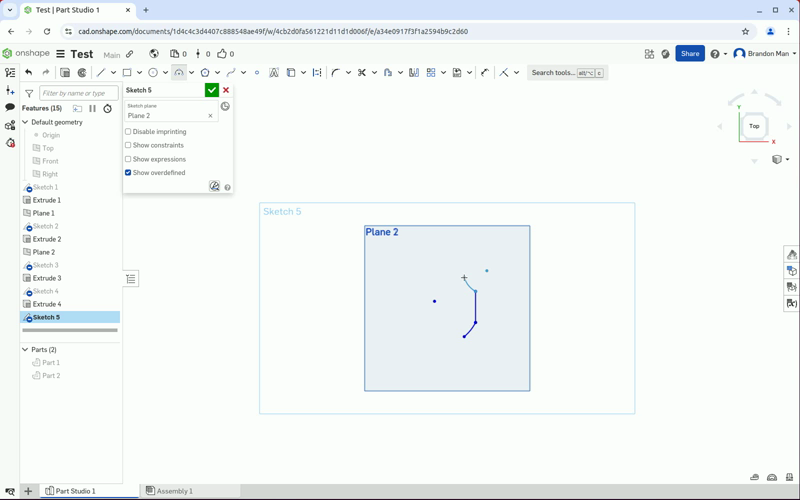
scroll(6)
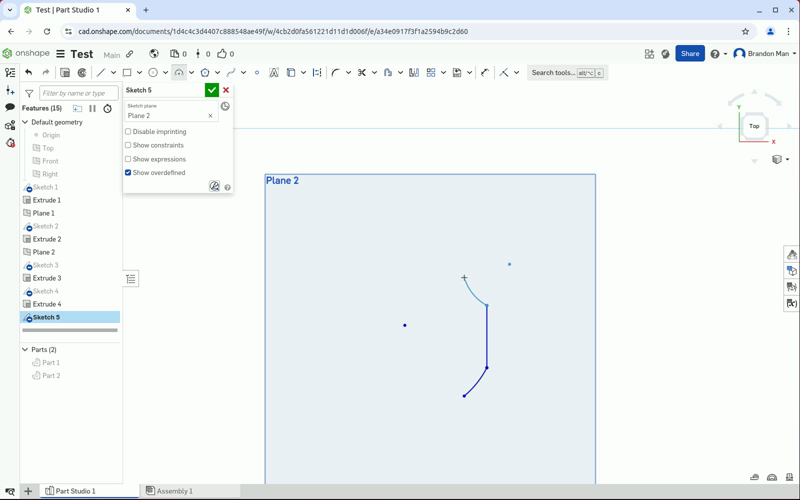
click(464, 277)
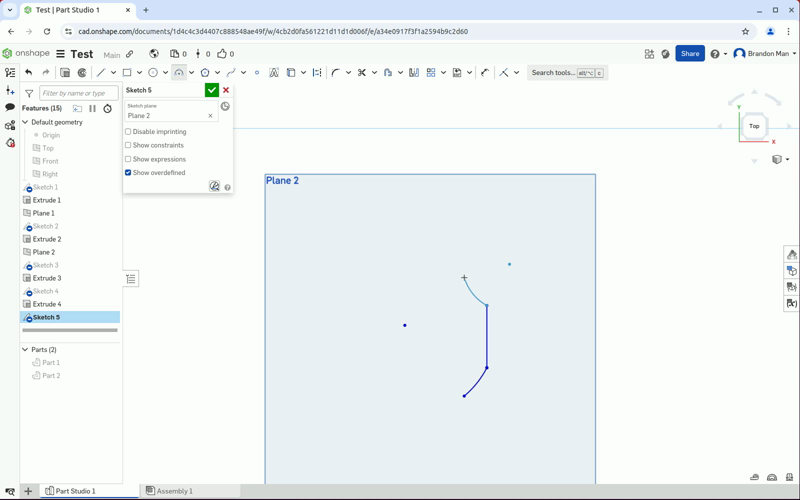
scroll(-6)
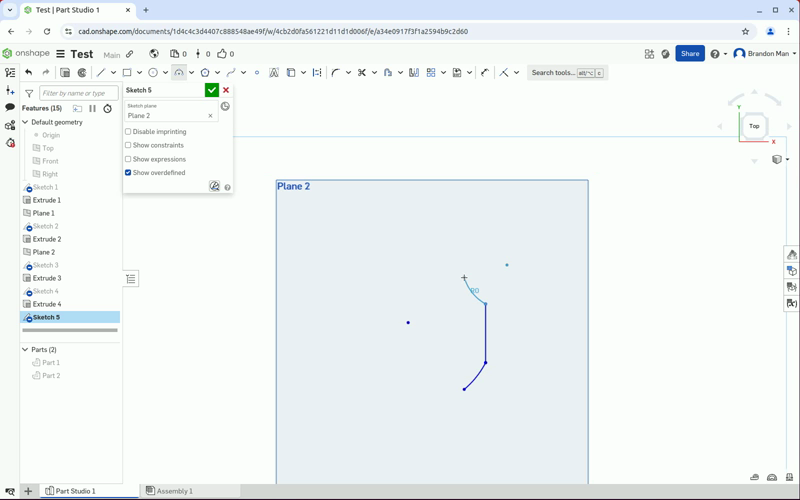
scroll(-6)
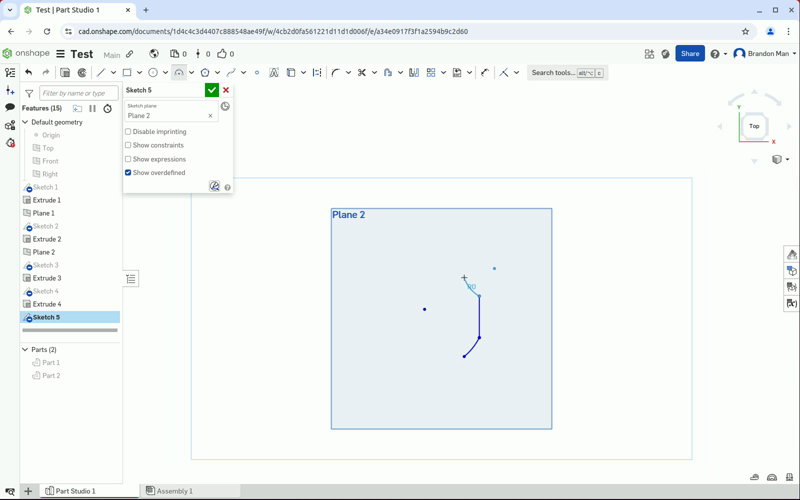
scroll(-6)
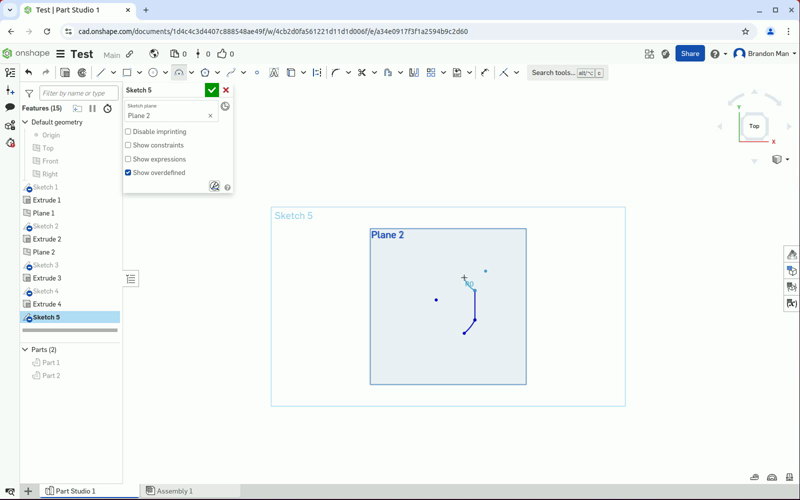
scroll(-6)
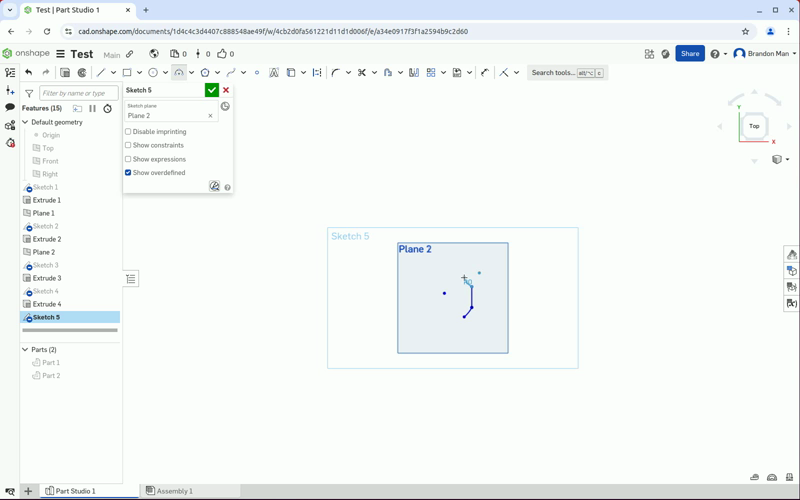
scroll(-6)
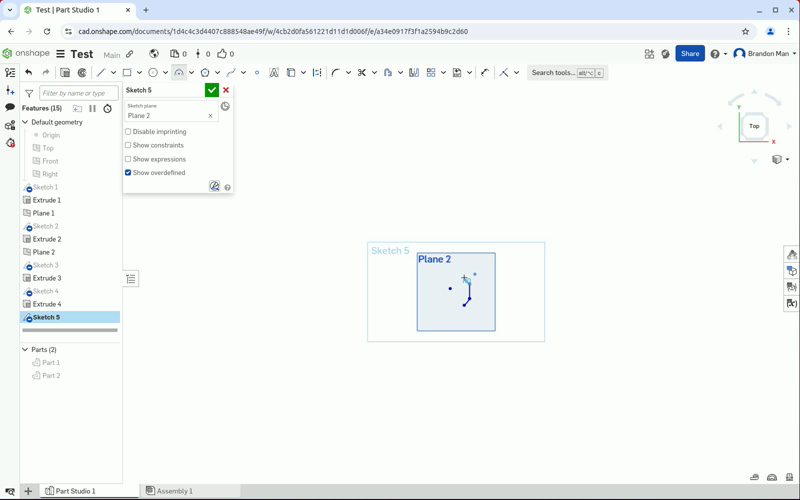
scroll(-6)
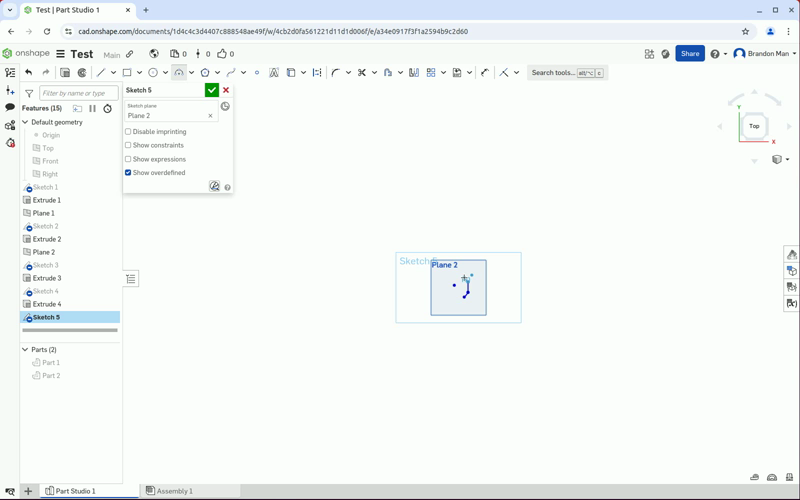
scroll(-6)
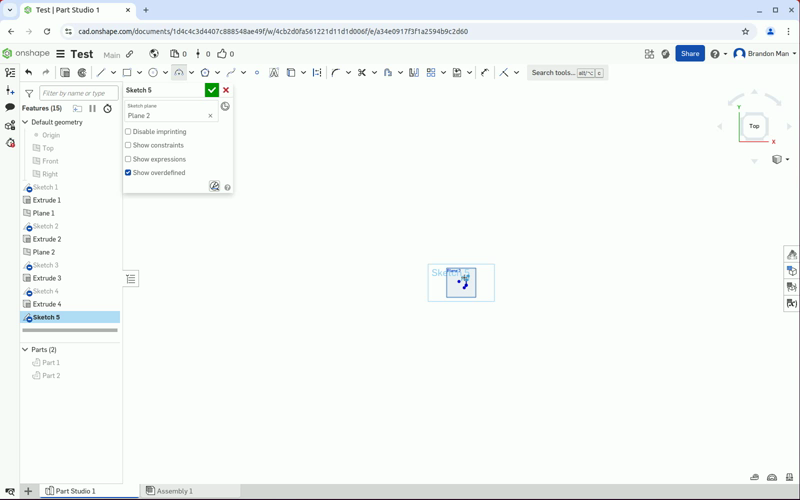
mouse_move(465, 278)
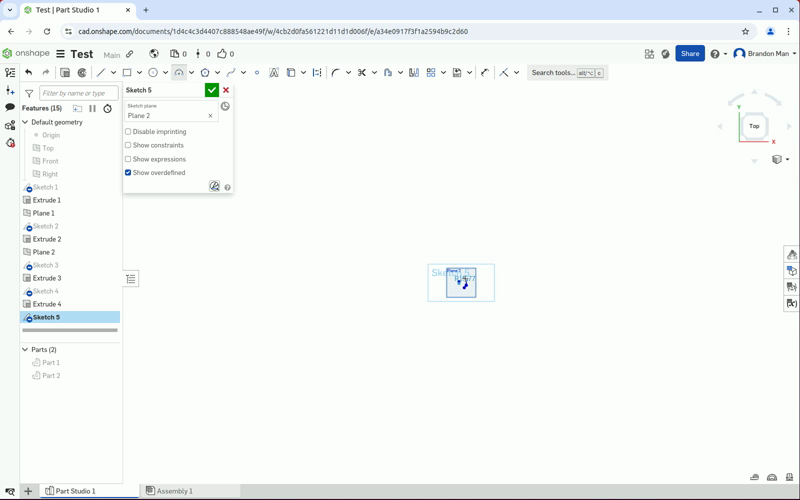
scroll(6)
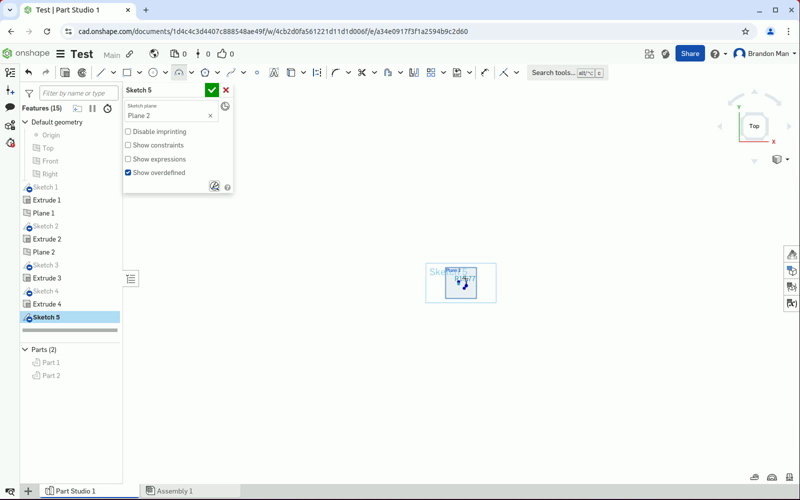
scroll(6)
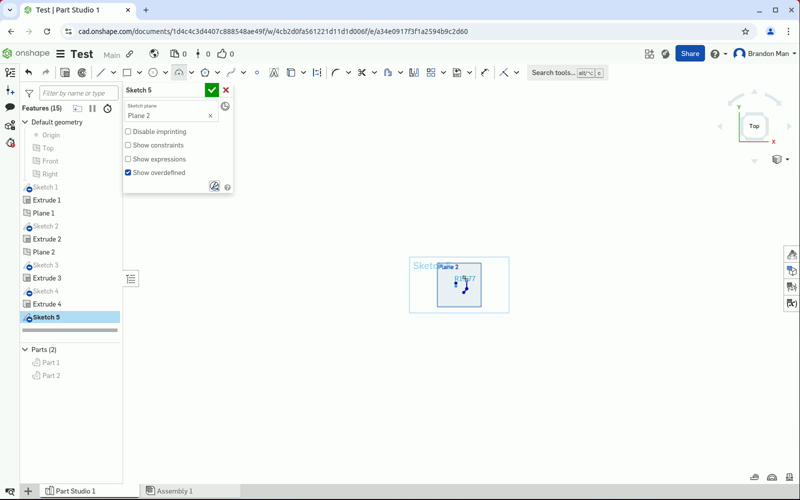
scroll(6)
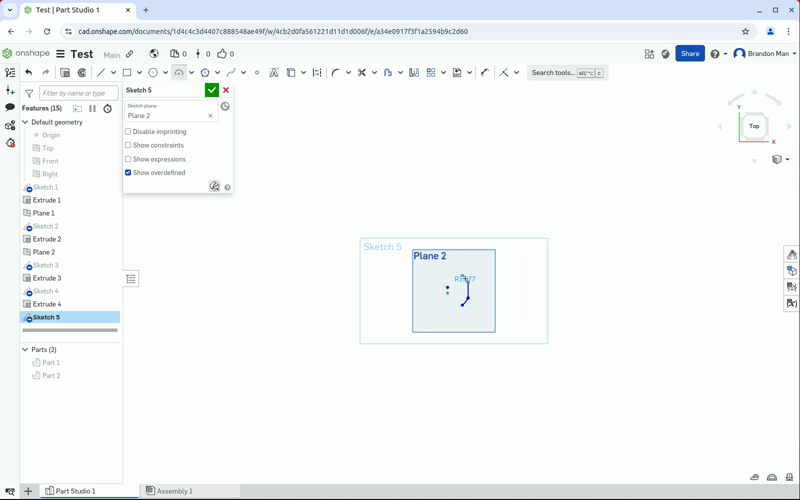
scroll(6)
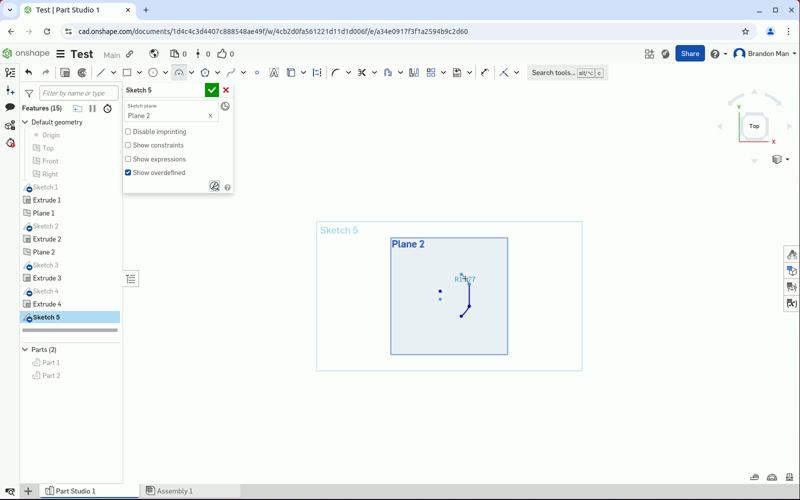
scroll(6)
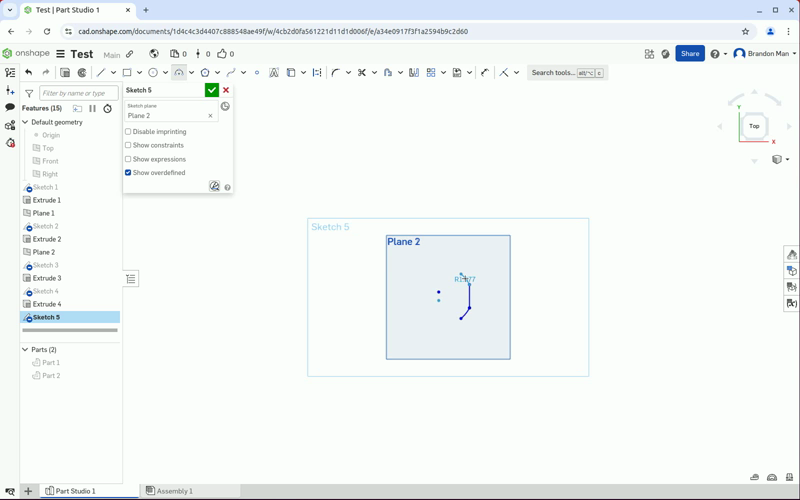
scroll(6)
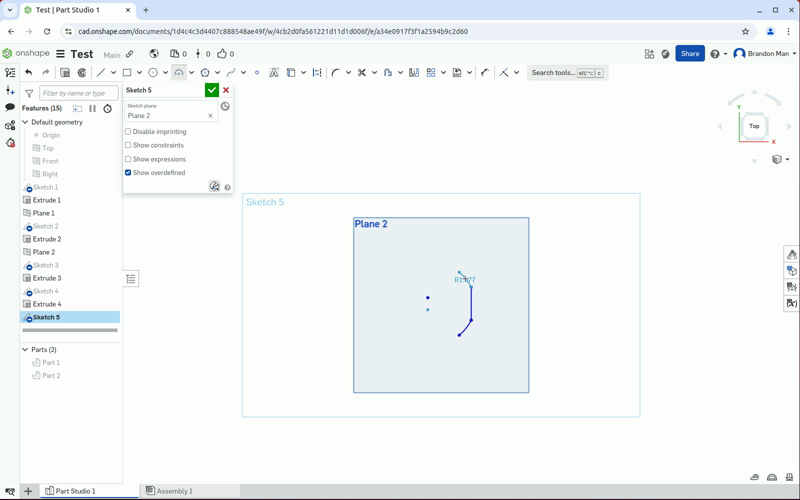
scroll(6)
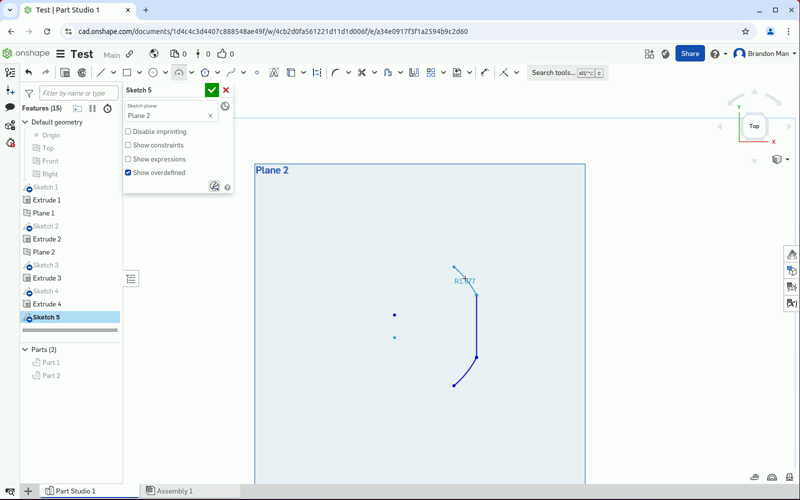
click(465, 278)
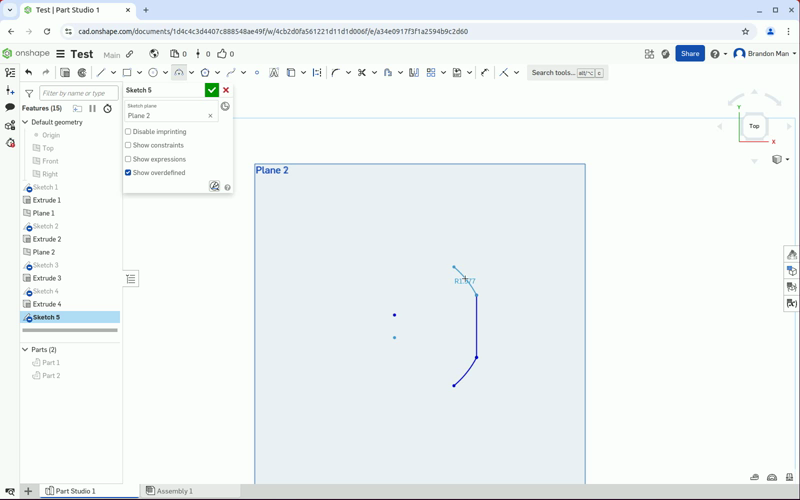
scroll(-6)
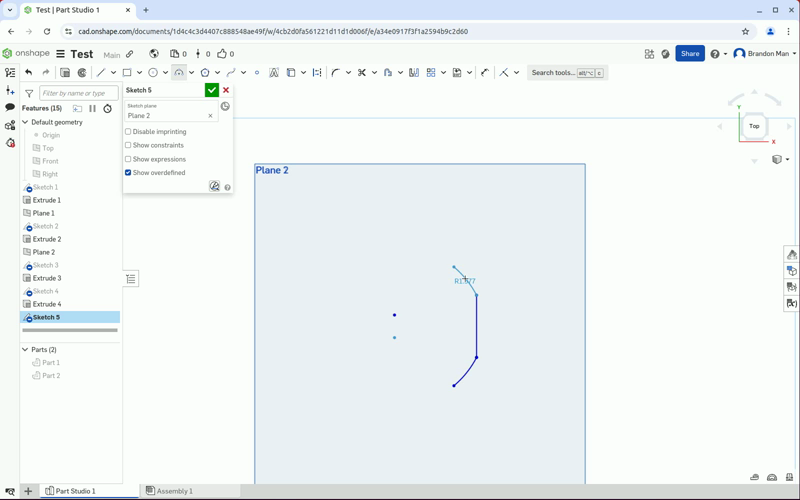
scroll(-6)
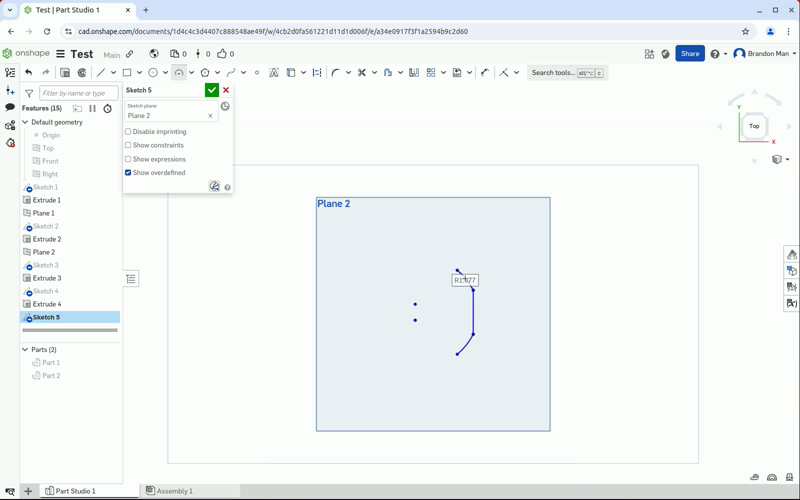
scroll(-6)
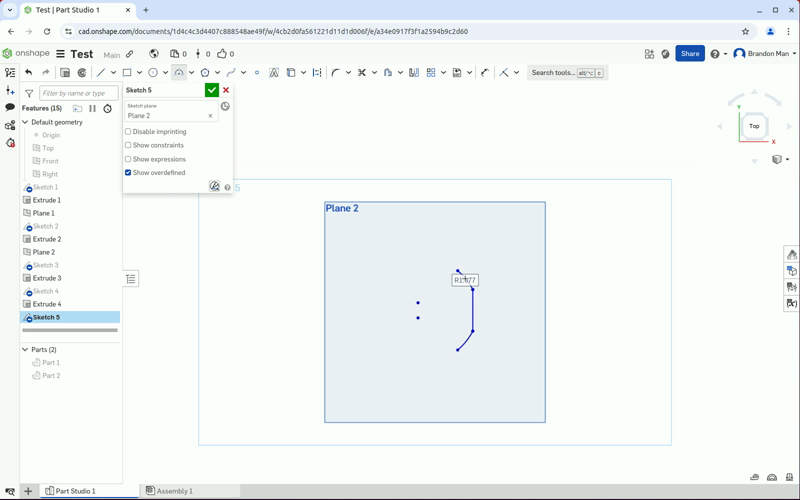
scroll(-6)
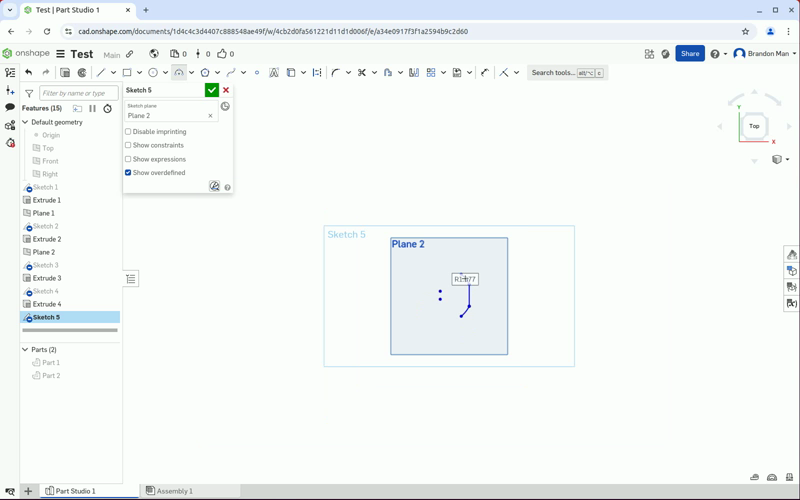
scroll(-6)
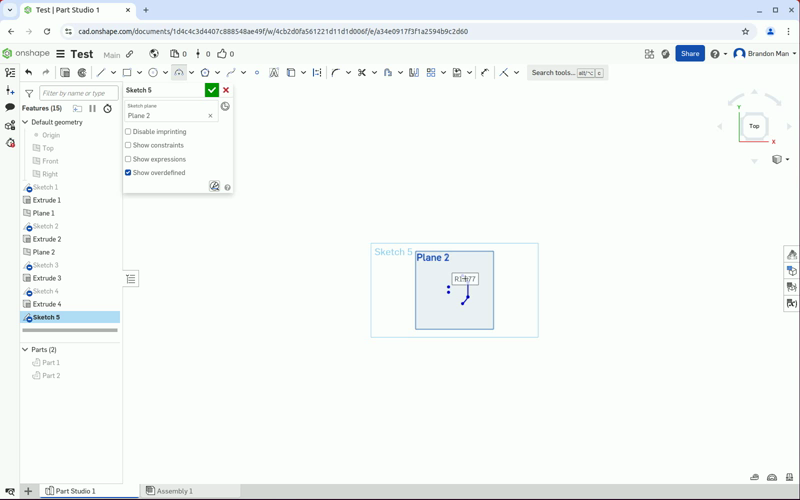
scroll(-6)
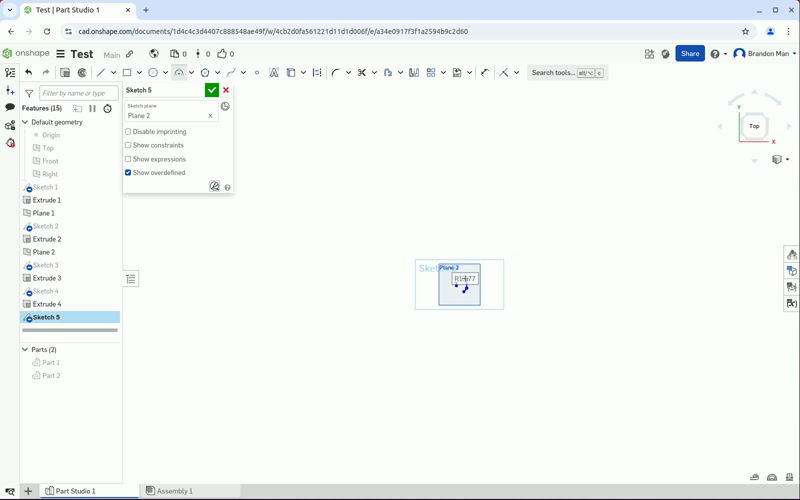
scroll(-6)
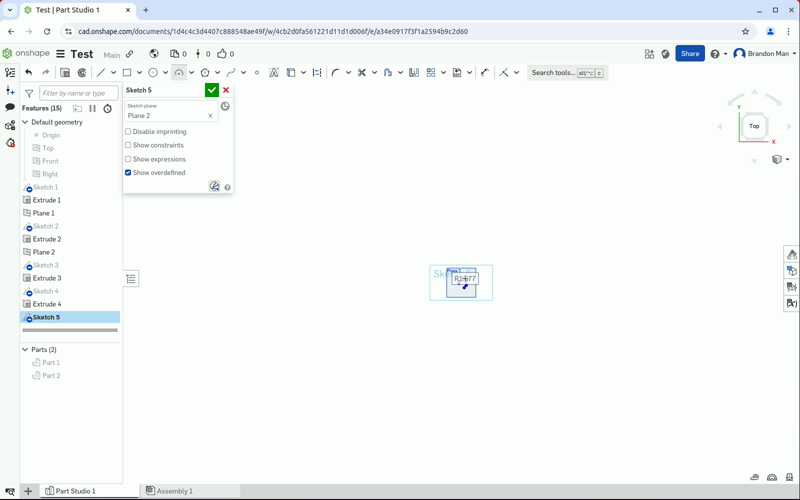
key_up(shift)
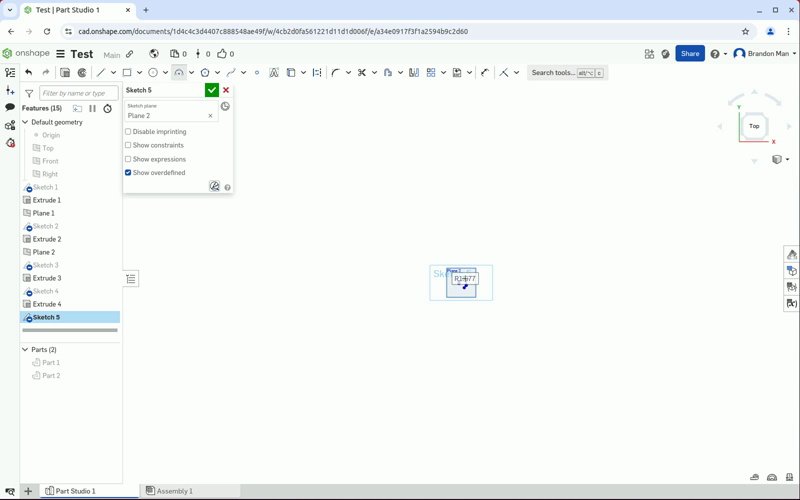
key(esc)
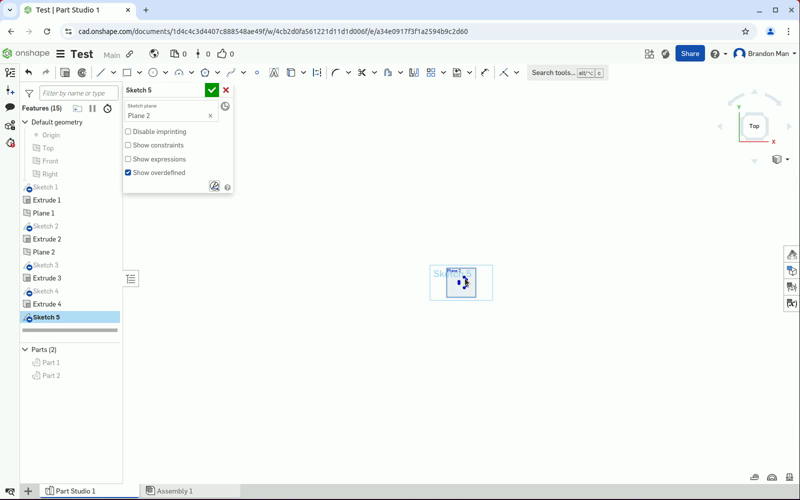
key(l)
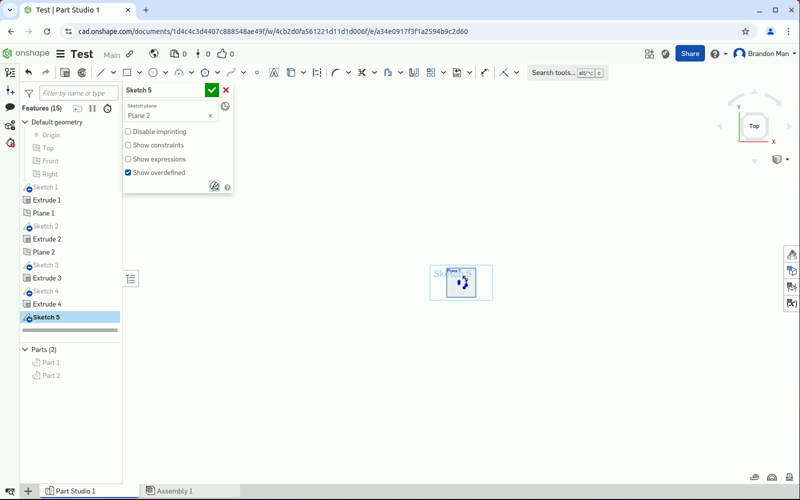
mouse_move(464, 277)
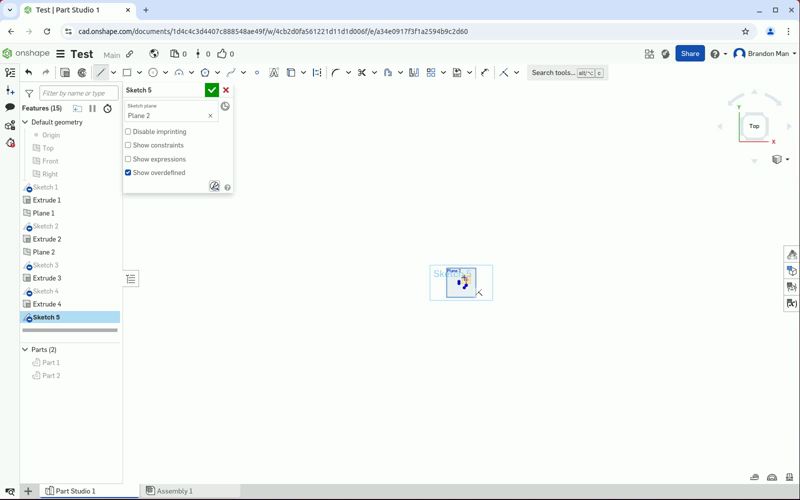
scroll(6)
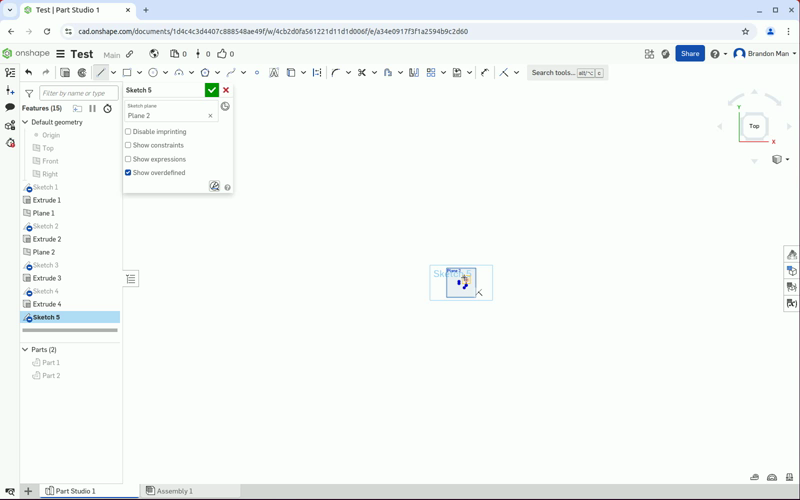
scroll(6)
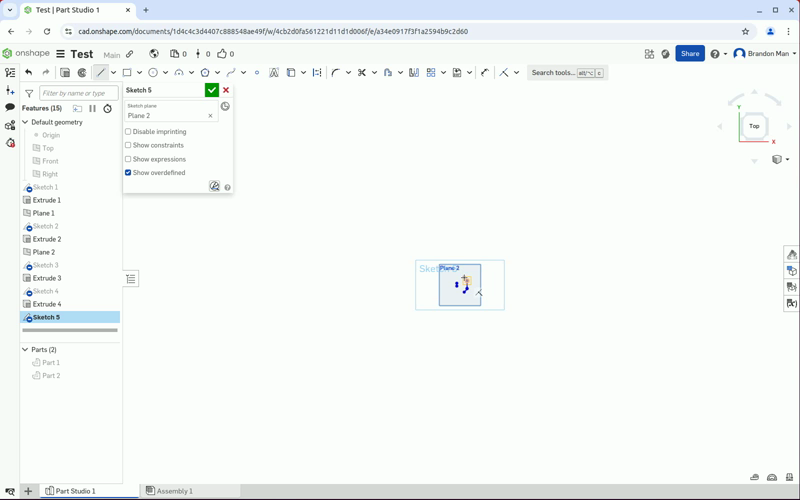
scroll(6)
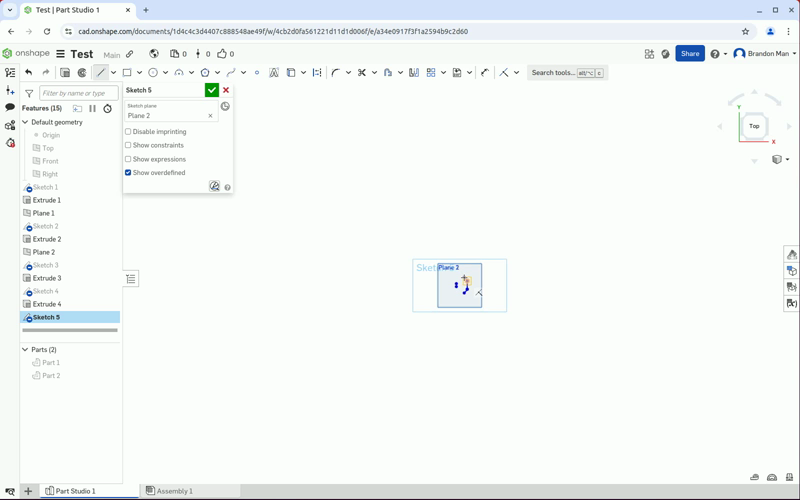
scroll(6)
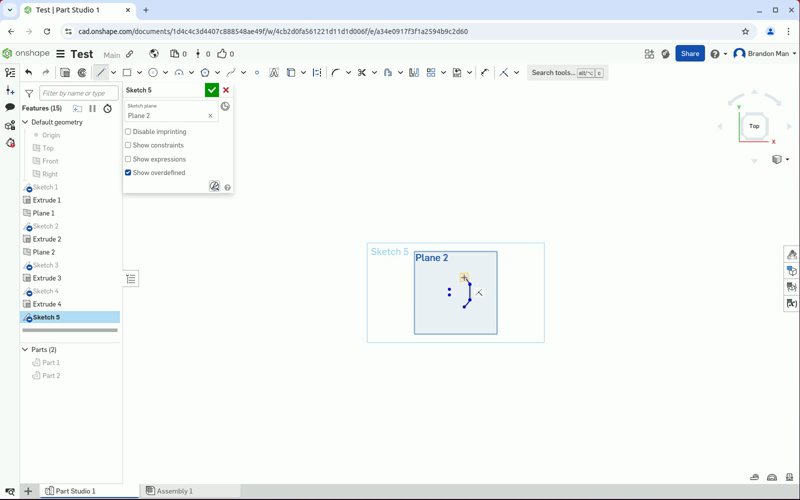
scroll(6)
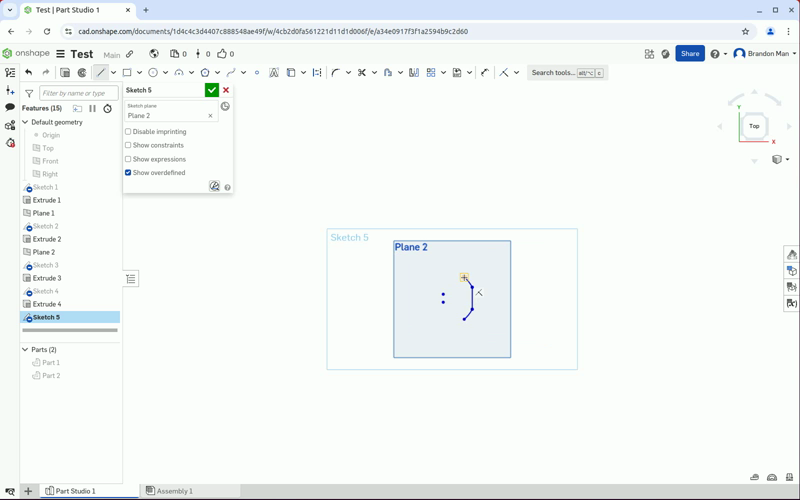
scroll(6)
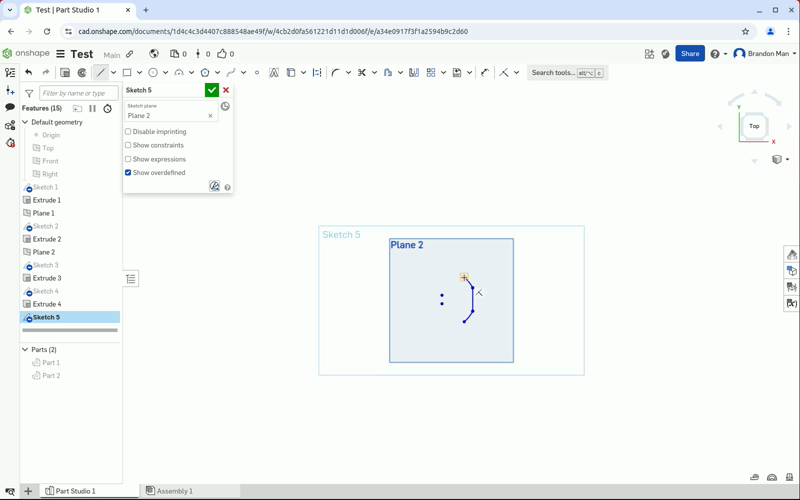
scroll(6)
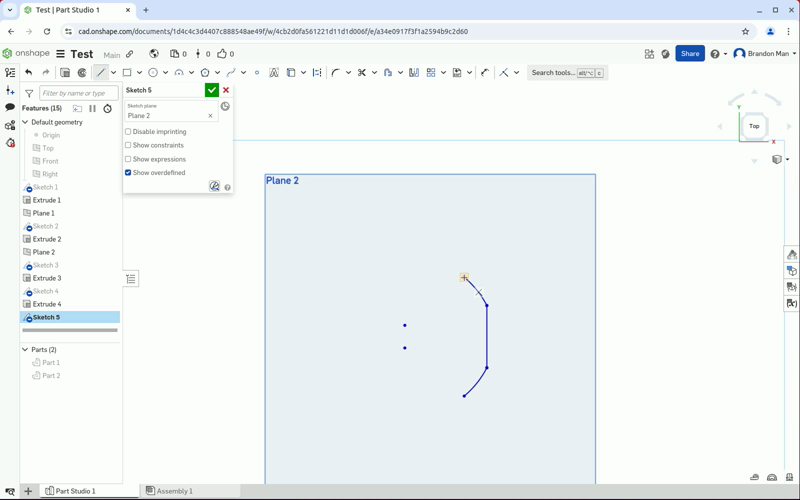
click(464, 277)
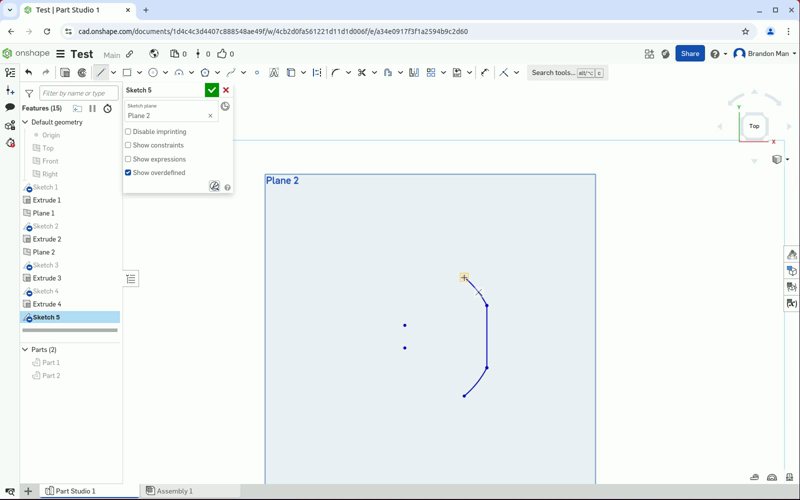
scroll(-6)
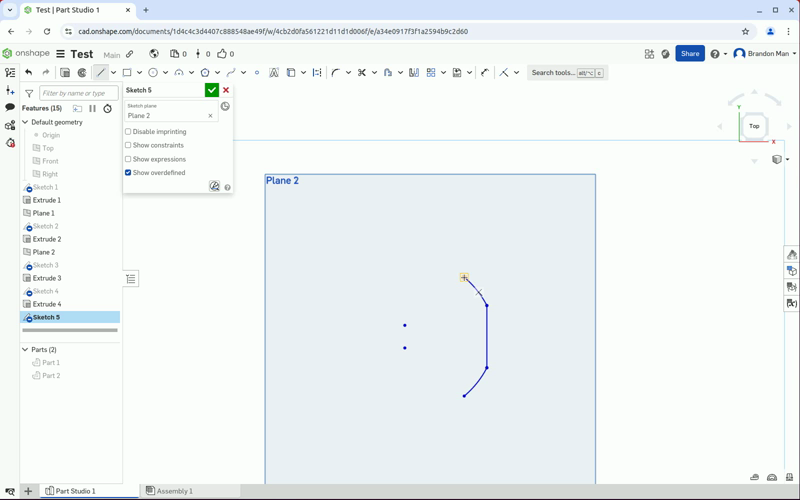
scroll(-6)
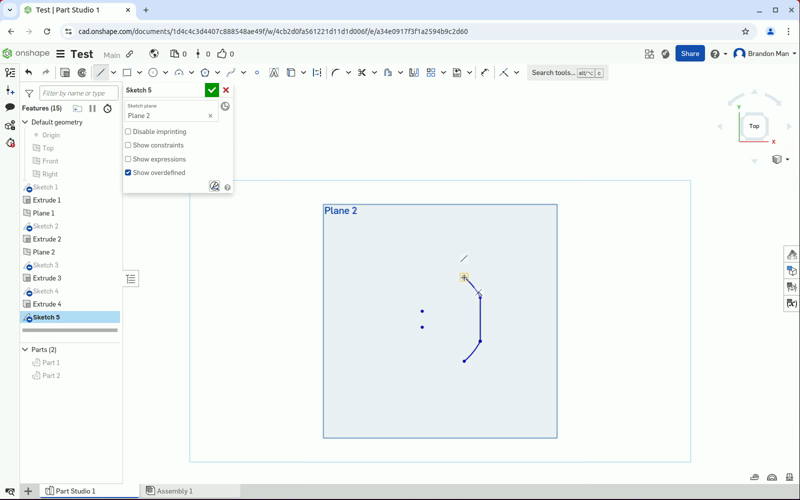
scroll(-6)
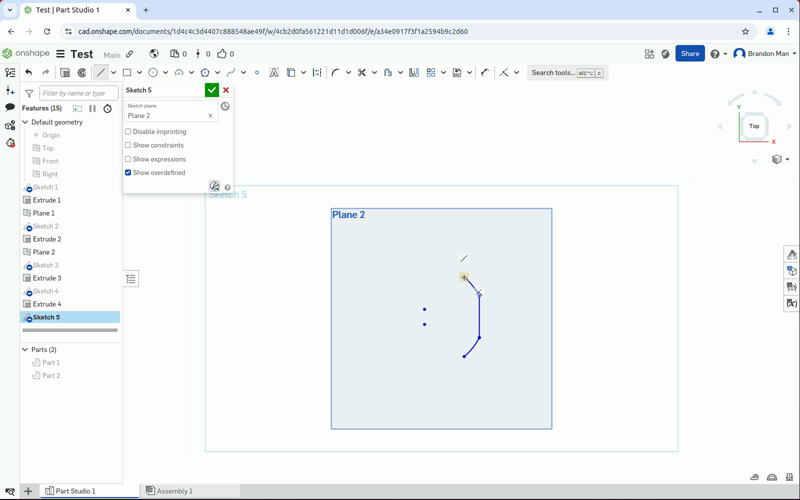
scroll(-6)
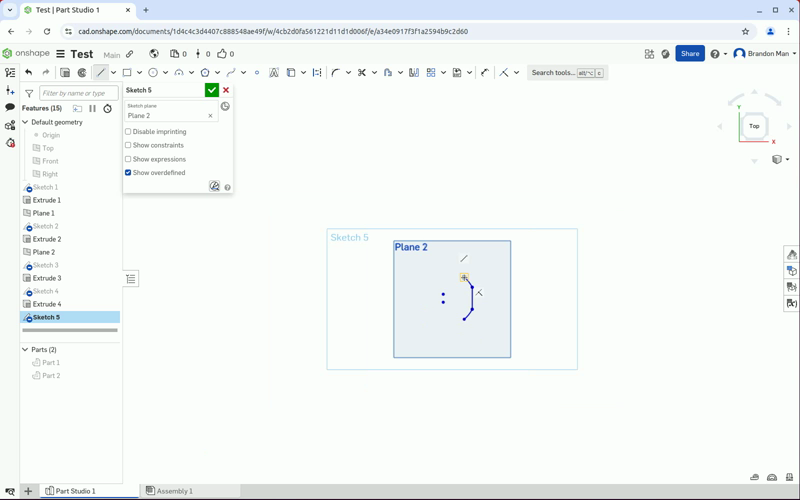
scroll(-6)
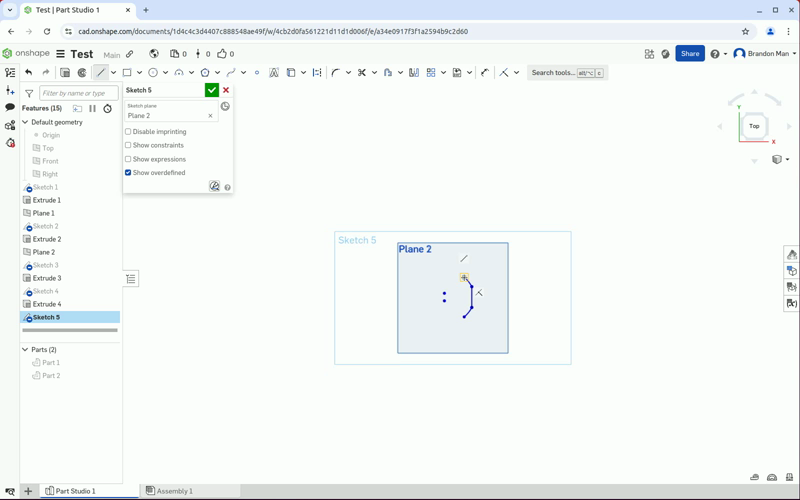
scroll(-6)
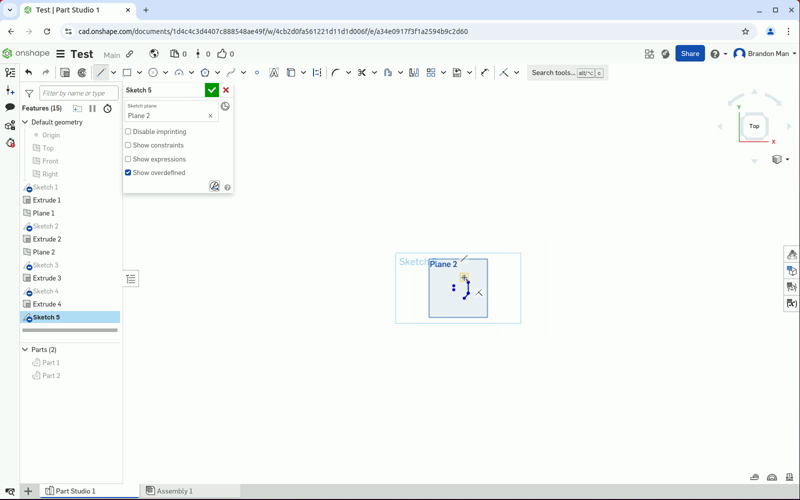
scroll(-6)
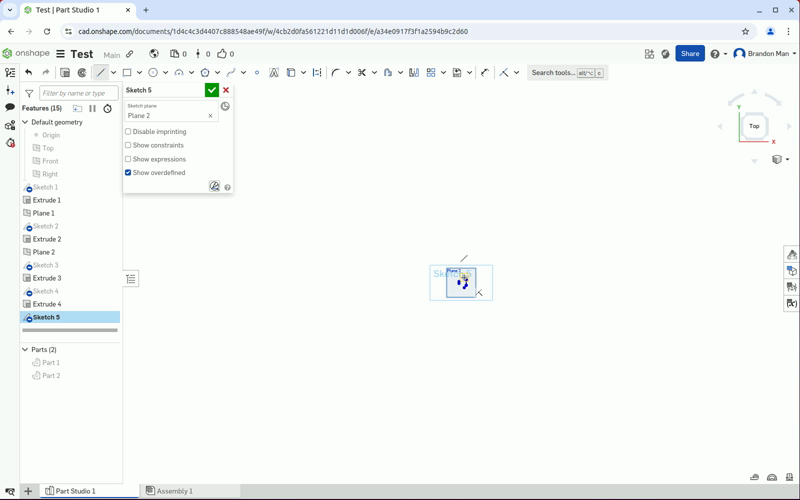
mouse_move(494, 277)
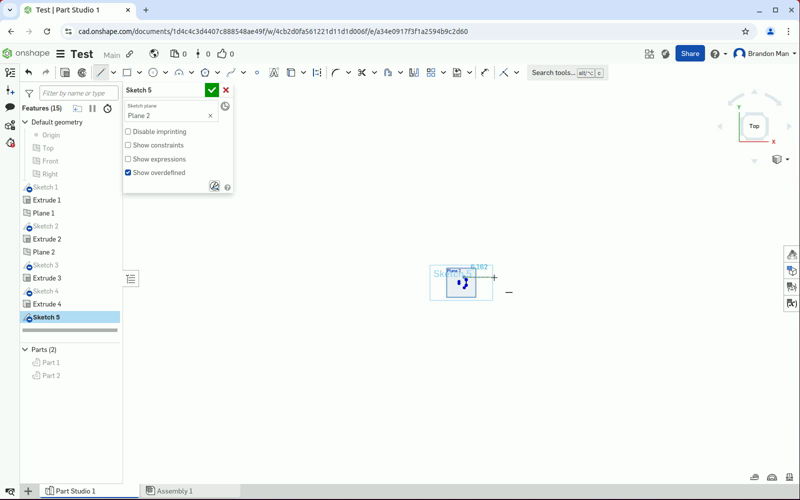
key_down(shift)
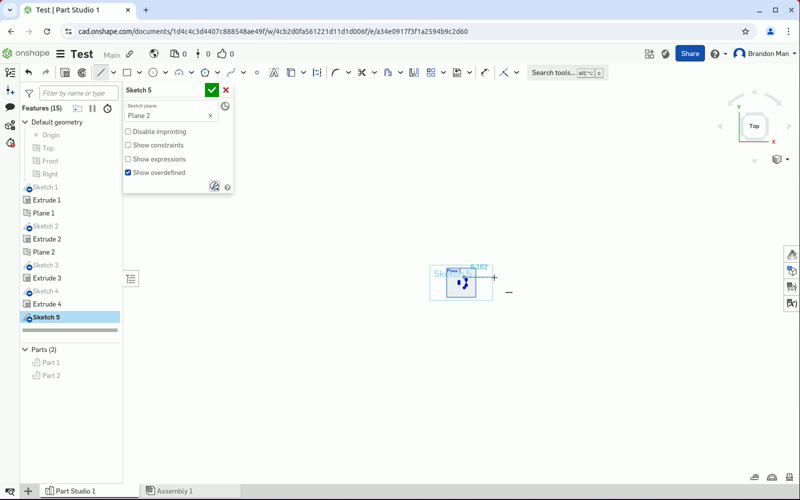
mouse_move(464, 287)
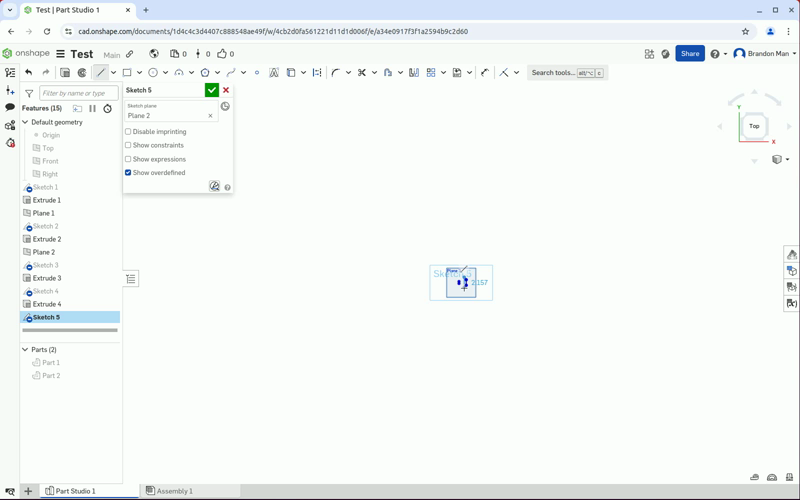
scroll(6)
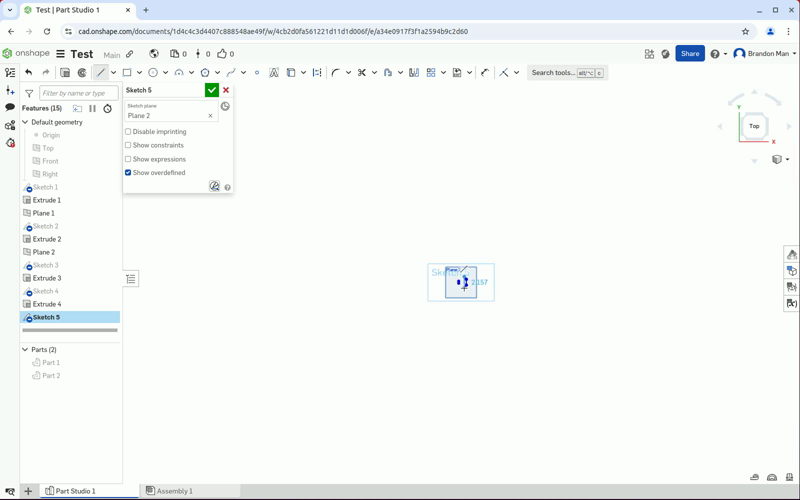
scroll(6)
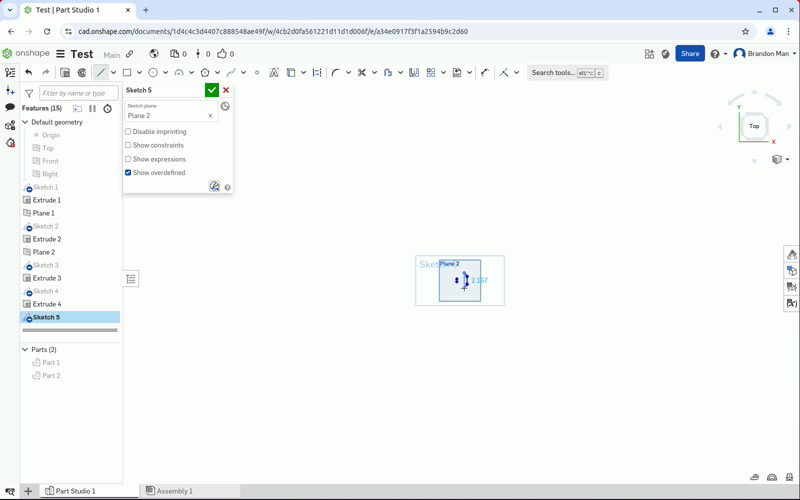
scroll(6)
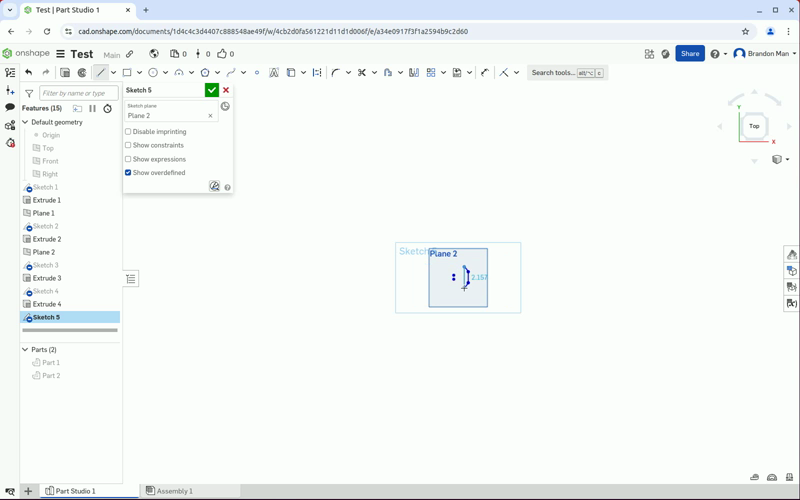
scroll(6)
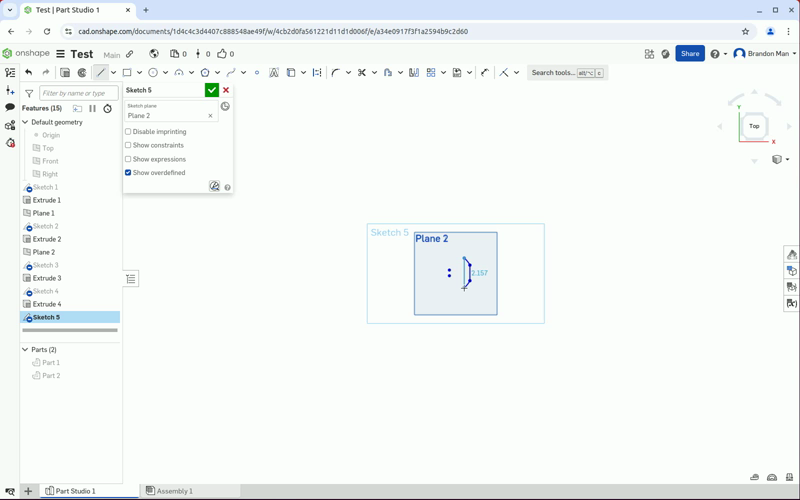
scroll(6)
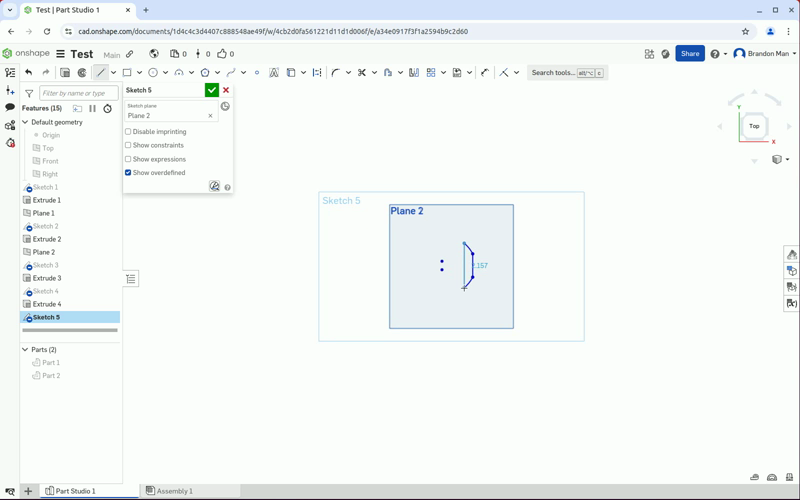
scroll(6)
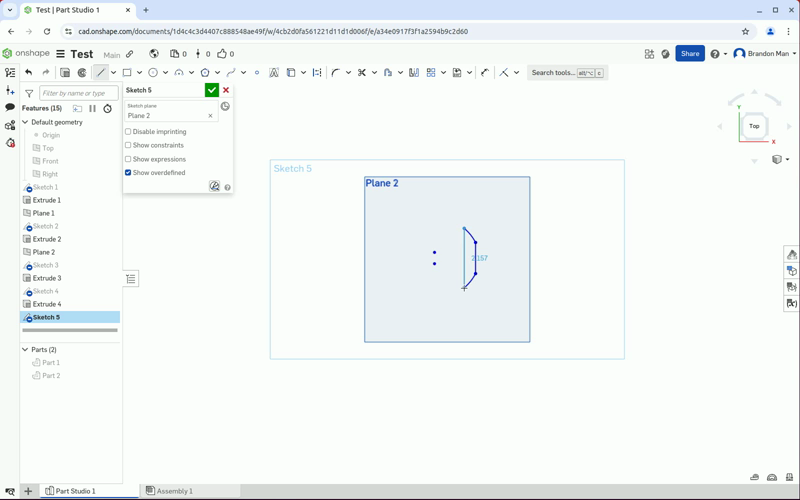
scroll(6)
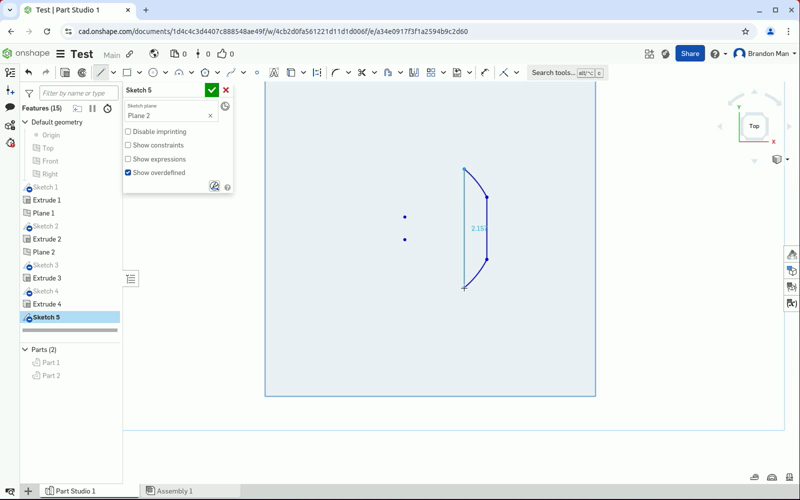
key_up(shift)
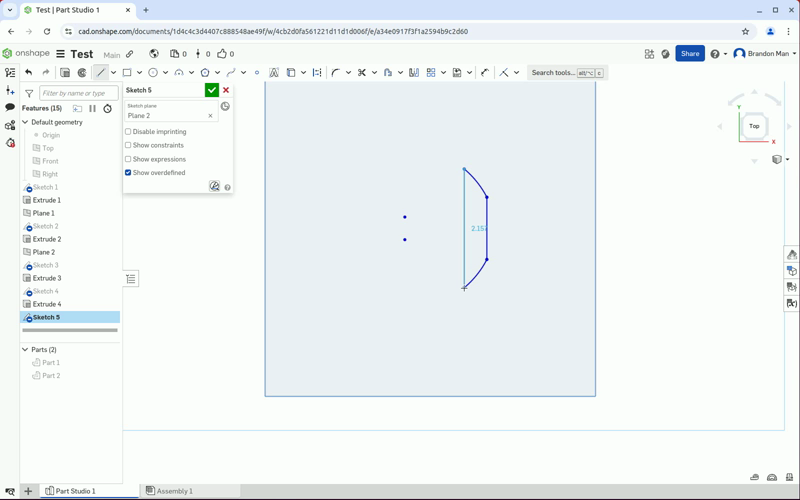
click(464, 287)
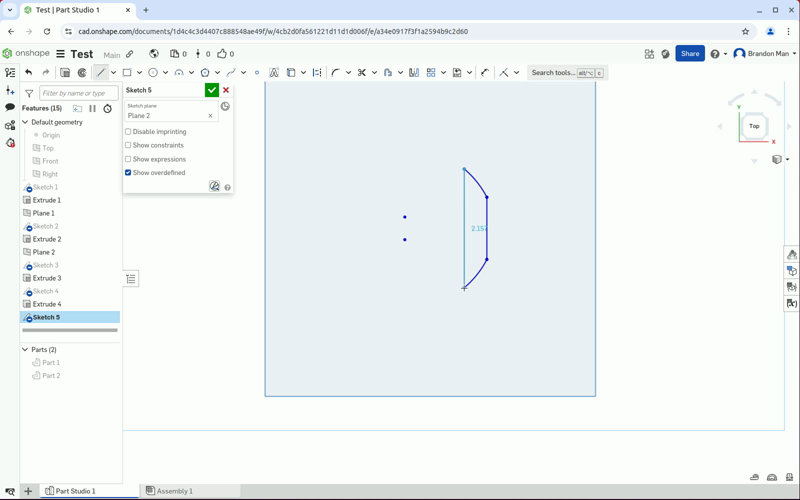
scroll(-6)
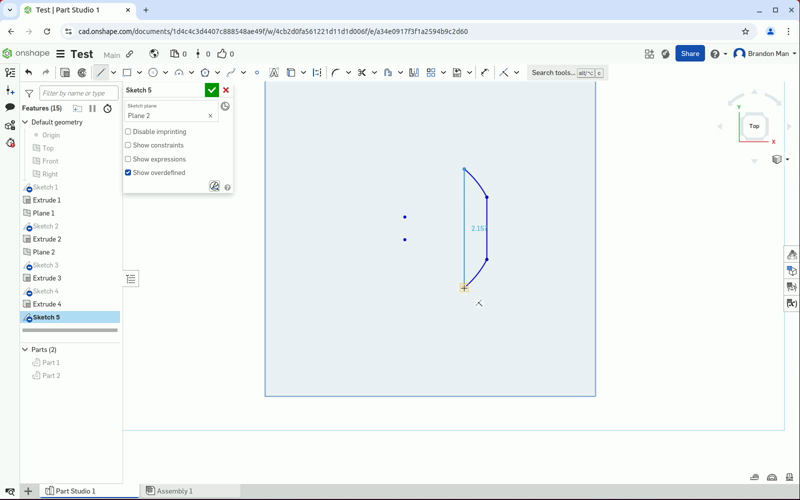
scroll(-6)
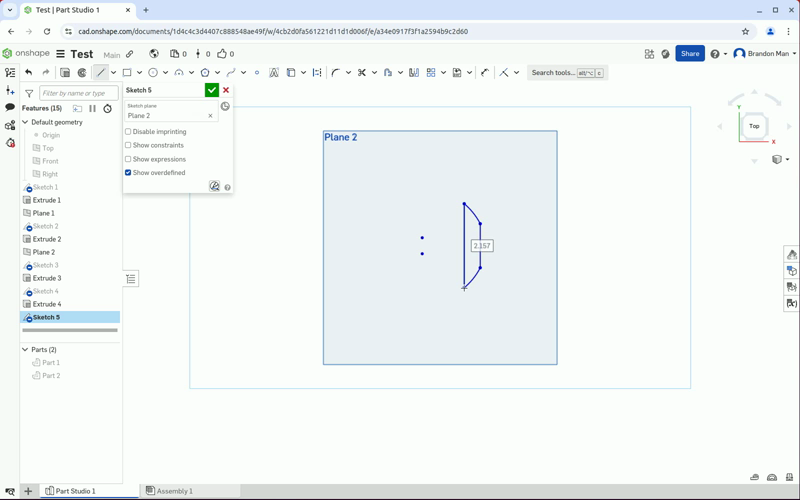
scroll(-6)
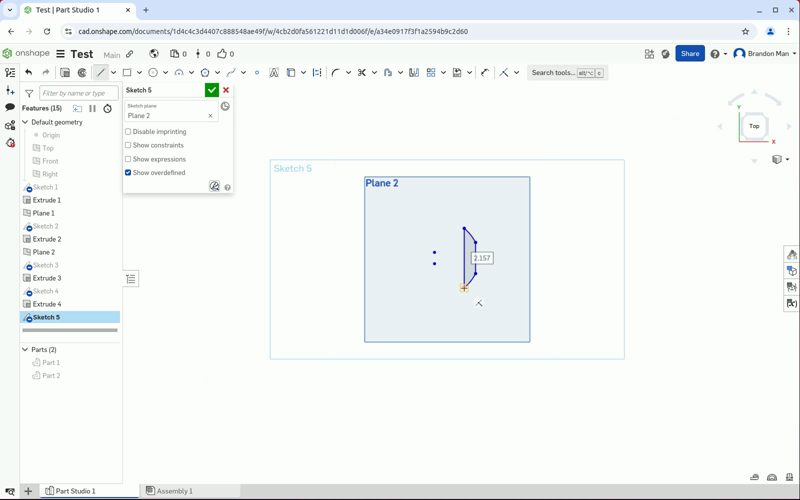
scroll(-6)
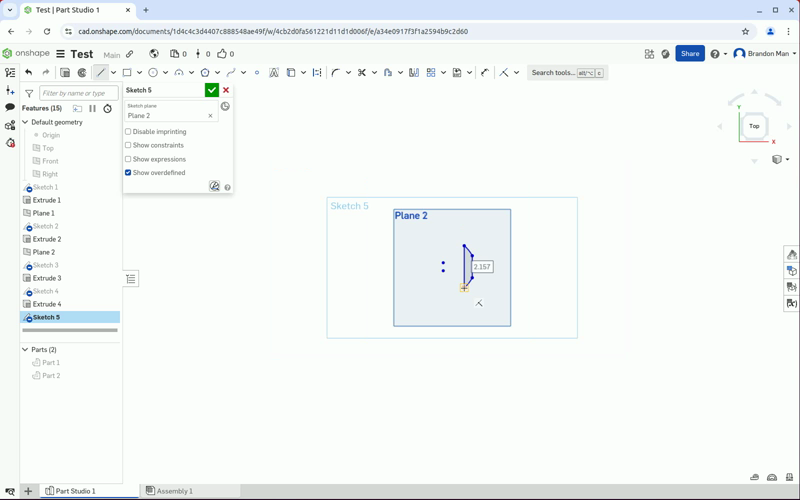
scroll(-6)
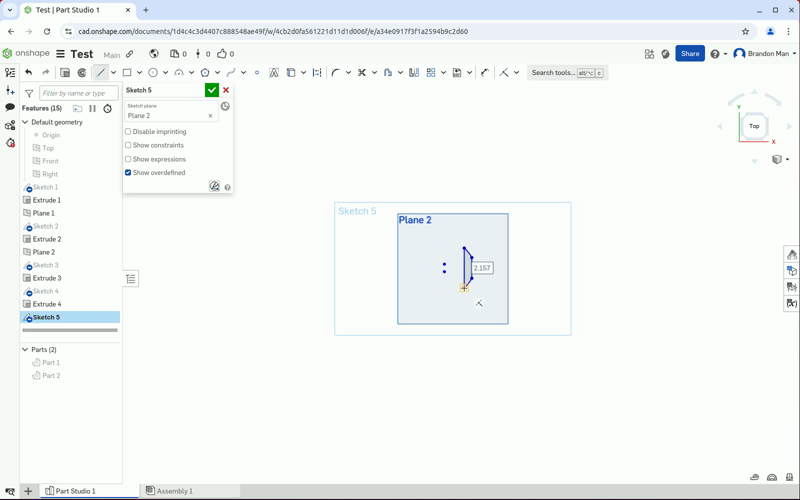
scroll(-6)
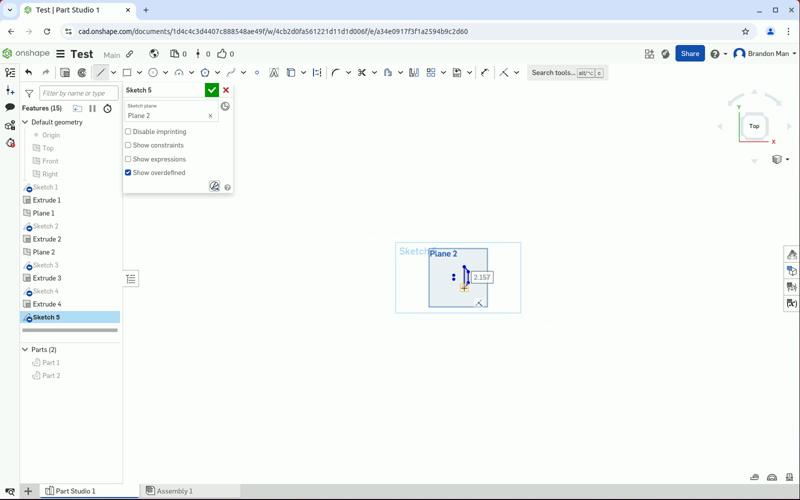
scroll(-6)
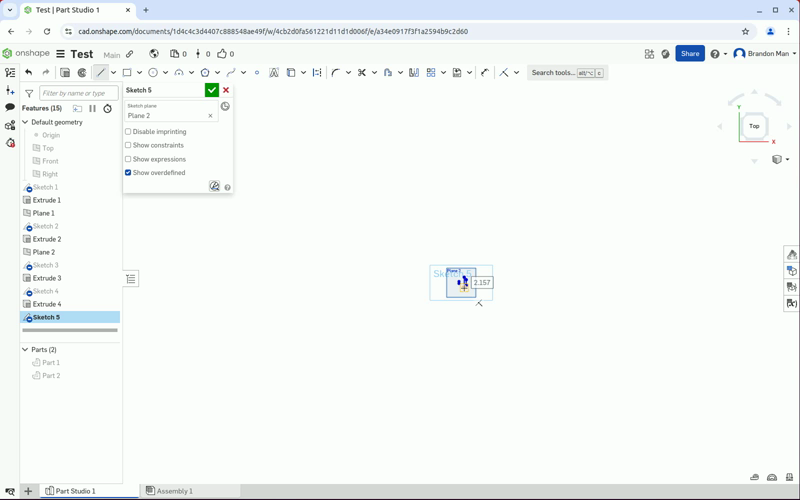
key(esc)
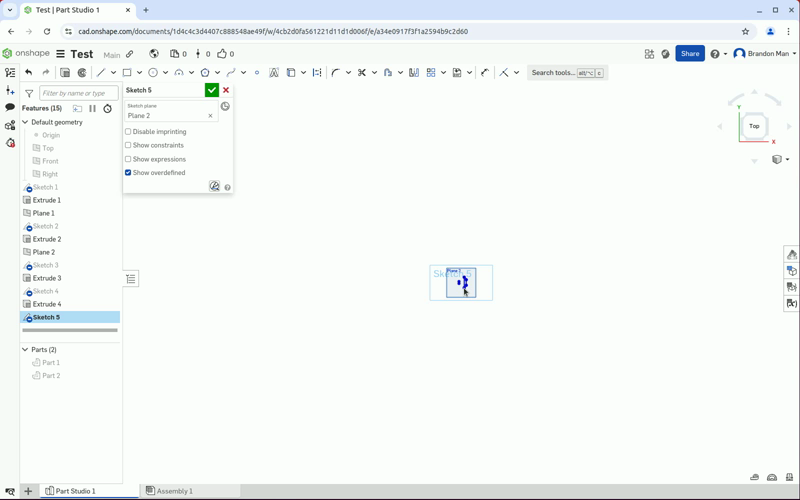
mouse_move(466, 279)
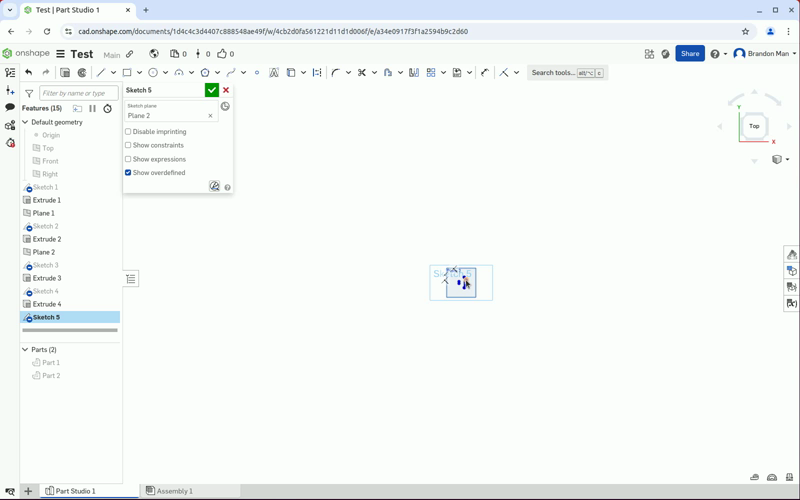
scroll(6)
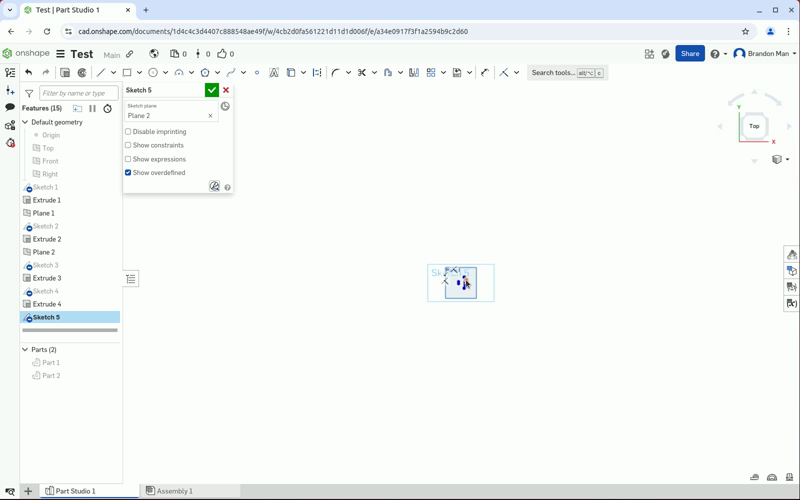
scroll(6)
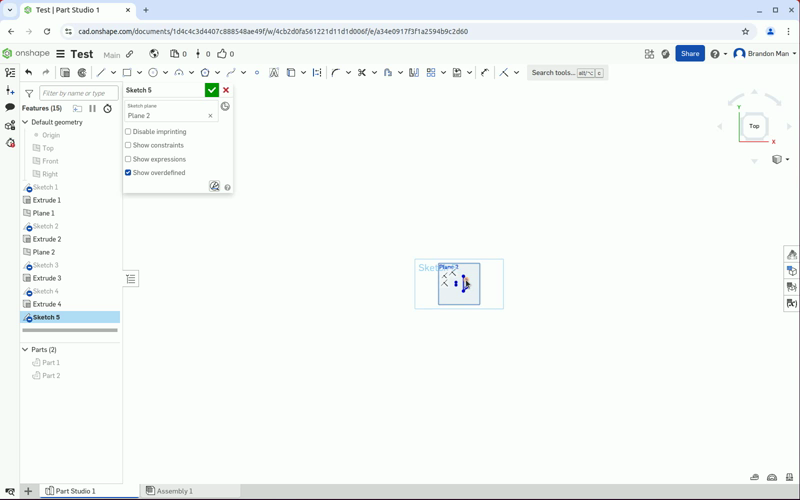
scroll(6)
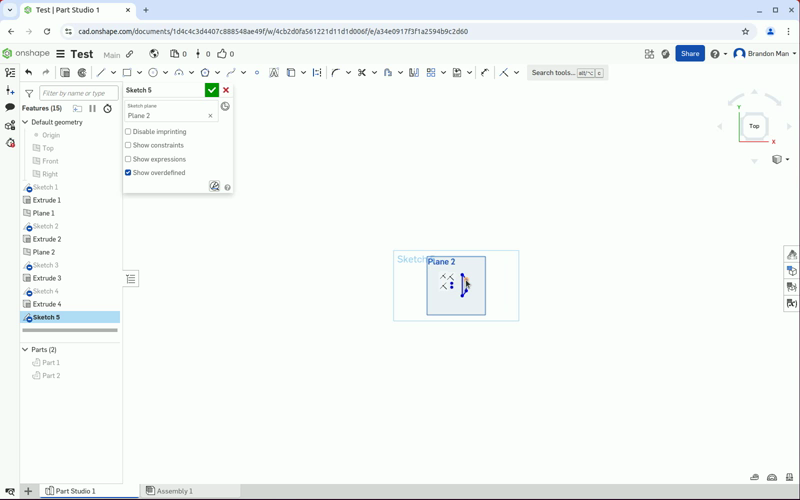
scroll(6)
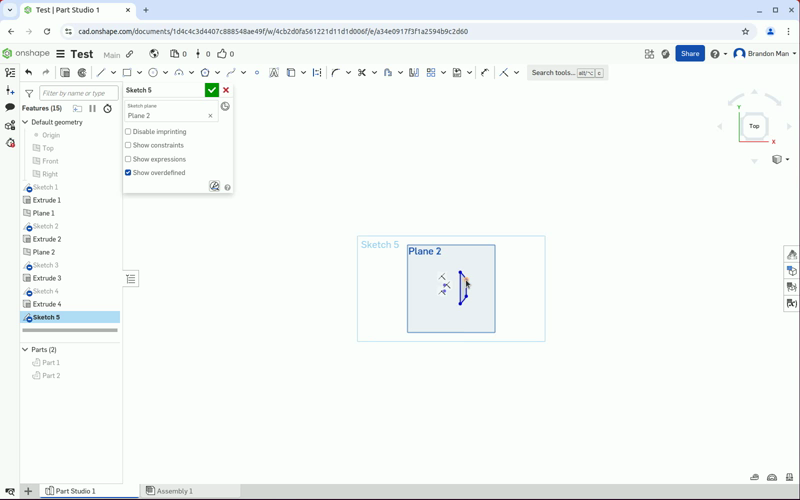
scroll(6)
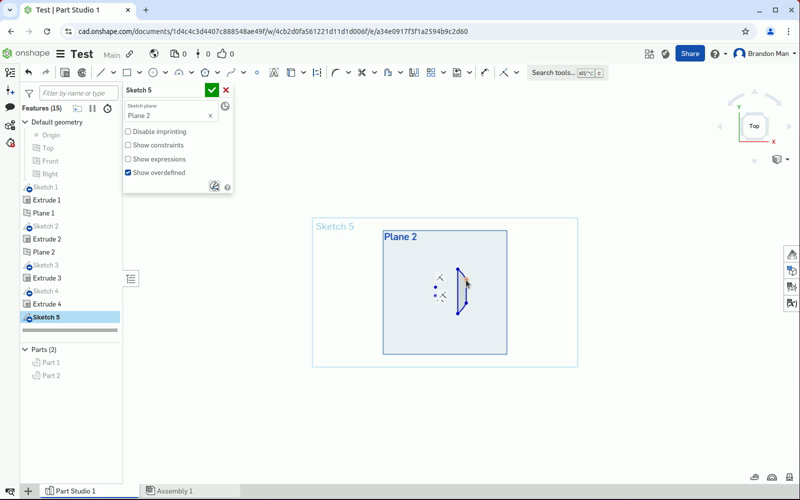
scroll(6)
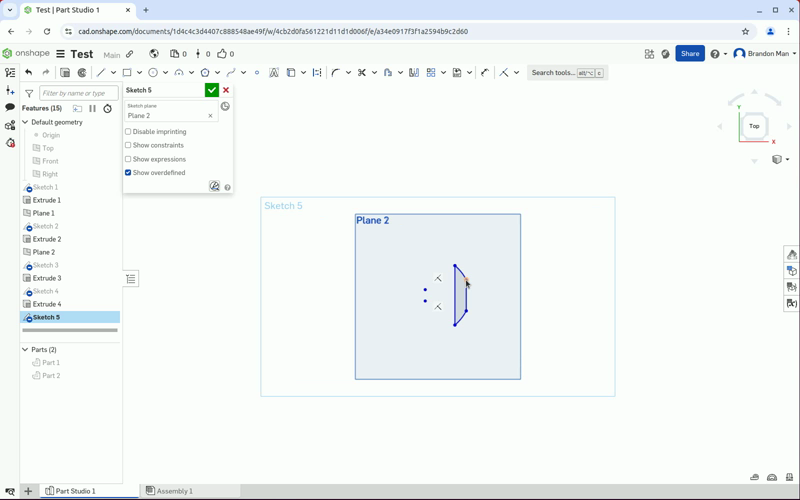
scroll(6)
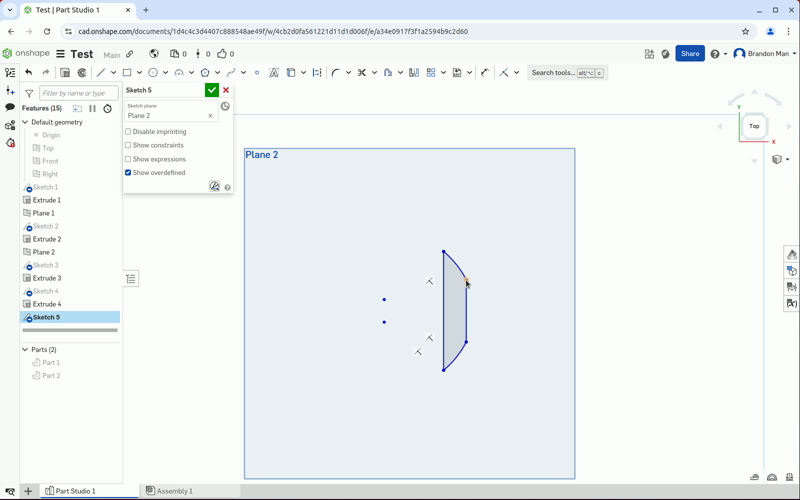
click(466, 279)
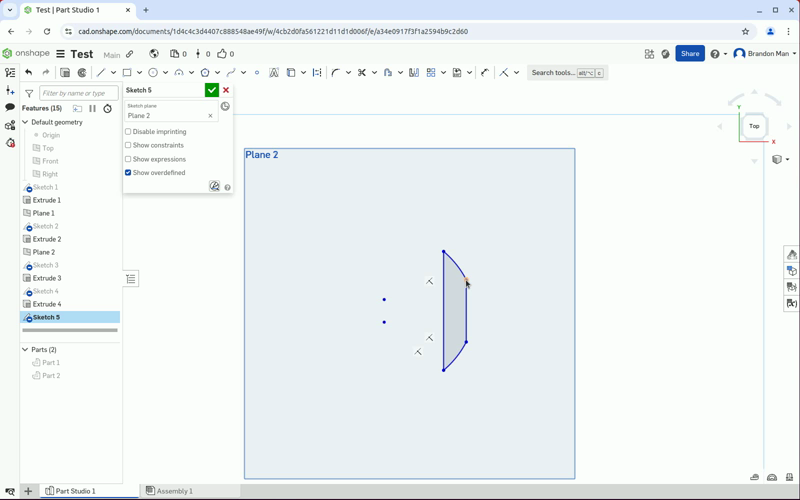
scroll(-6)
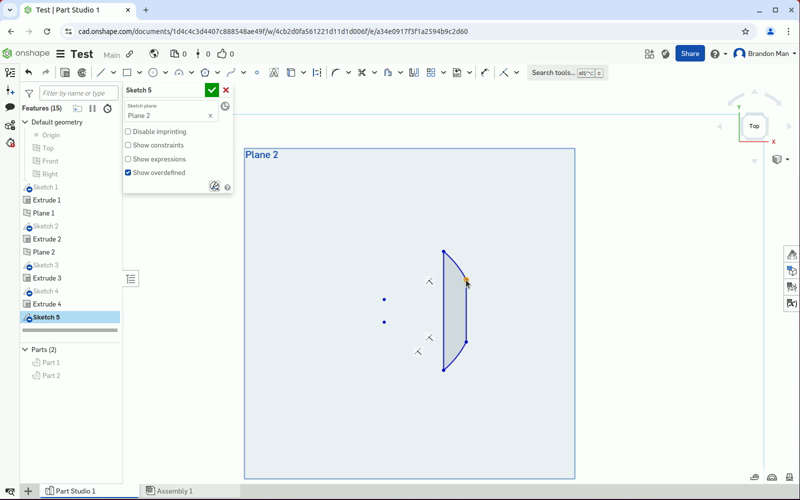
scroll(-6)
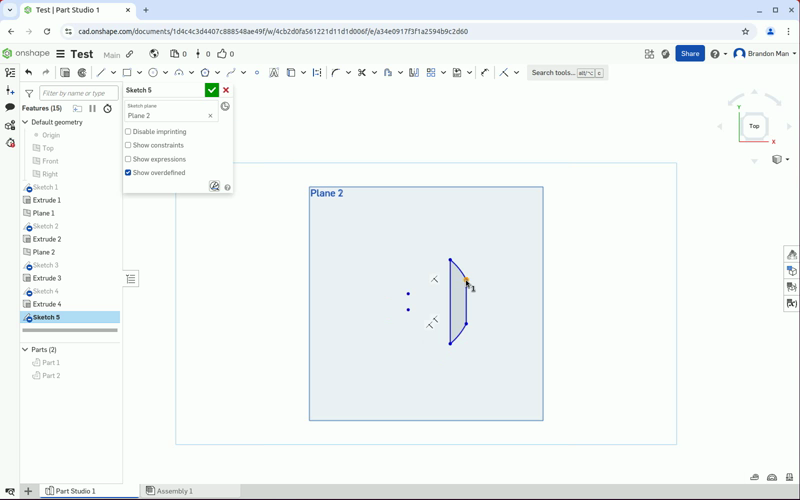
scroll(-6)
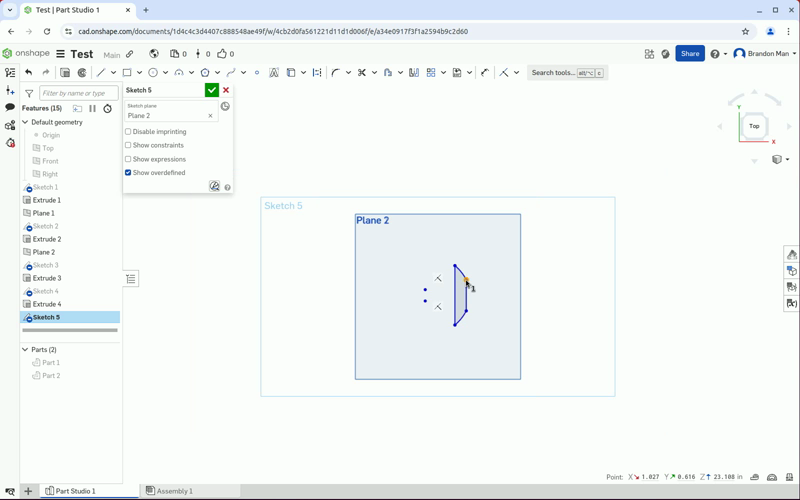
scroll(-6)
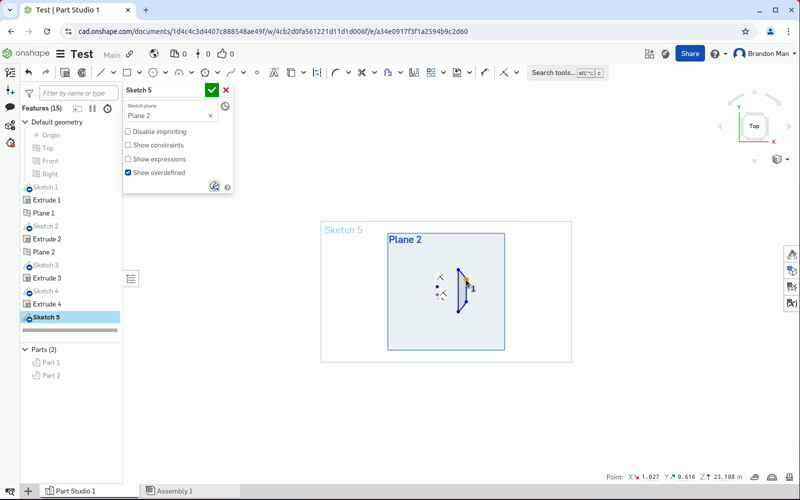
scroll(-6)
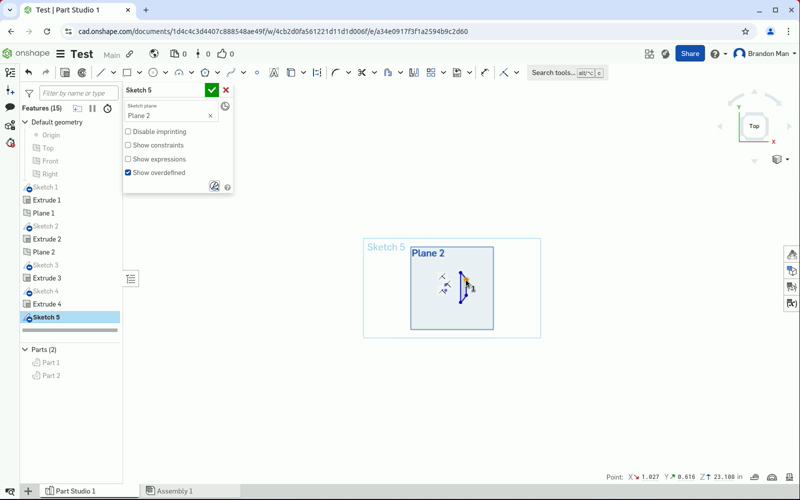
scroll(-6)
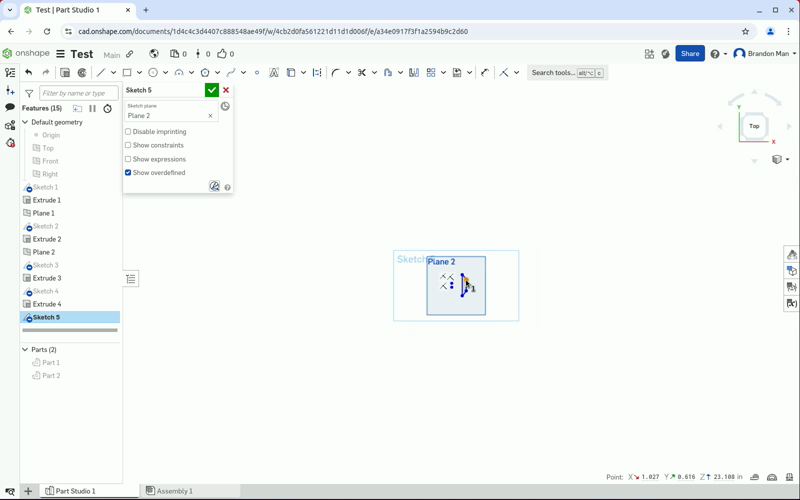
scroll(-6)
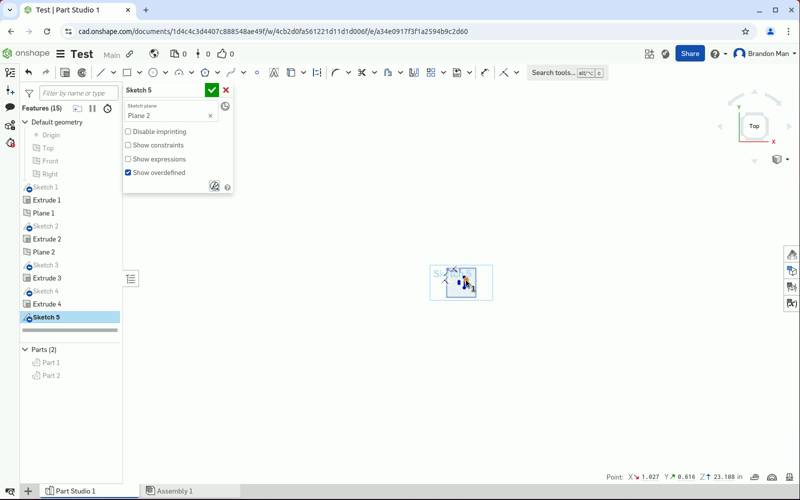
mouse_move(73, 352)
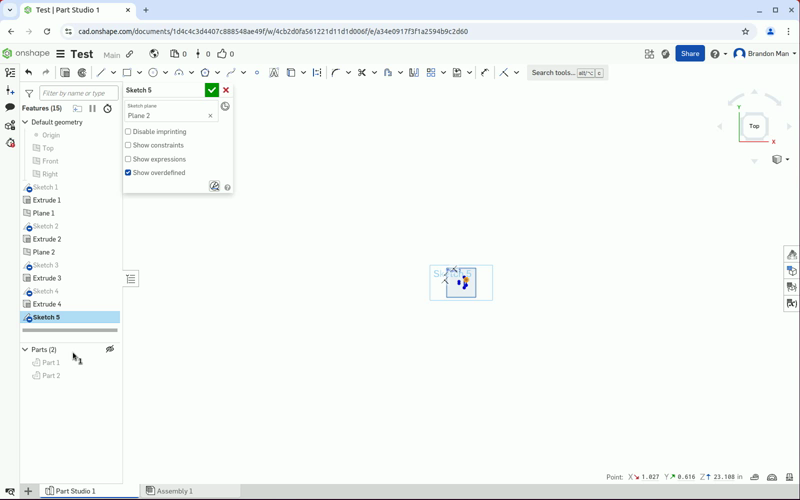
key(shift+y)
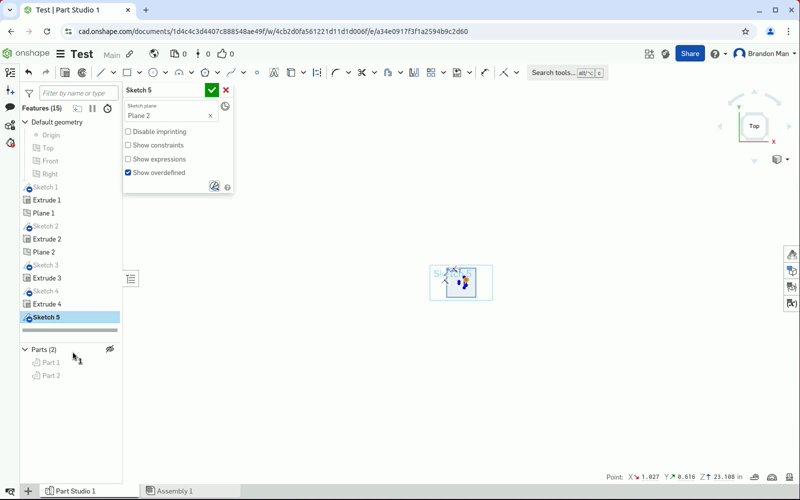
key(shift+e)
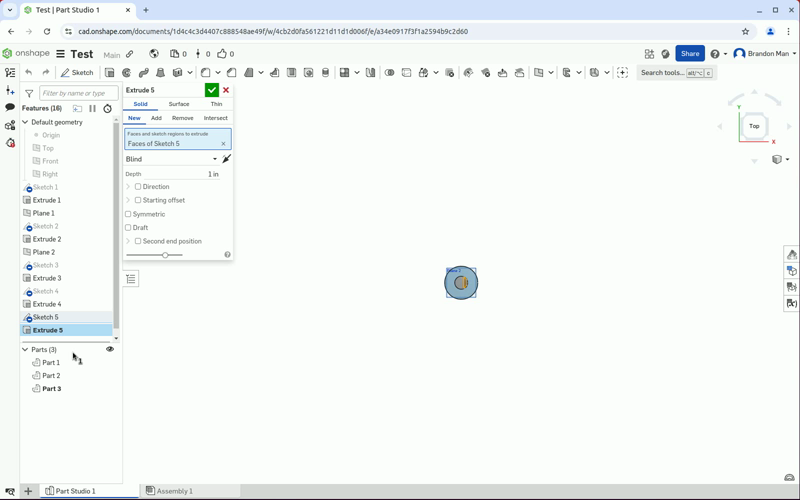
mouse_move(143, 106)
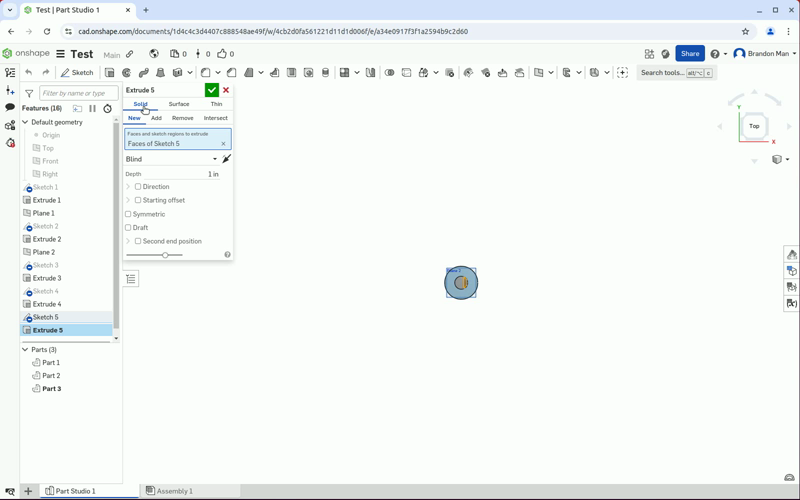
click(143, 106)
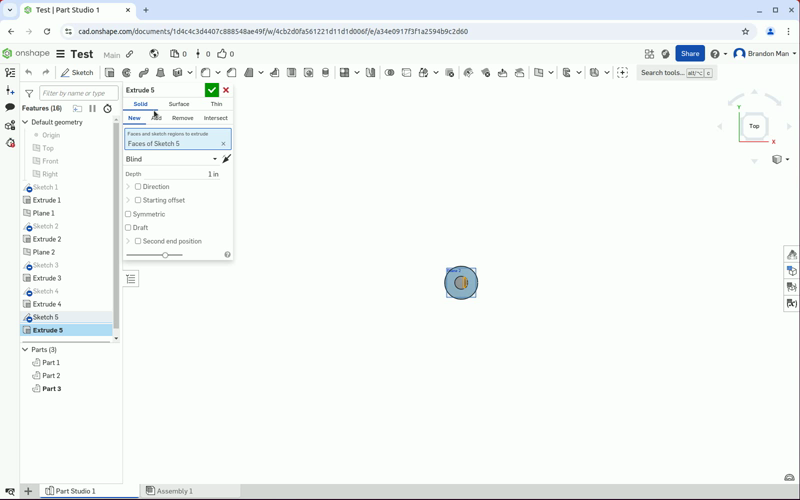
mouse_move(186, 120)
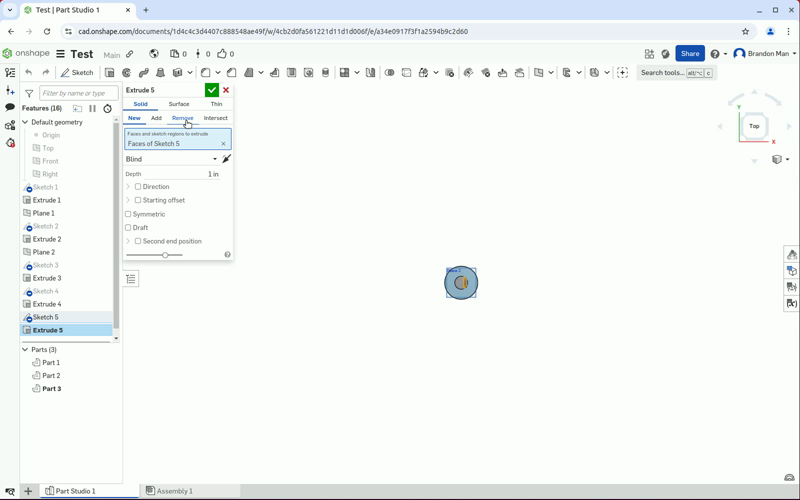
click(186, 120)
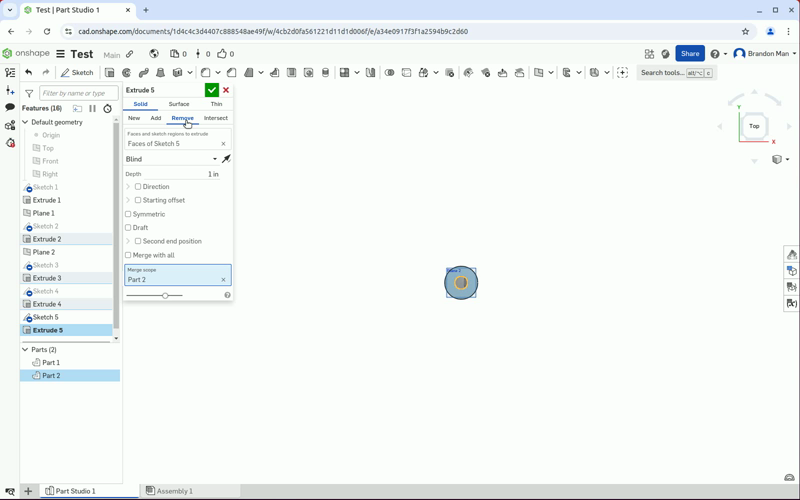
key(tab, 4)
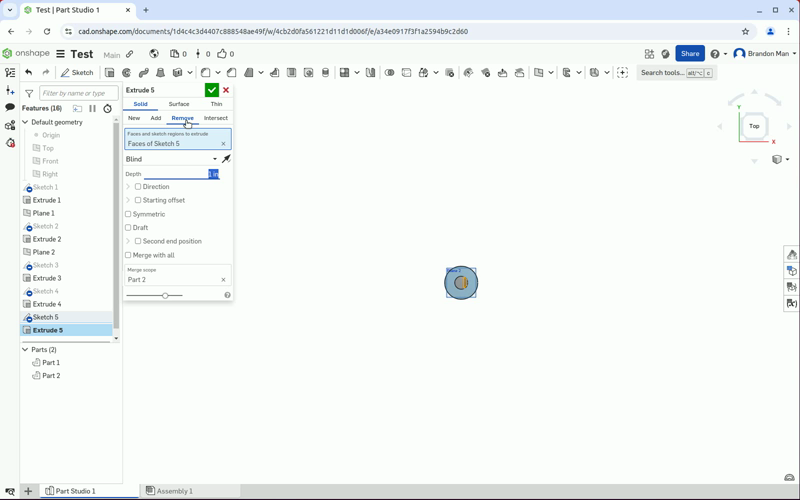
text(22.145)
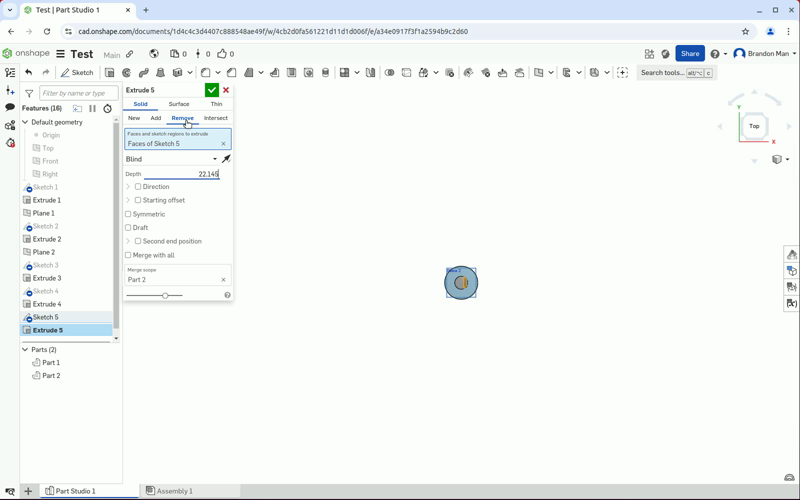
key(tab, 6)
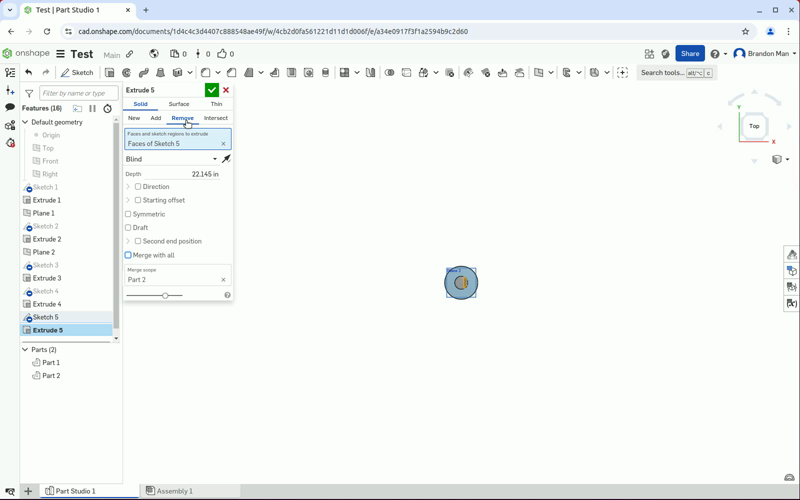
key(space)
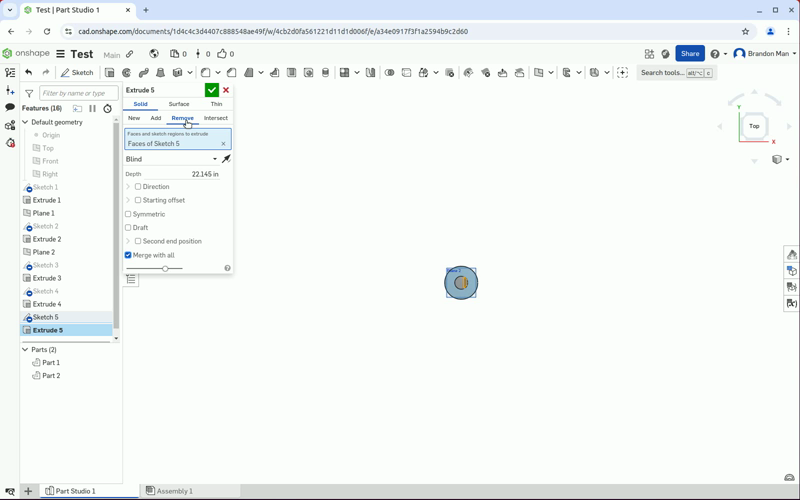
key(enter)
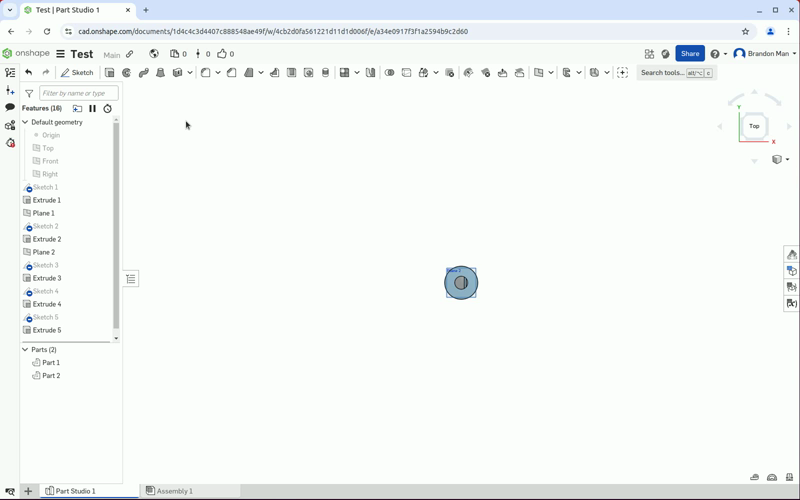
key(shift+h)
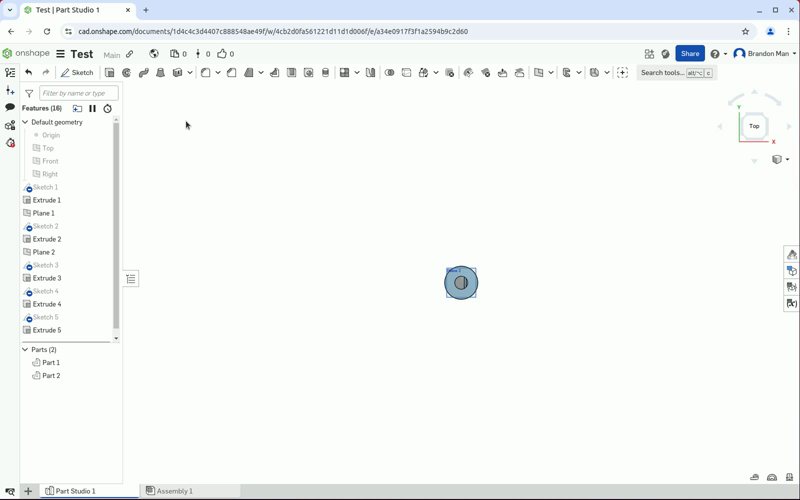
key(shift+h)
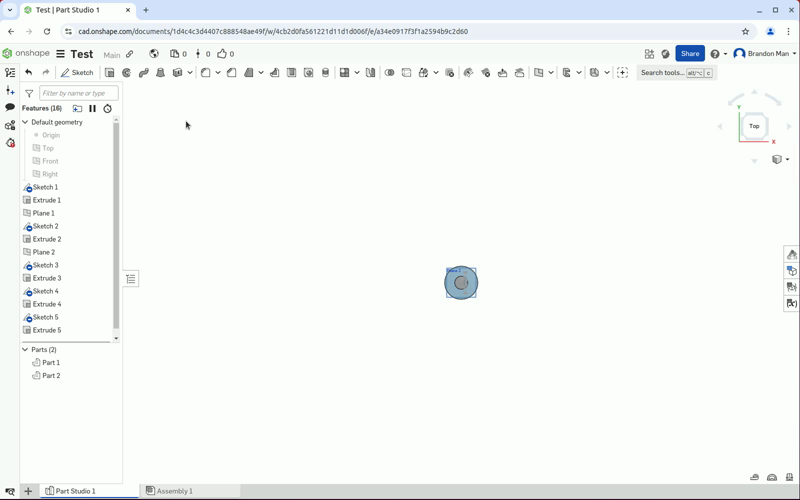
key(shift+7)
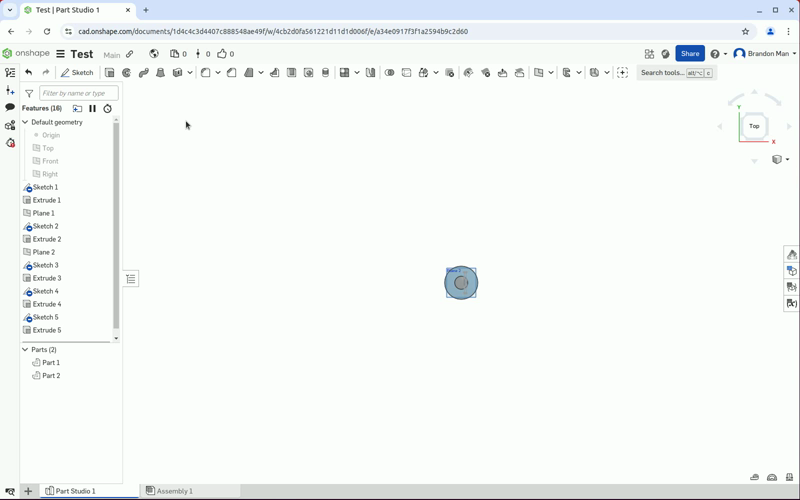
key(up, 3)
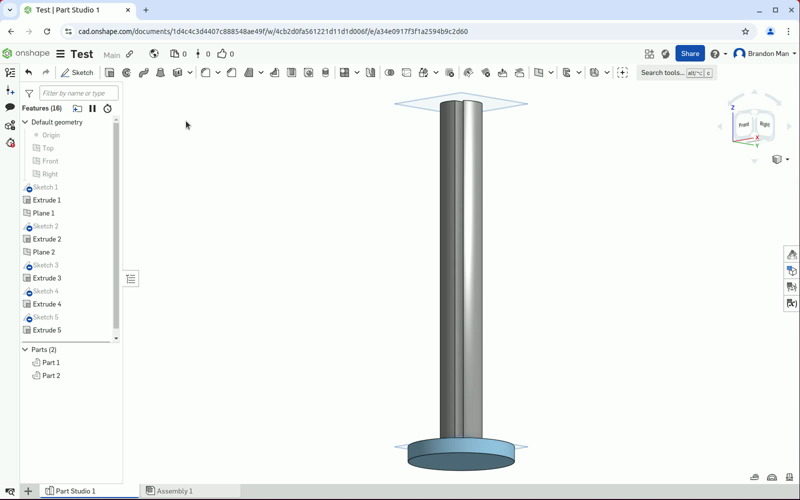
key(left, 3)
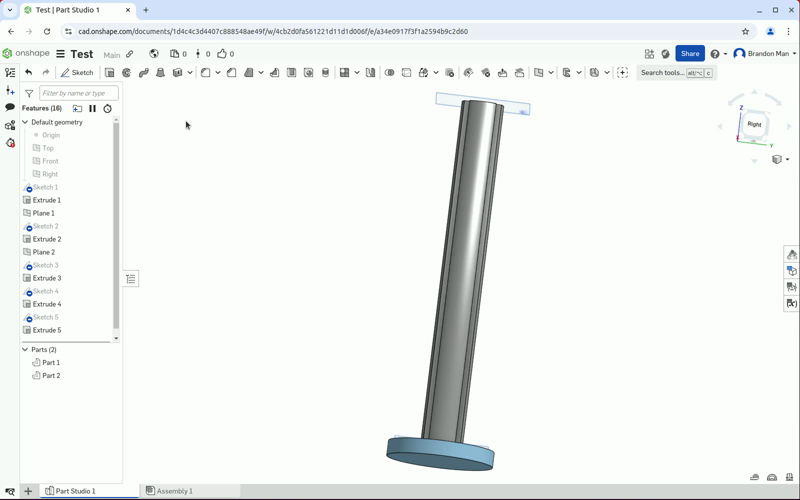
key(right, 3)
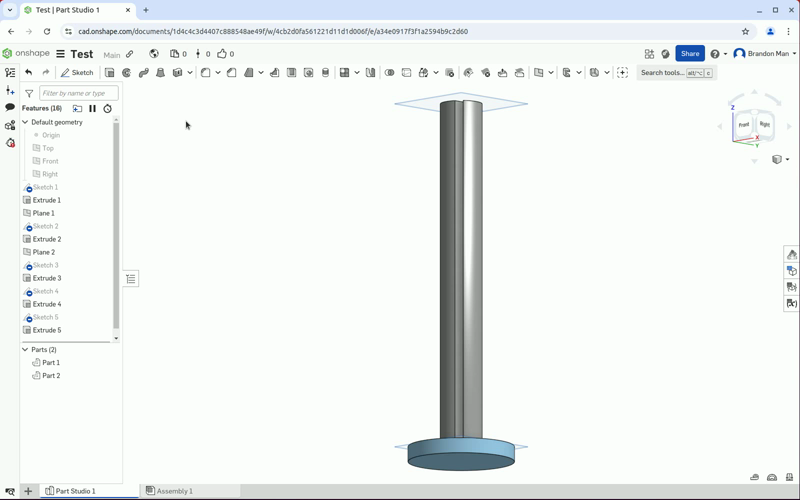
key(down, 3)
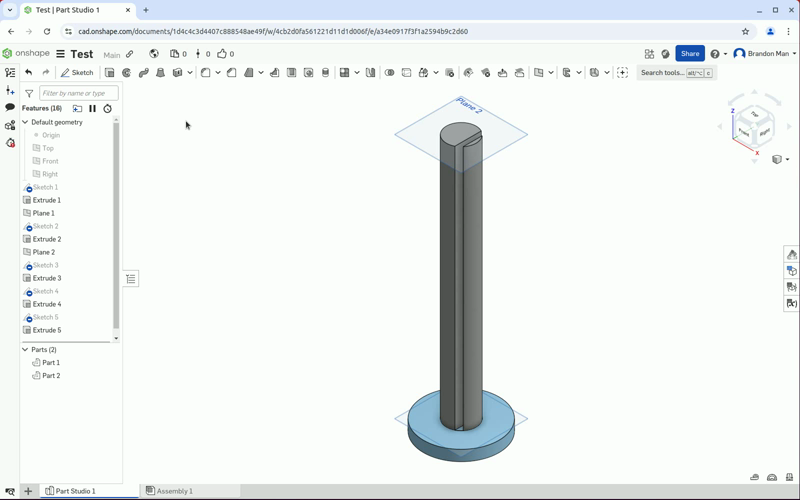
mouse_move(69, 189)
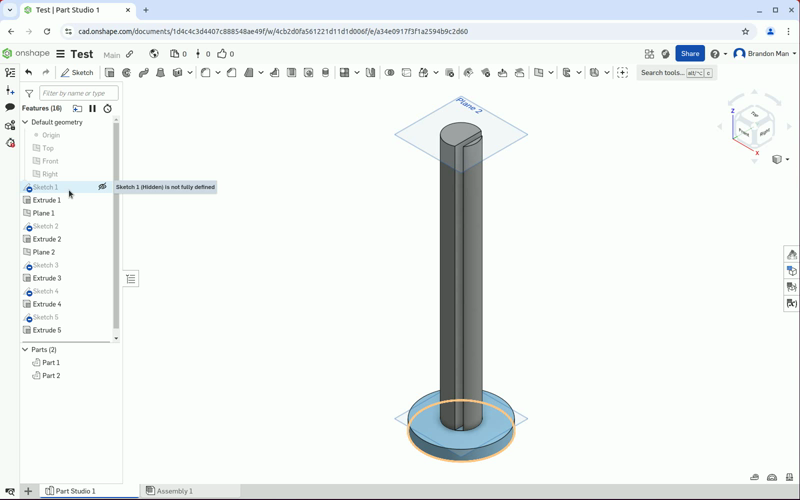
click(69, 189)